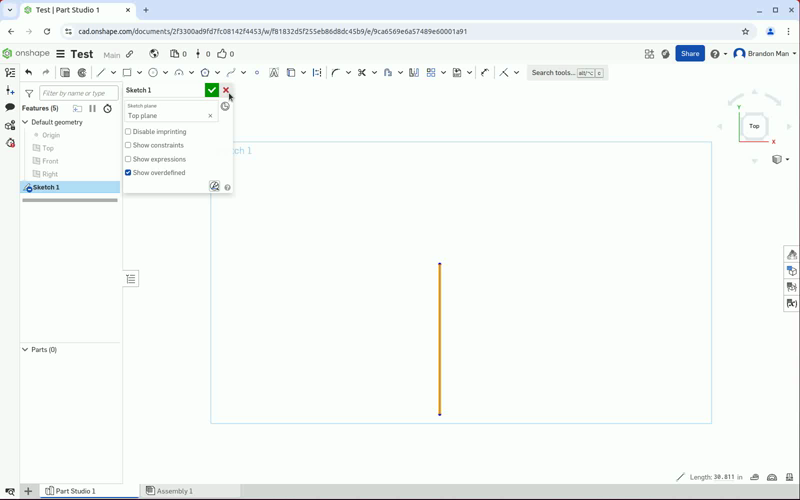
key(shift+h)
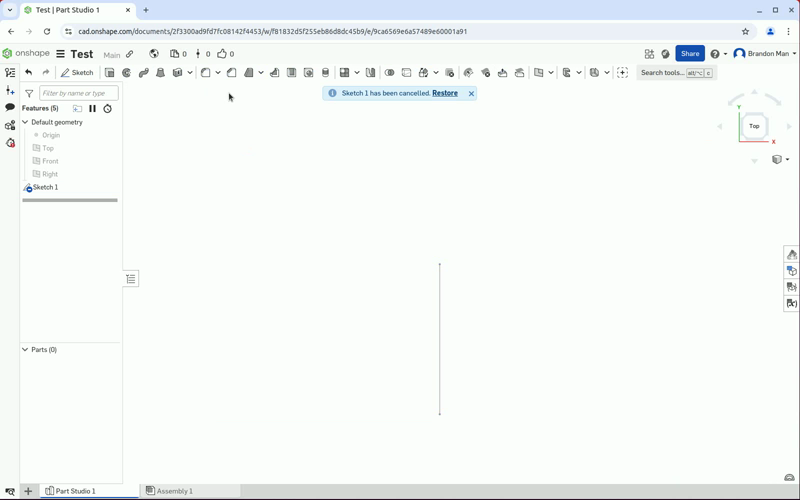
key(shift+s)
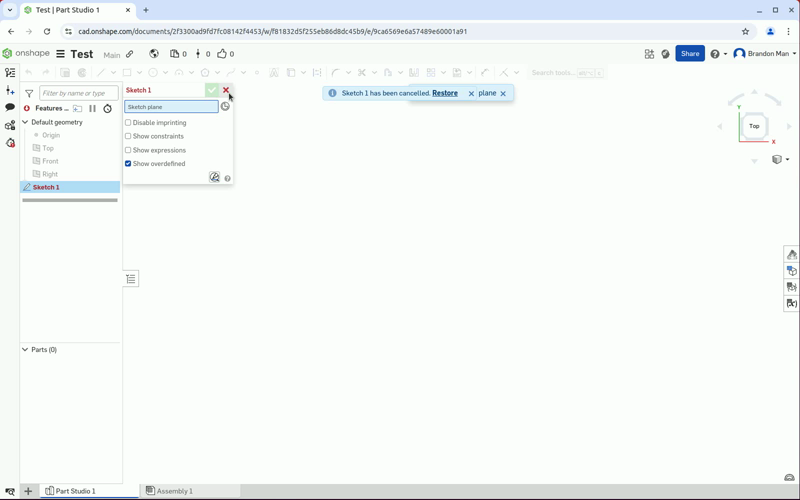
mouse_move(73, 150)
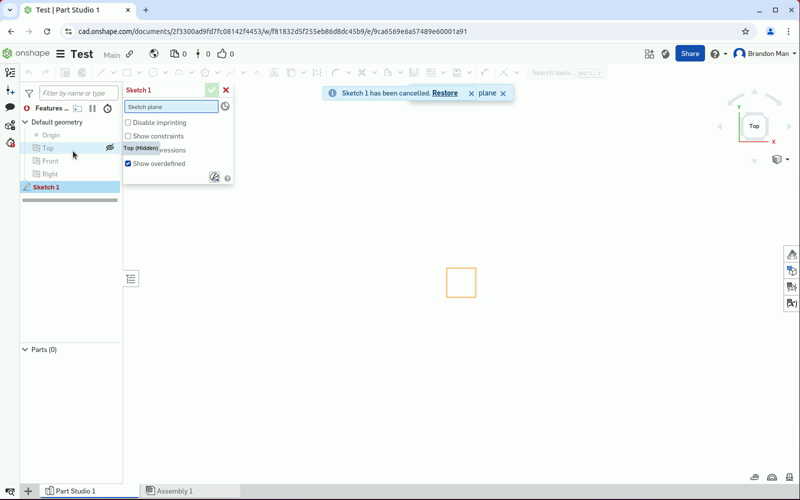
click(73, 150)
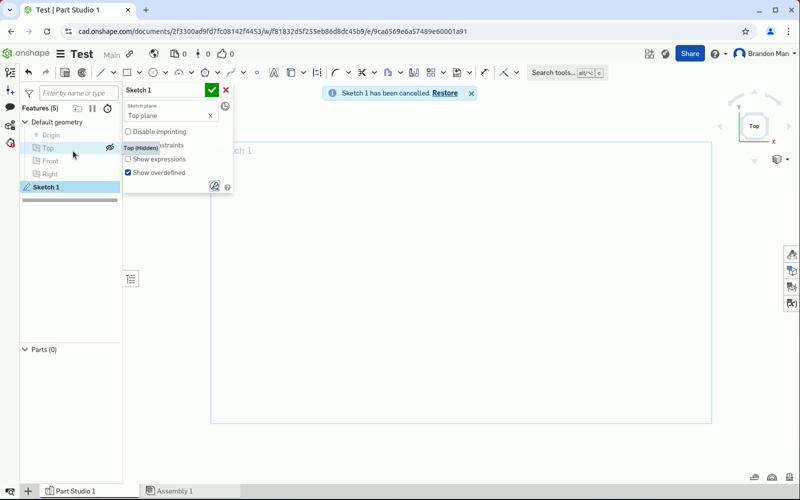
mouse_move(73, 352)
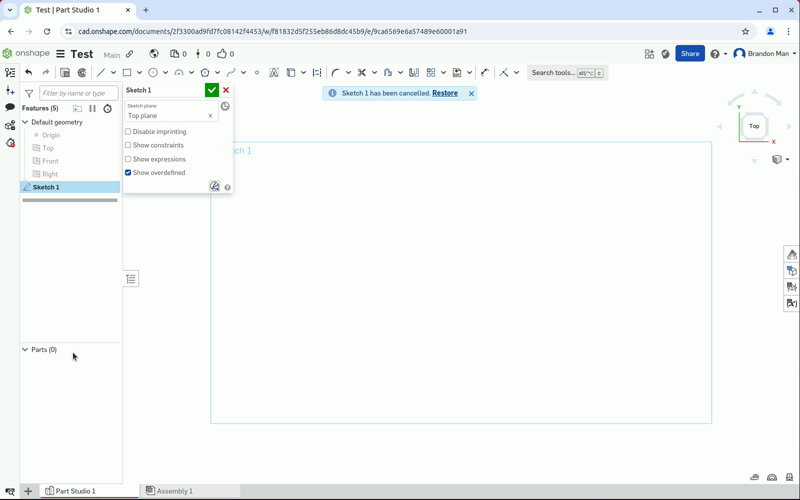
key(y)
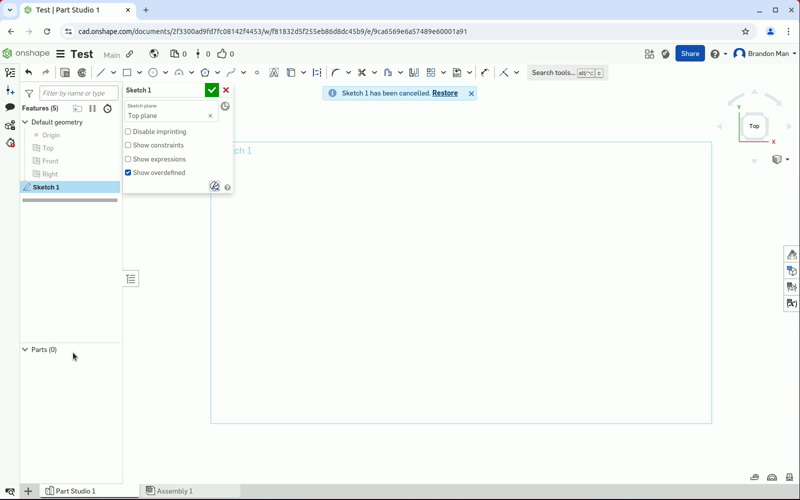
key(l)
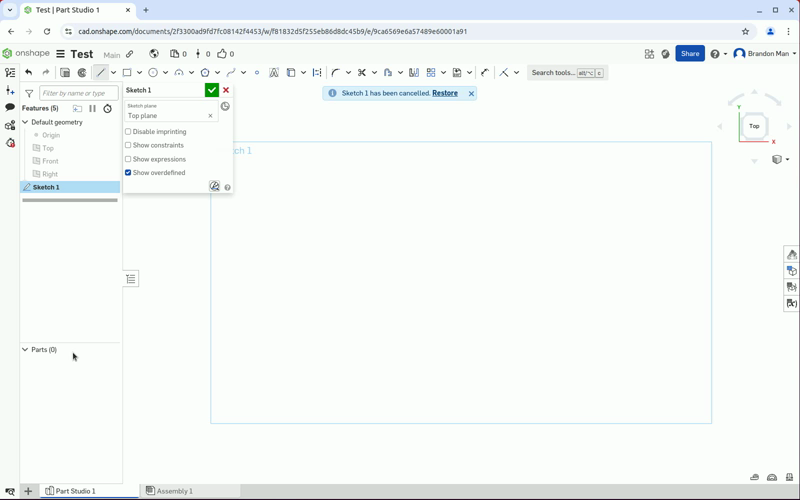
key_down(shift)
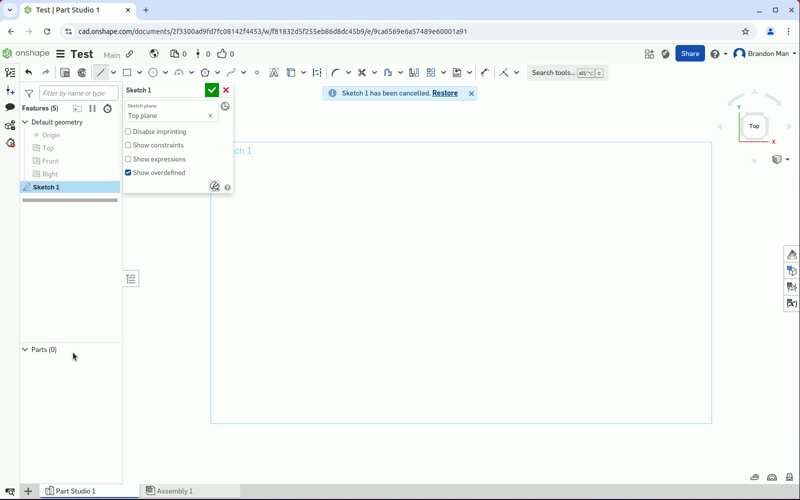
mouse_move(460, 320)
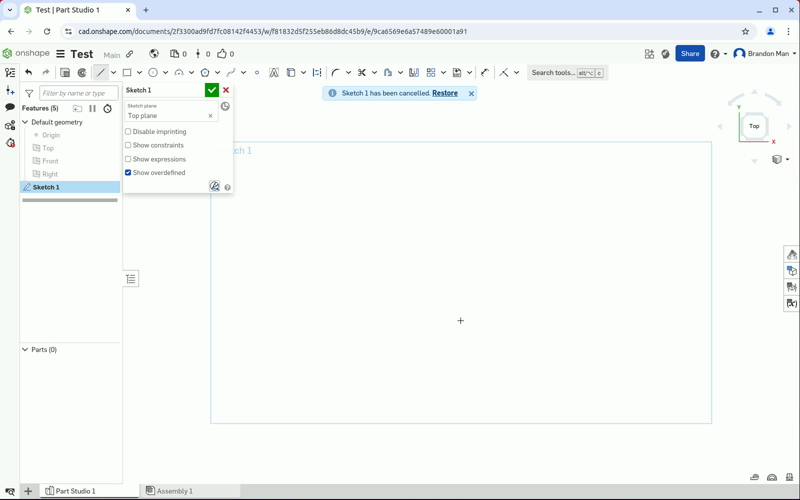
click(460, 320)
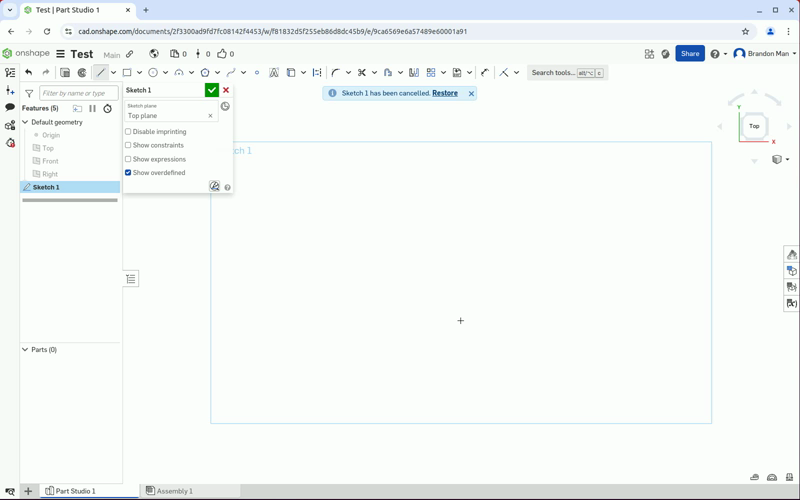
key_up(shift)
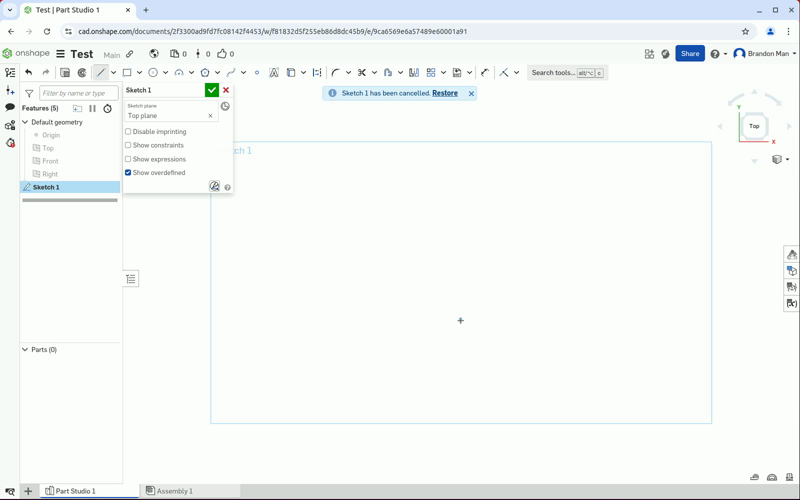
key_down(shift)
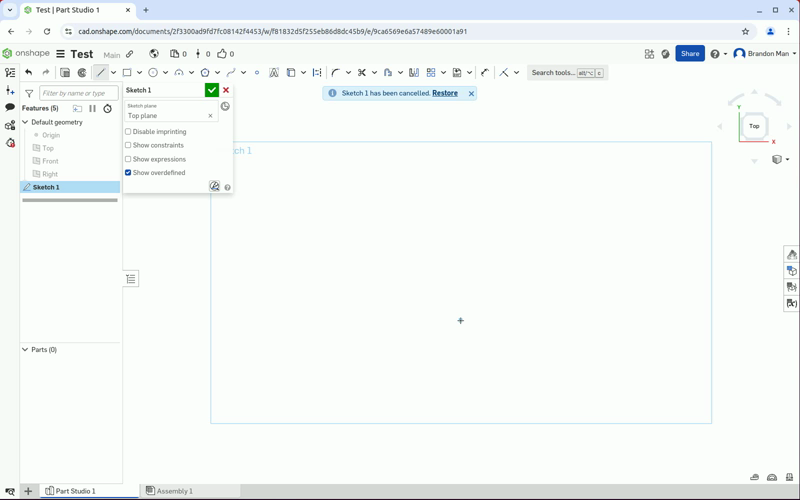
mouse_move(490, 320)
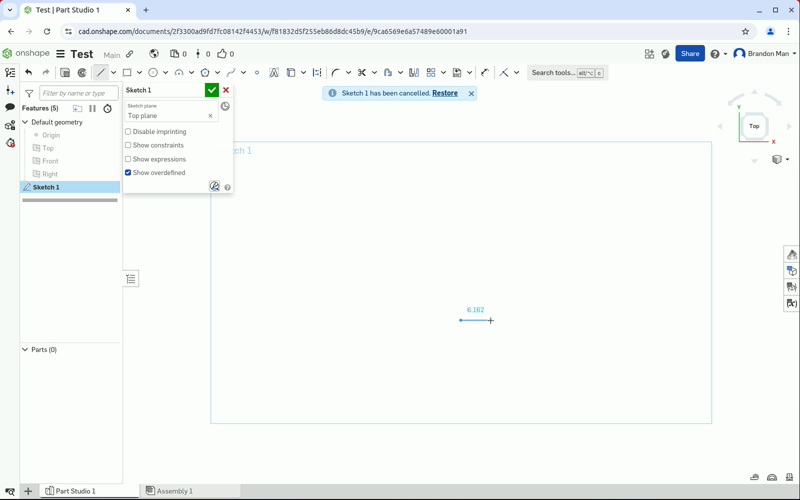
mouse_move(462, 320)
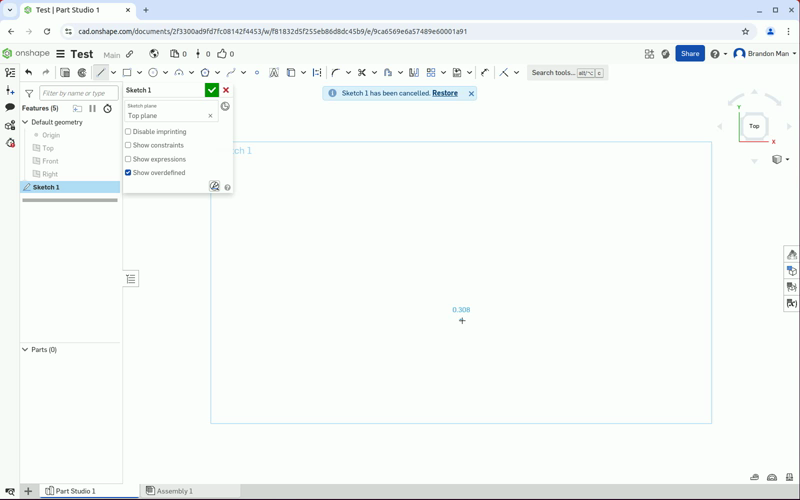
scroll(6)
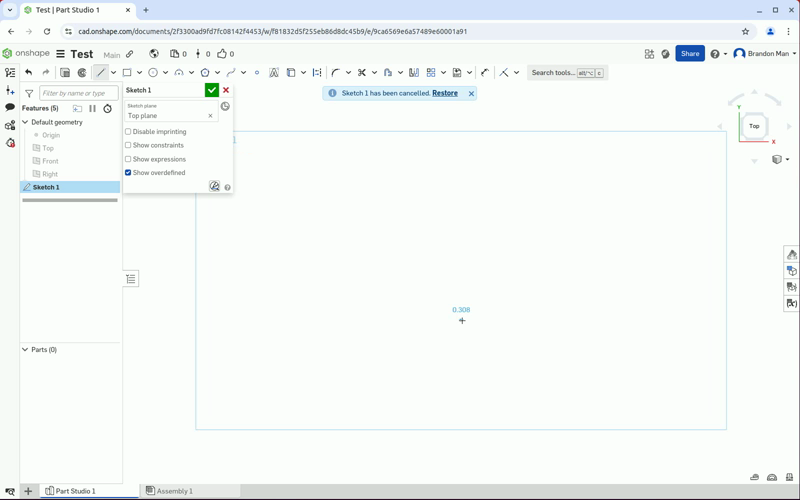
scroll(6)
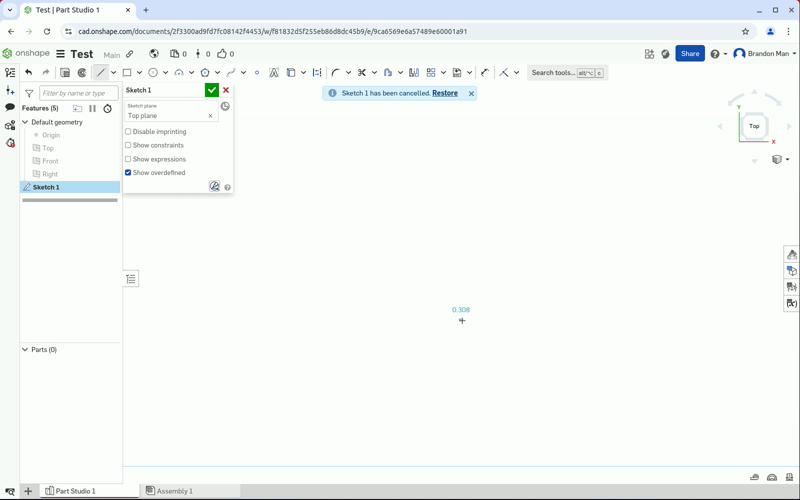
scroll(6)
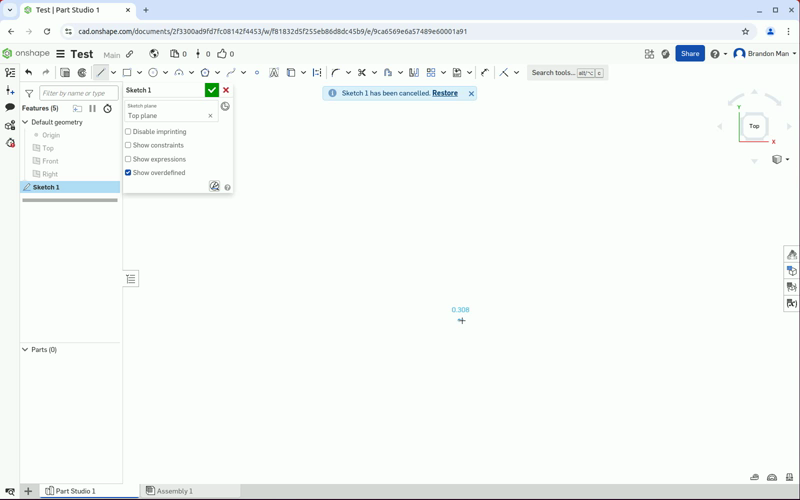
scroll(6)
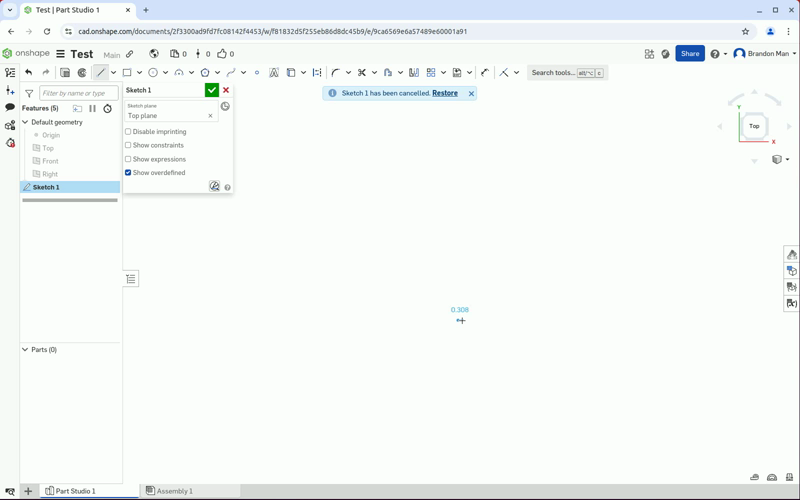
scroll(6)
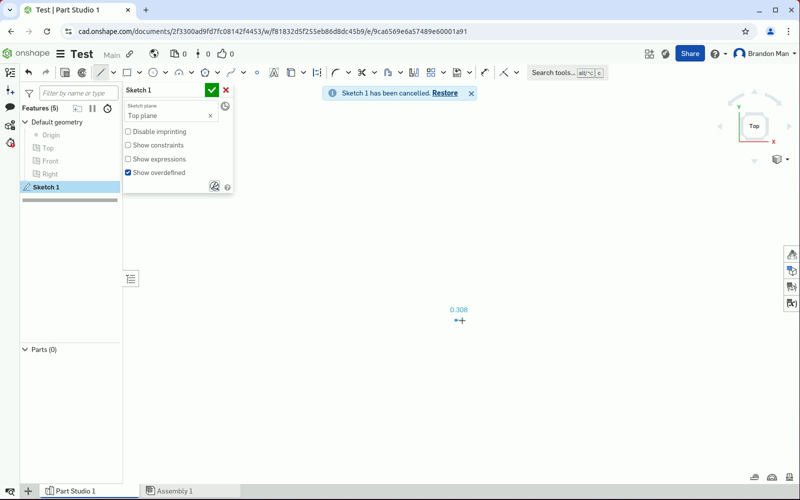
scroll(6)
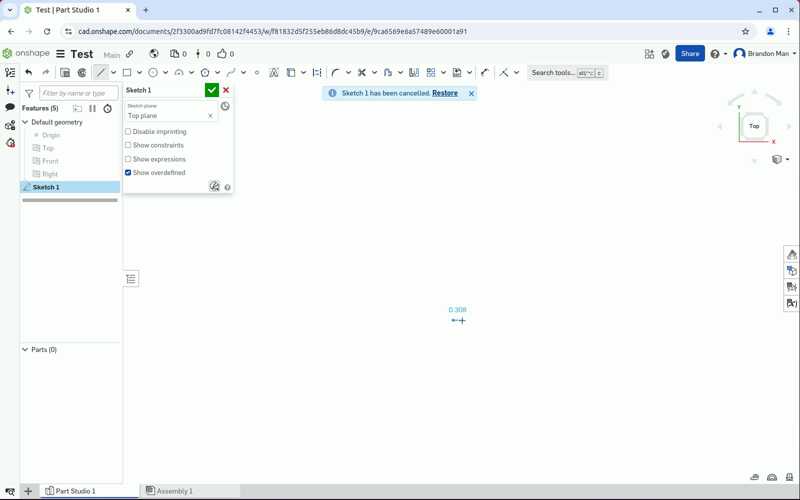
scroll(6)
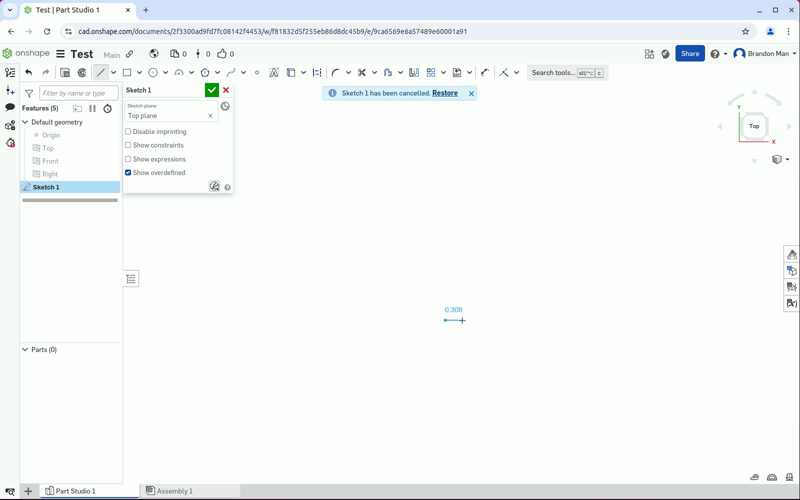
click(462, 320)
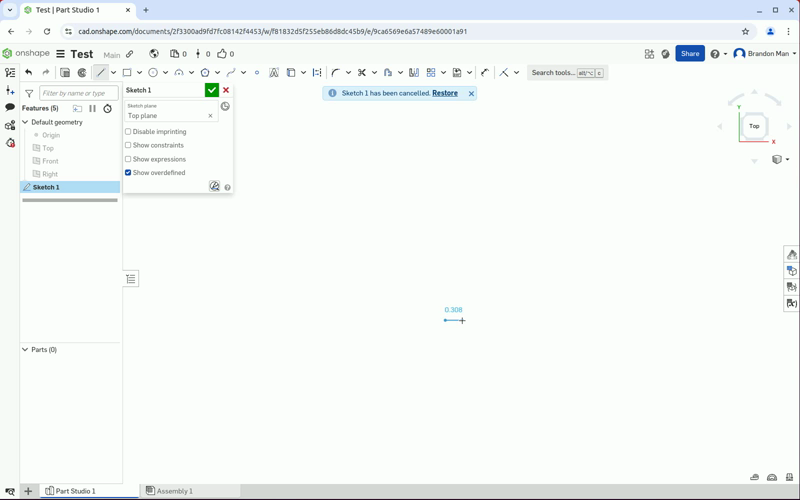
scroll(-6)
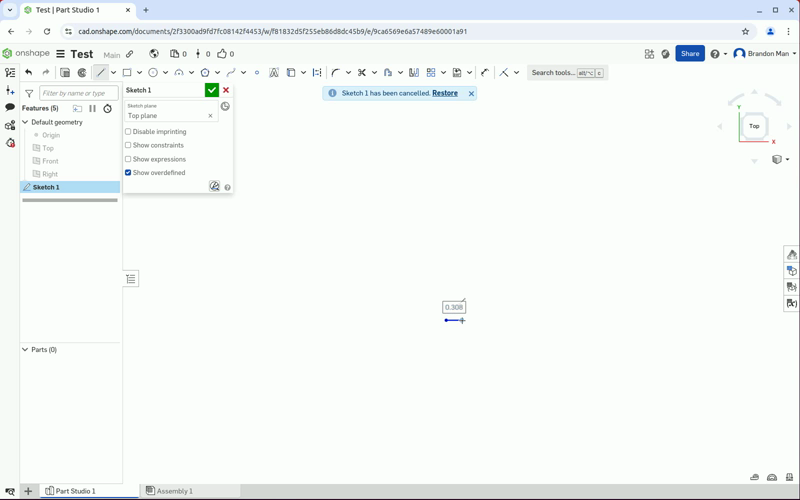
scroll(-6)
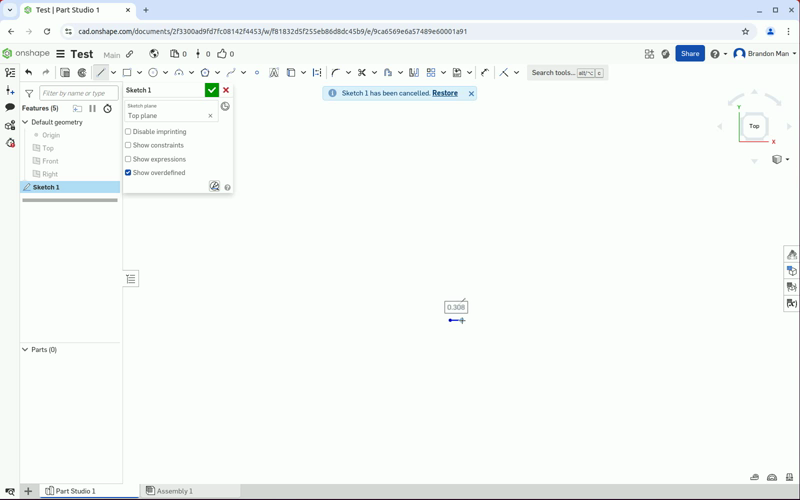
scroll(-6)
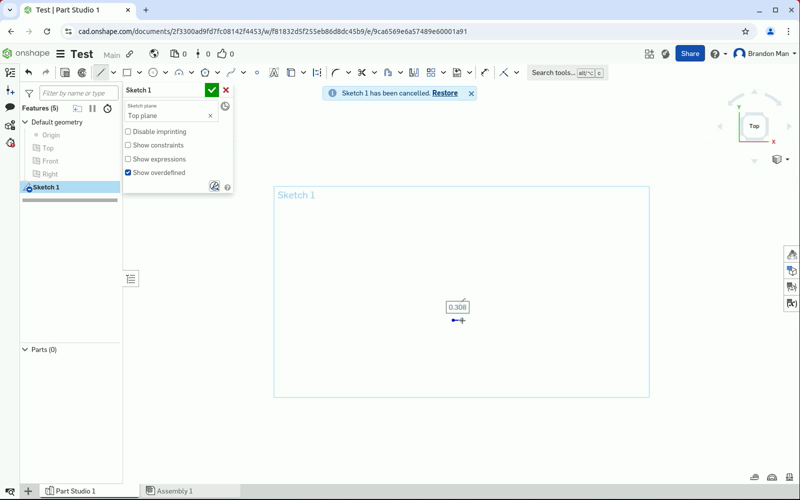
scroll(-6)
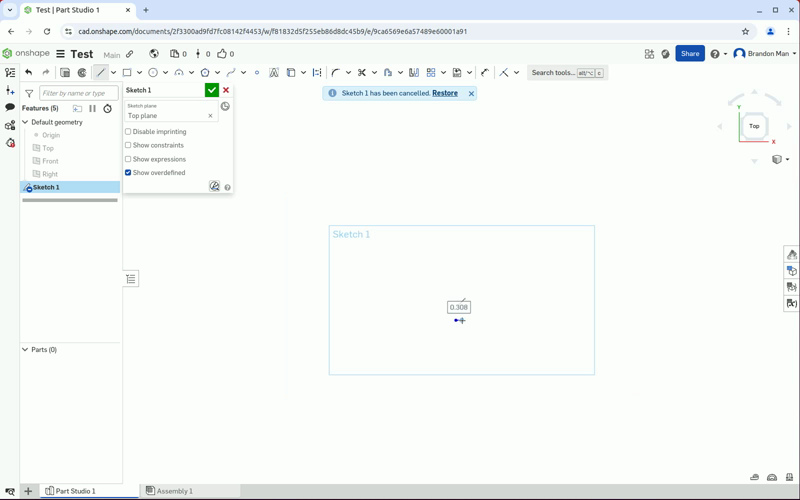
scroll(-6)
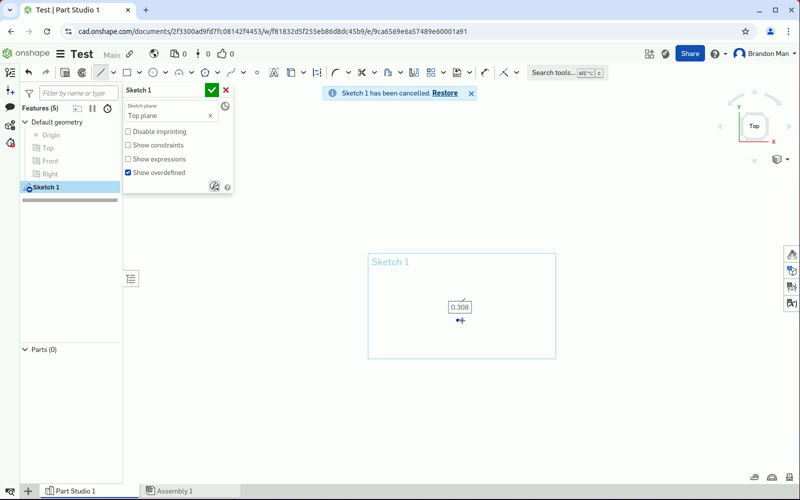
scroll(-6)
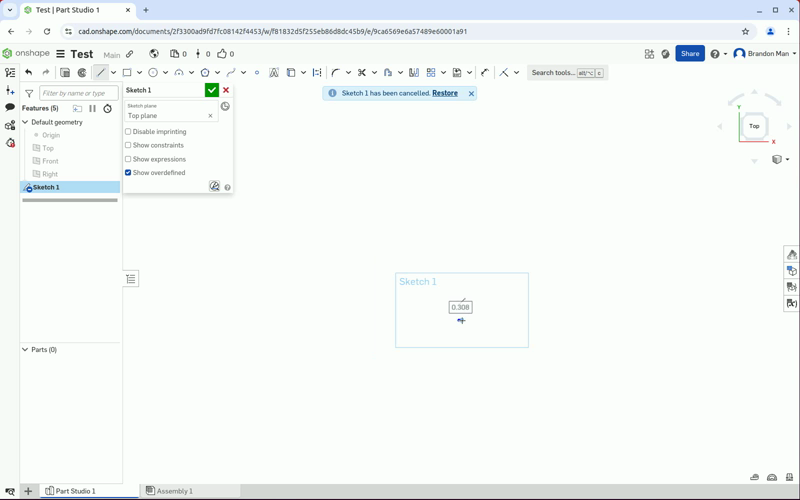
scroll(-6)
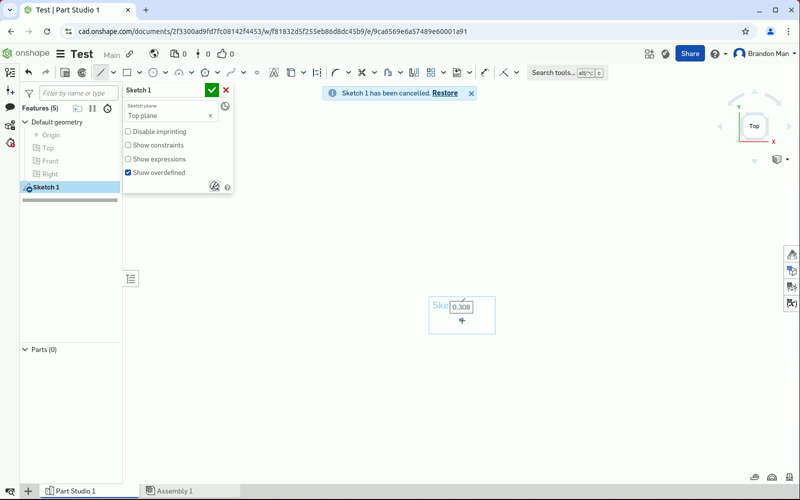
key_up(shift)
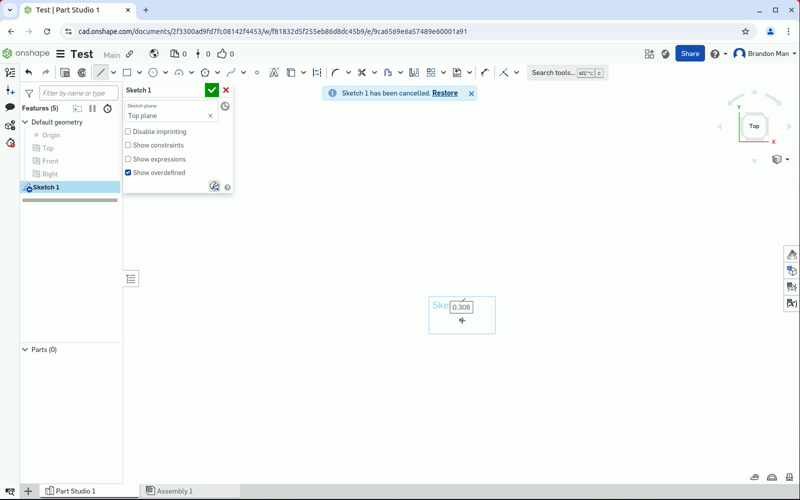
key_down(shift)
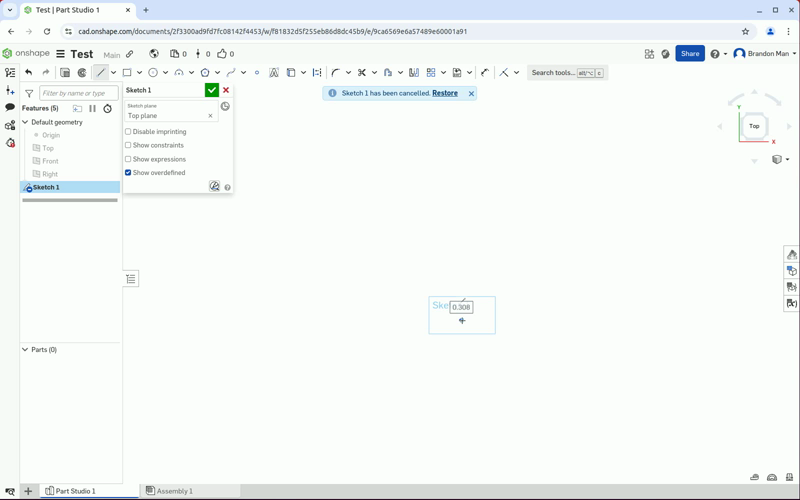
mouse_move(492, 320)
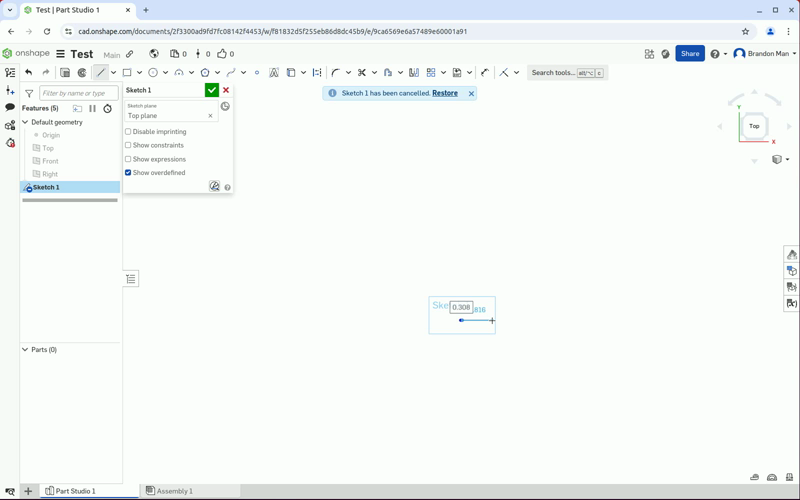
mouse_move(462, 282)
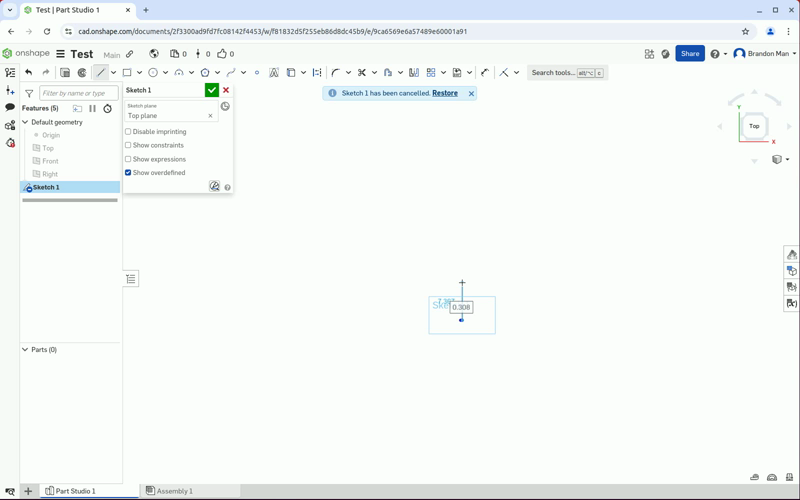
click(462, 282)
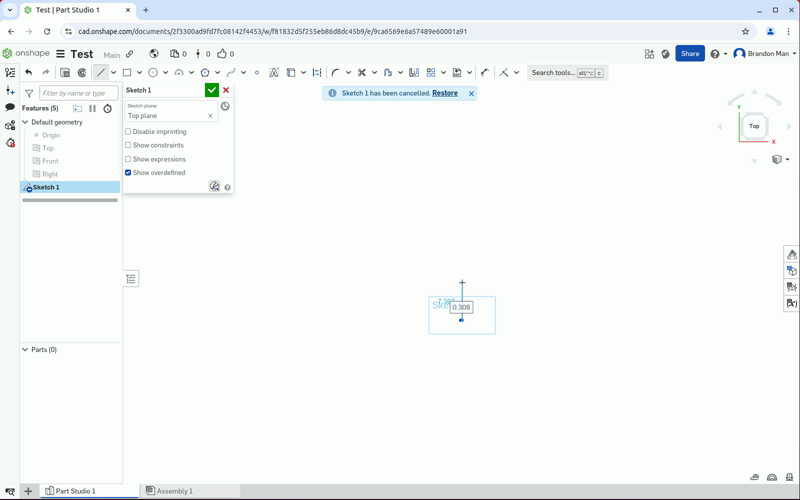
key_up(shift)
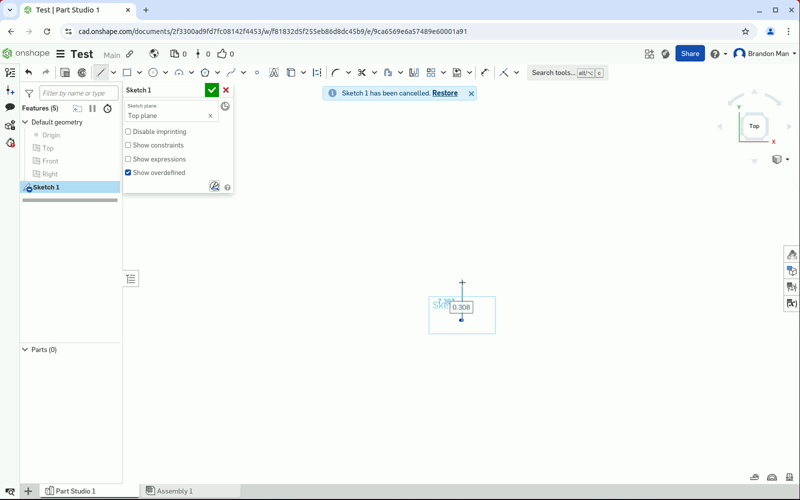
key_down(shift)
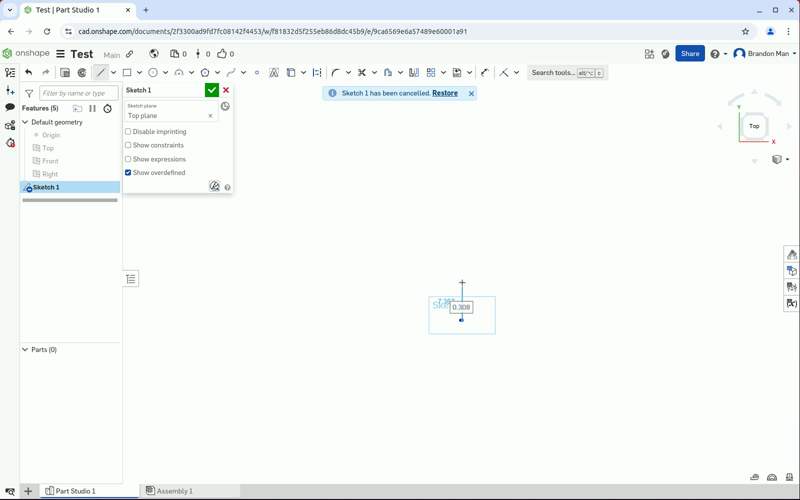
mouse_move(492, 282)
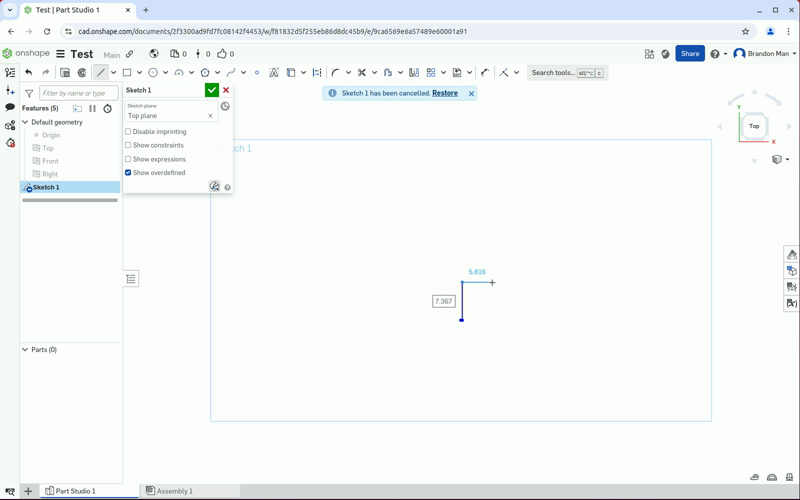
mouse_move(460, 282)
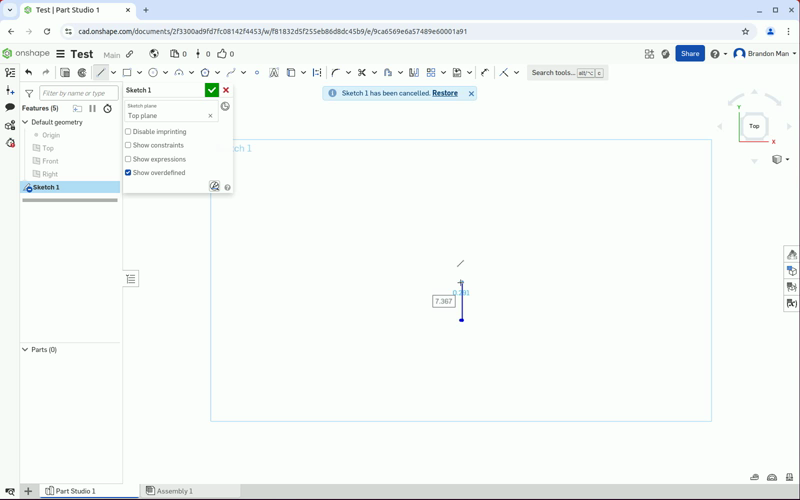
scroll(6)
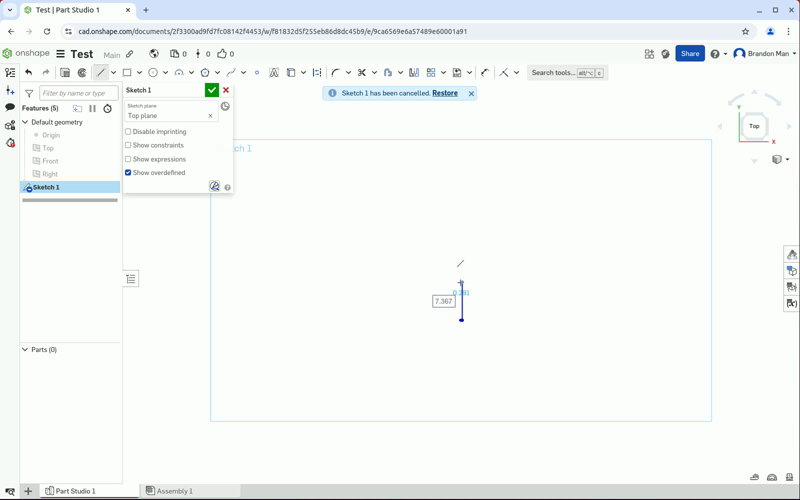
scroll(6)
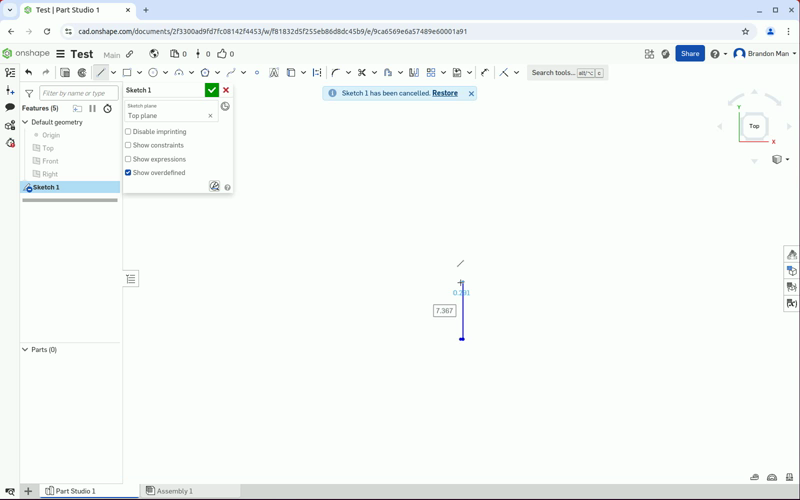
scroll(6)
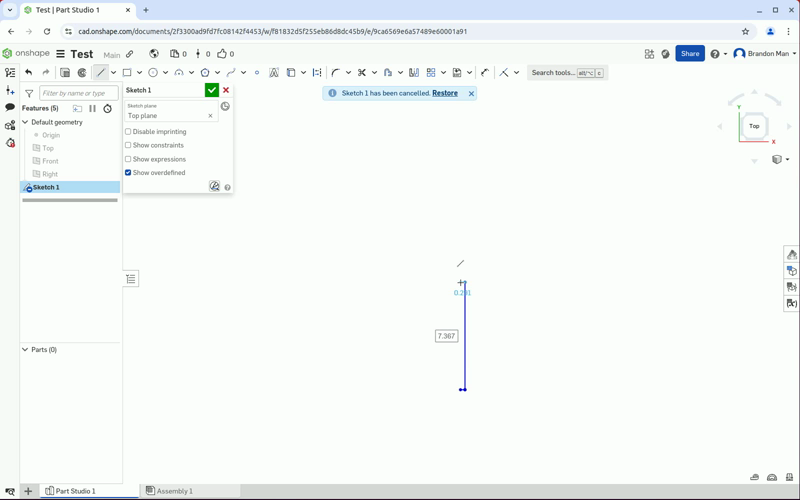
scroll(6)
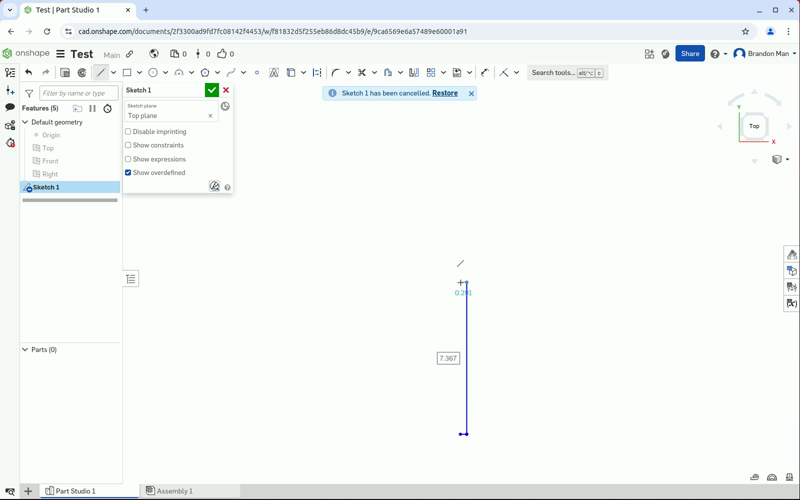
scroll(6)
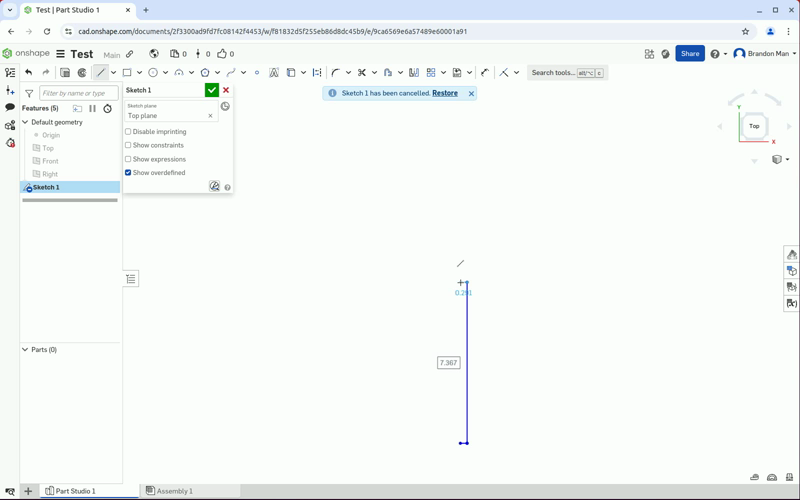
scroll(6)
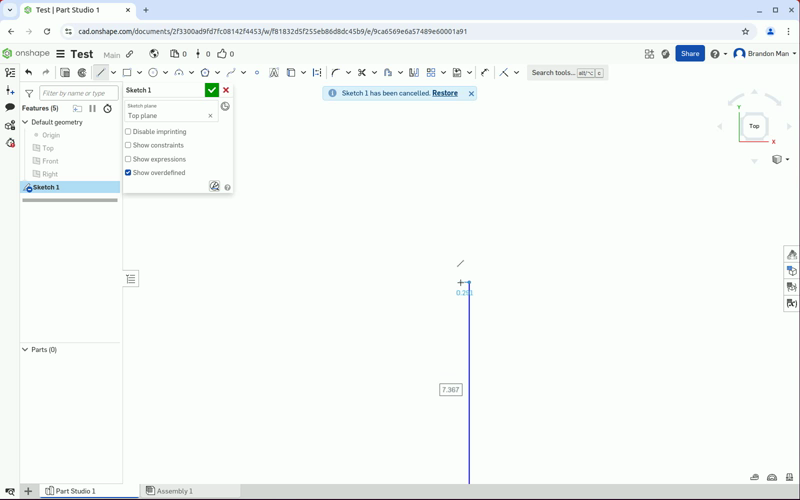
scroll(6)
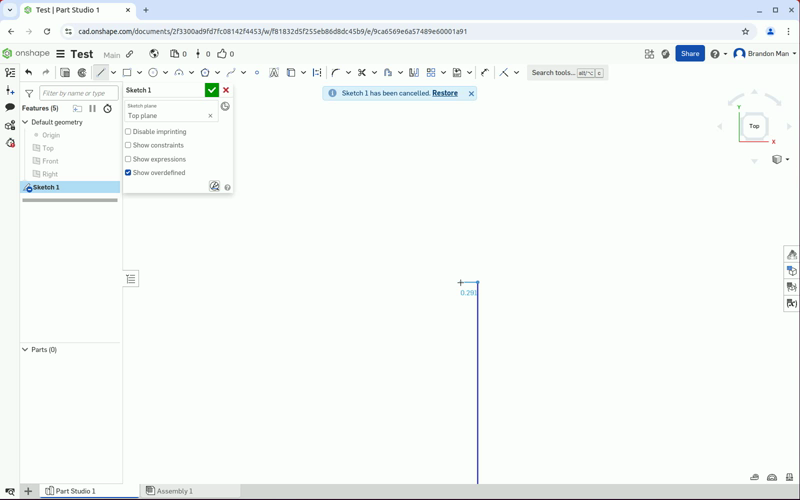
click(460, 282)
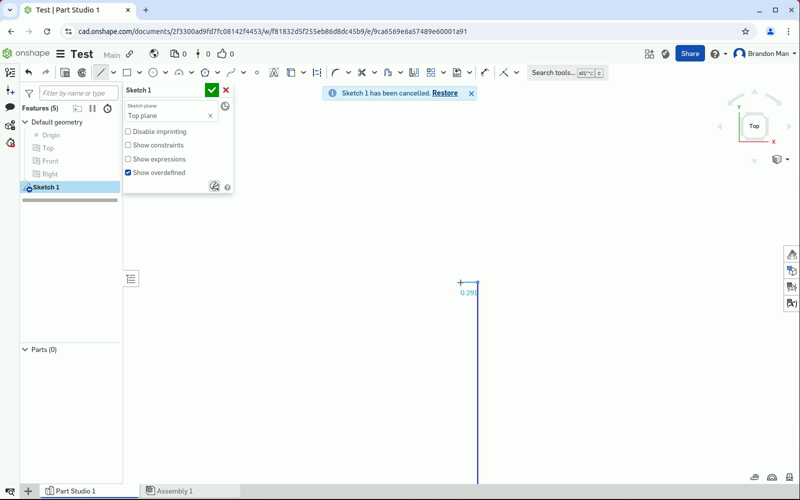
scroll(-6)
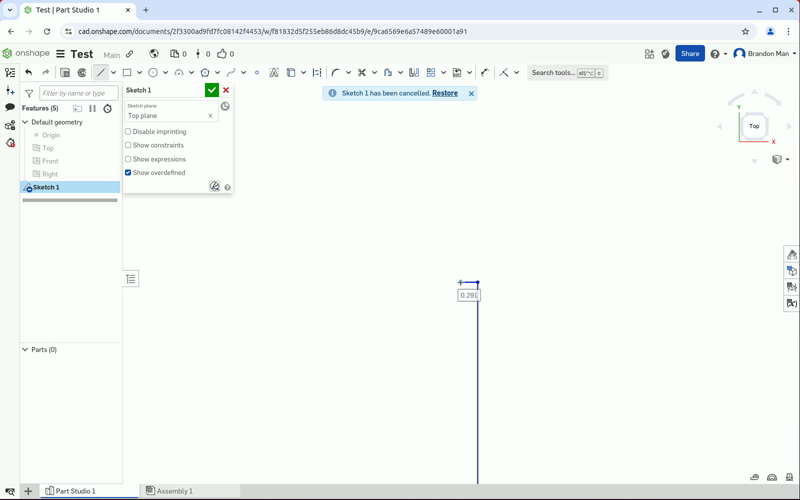
scroll(-6)
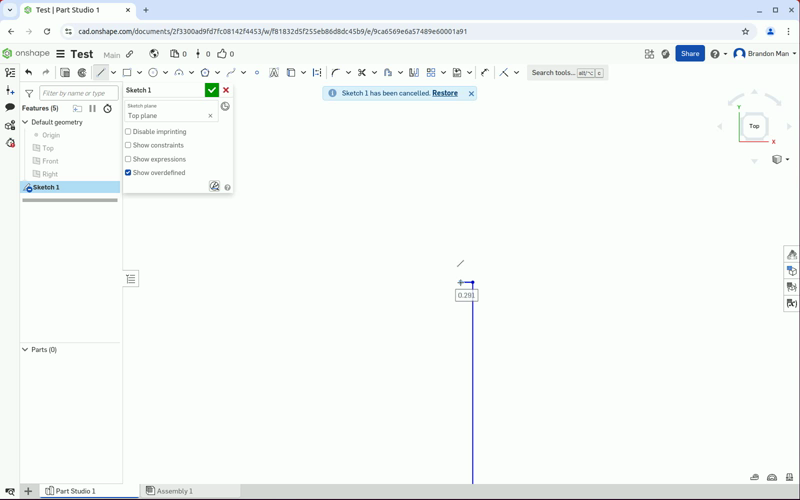
scroll(-6)
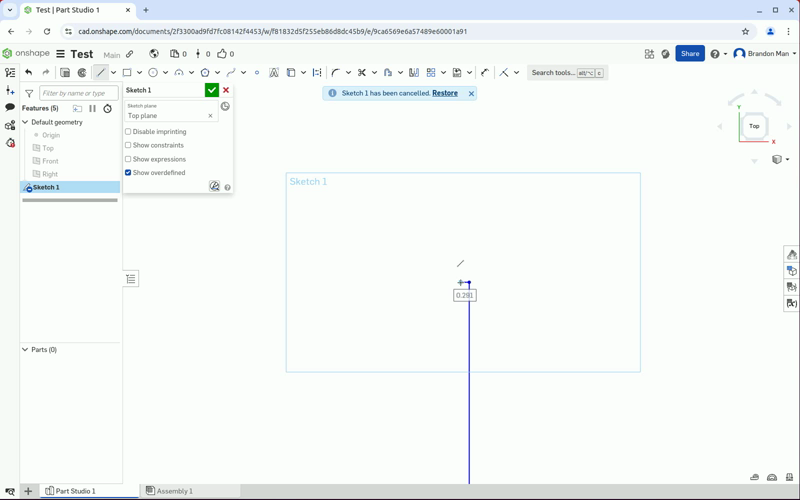
scroll(-6)
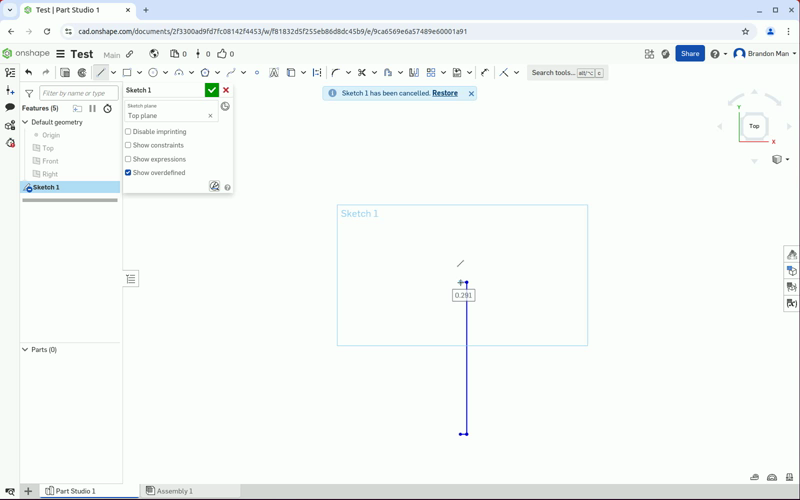
scroll(-6)
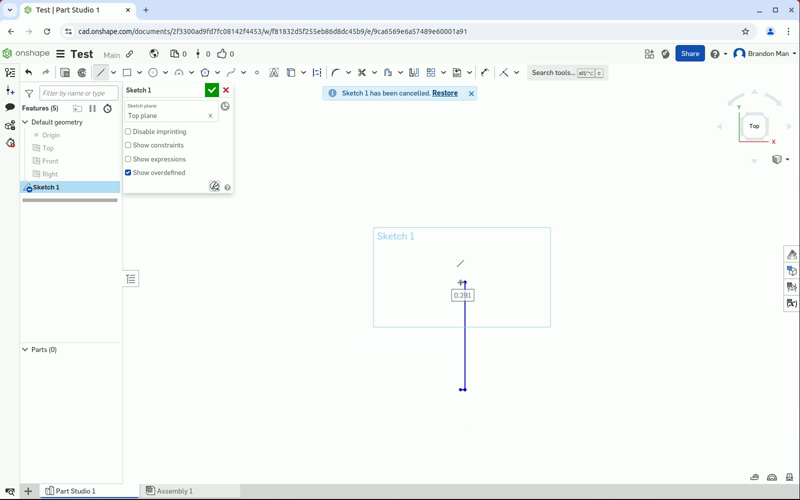
scroll(-6)
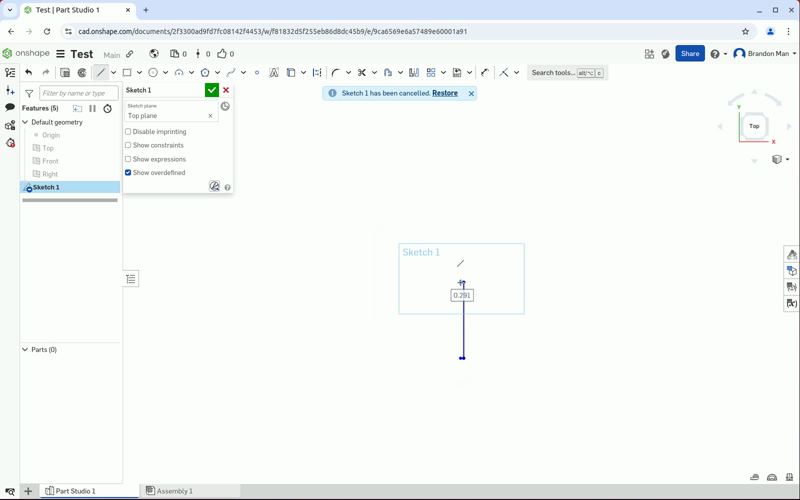
scroll(-6)
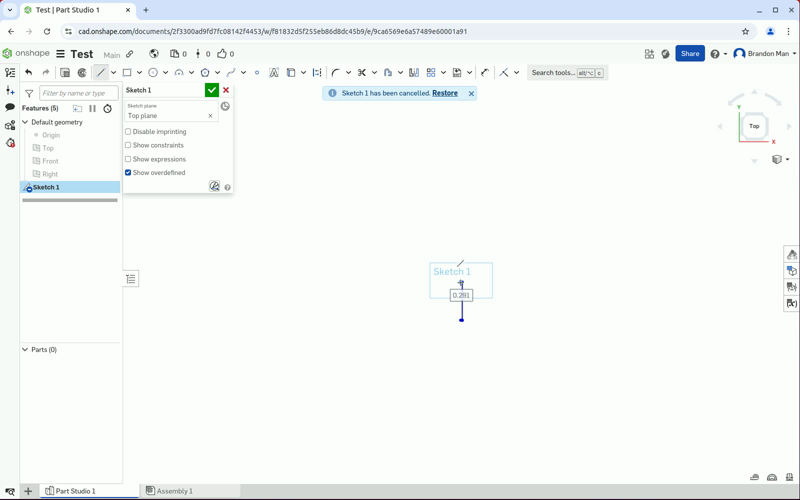
key_up(shift)
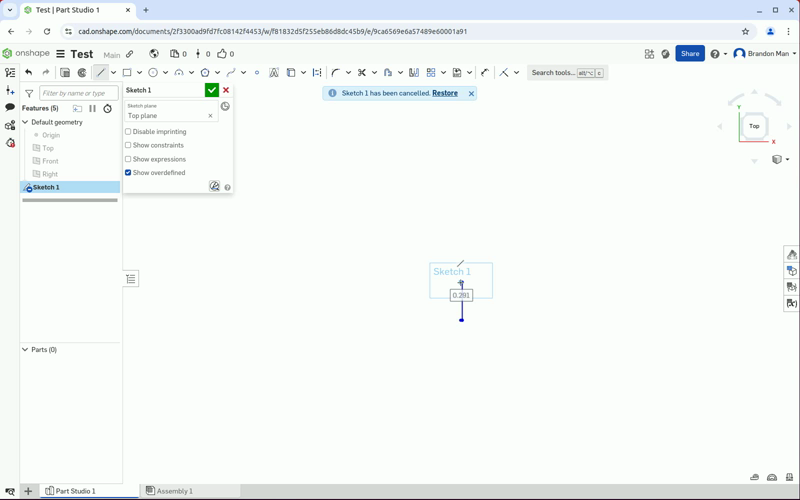
mouse_move(490, 282)
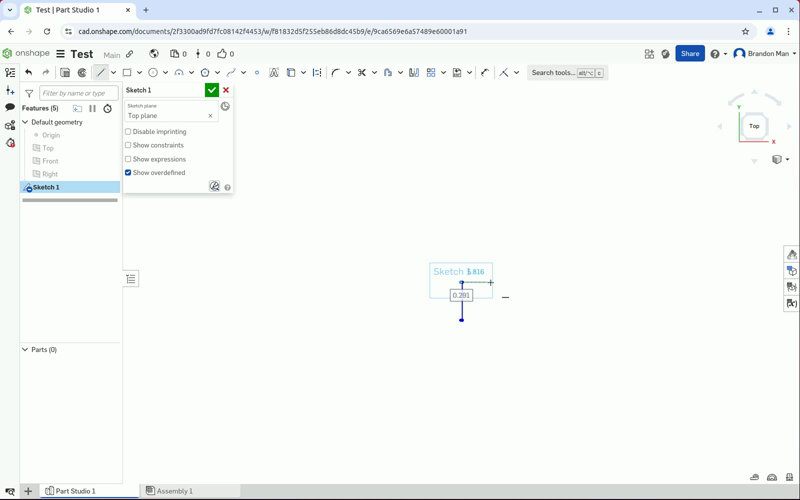
key_down(shift)
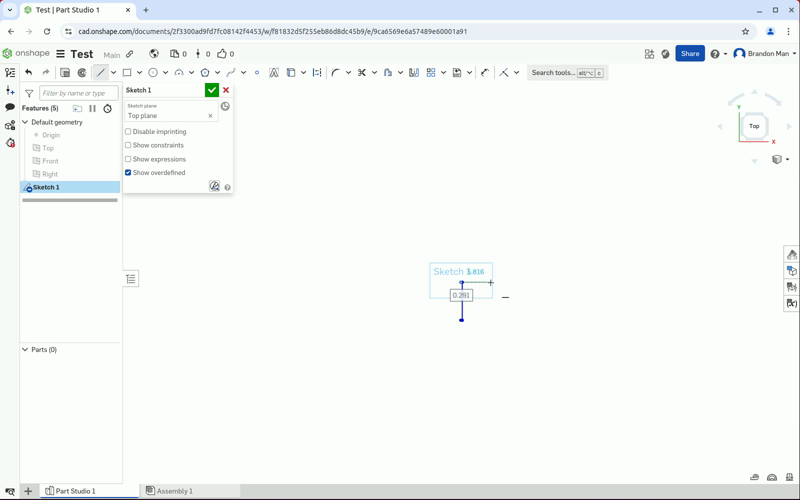
mouse_move(460, 320)
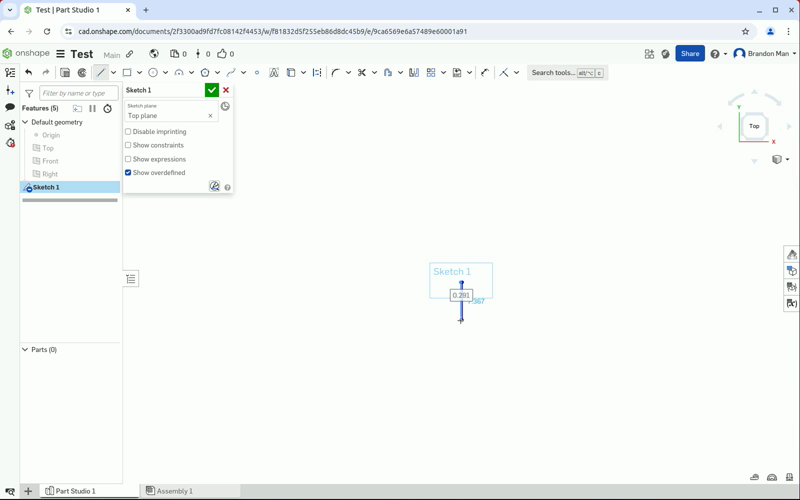
scroll(6)
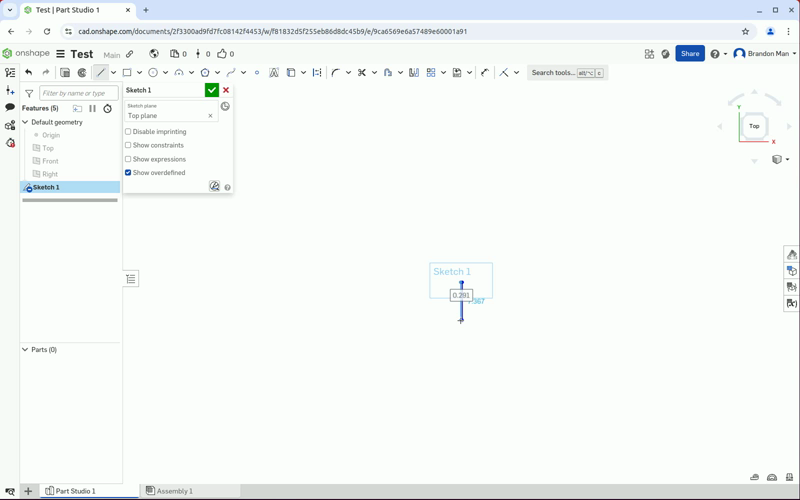
scroll(6)
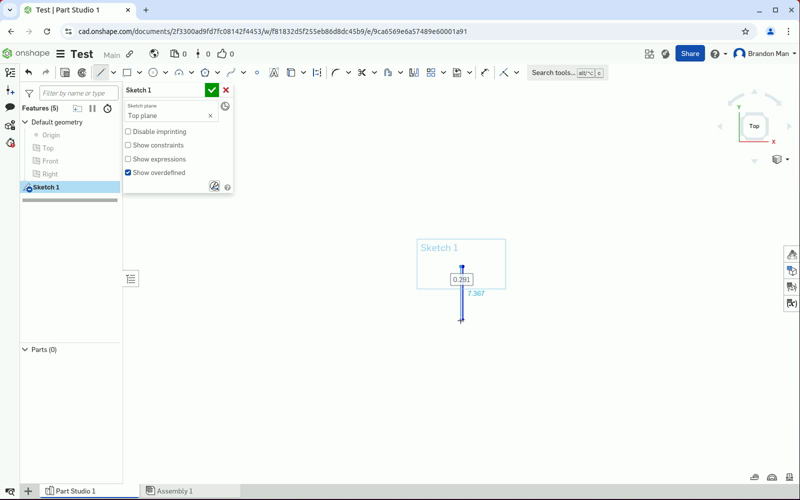
scroll(6)
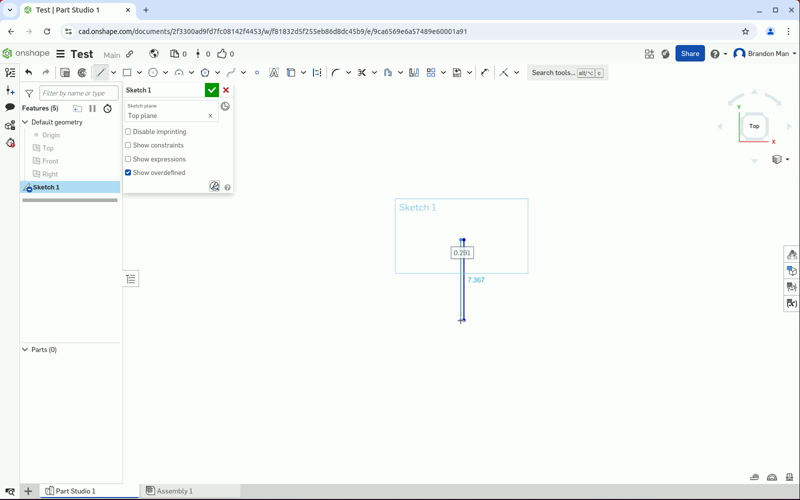
scroll(6)
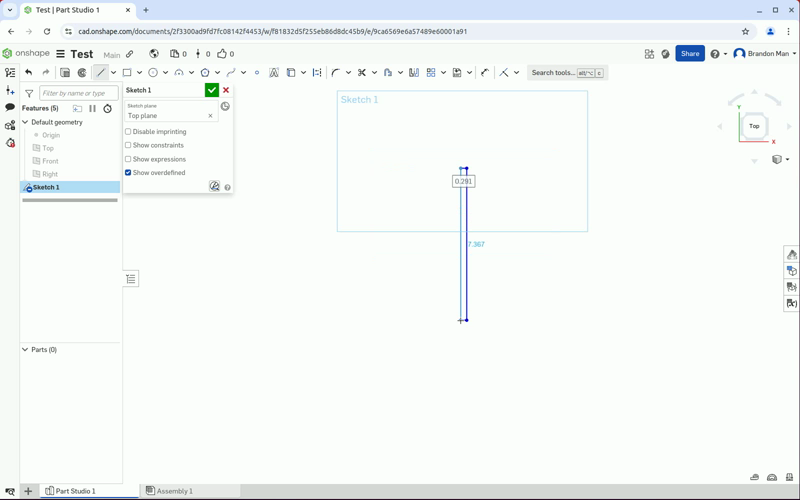
scroll(6)
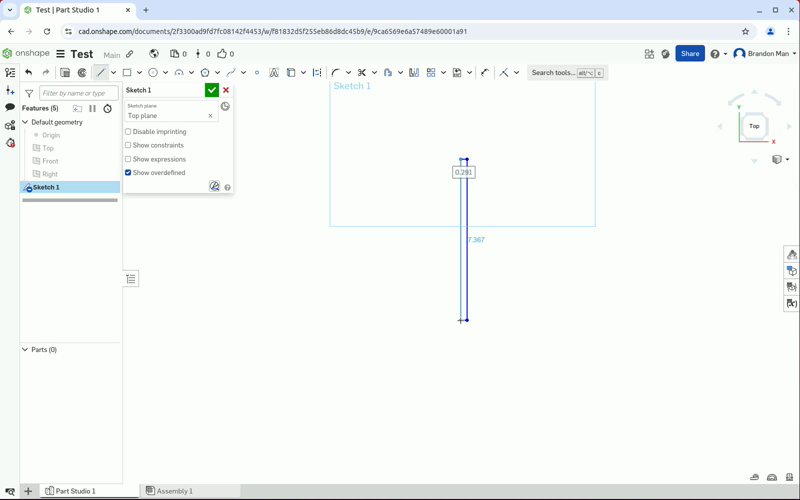
scroll(6)
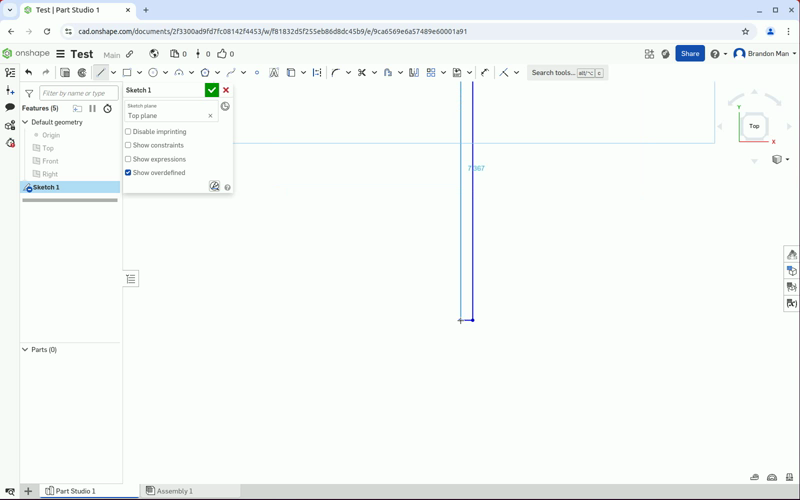
scroll(6)
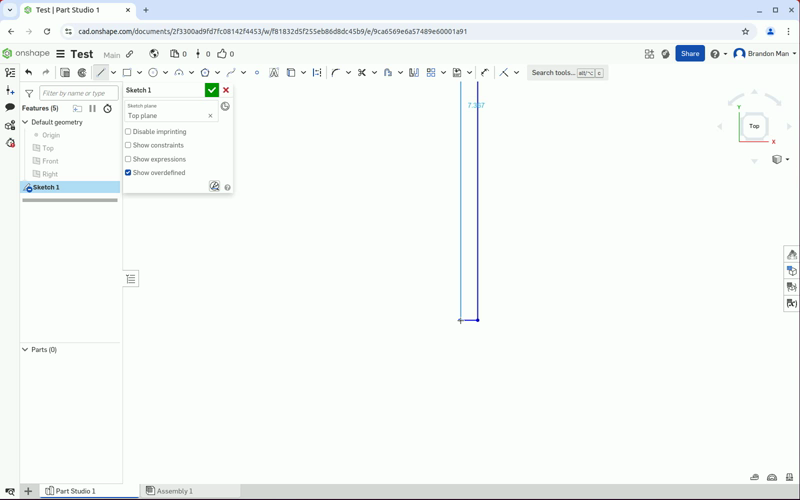
key_up(shift)
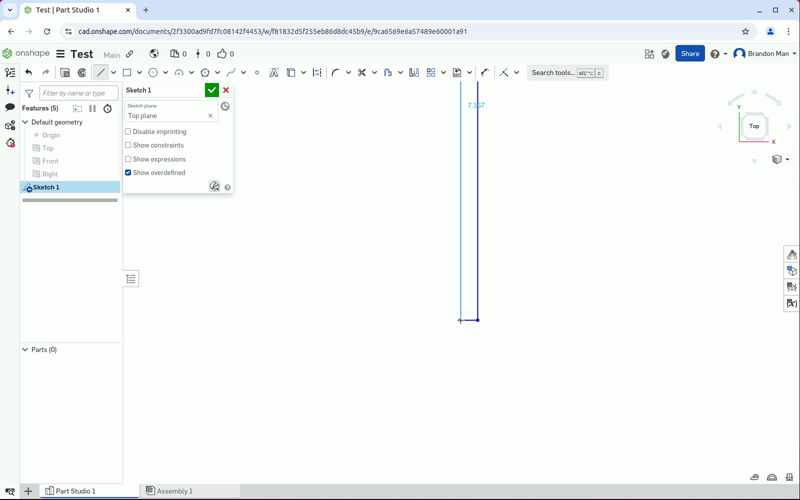
click(460, 320)
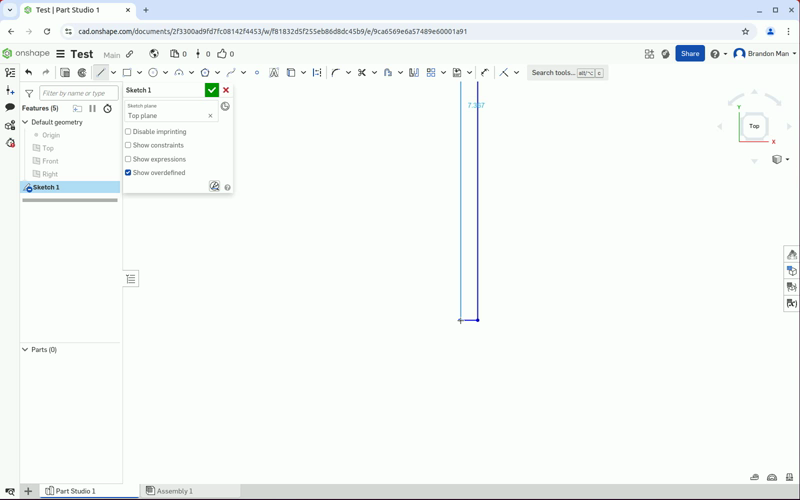
scroll(-6)
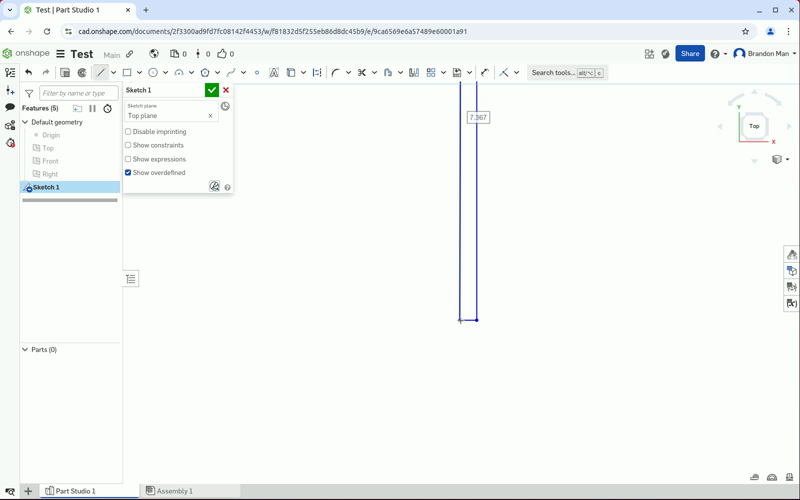
scroll(-6)
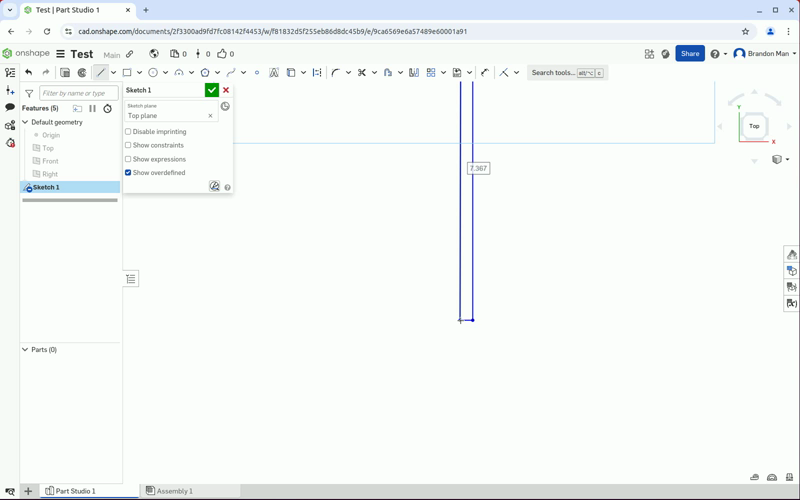
scroll(-6)
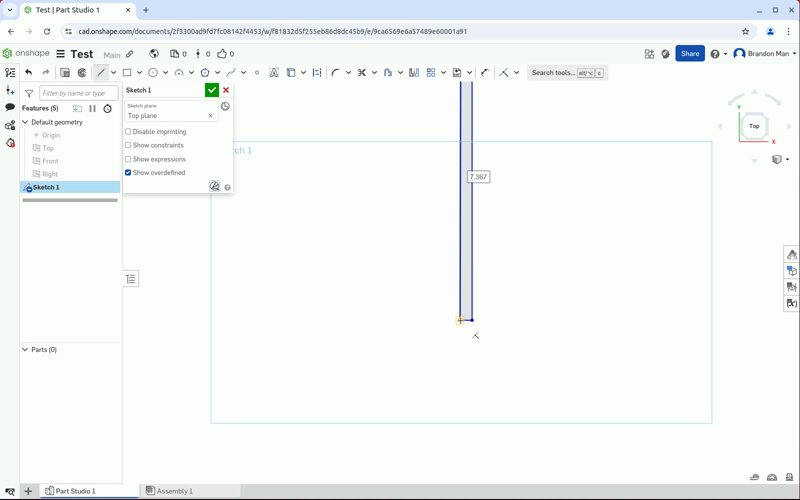
scroll(-6)
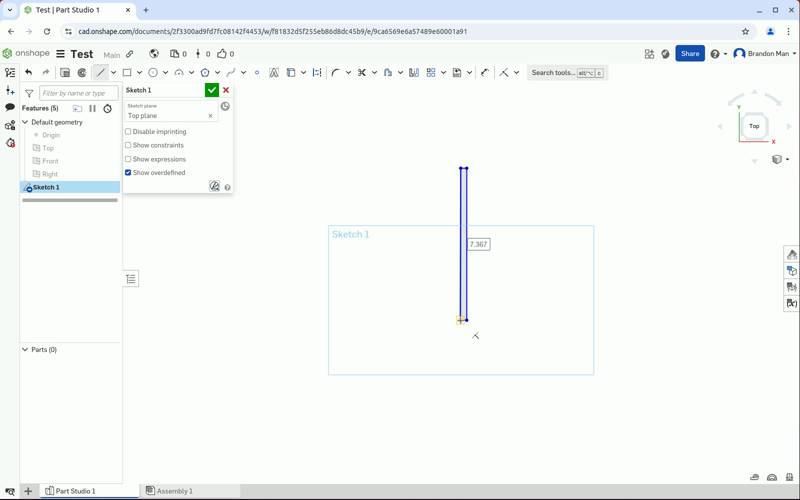
scroll(-6)
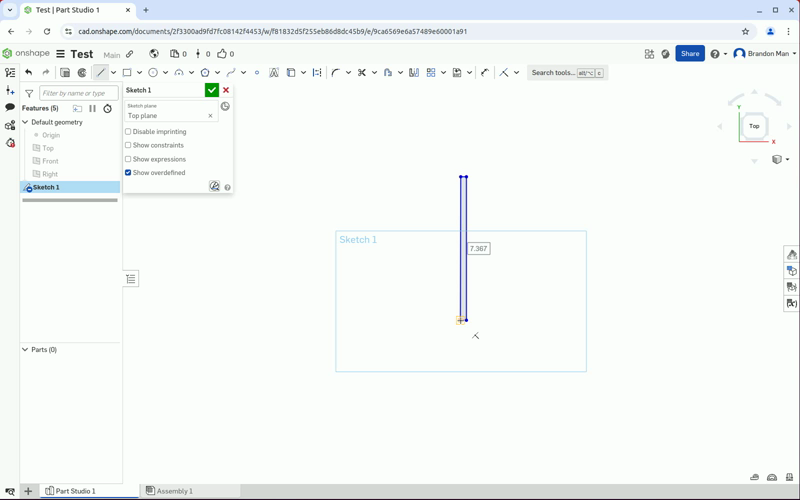
scroll(-6)
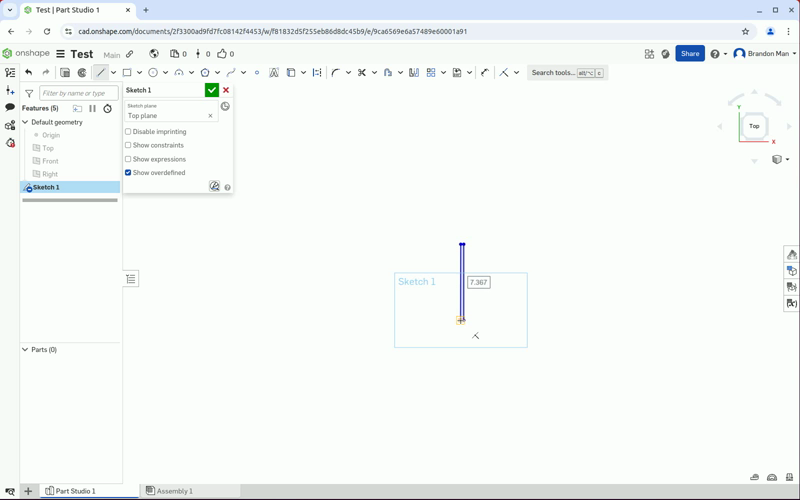
scroll(-6)
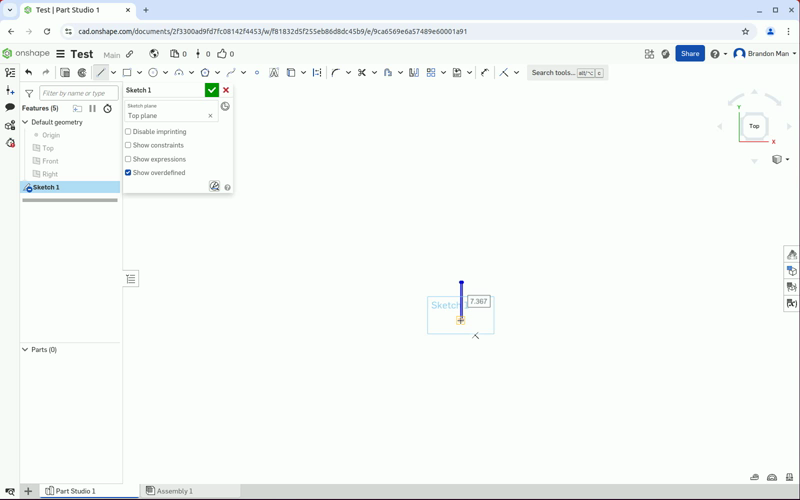
key(esc)
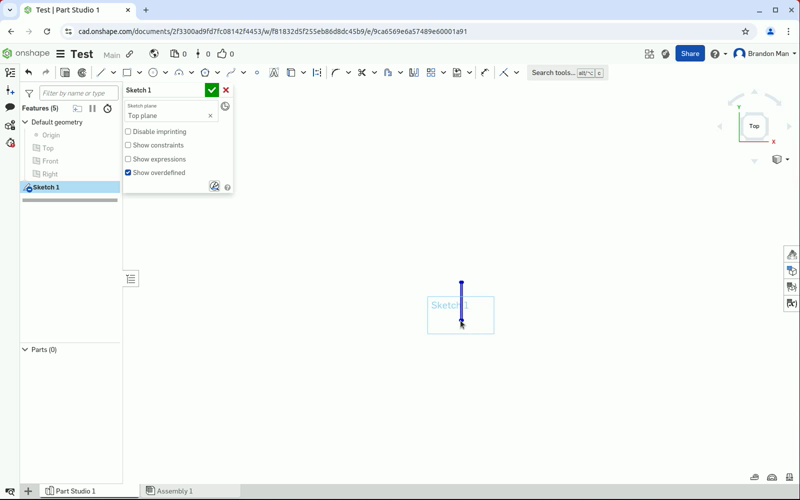
mouse_move(461, 285)
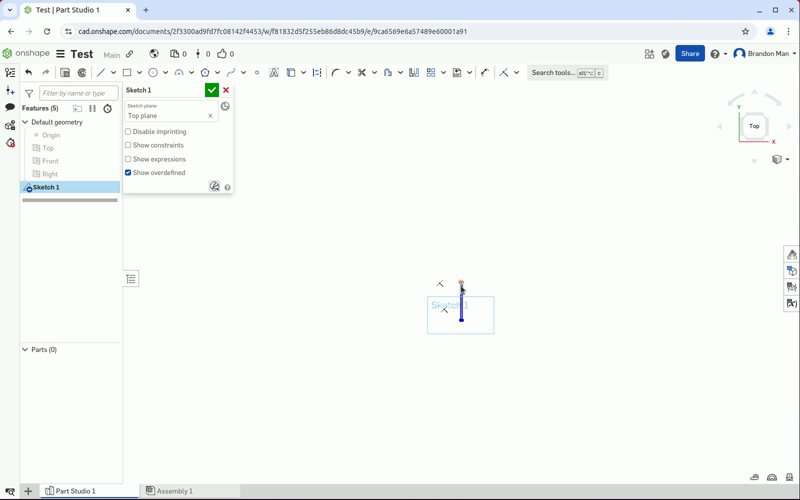
scroll(6)
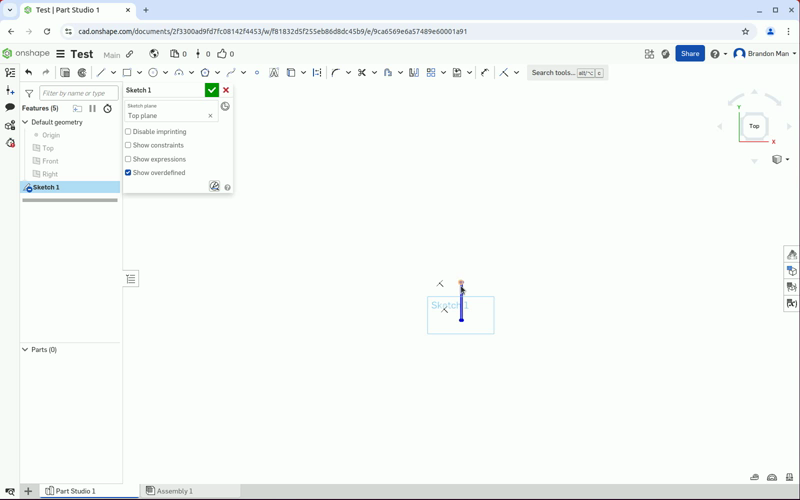
scroll(6)
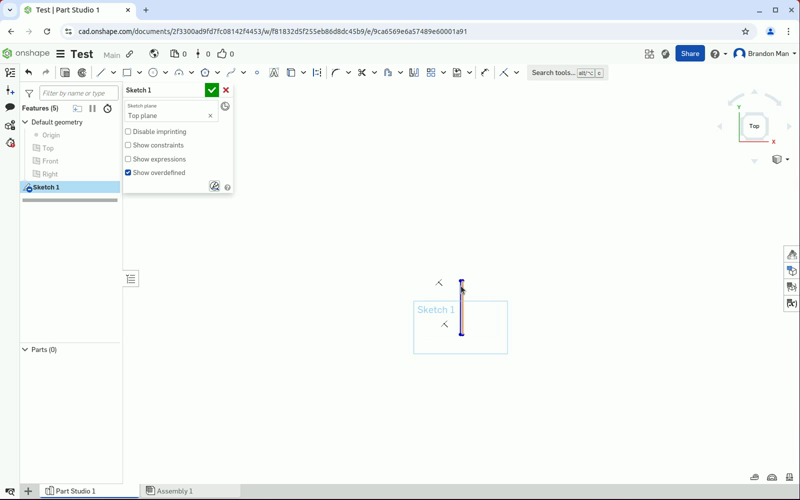
scroll(6)
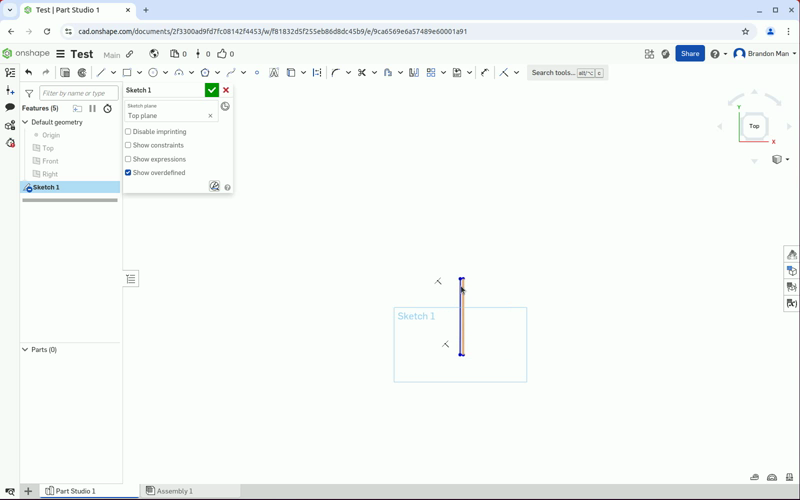
scroll(6)
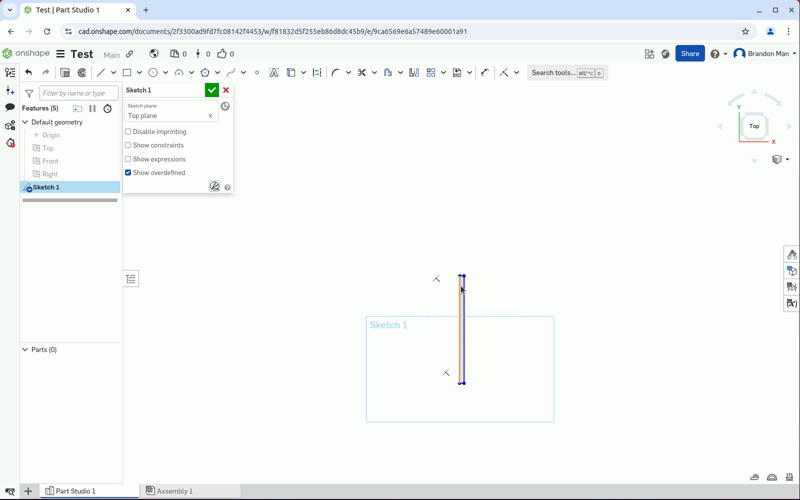
scroll(6)
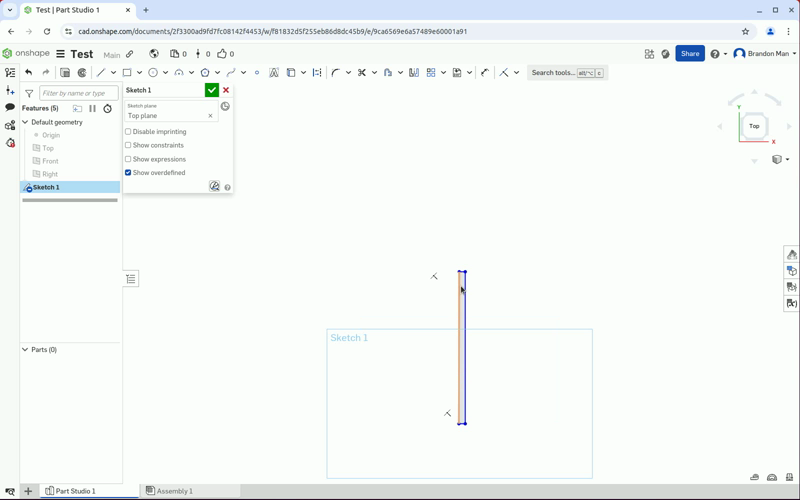
scroll(6)
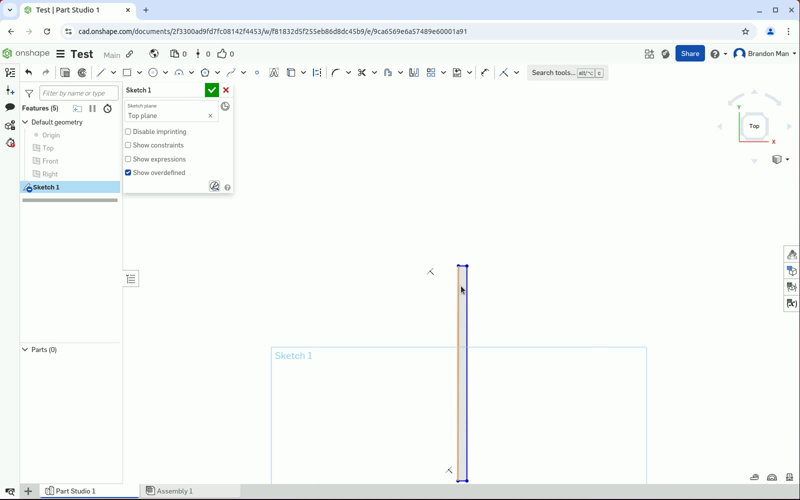
scroll(6)
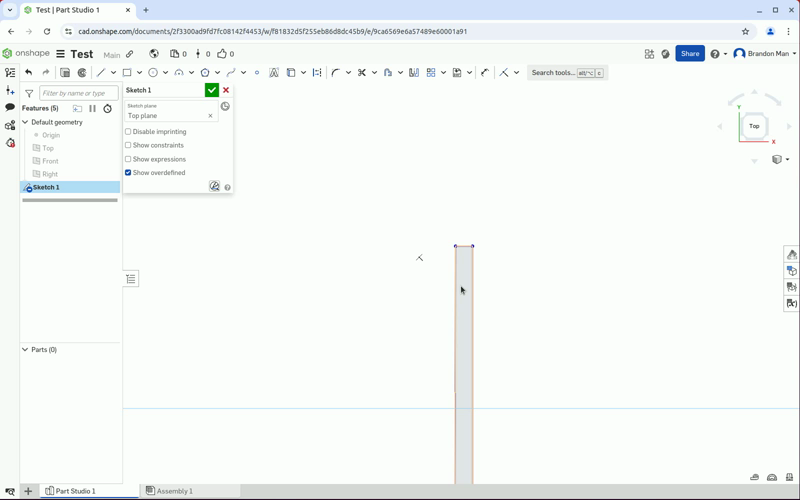
click(461, 285)
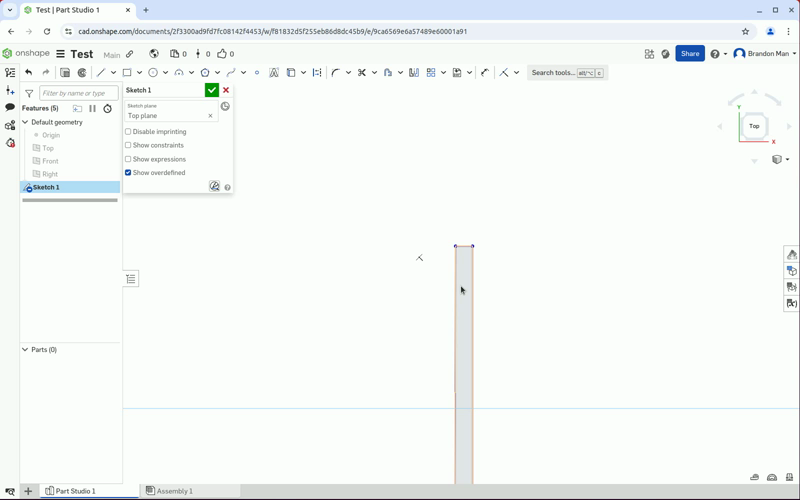
scroll(-6)
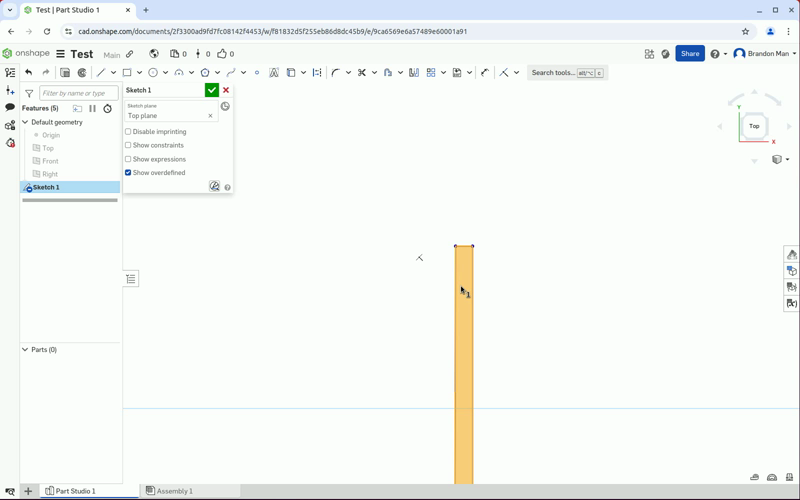
scroll(-6)
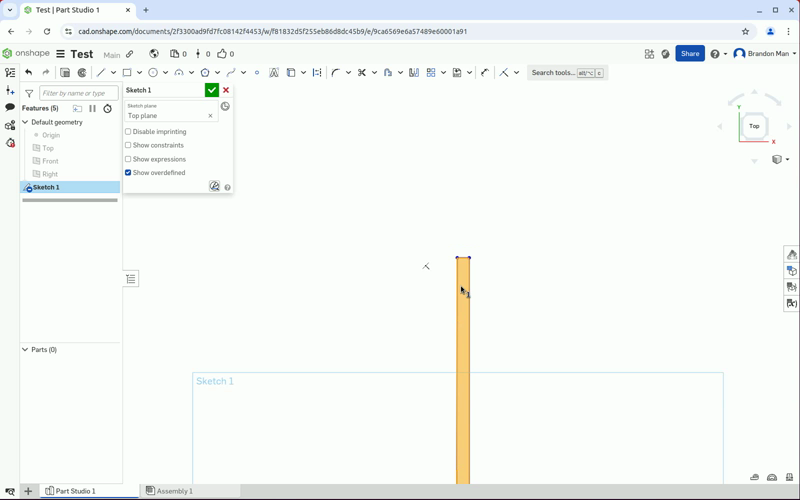
scroll(-6)
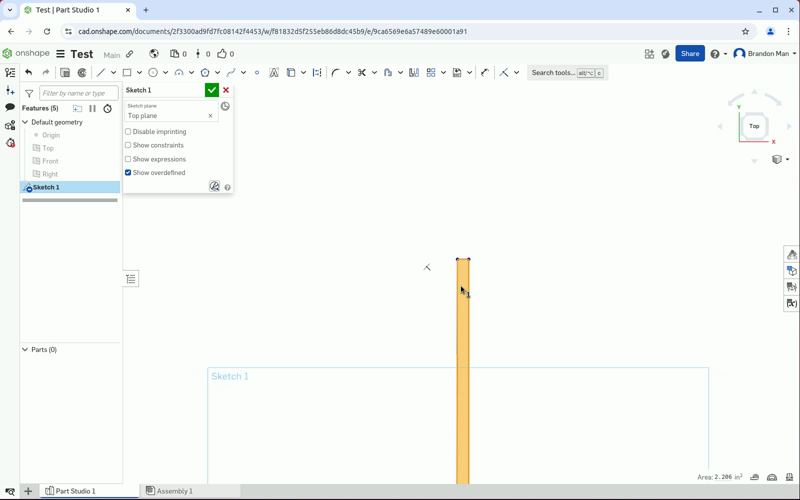
scroll(-6)
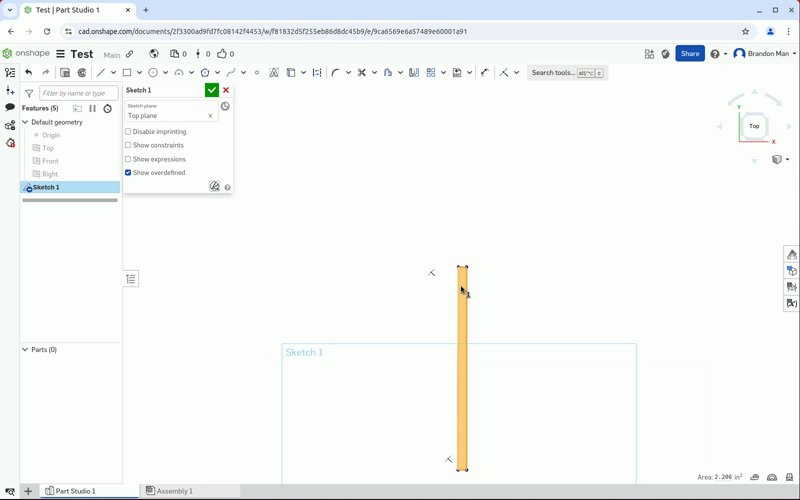
scroll(-6)
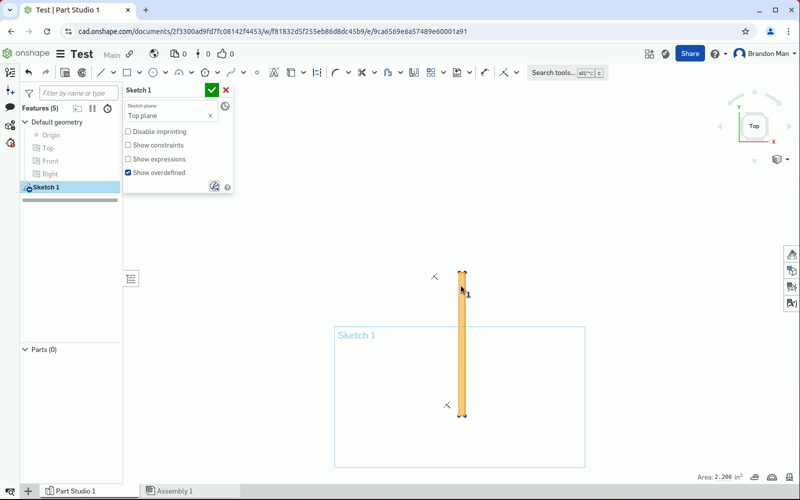
scroll(-6)
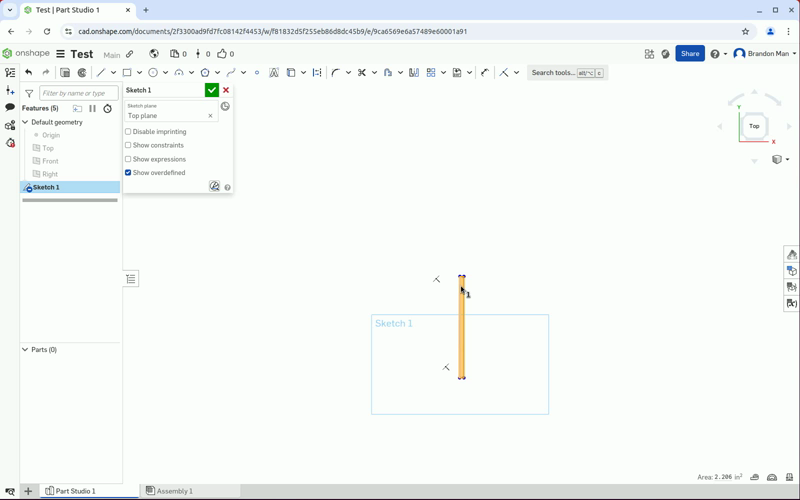
scroll(-6)
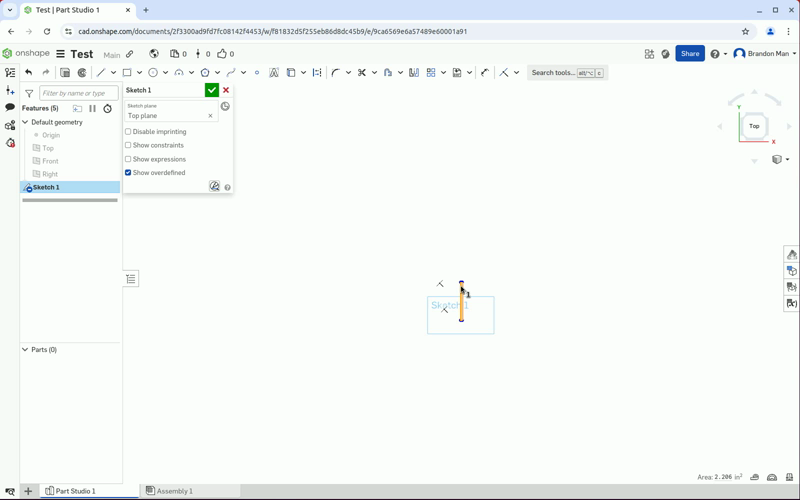
mouse_move(73, 352)
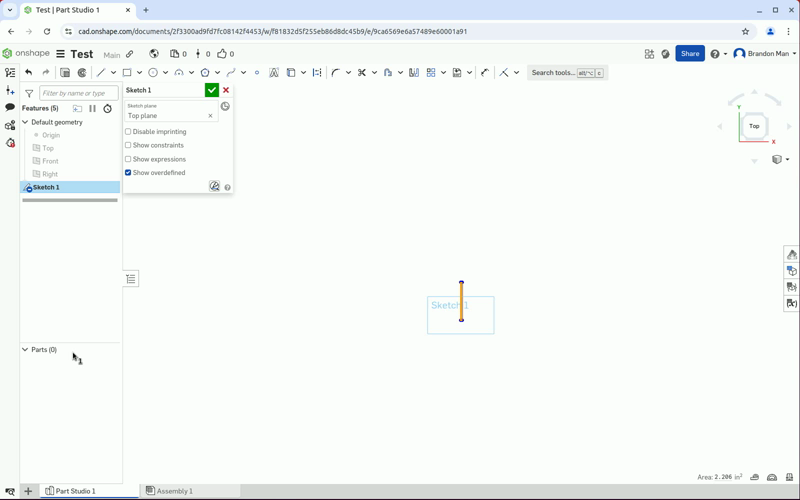
key(shift+y)
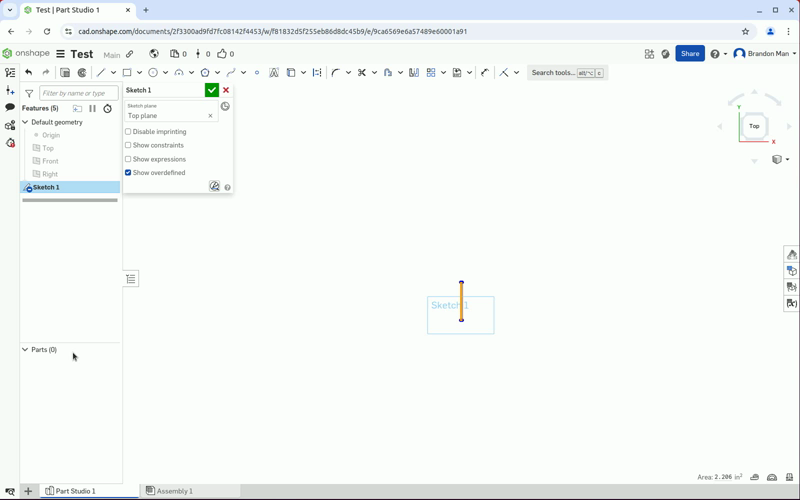
key(shift+e)
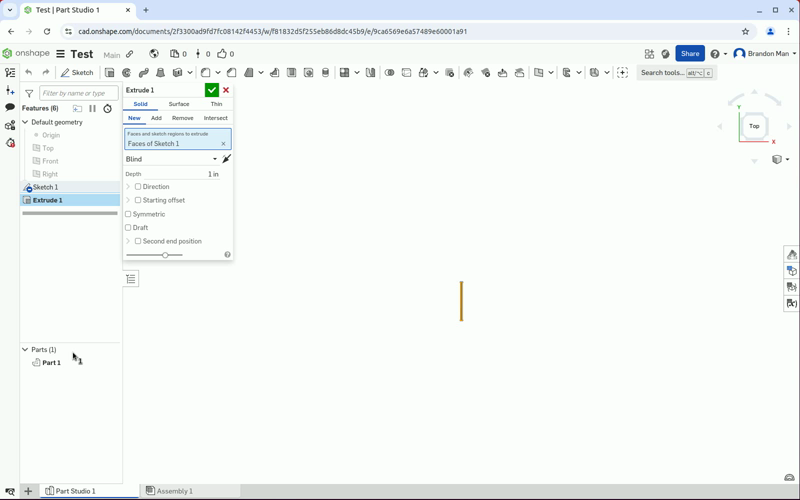
mouse_move(143, 106)
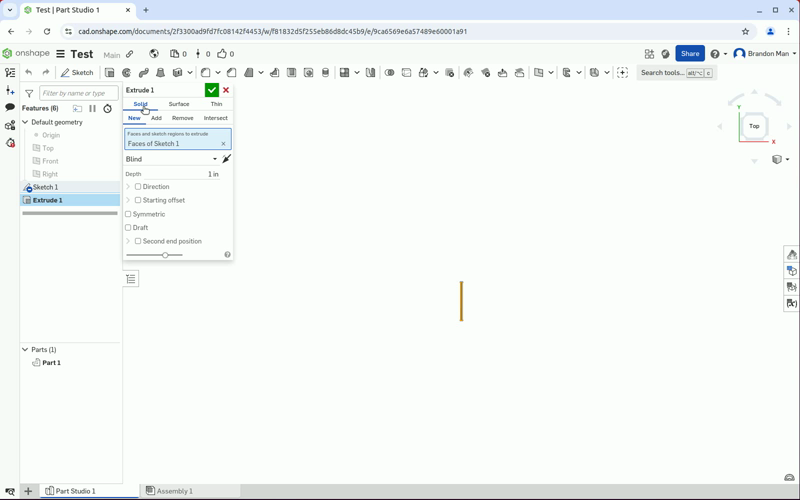
click(143, 106)
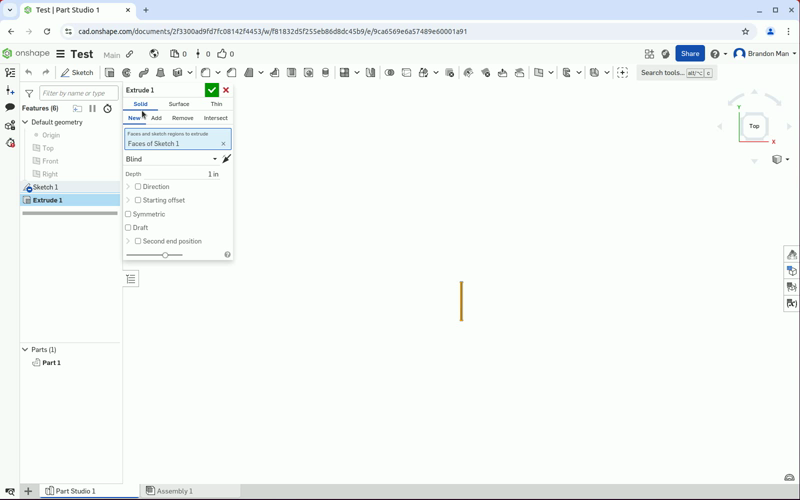
mouse_move(137, 120)
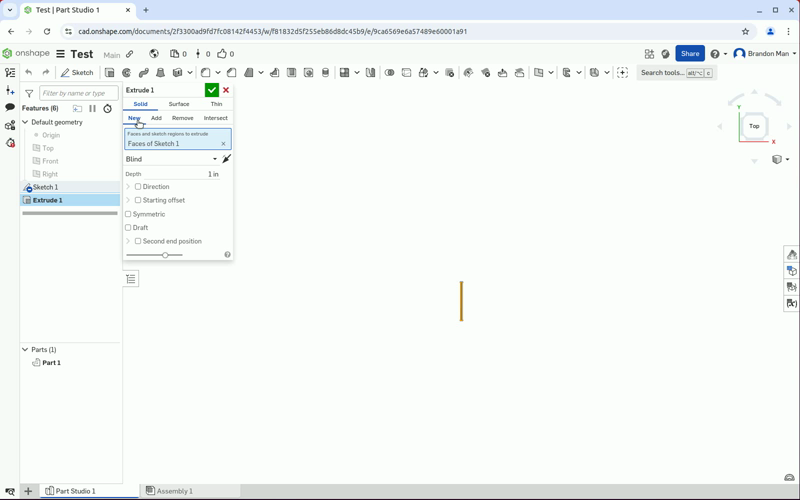
click(137, 120)
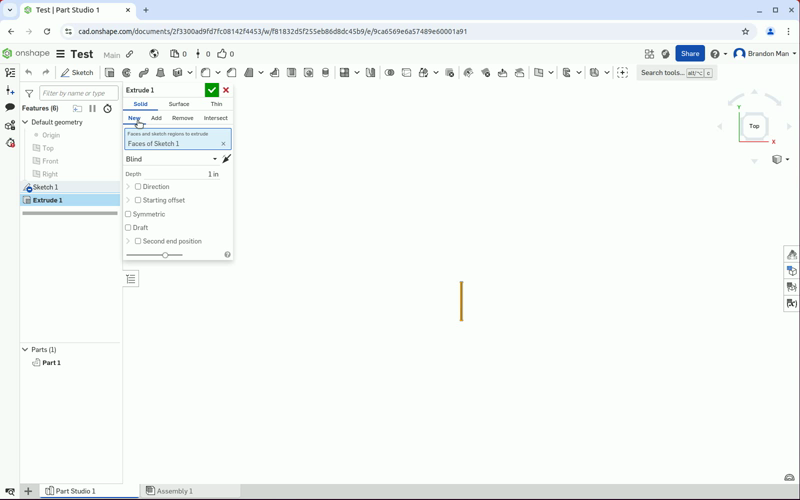
key(tab, 4)
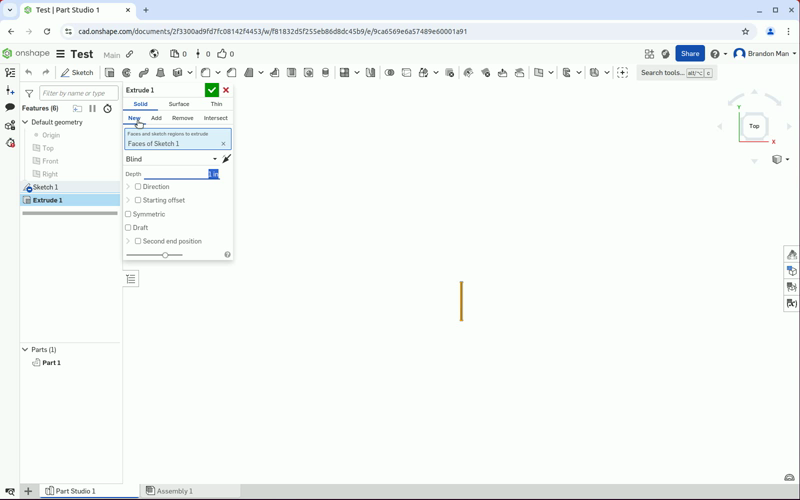
text(14.683)
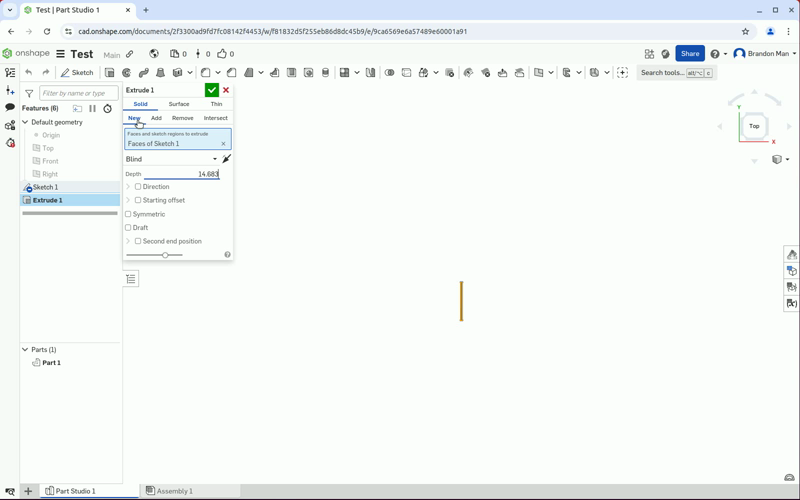
key(enter)
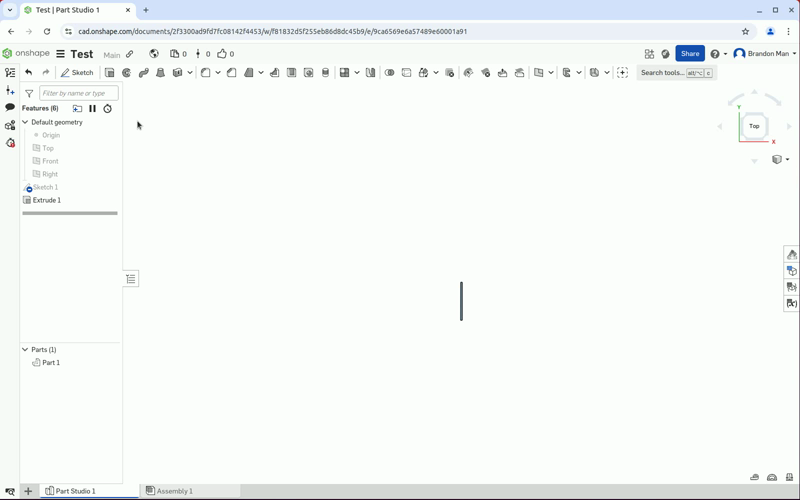
key(shift+h)
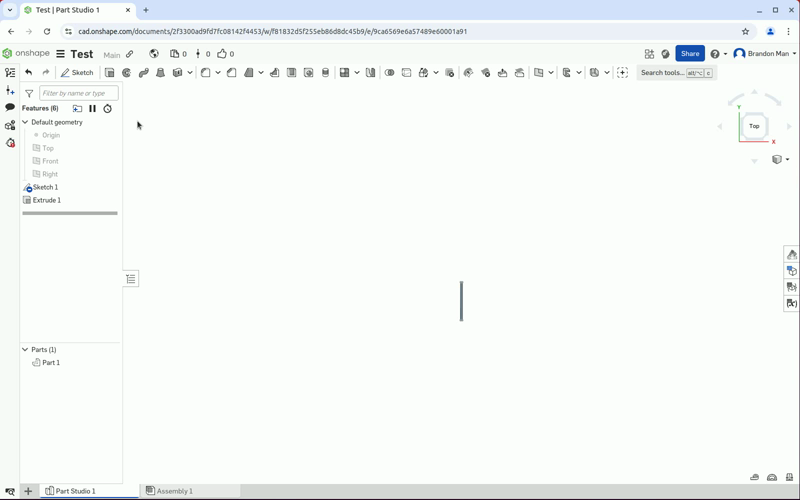
key(shift+h)
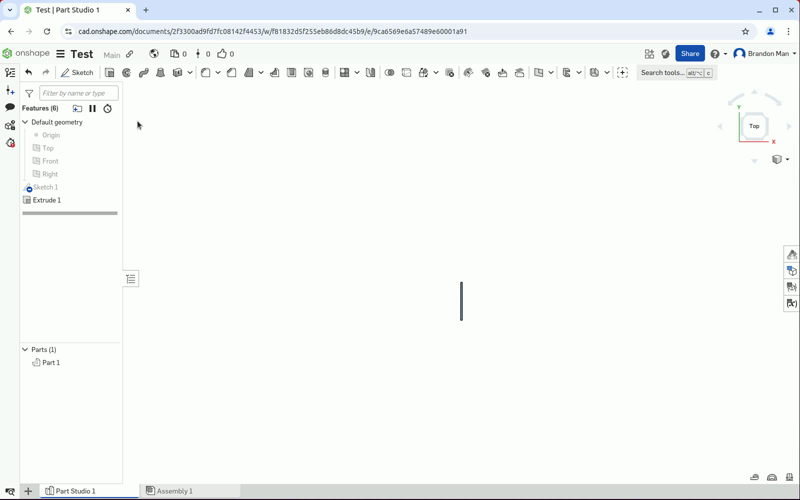
mouse_move(73, 189)
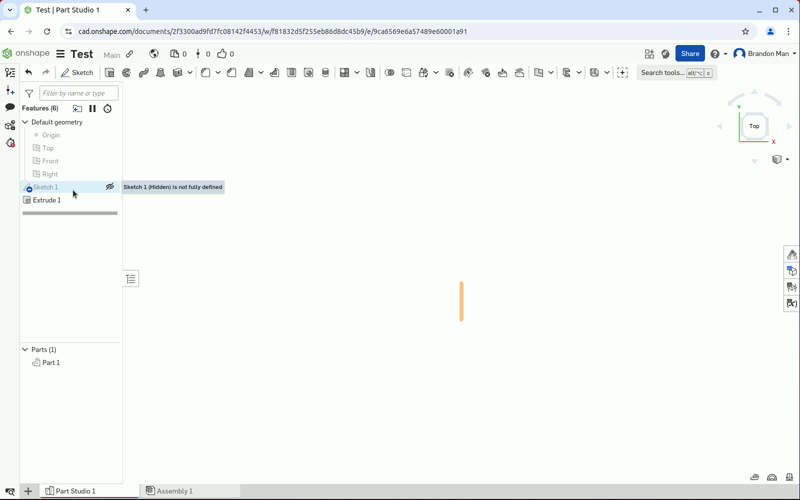
click(73, 189)
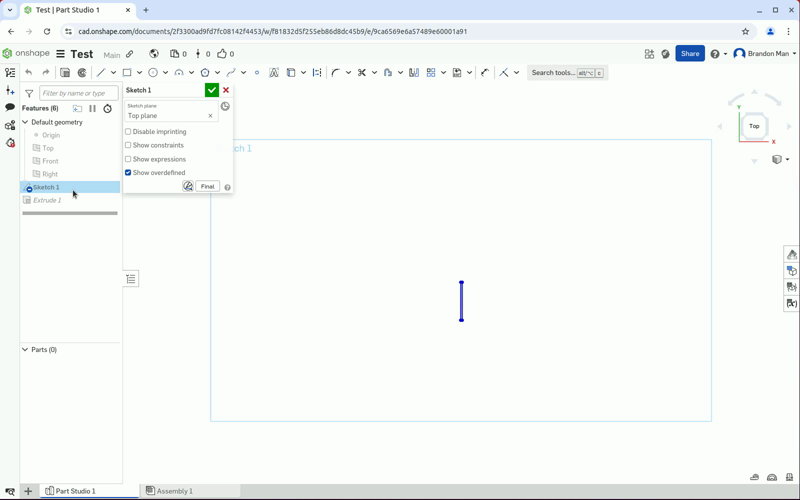
mouse_move(229, 92)
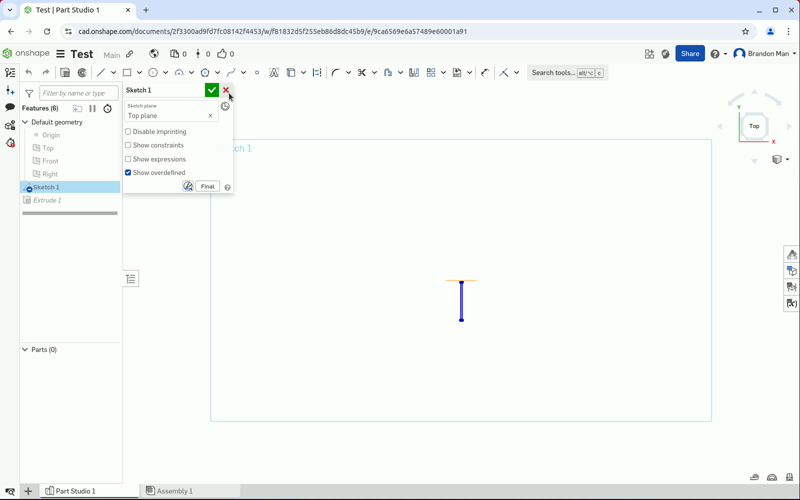
click(229, 92)
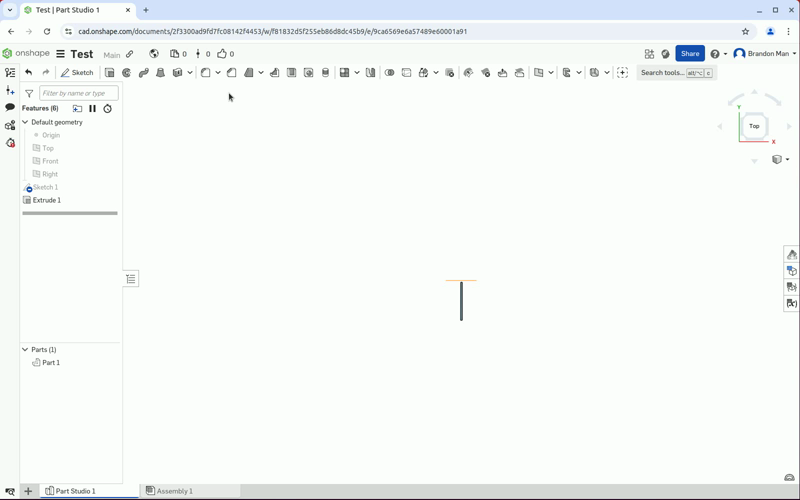
mouse_move(73, 352)
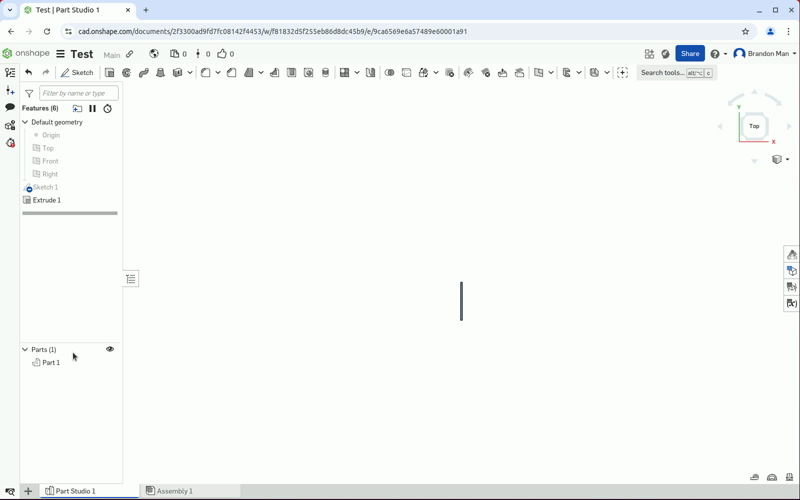
key(y)
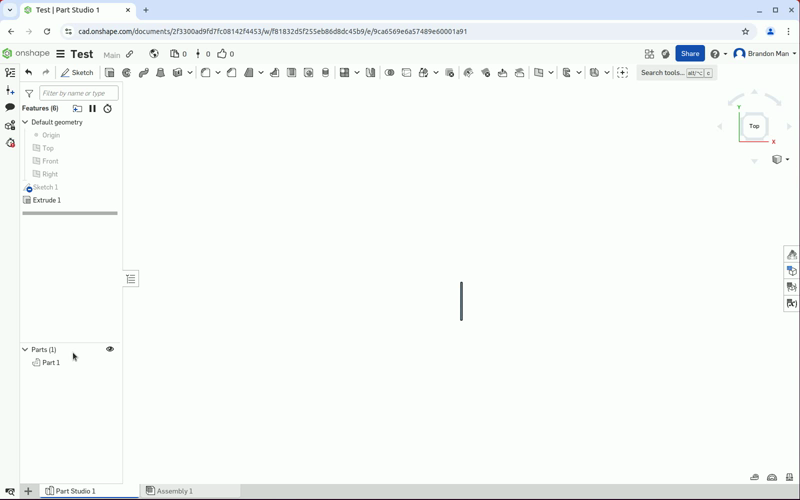
key(shift+p)
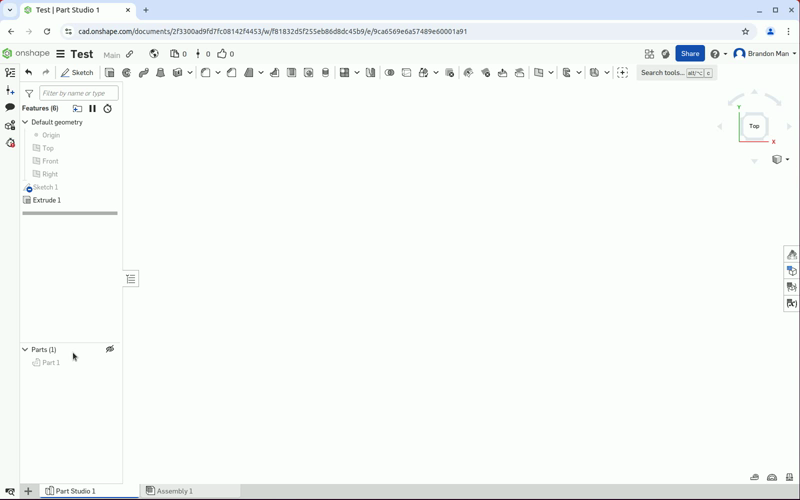
key(space)
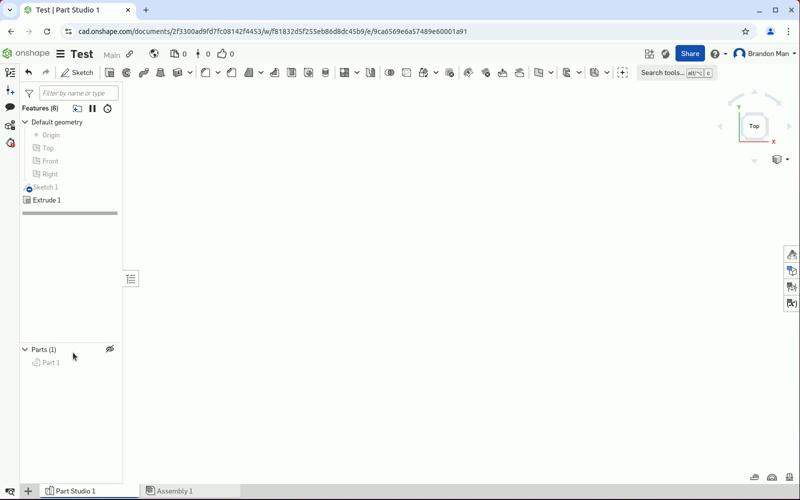
key_down(shift)
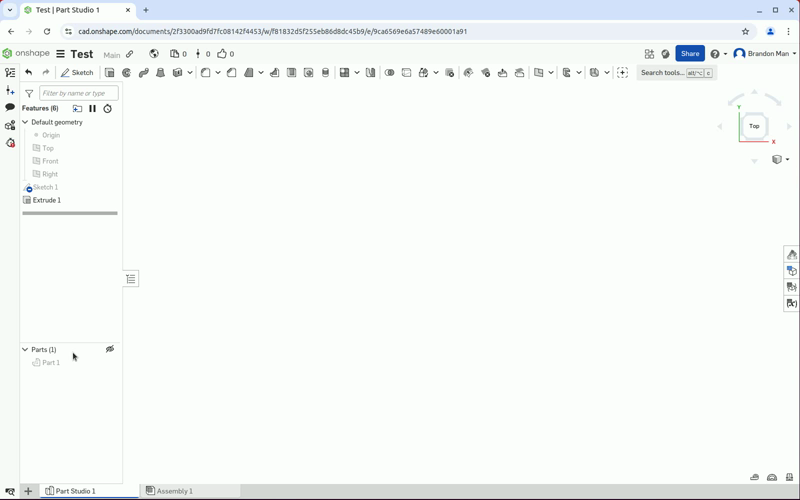
key(up)
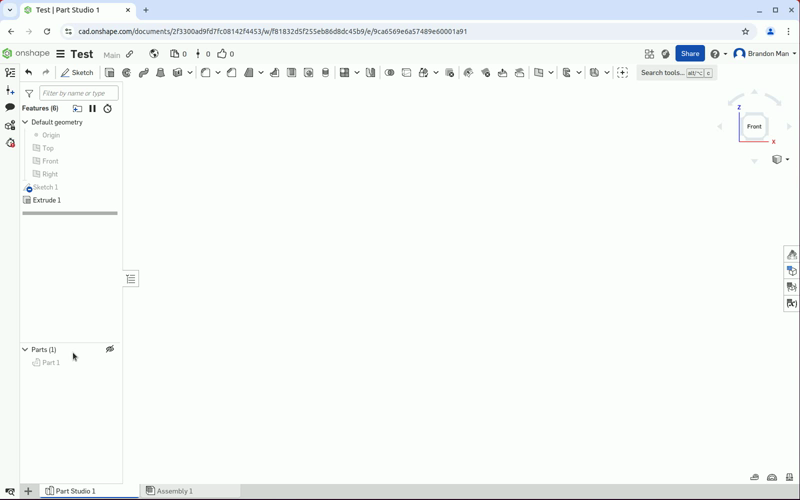
key_up(shift)
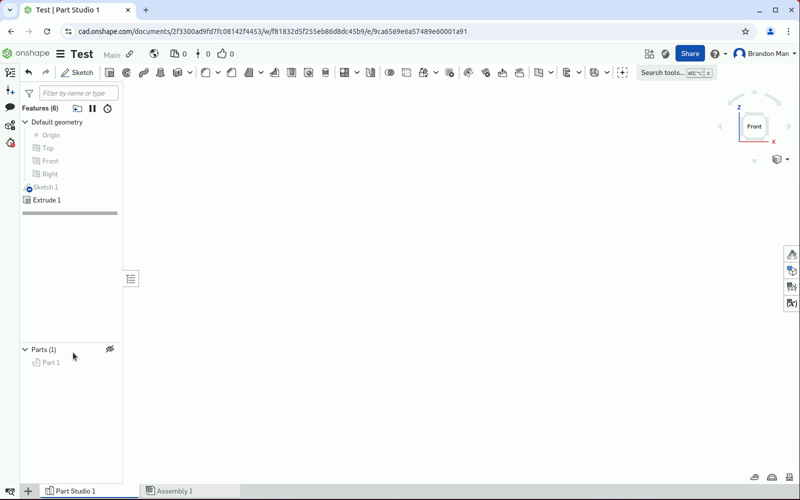
mouse_move(73, 352)
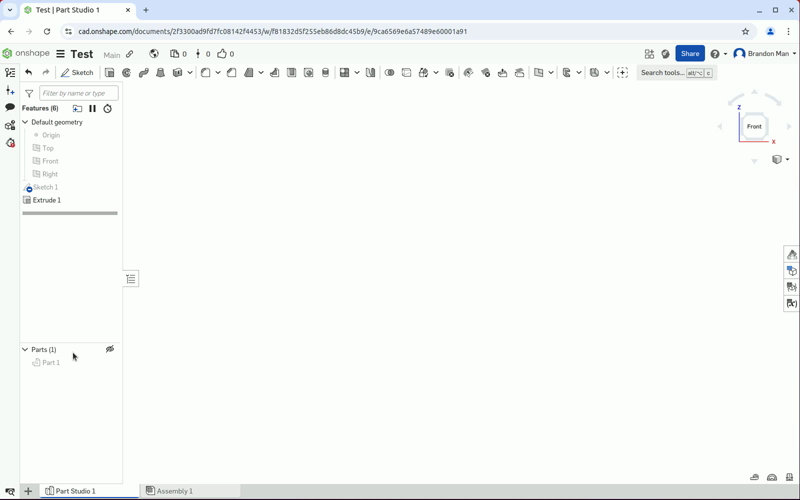
key(shift+y)
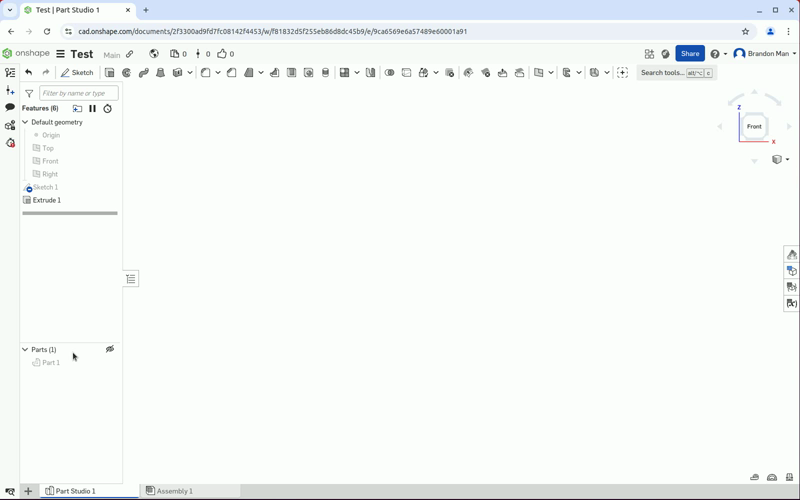
key(shift+s)
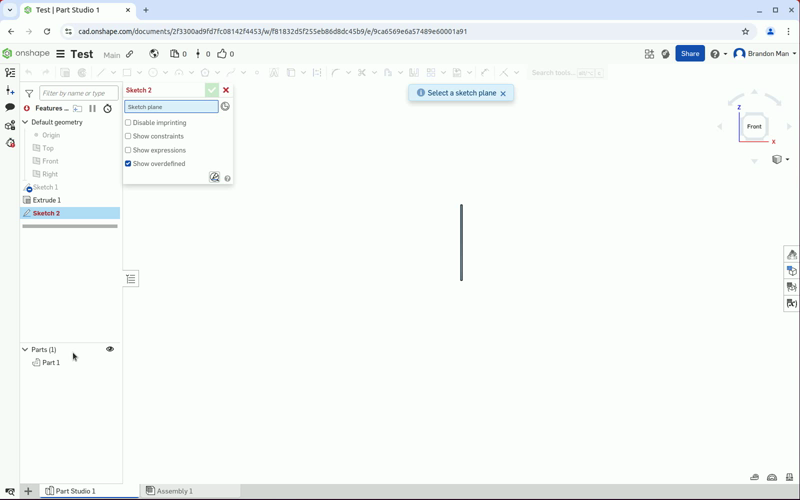
mouse_move(73, 163)
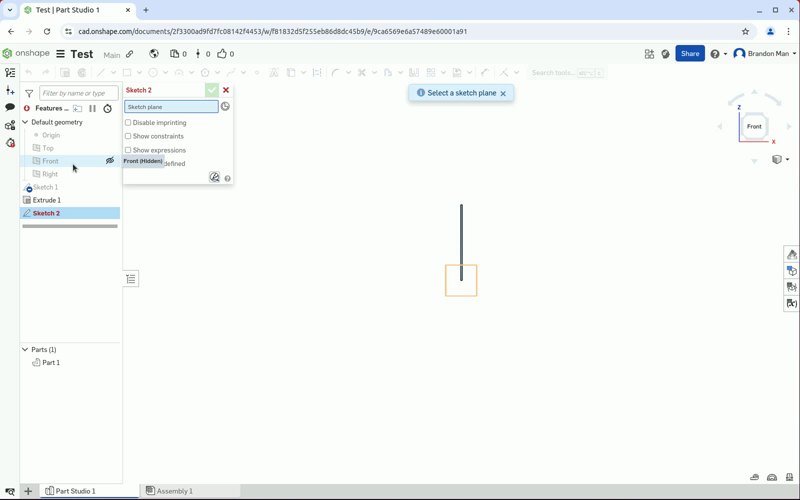
click(73, 163)
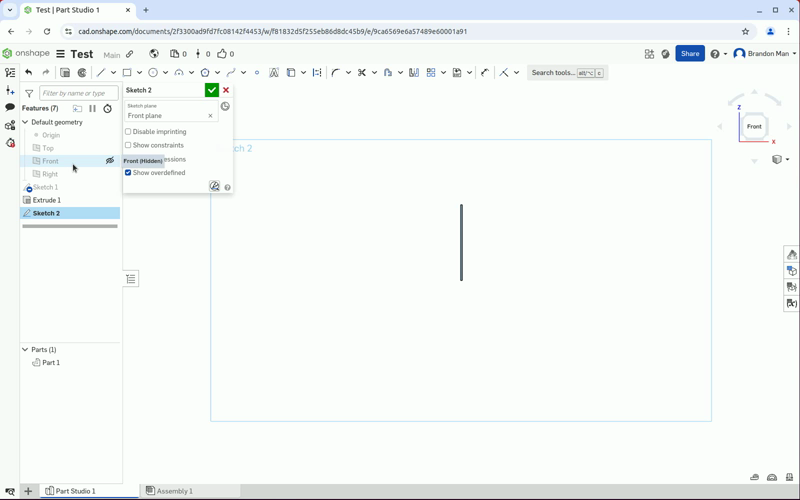
mouse_move(73, 352)
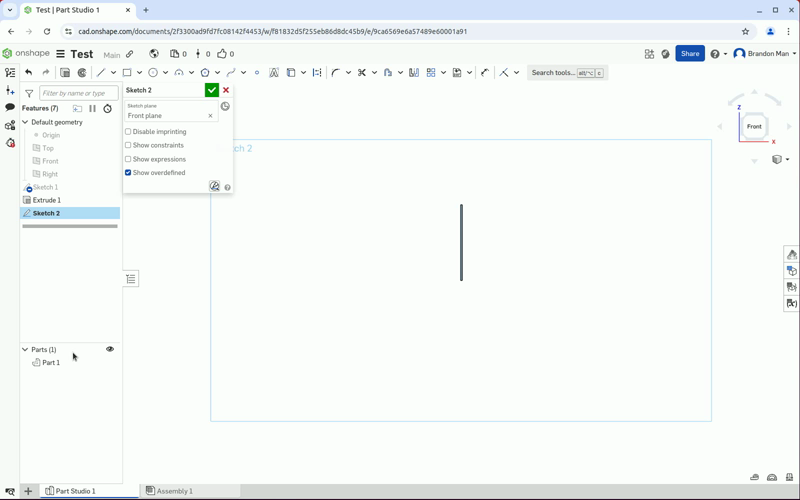
key(y)
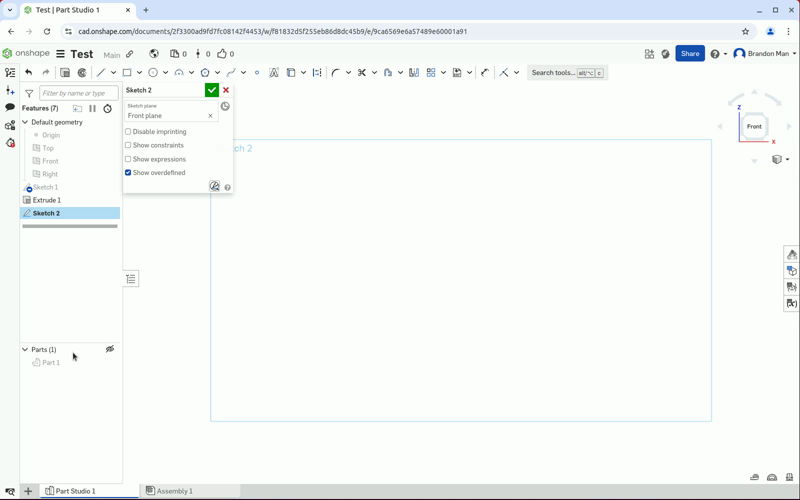
key(l)
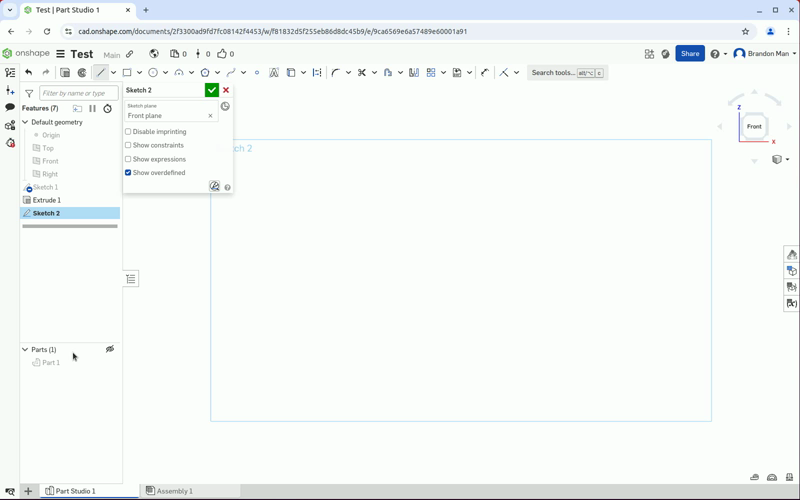
key_down(shift)
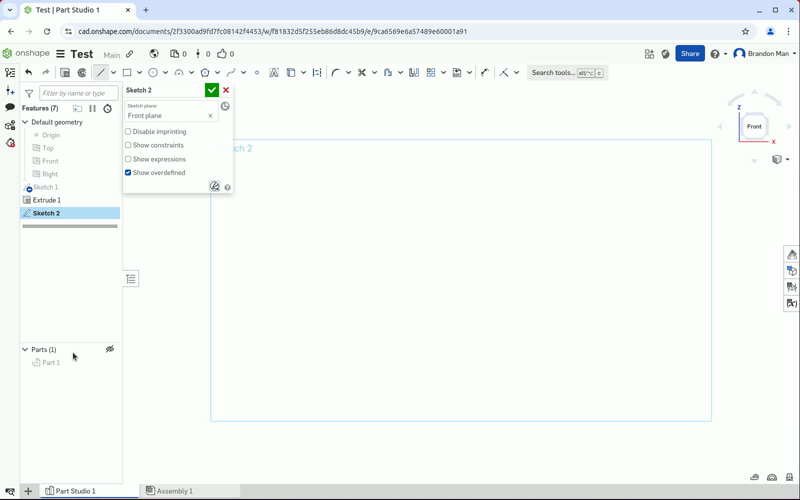
mouse_move(460, 282)
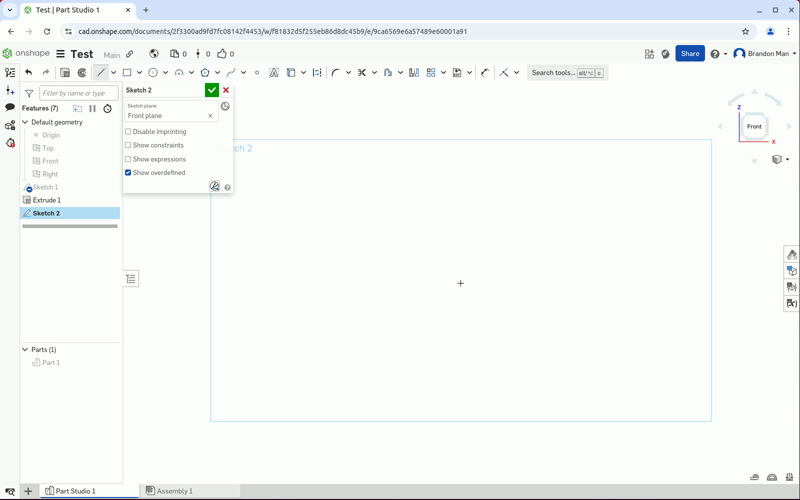
click(460, 282)
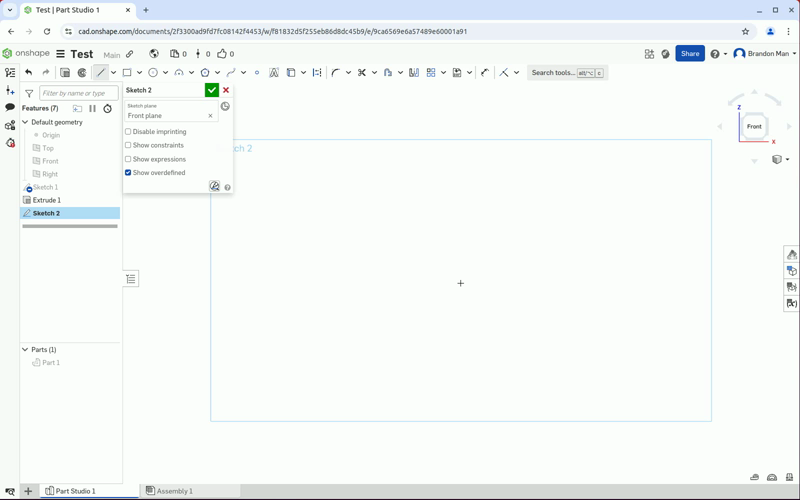
key_up(shift)
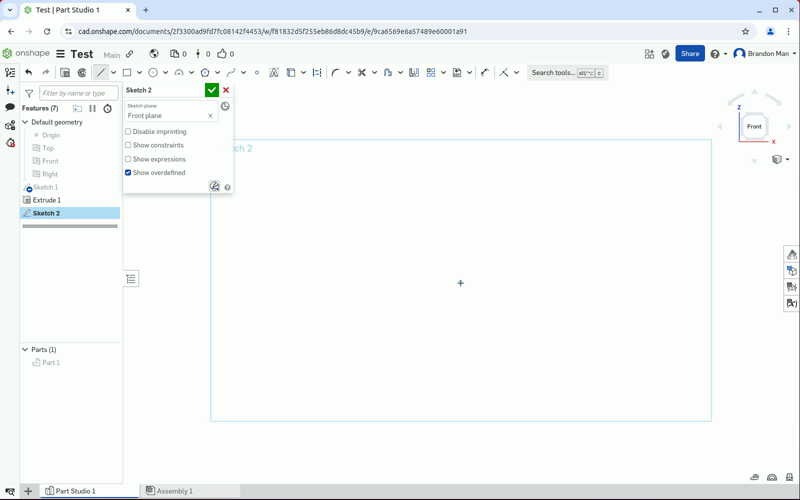
key_down(shift)
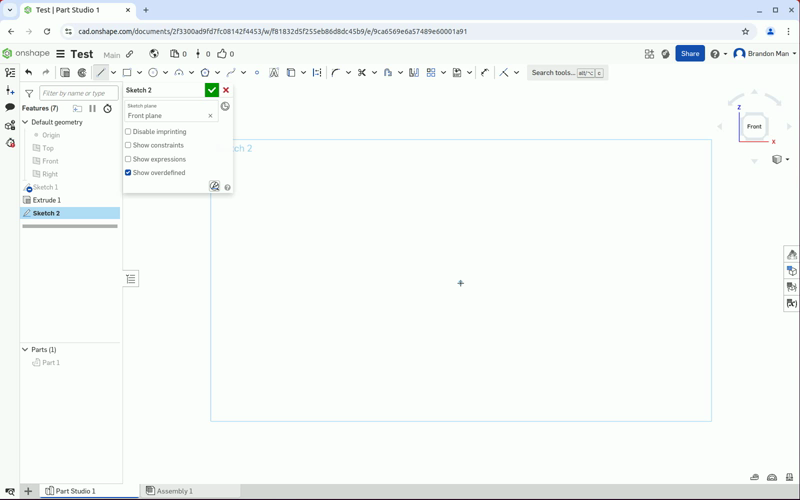
mouse_move(568, 273)
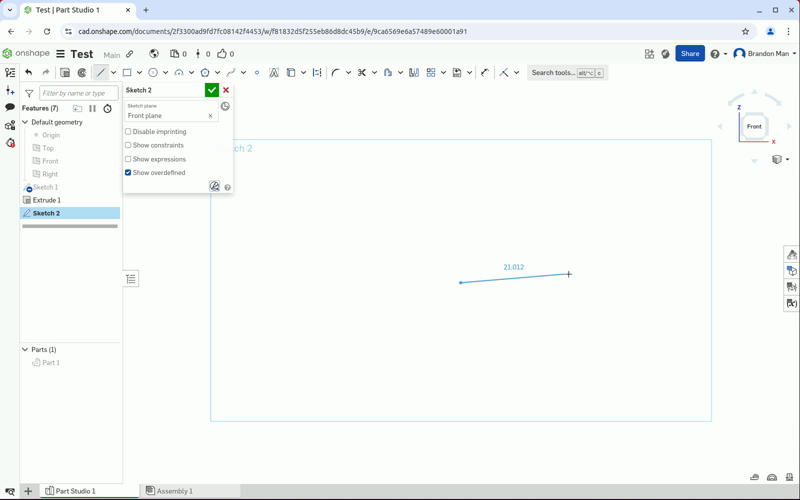
click(568, 273)
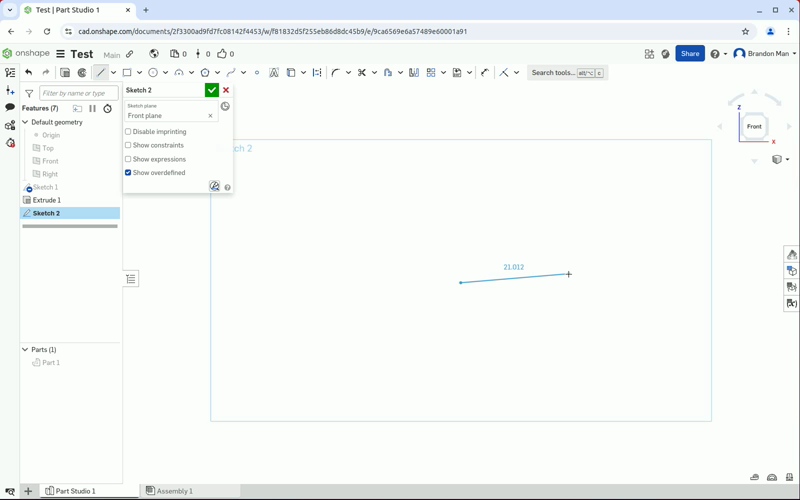
key_up(shift)
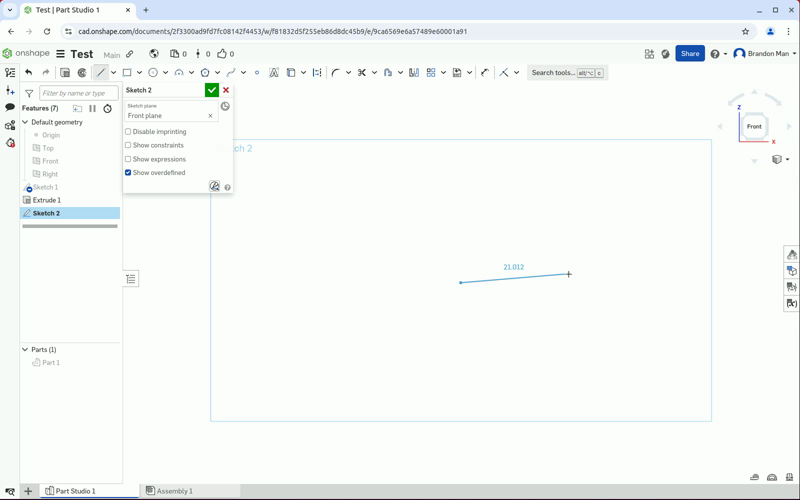
key_down(shift)
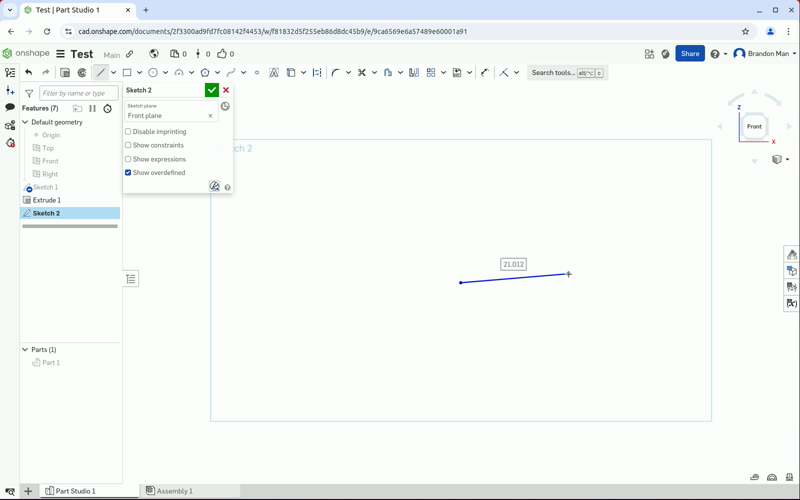
mouse_move(589, 273)
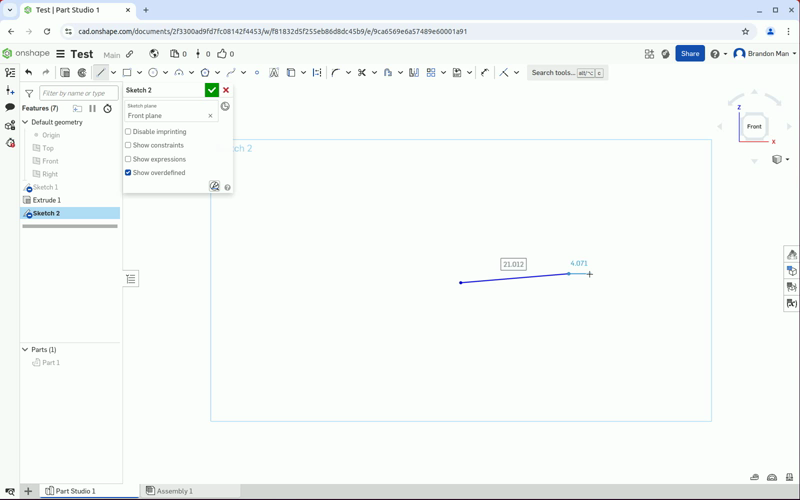
mouse_move(568, 271)
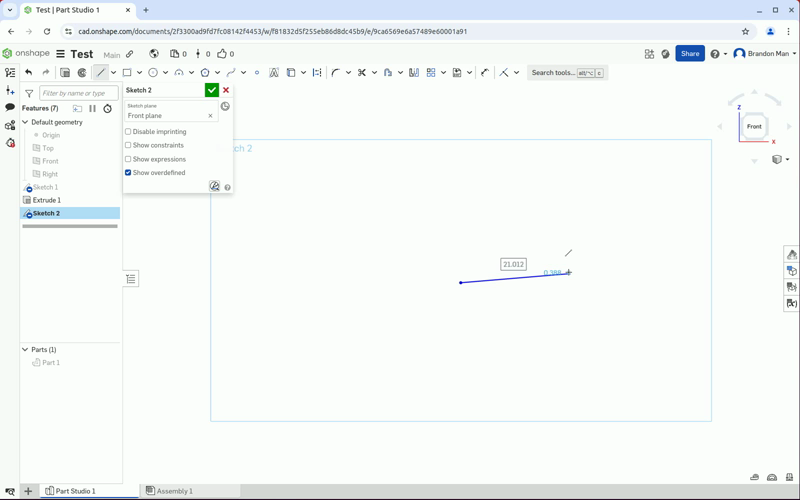
scroll(6)
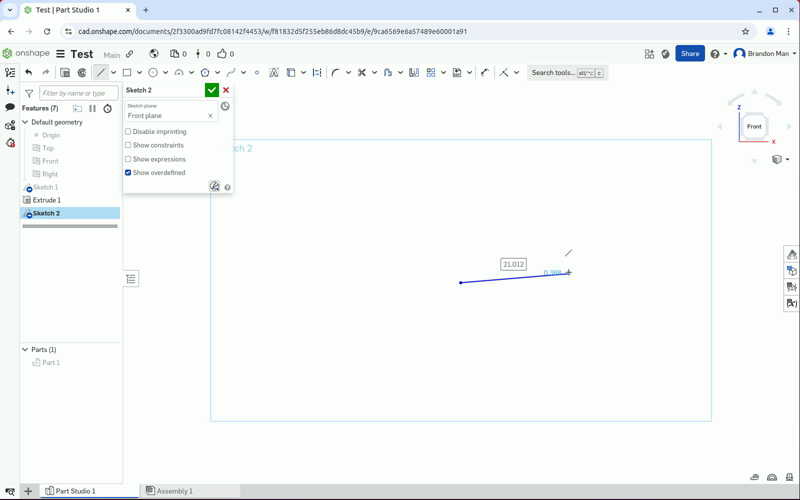
scroll(6)
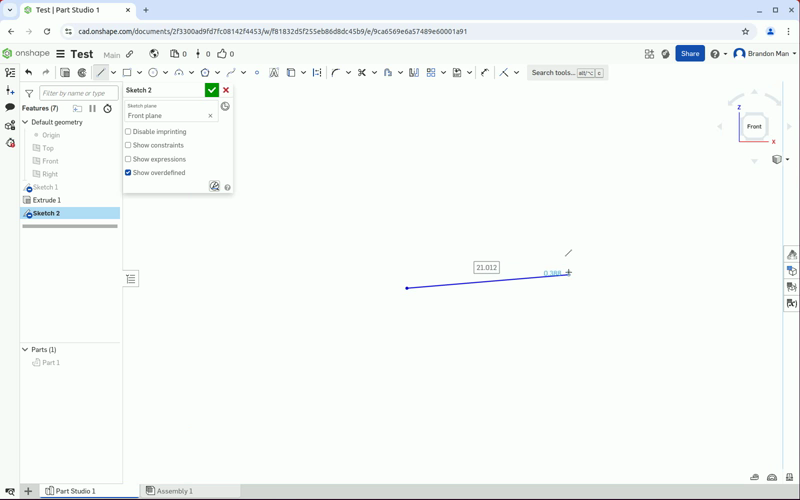
scroll(6)
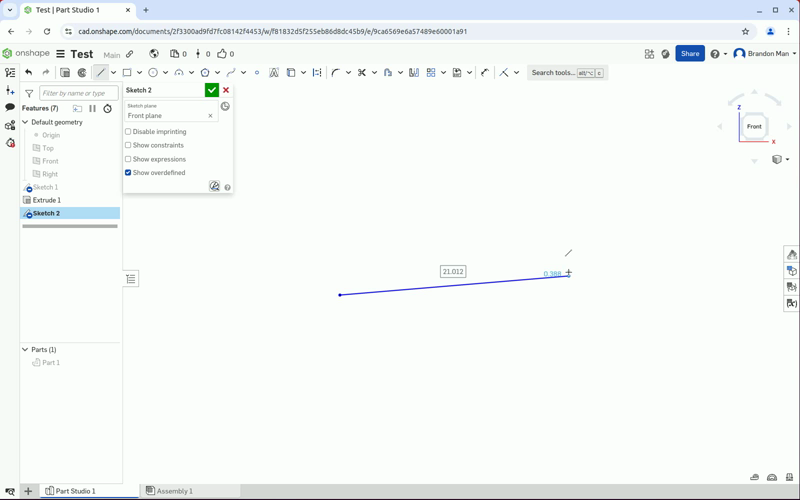
scroll(6)
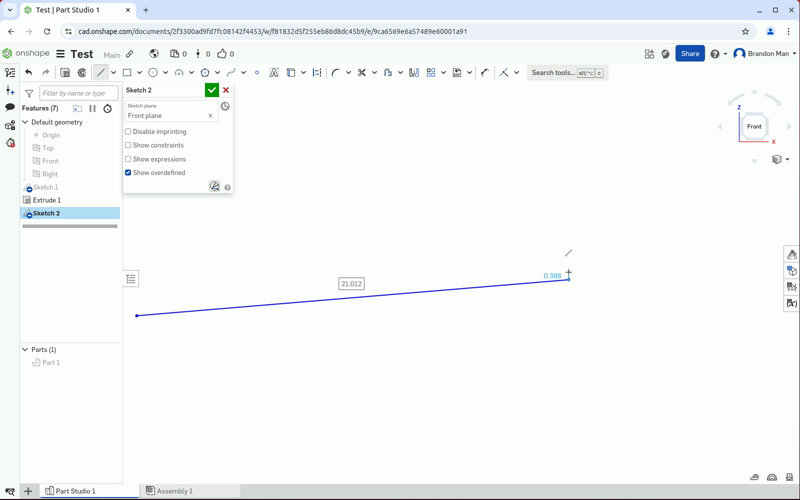
scroll(6)
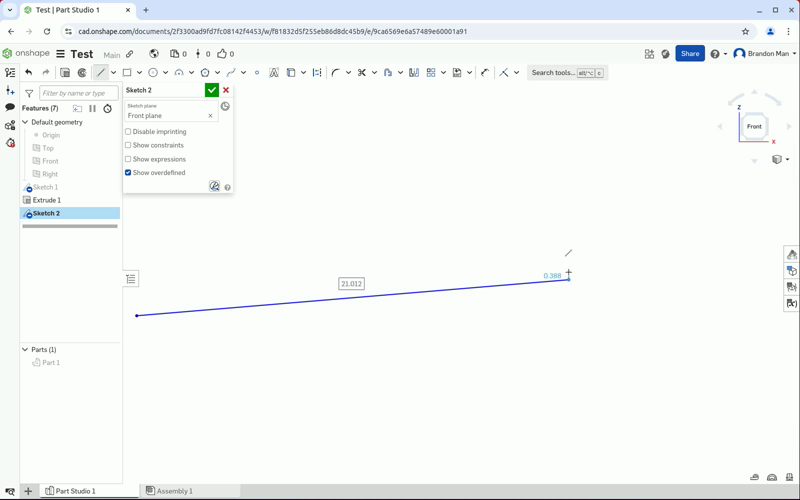
scroll(6)
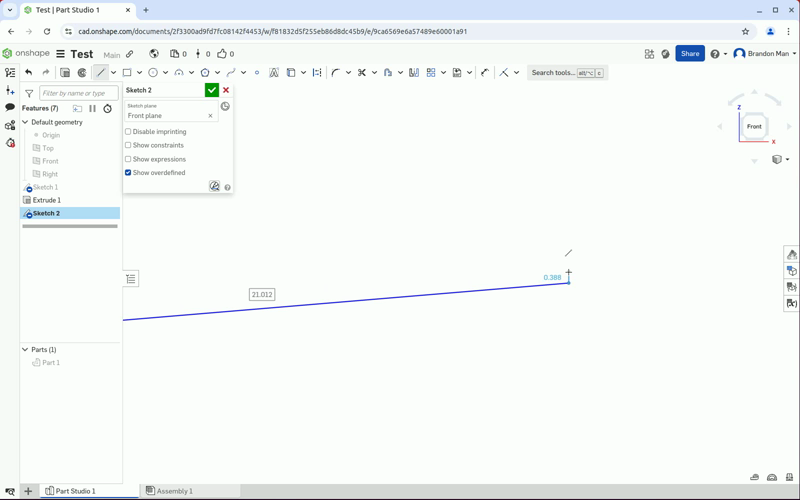
scroll(6)
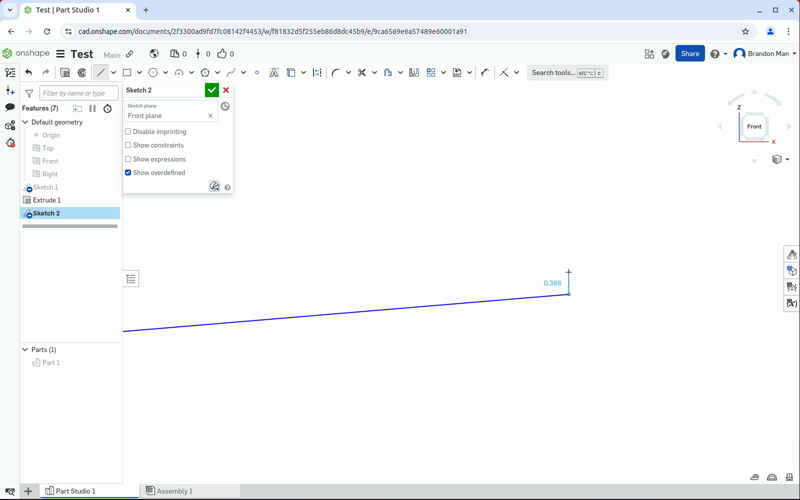
click(568, 271)
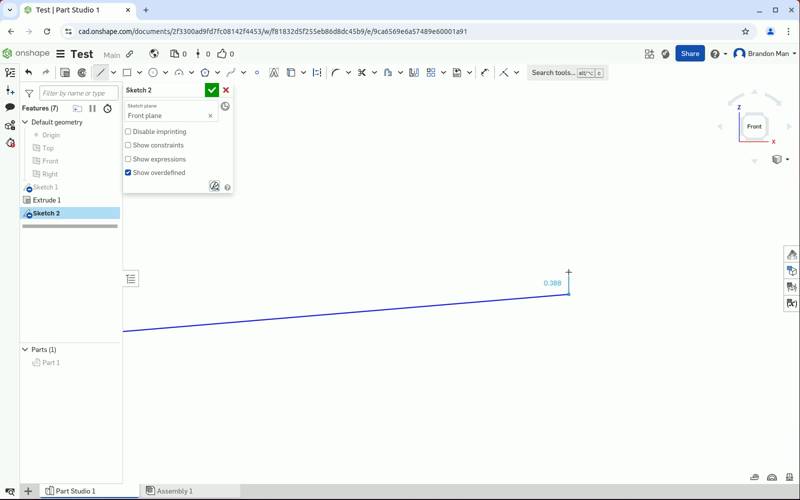
scroll(-6)
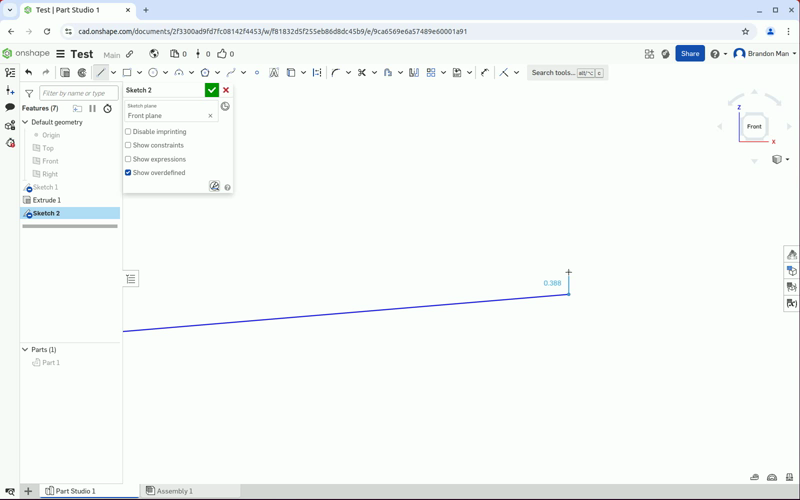
scroll(-6)
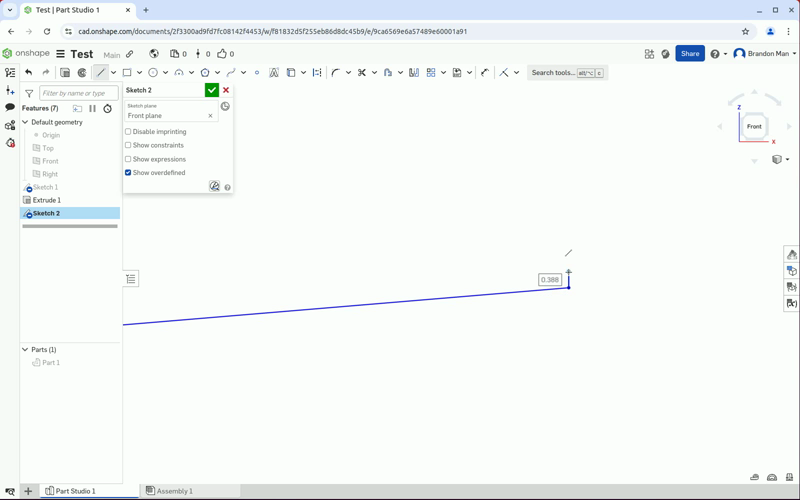
scroll(-6)
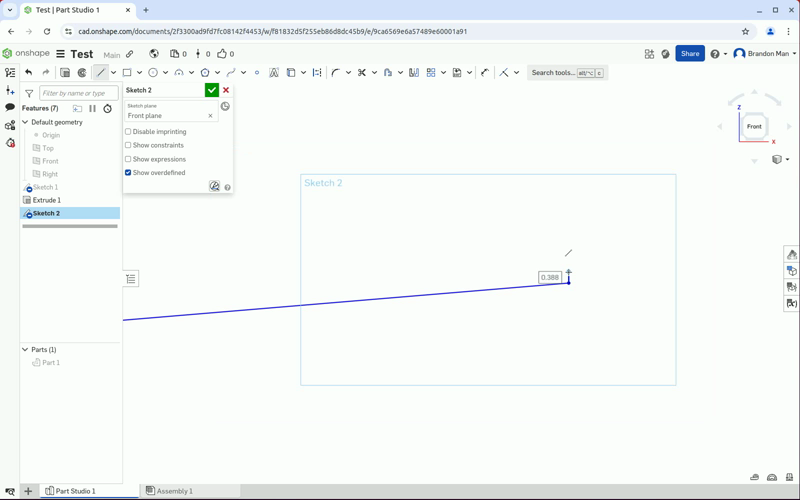
scroll(-6)
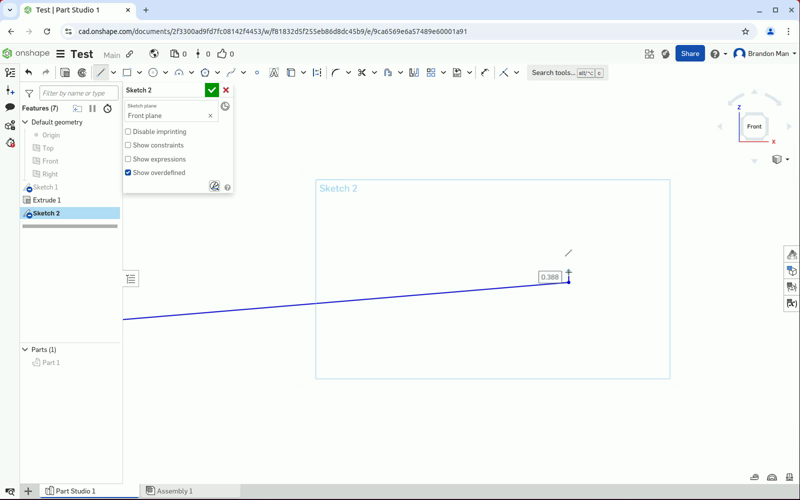
scroll(-6)
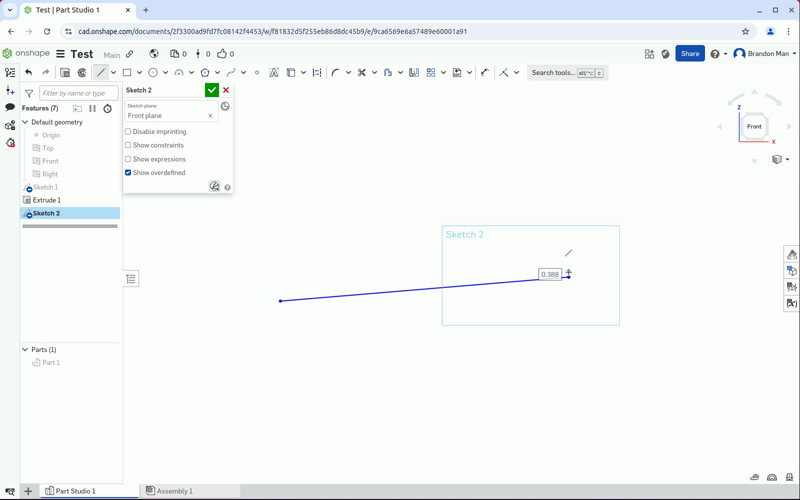
scroll(-6)
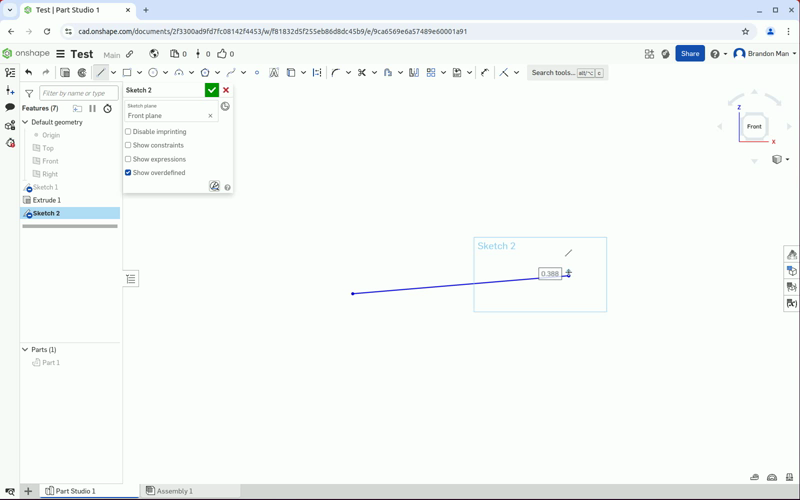
scroll(-6)
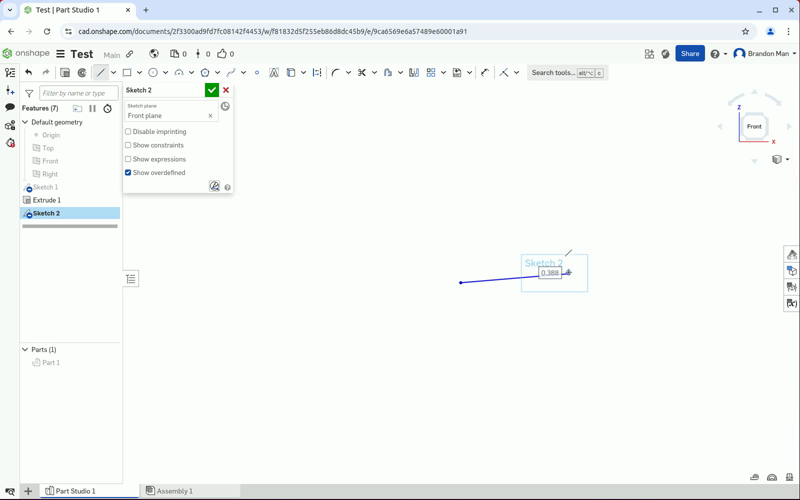
key_up(shift)
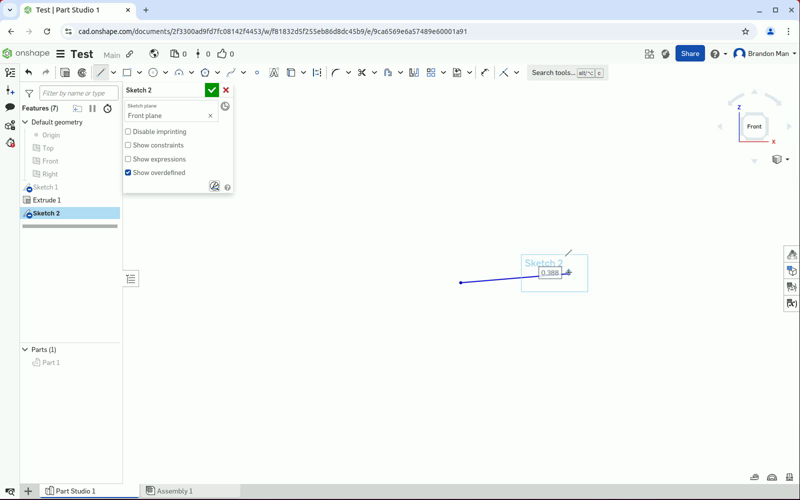
key_down(shift)
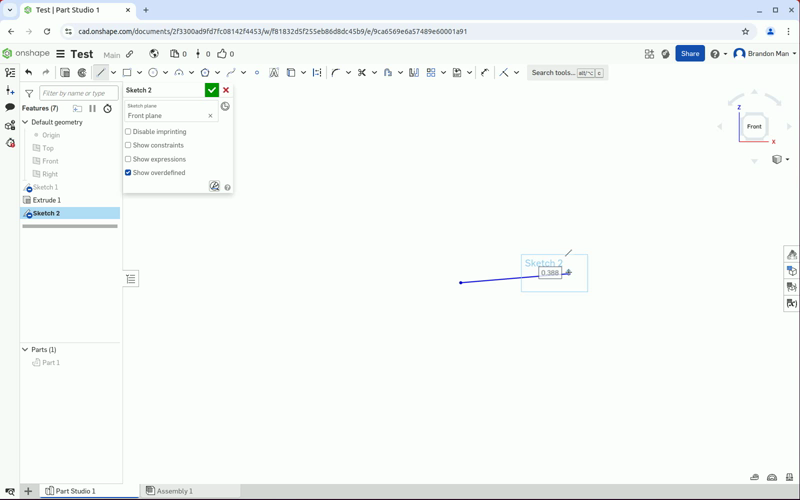
mouse_move(460, 281)
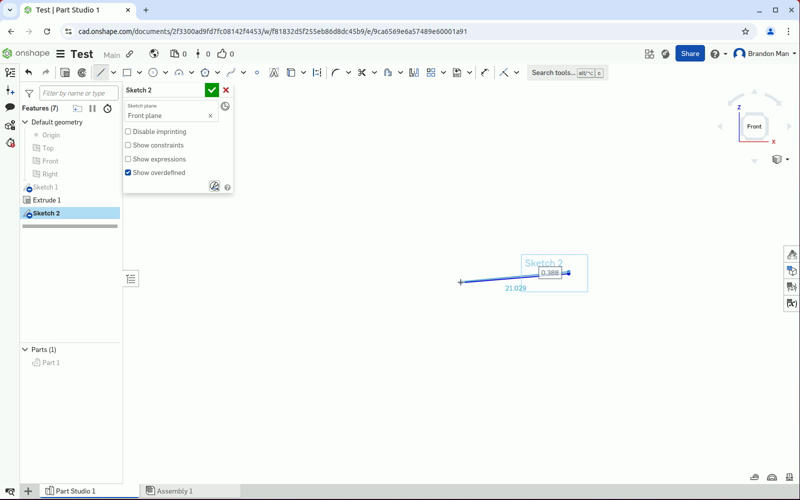
scroll(6)
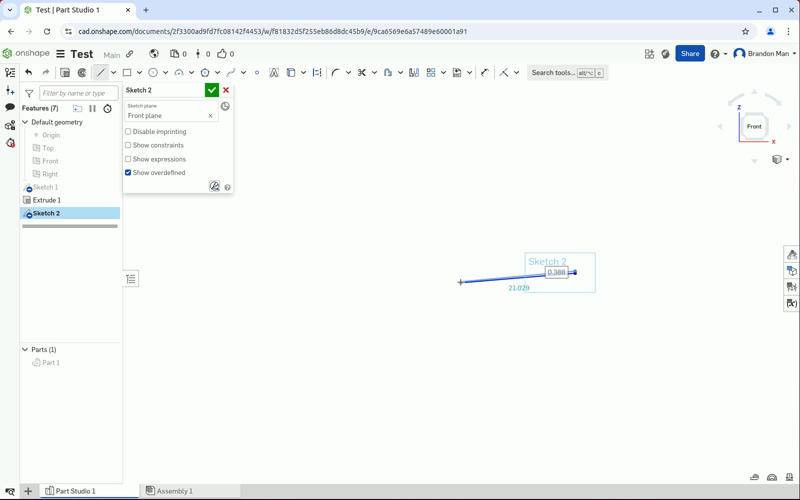
scroll(6)
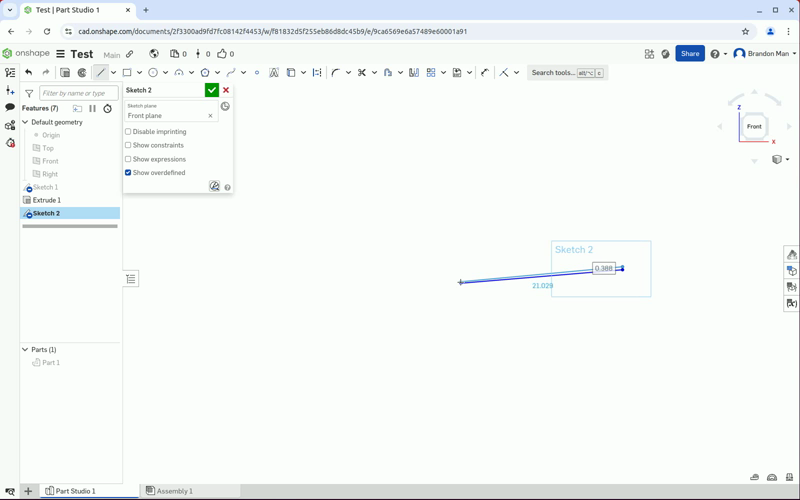
scroll(6)
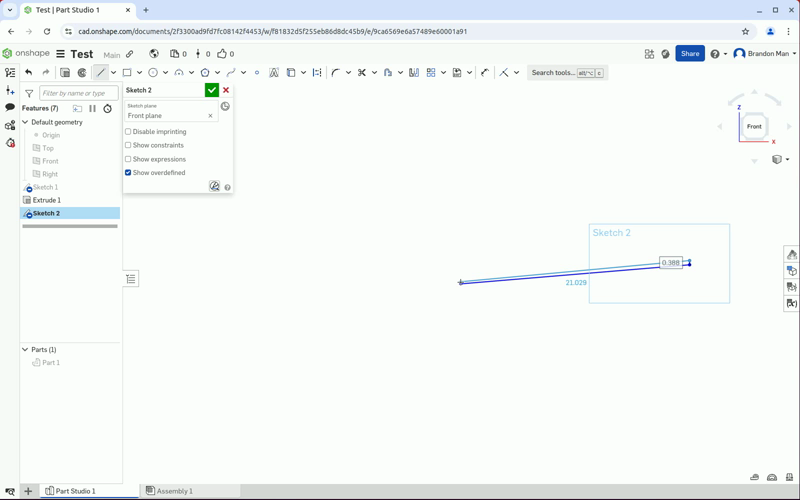
scroll(6)
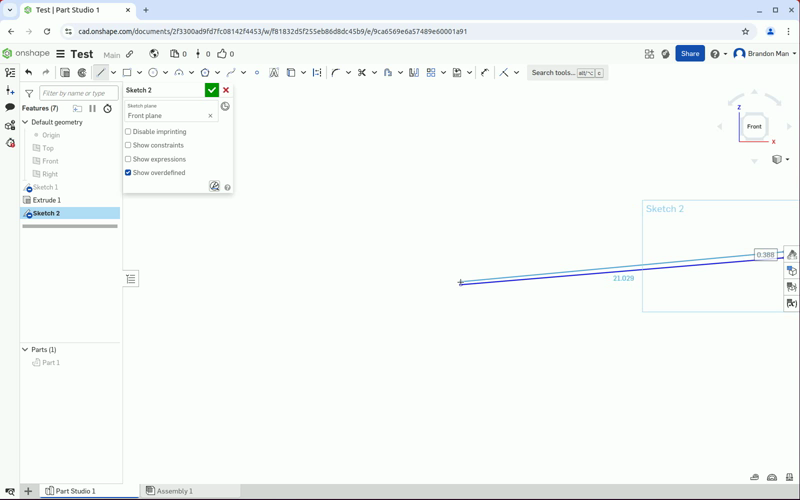
scroll(6)
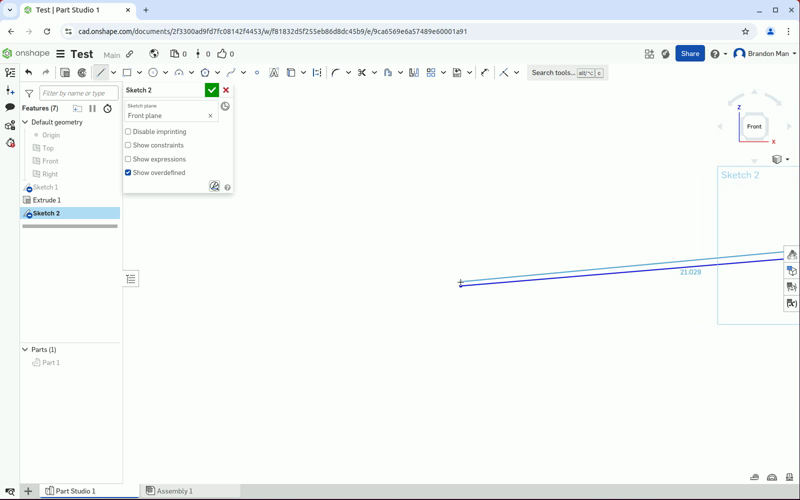
scroll(6)
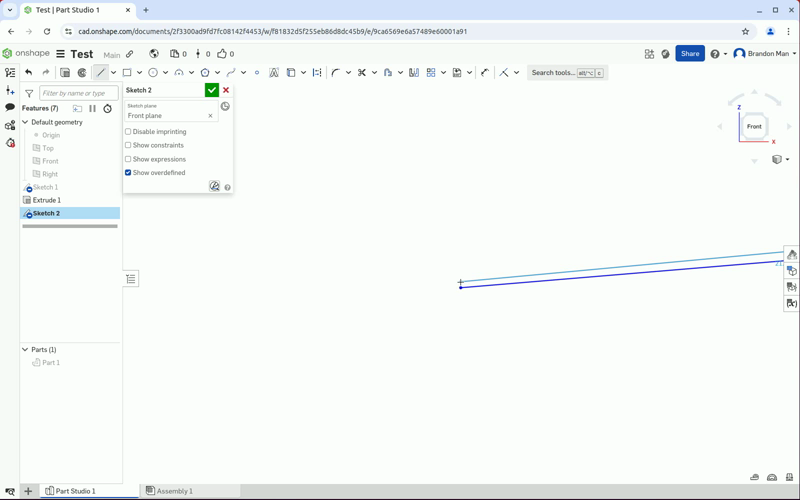
scroll(6)
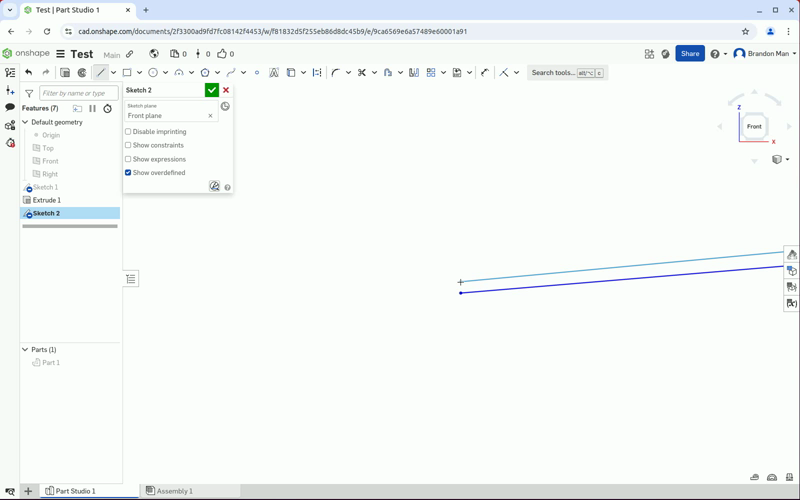
click(460, 281)
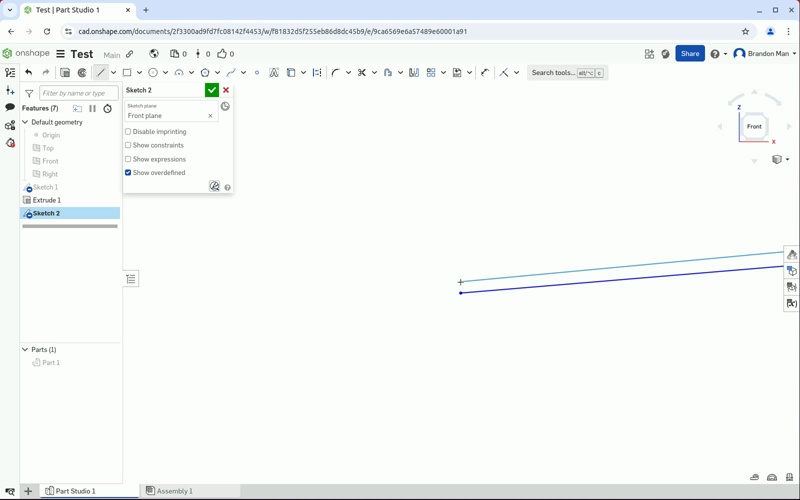
scroll(-6)
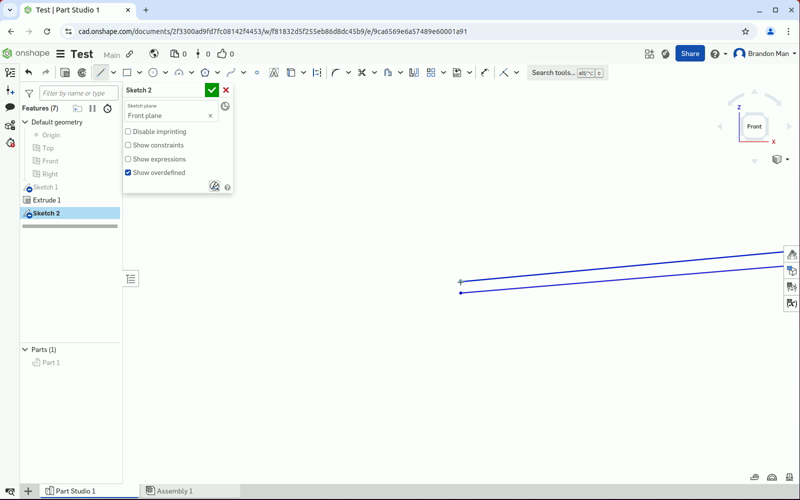
scroll(-6)
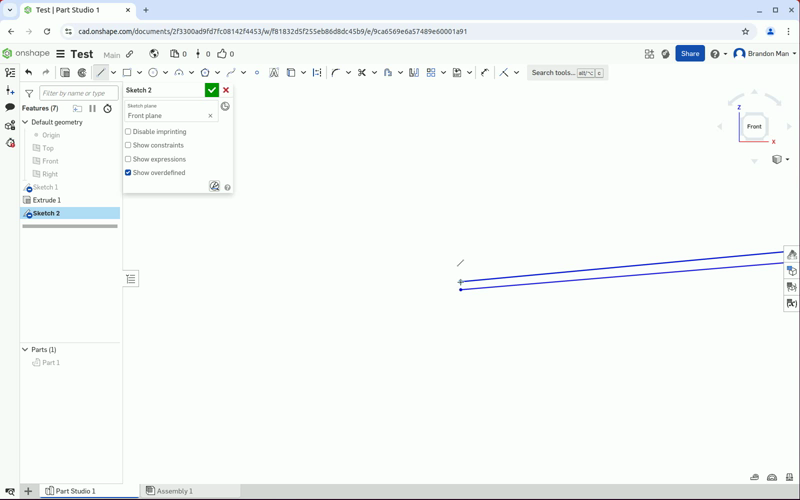
scroll(-6)
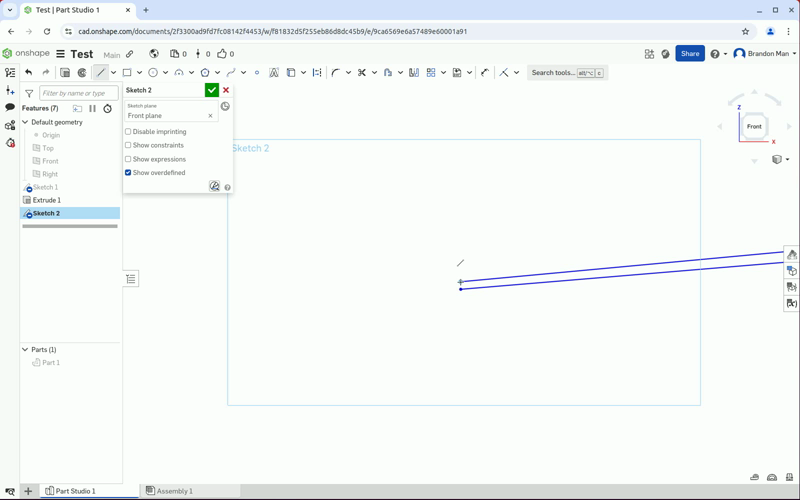
scroll(-6)
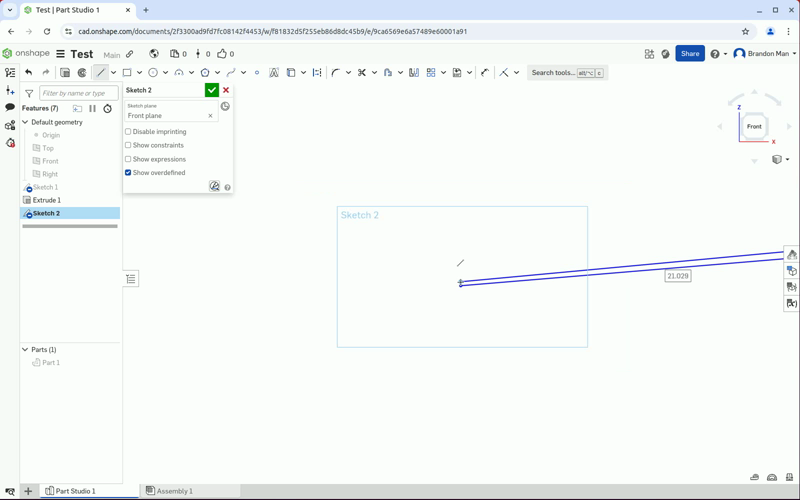
scroll(-6)
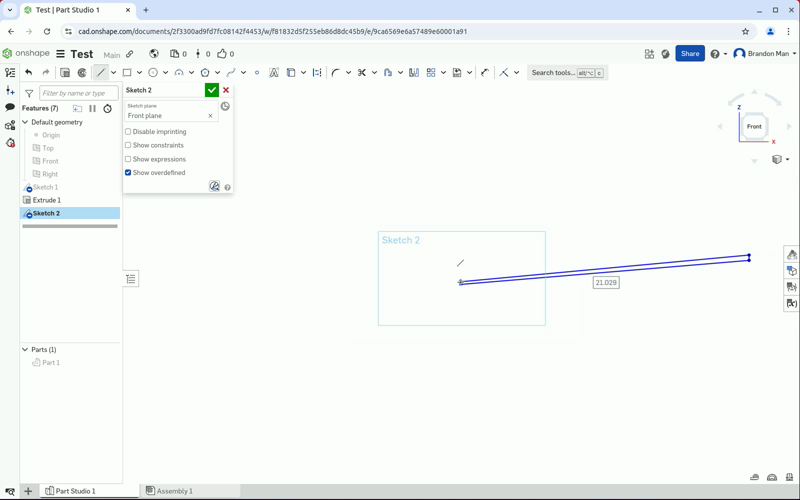
scroll(-6)
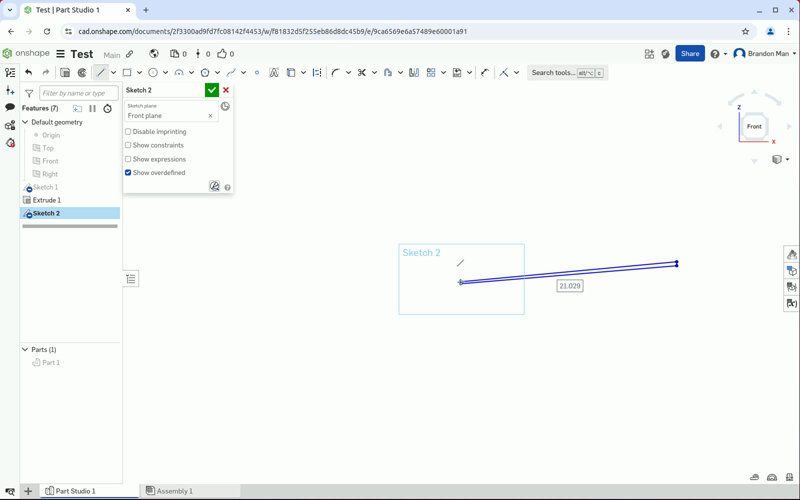
scroll(-6)
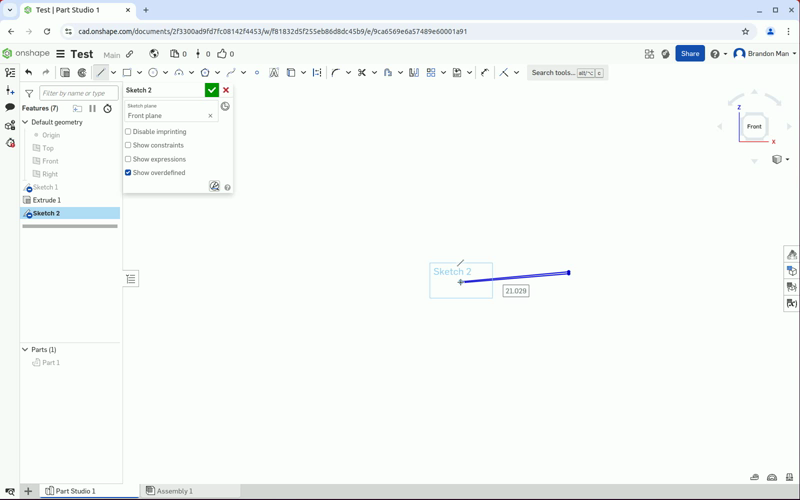
key_up(shift)
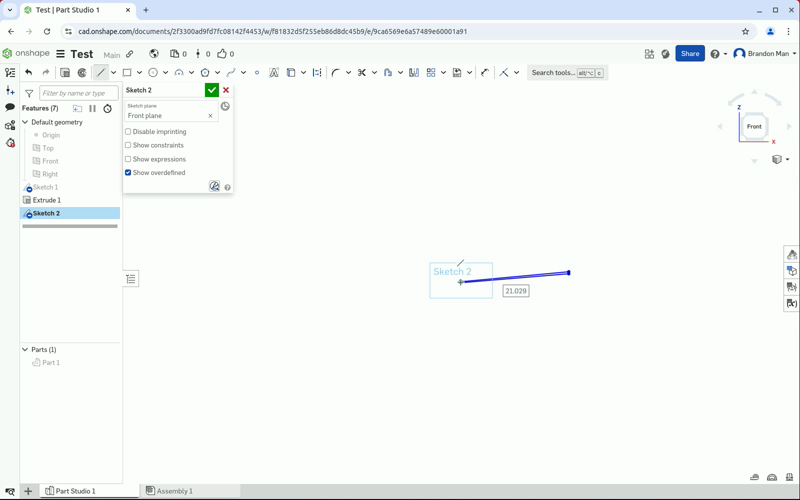
mouse_move(490, 281)
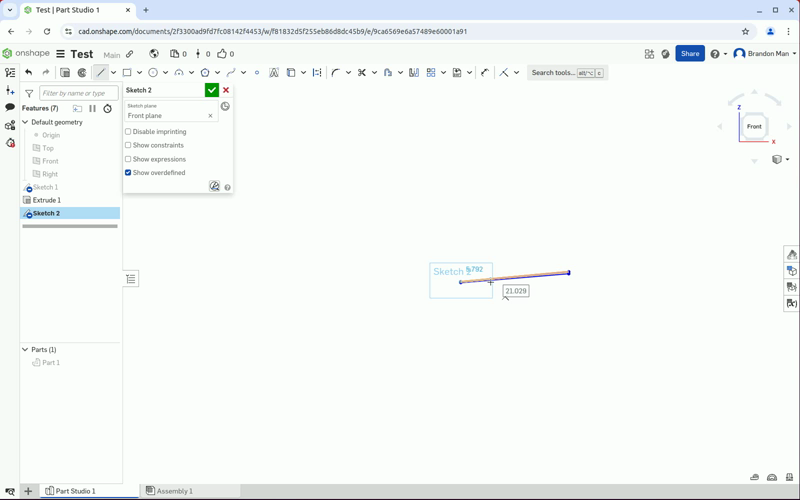
key_down(shift)
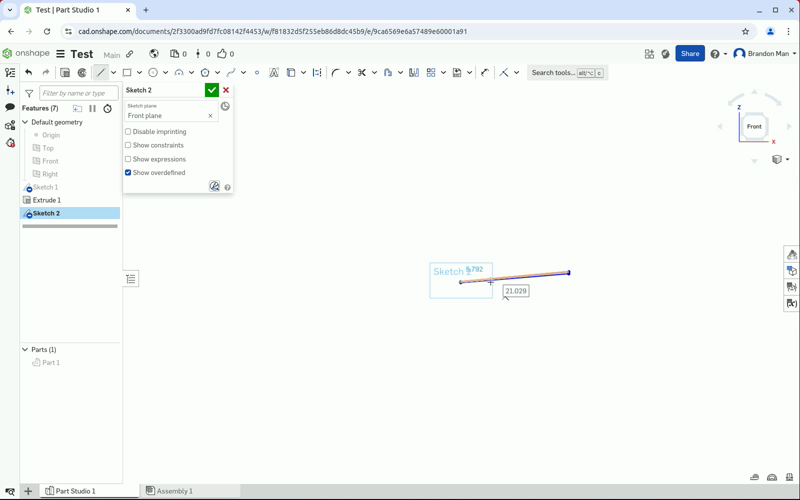
mouse_move(460, 282)
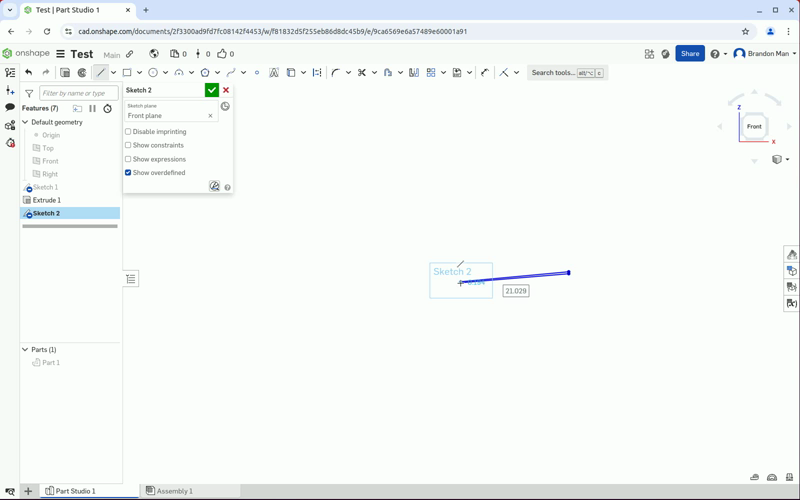
scroll(6)
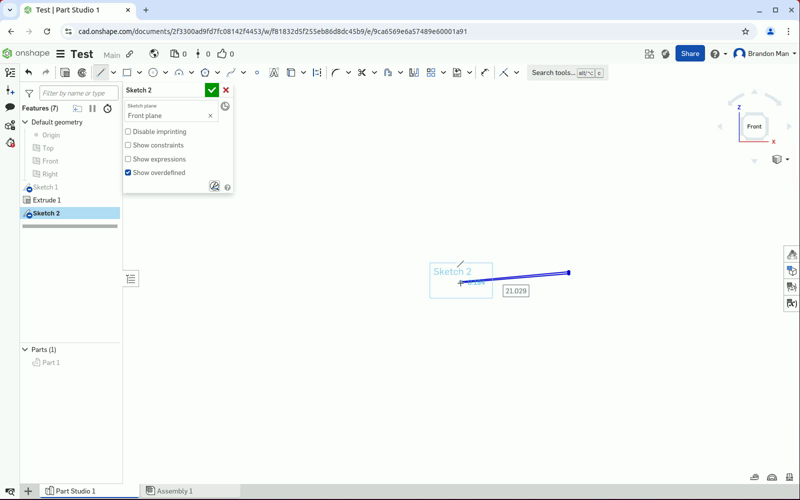
scroll(6)
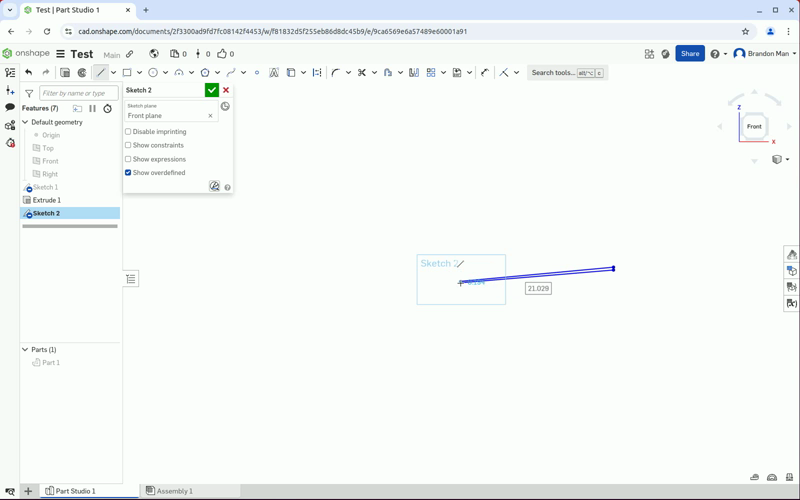
scroll(6)
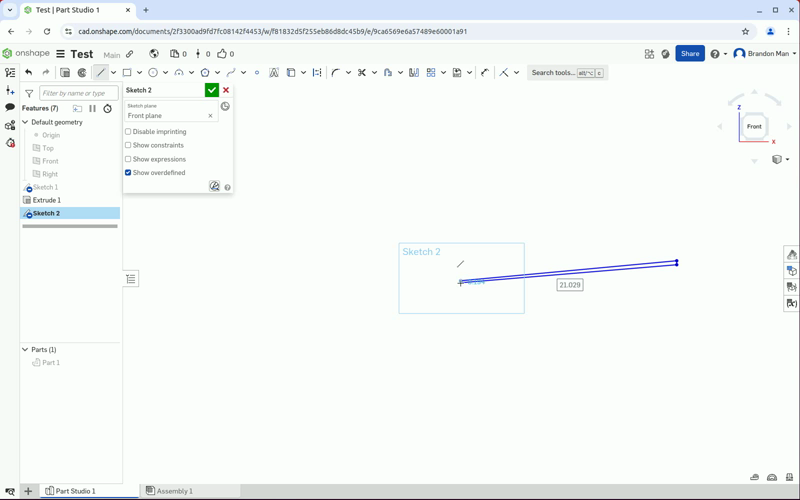
scroll(6)
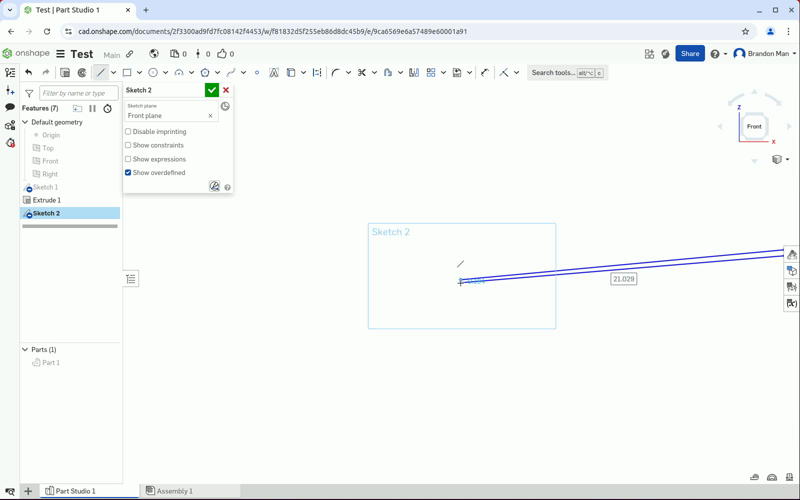
scroll(6)
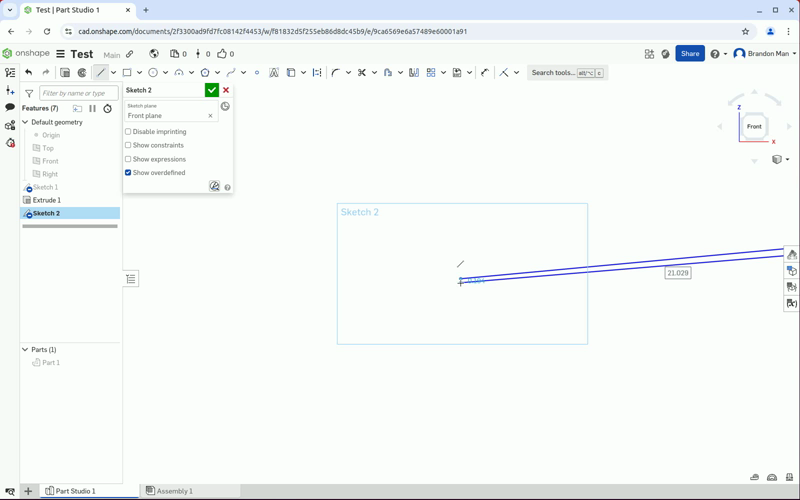
scroll(6)
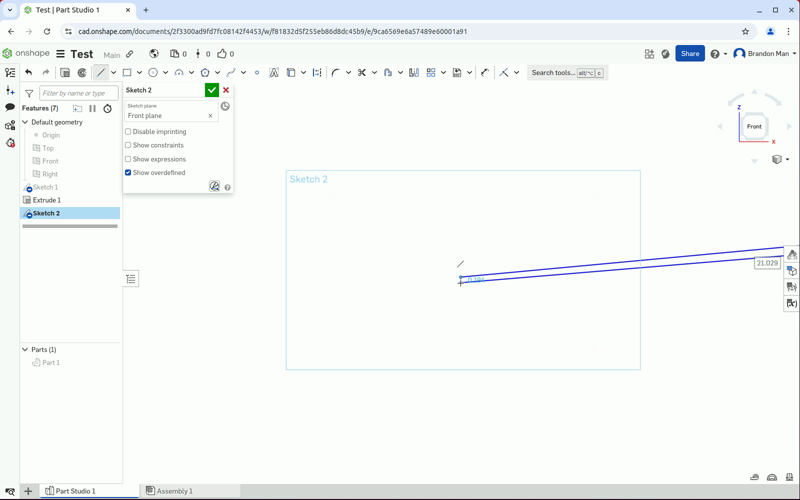
scroll(6)
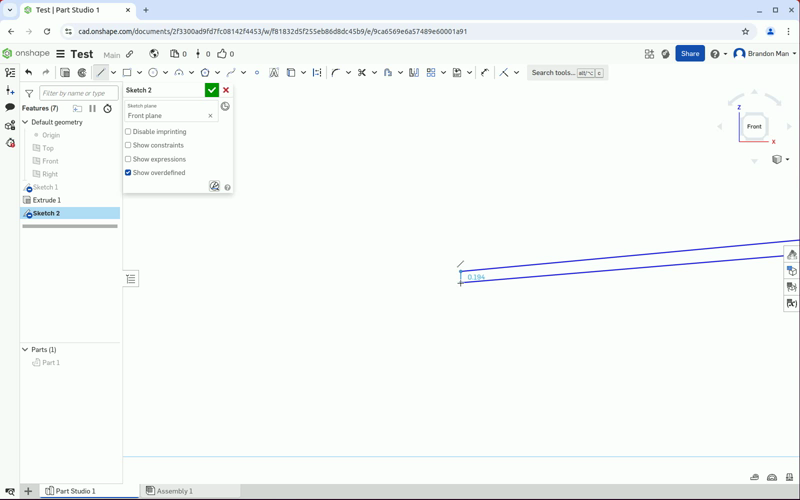
key_up(shift)
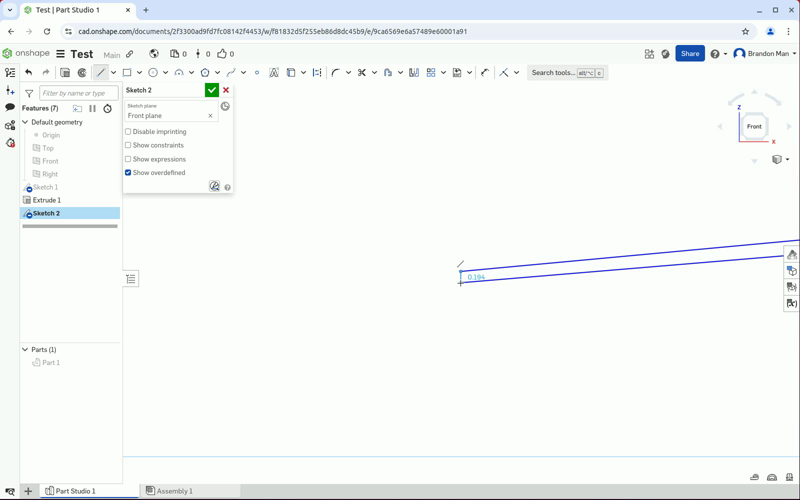
click(460, 282)
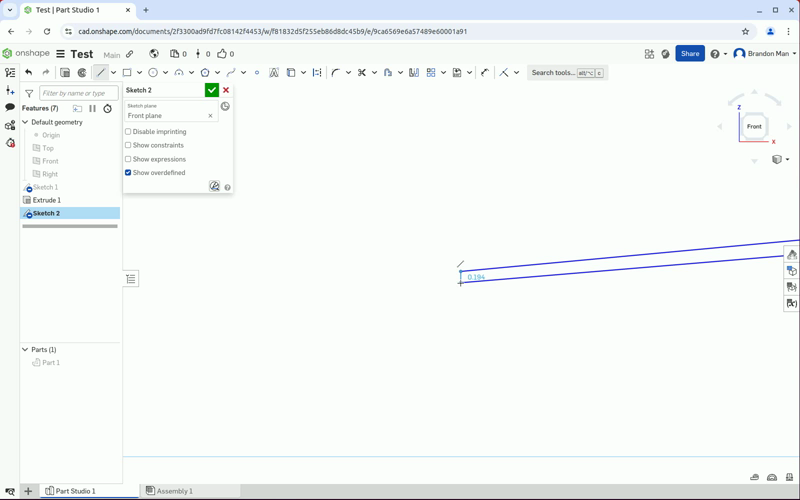
scroll(-6)
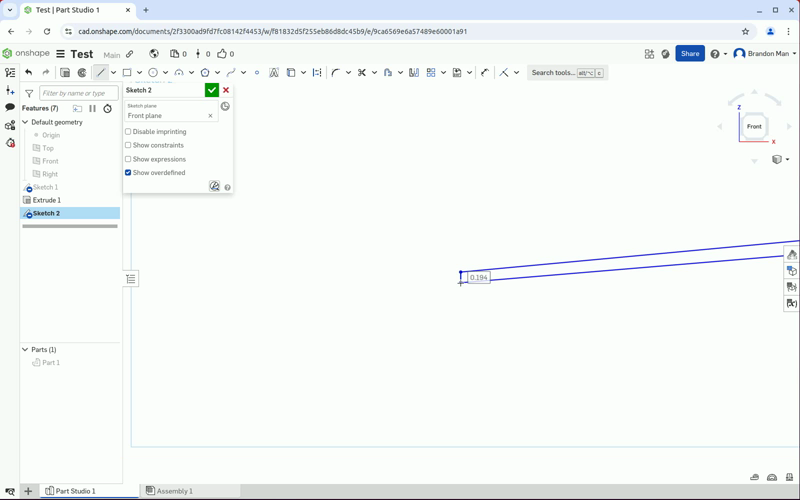
scroll(-6)
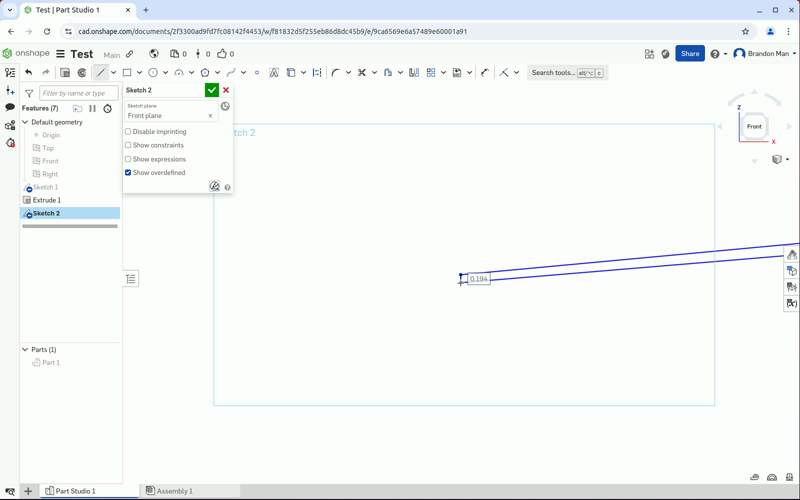
scroll(-6)
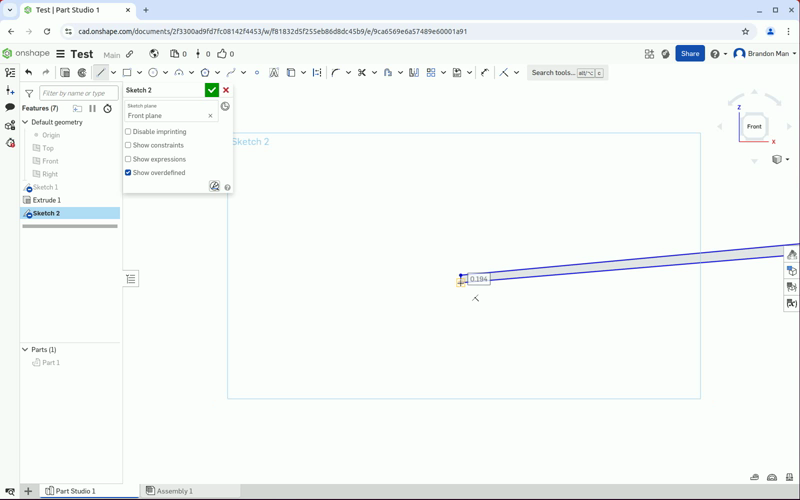
scroll(-6)
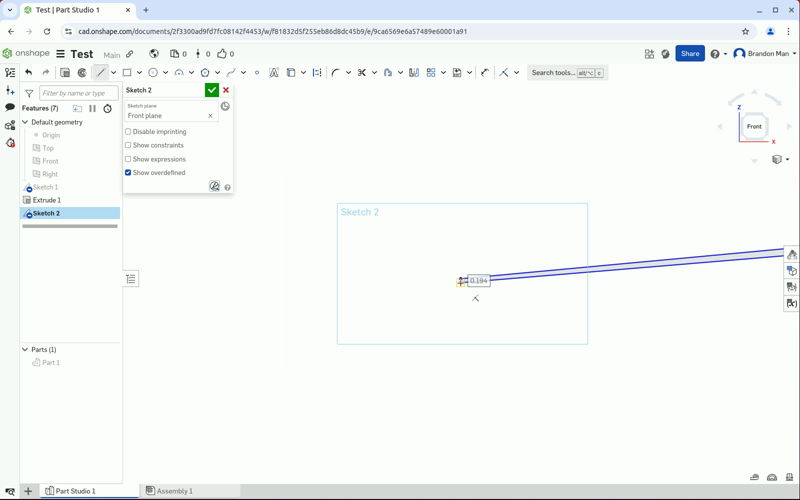
scroll(-6)
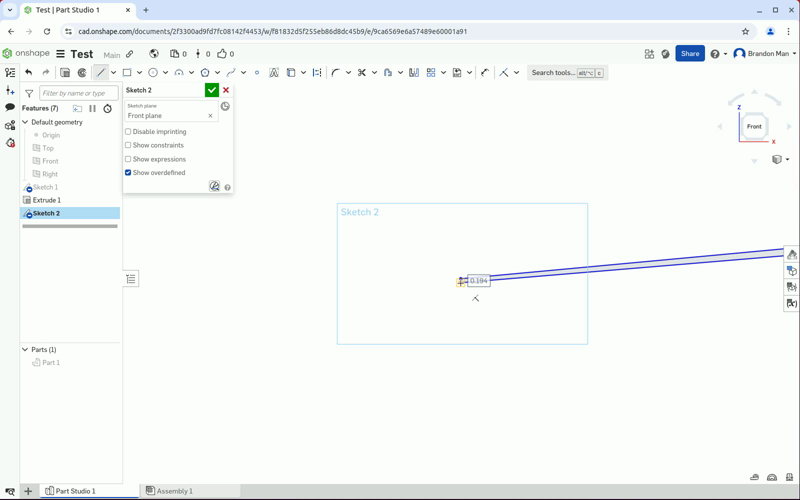
scroll(-6)
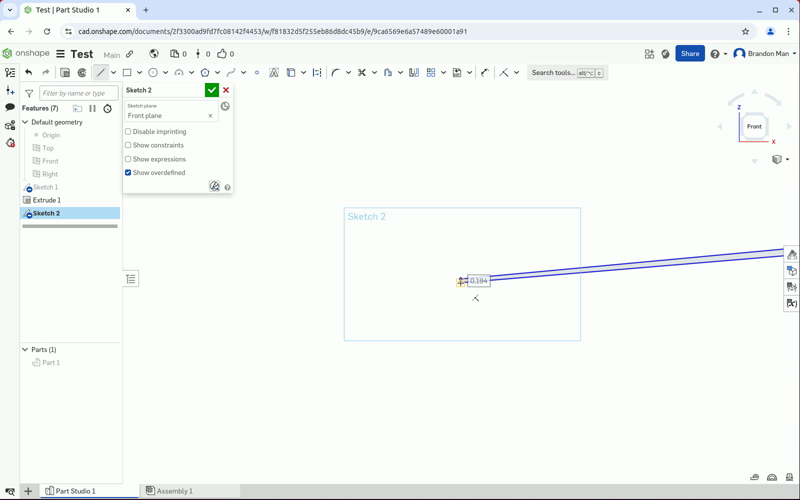
scroll(-6)
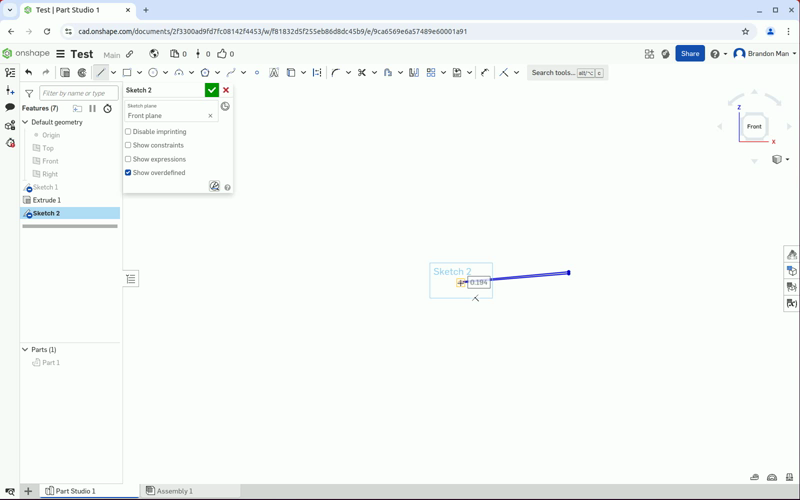
key(esc)
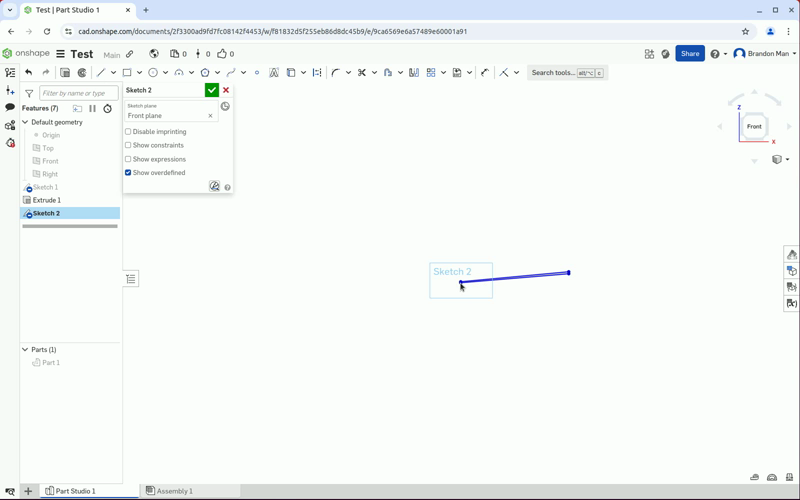
mouse_move(536, 275)
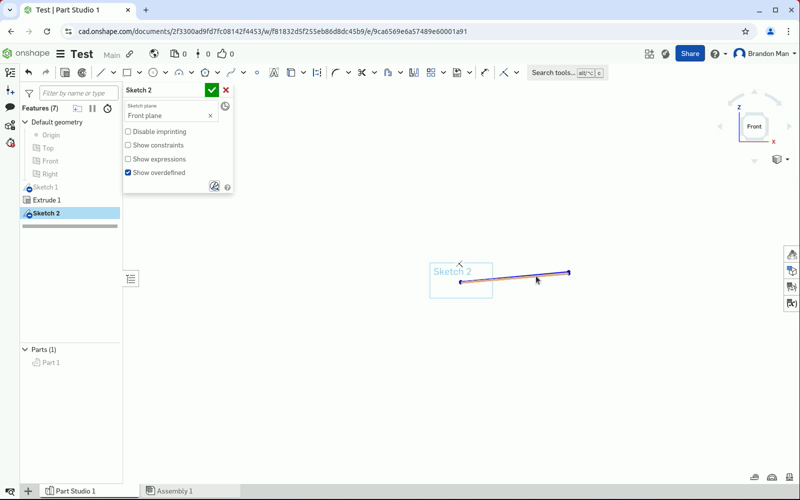
scroll(6)
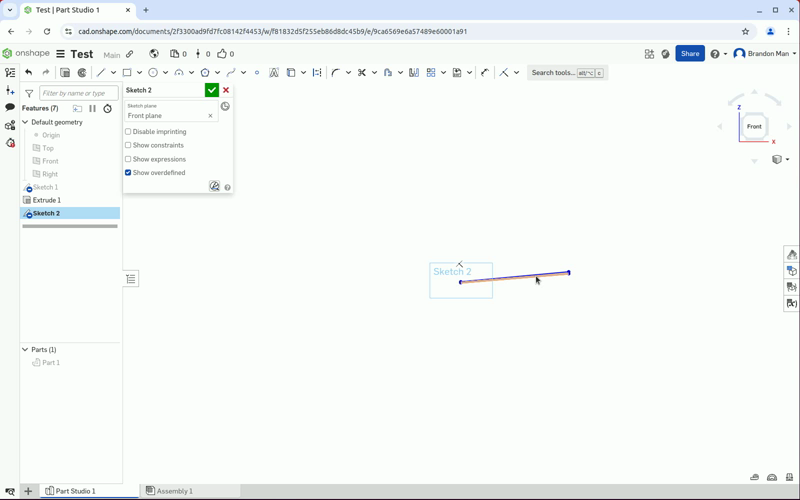
scroll(6)
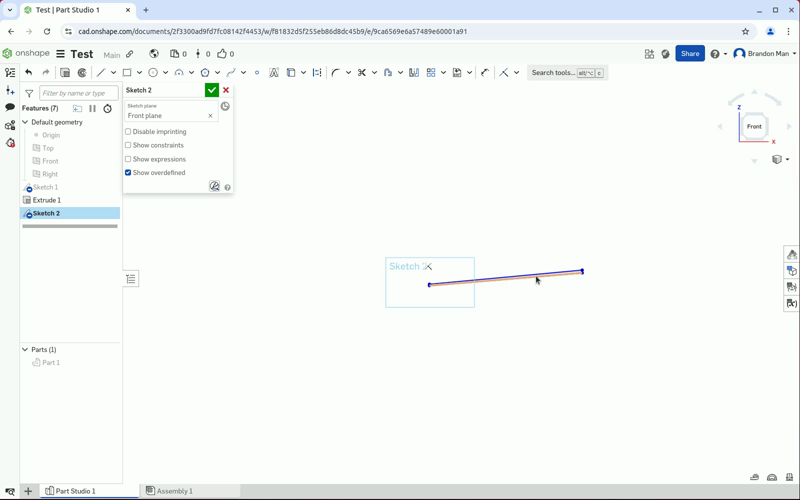
scroll(6)
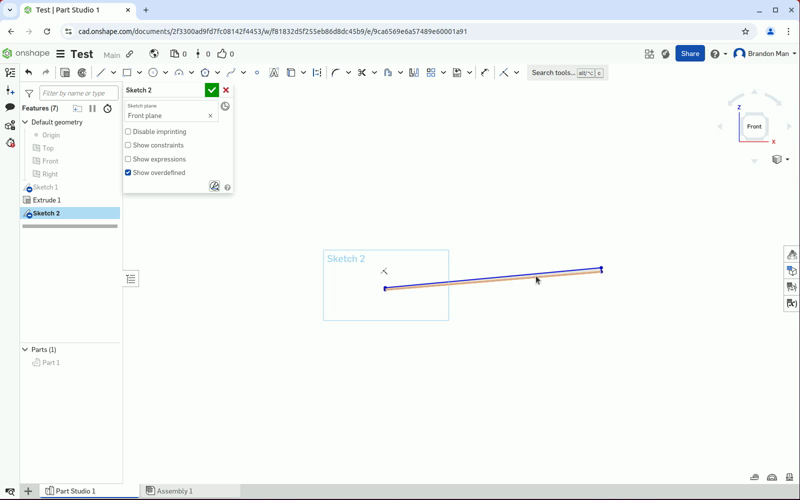
scroll(6)
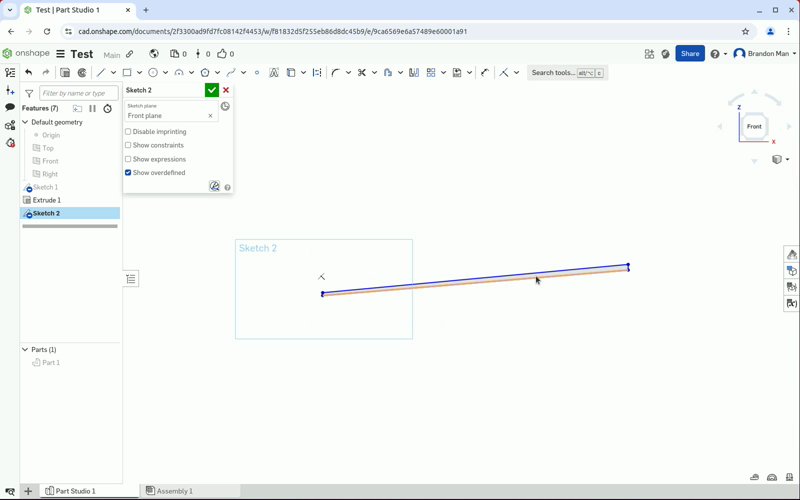
scroll(6)
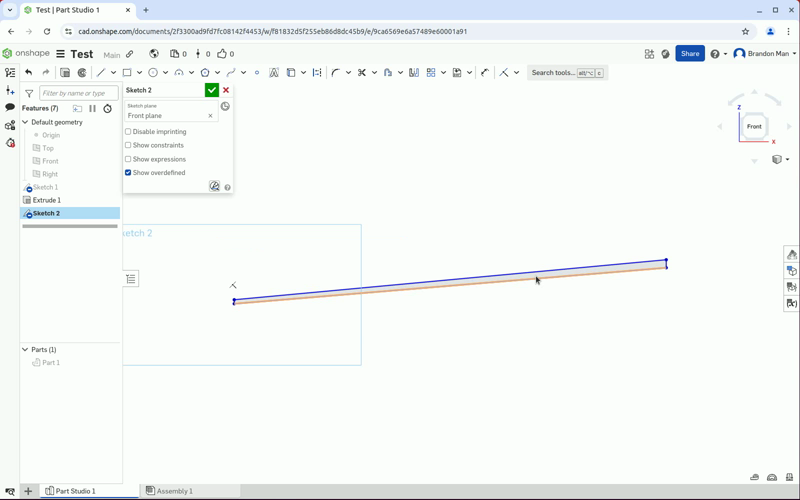
scroll(6)
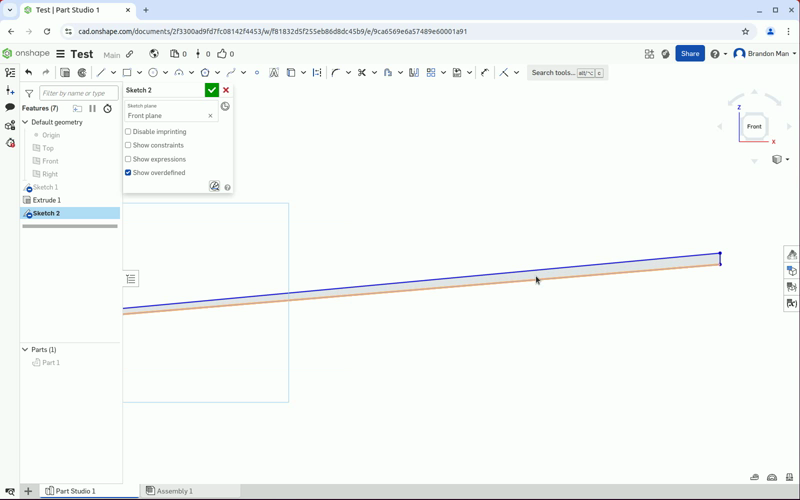
scroll(6)
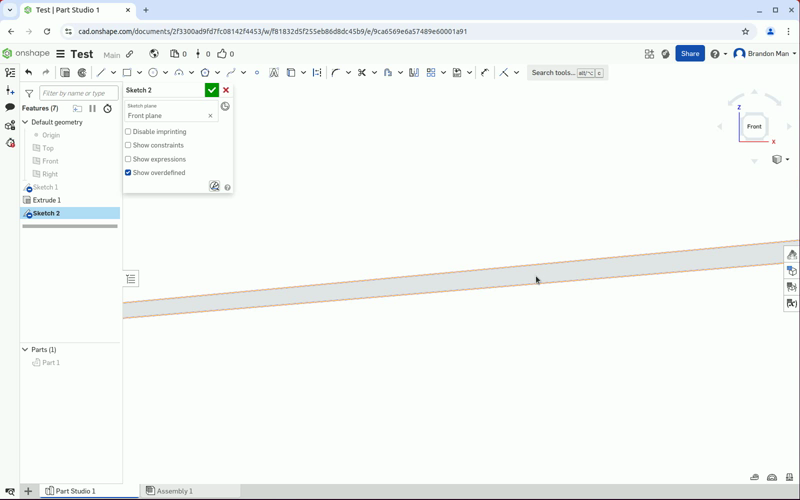
click(536, 275)
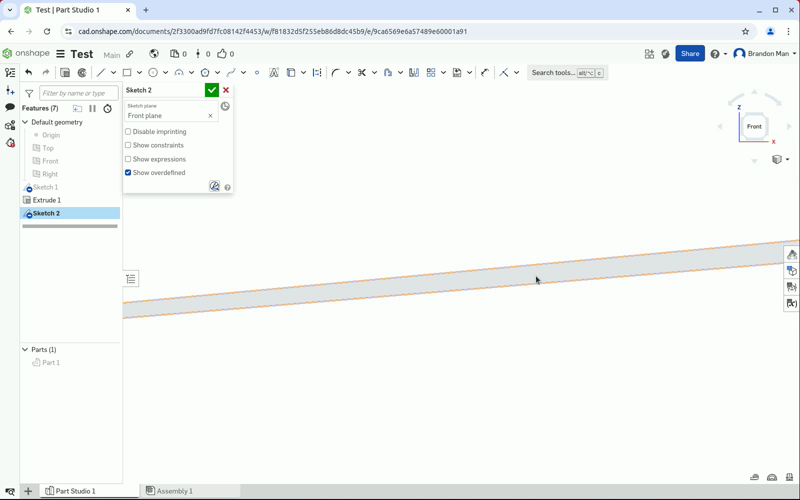
scroll(-6)
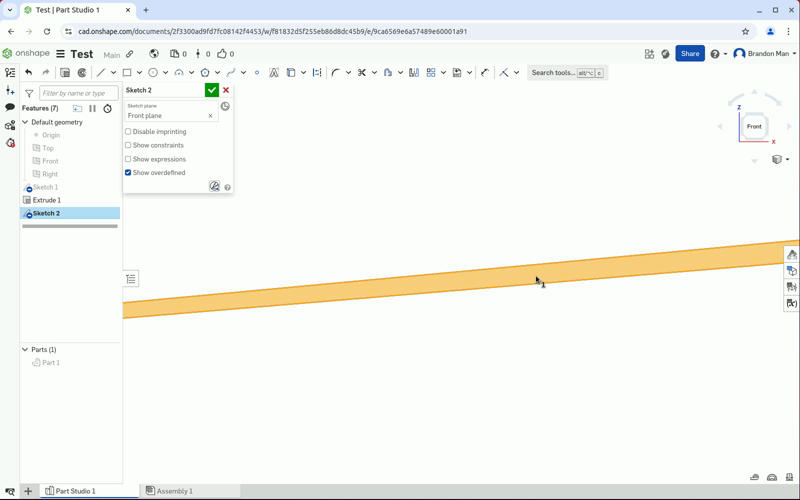
scroll(-6)
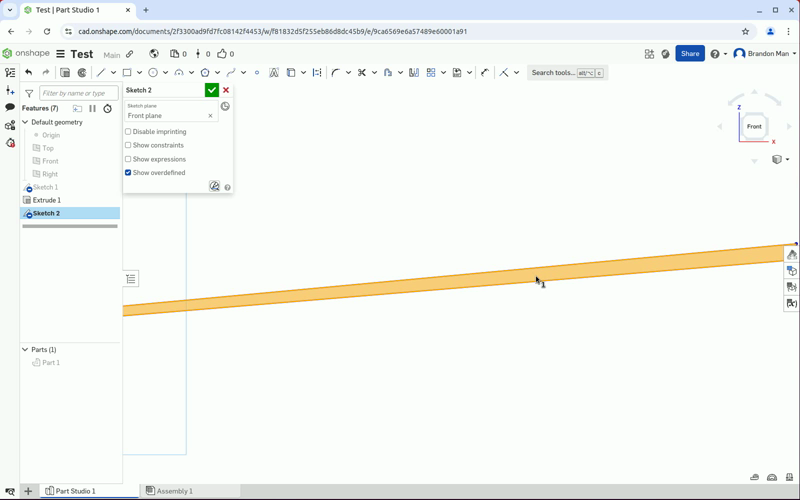
scroll(-6)
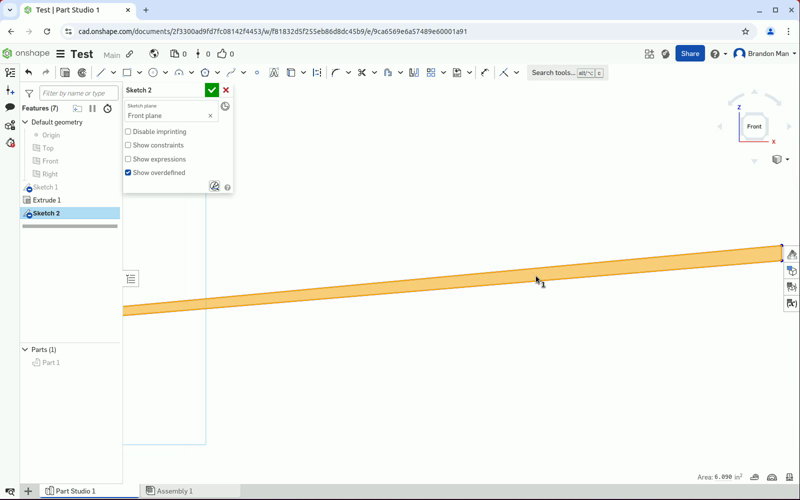
scroll(-6)
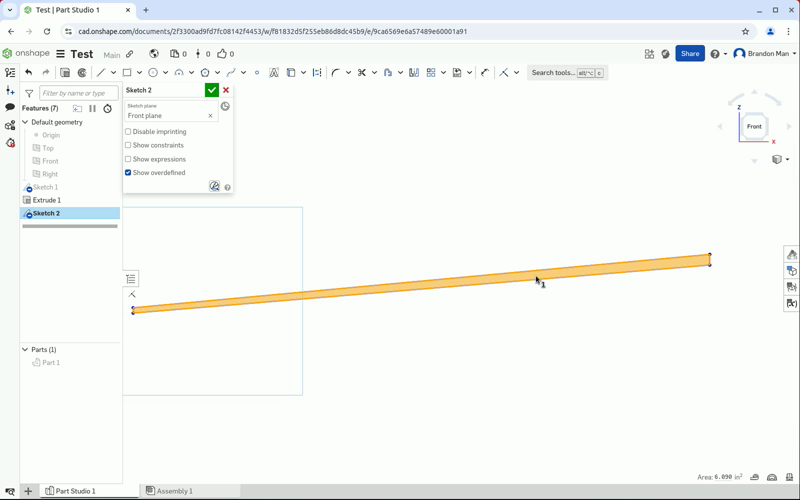
scroll(-6)
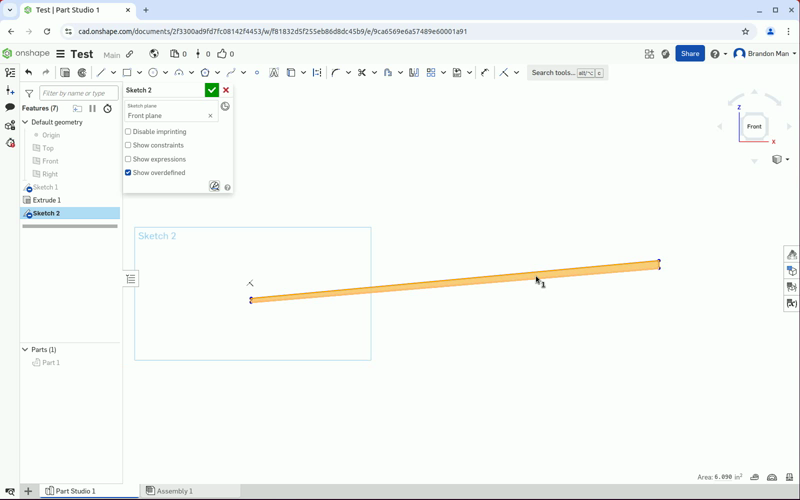
scroll(-6)
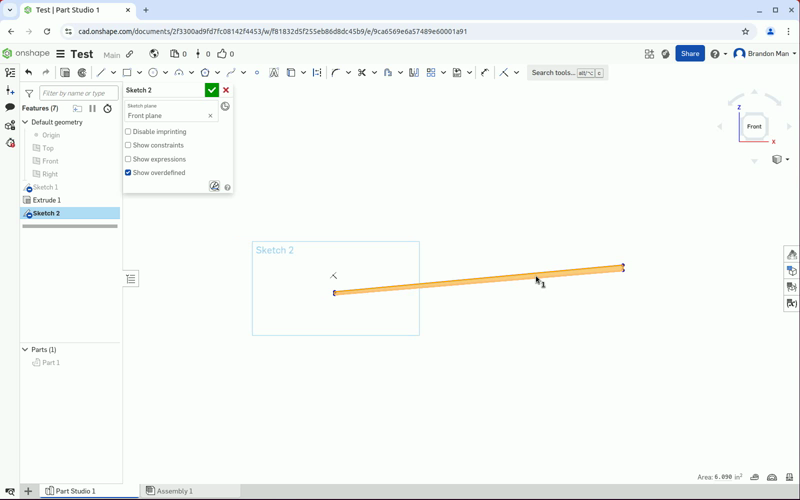
scroll(-6)
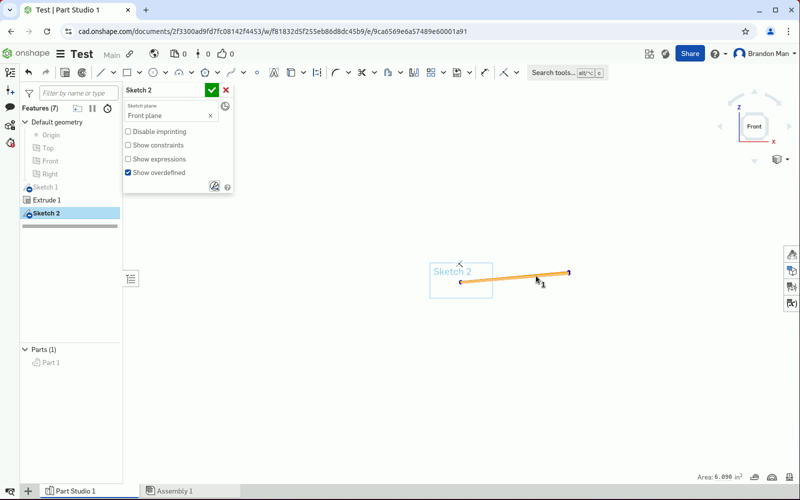
mouse_move(73, 352)
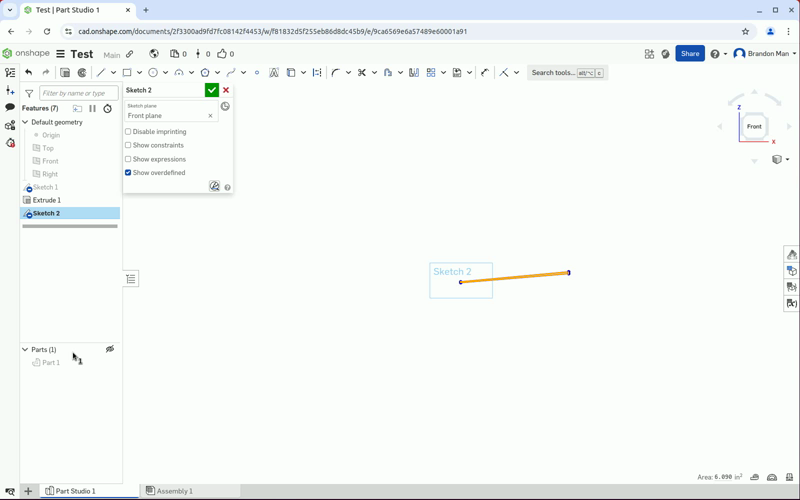
key(shift+y)
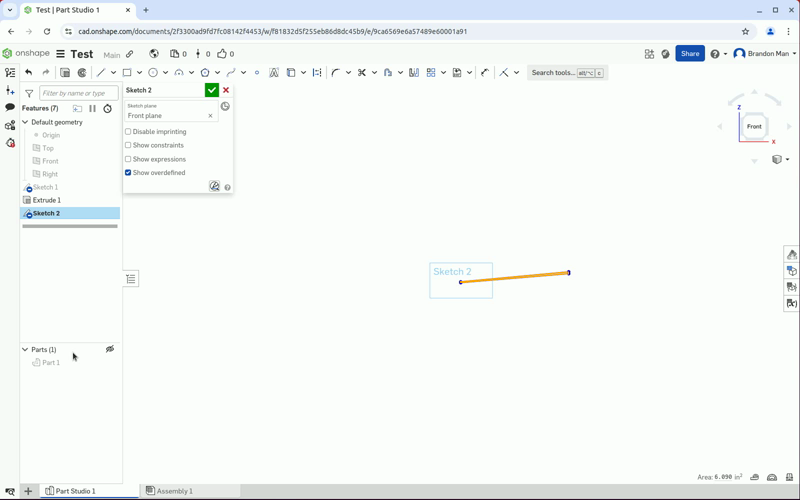
key(shift+e)
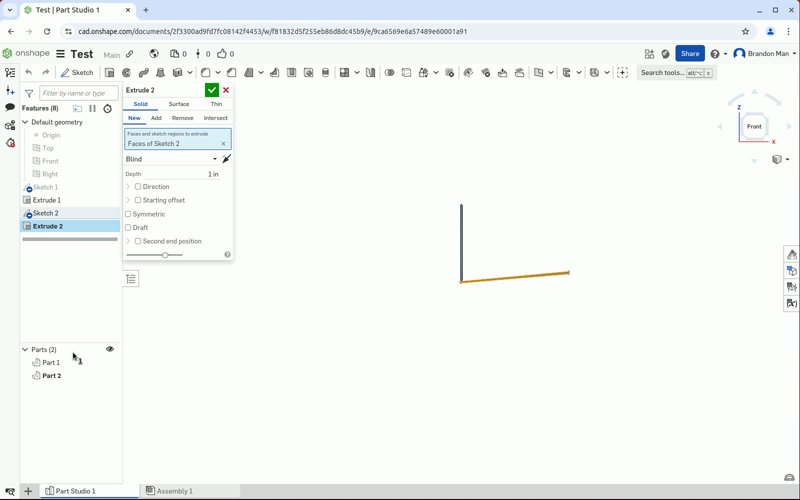
mouse_move(143, 106)
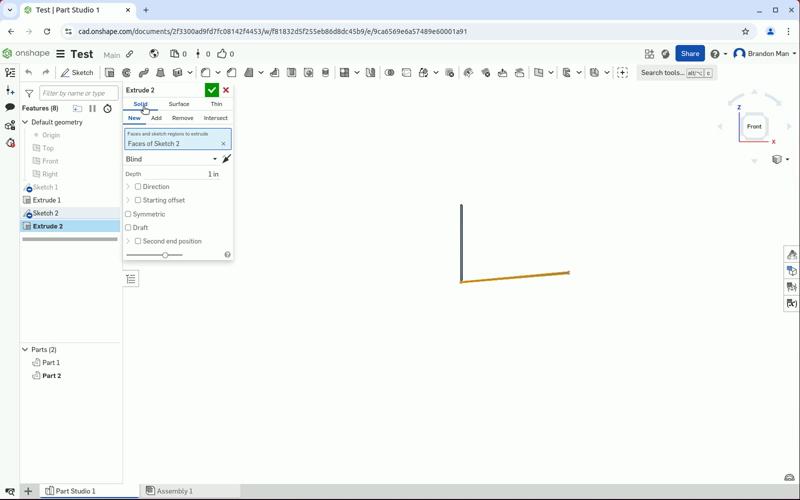
click(143, 106)
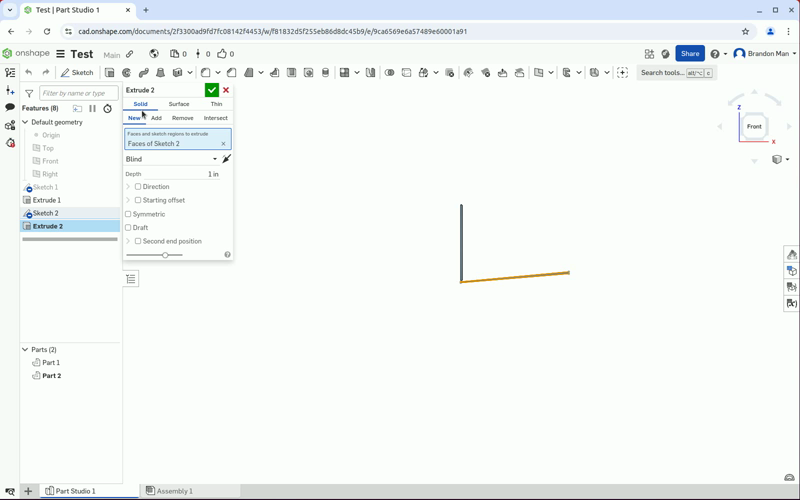
mouse_move(137, 120)
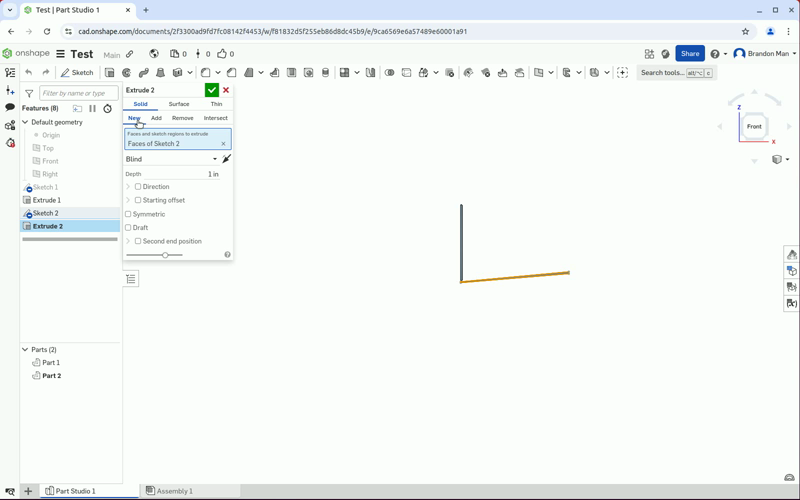
click(137, 120)
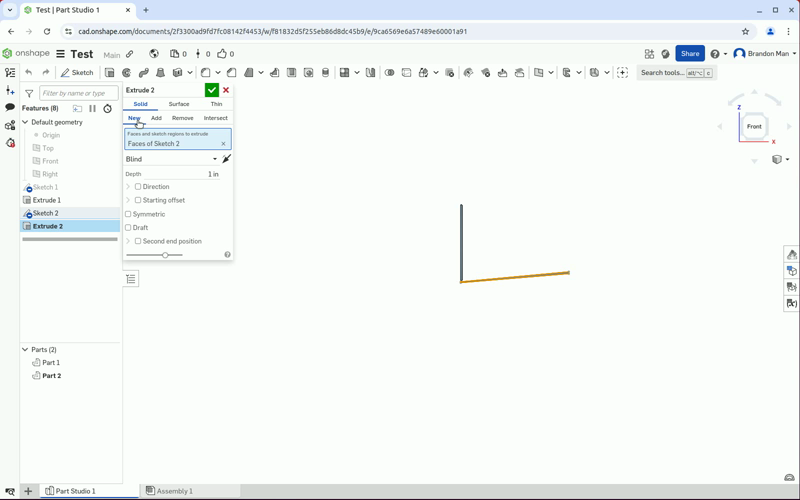
key(tab, 4)
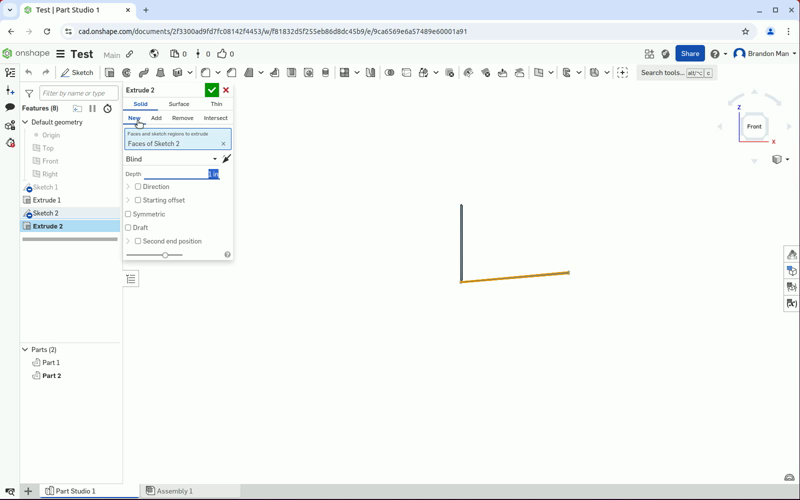
text(7.703)
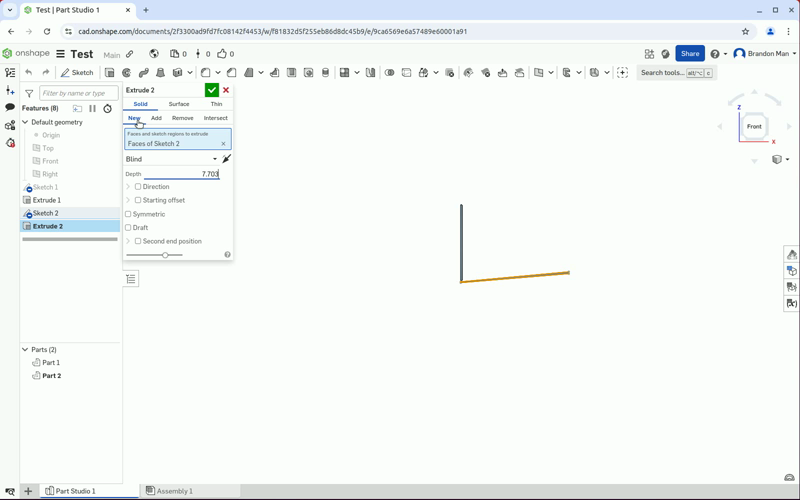
key(enter)
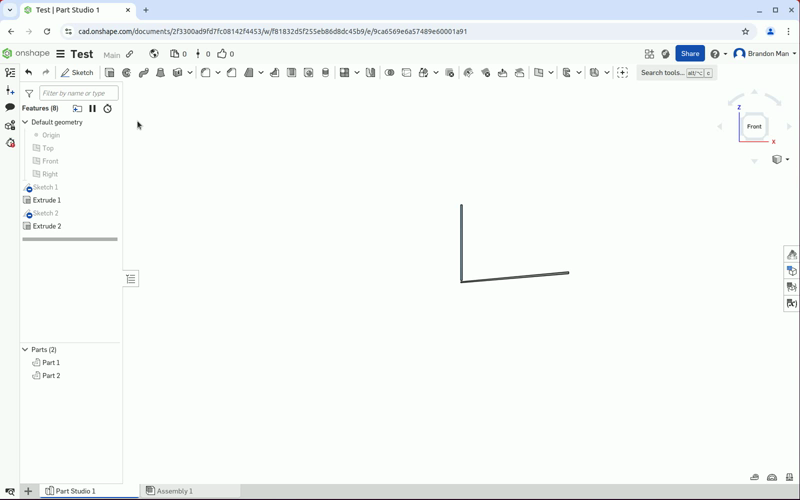
key(shift+h)
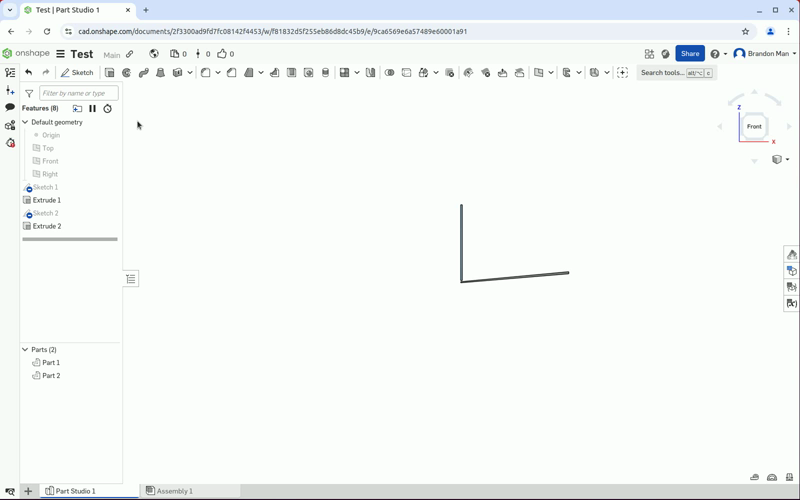
key(shift+h)
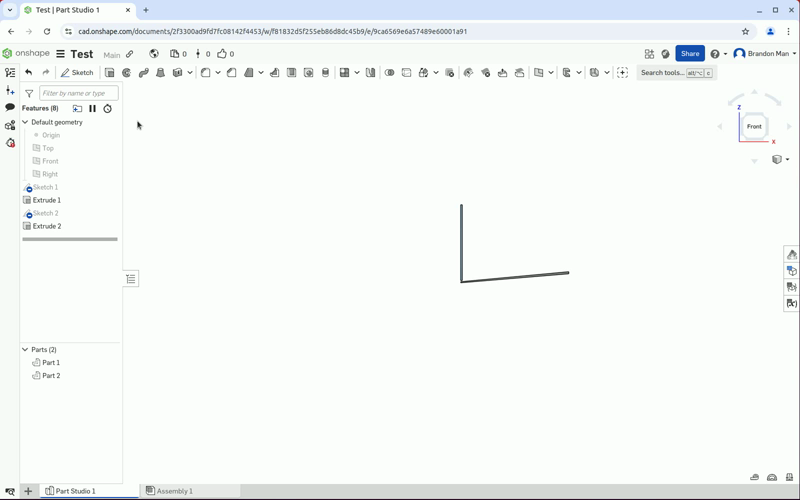
mouse_move(73, 189)
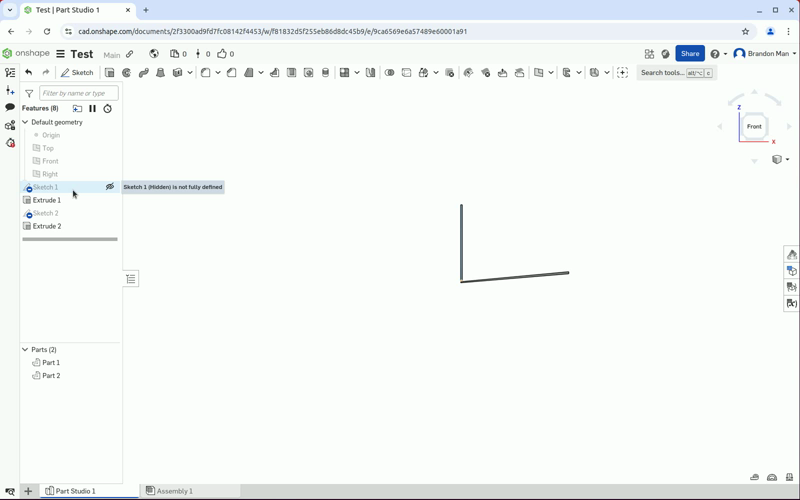
click(73, 189)
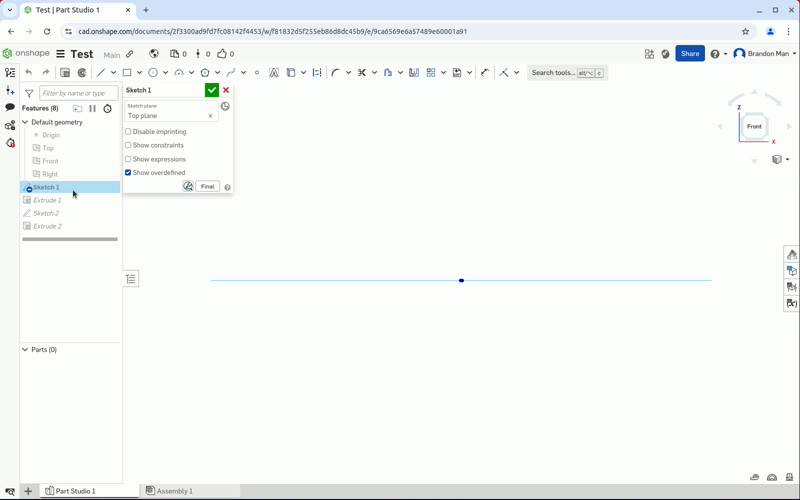
mouse_move(229, 92)
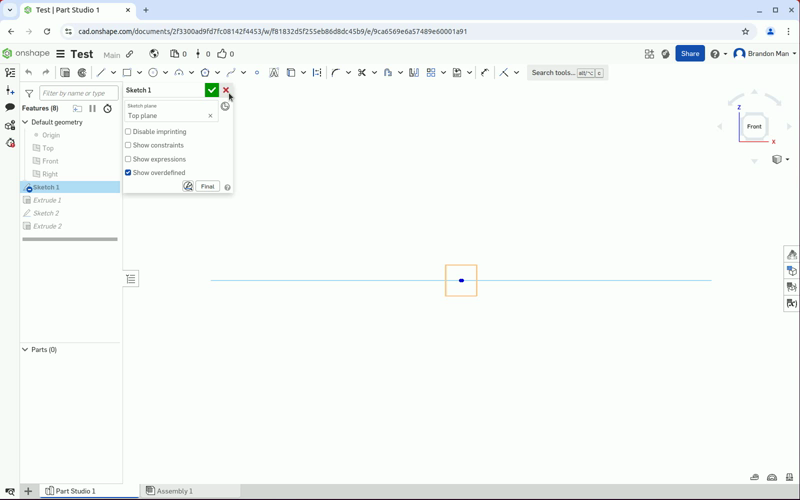
click(229, 92)
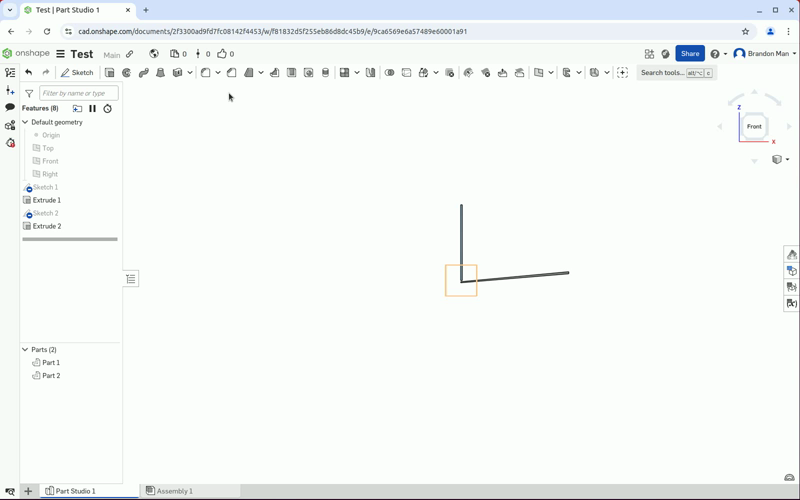
mouse_move(73, 352)
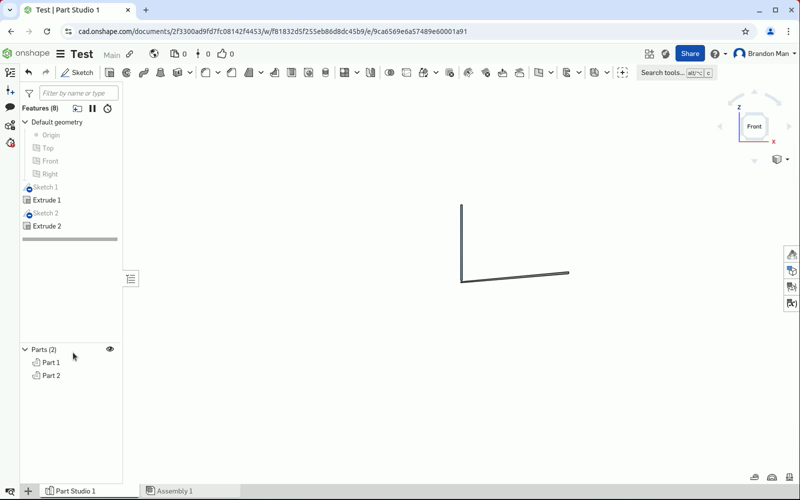
key(y)
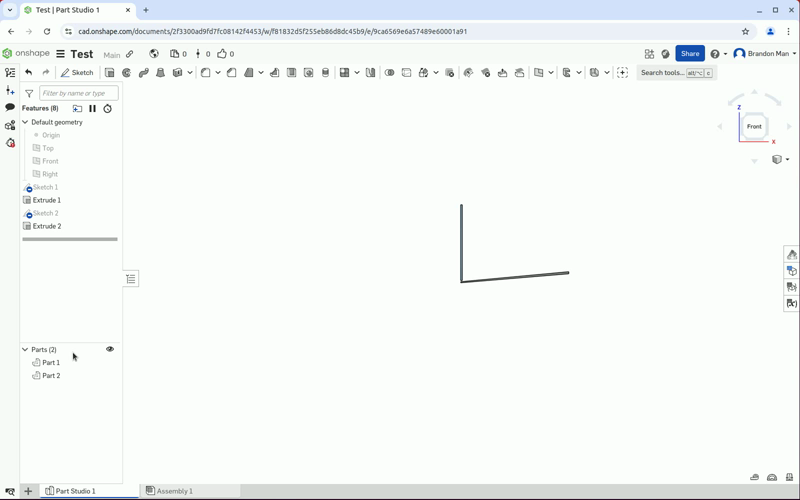
key(shift+p)
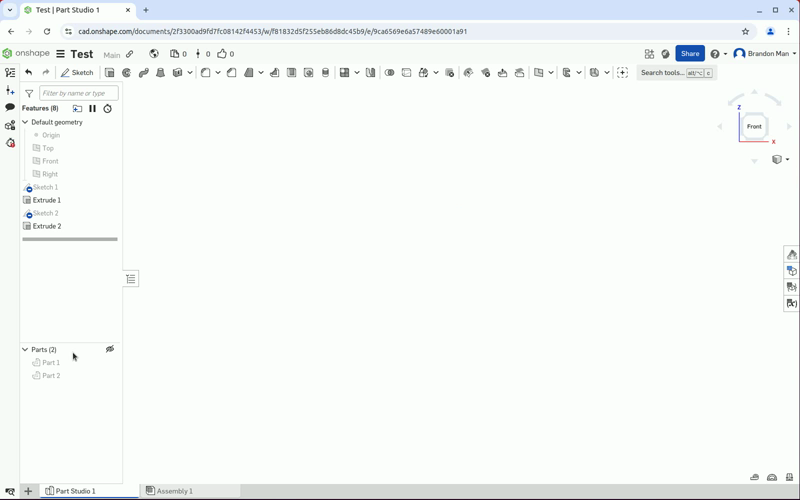
key(space)
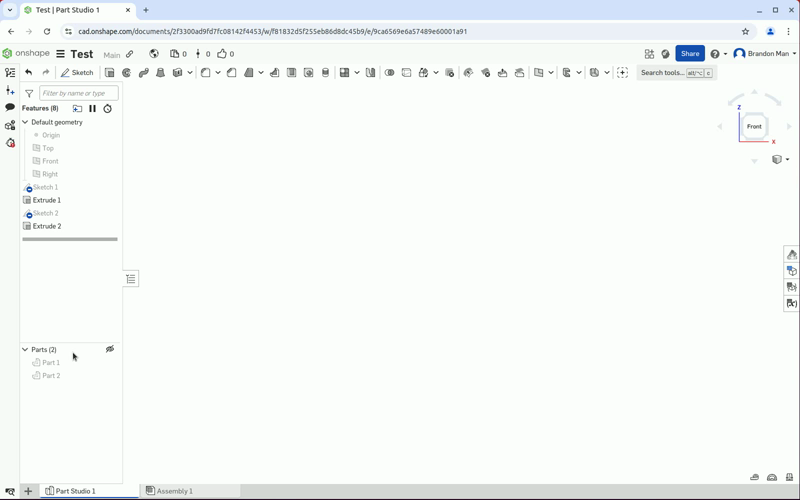
key_down(shift)
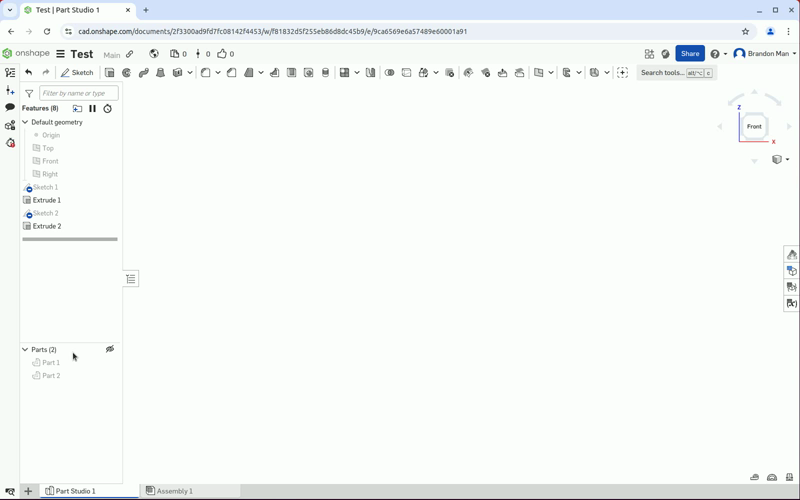
key(left)
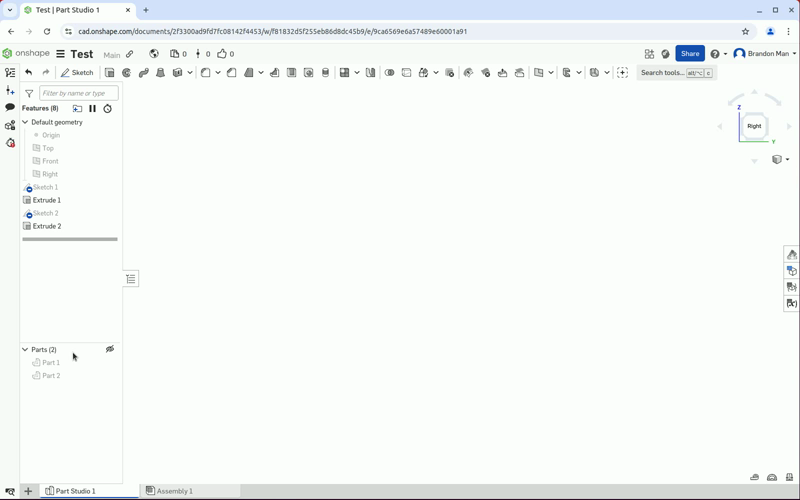
key_up(shift)
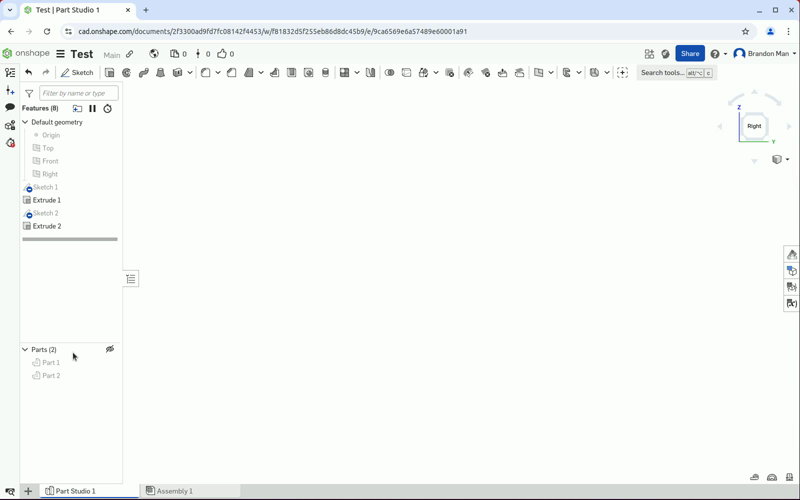
mouse_move(73, 352)
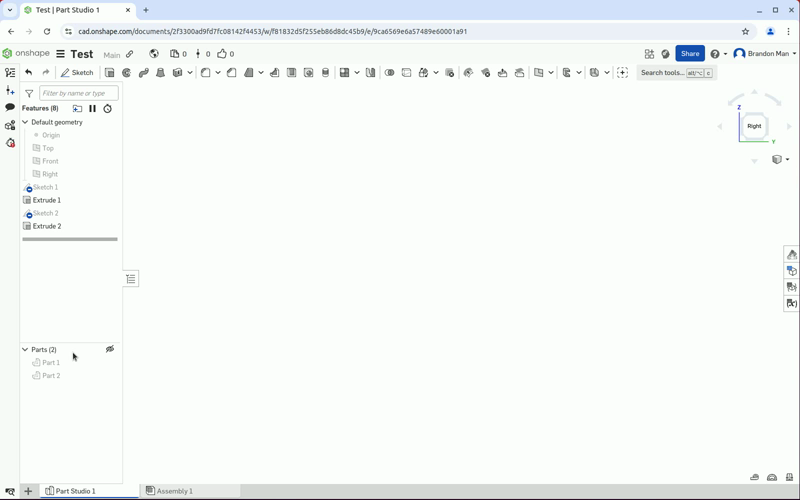
key(shift+y)
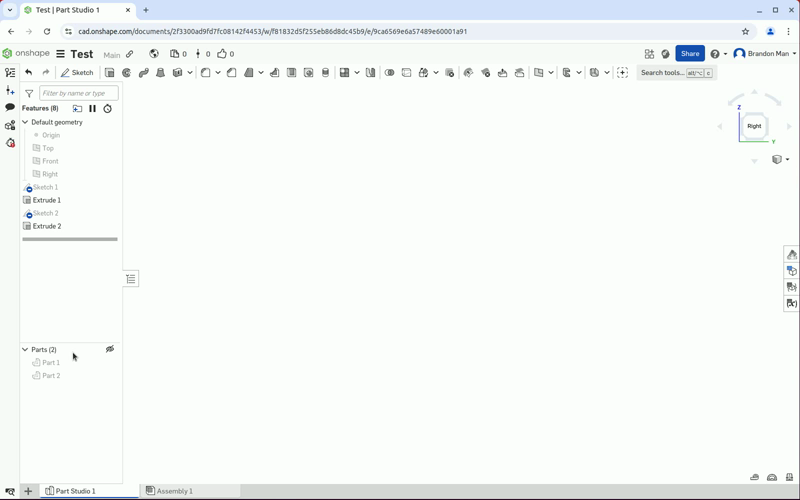
key(shift+s)
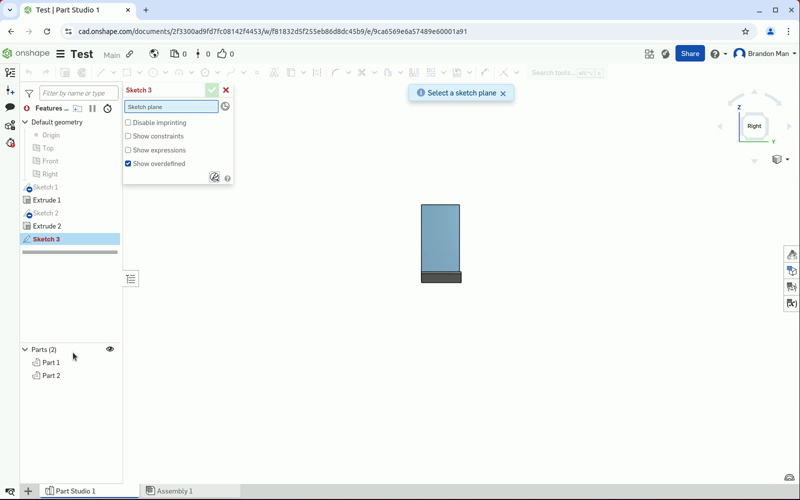
mouse_move(73, 176)
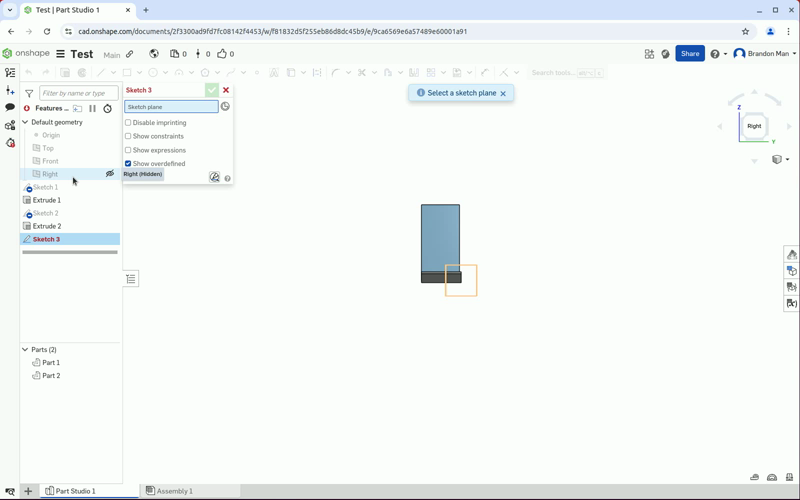
click(73, 176)
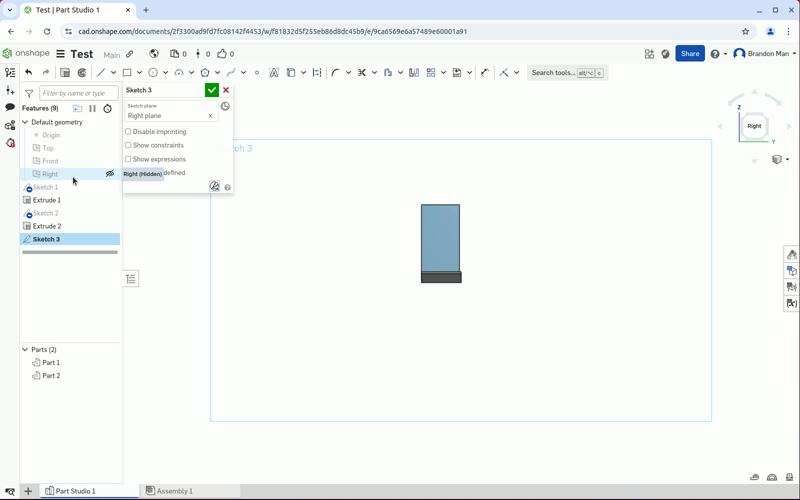
mouse_move(73, 352)
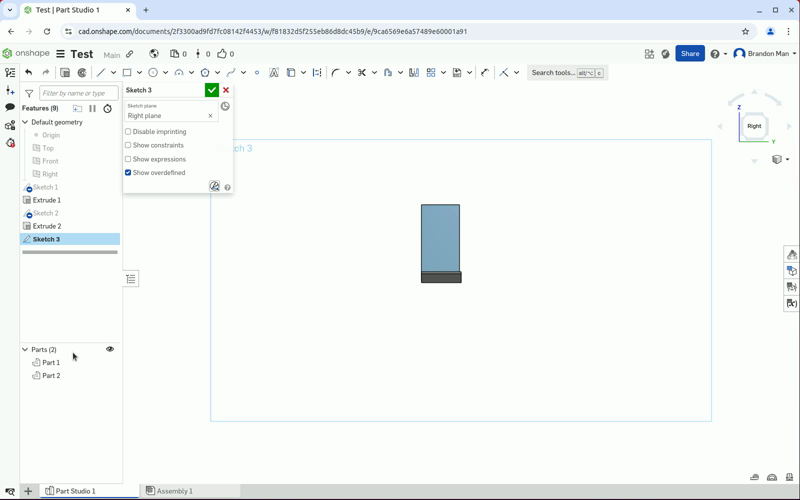
key(y)
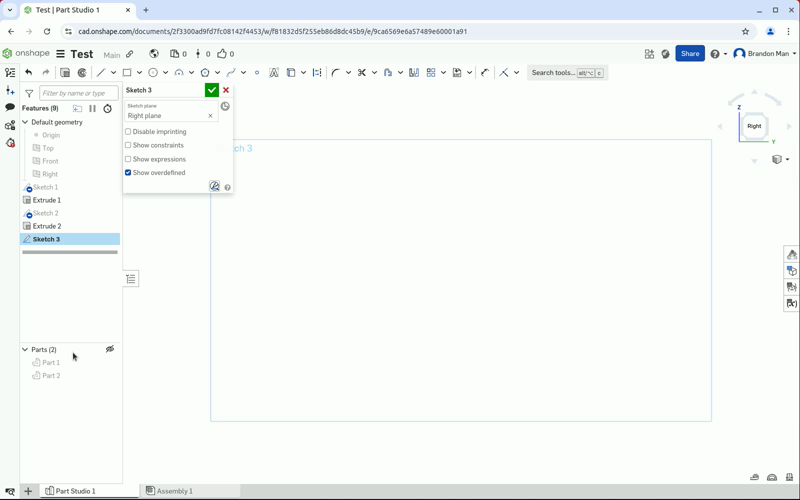
key(l)
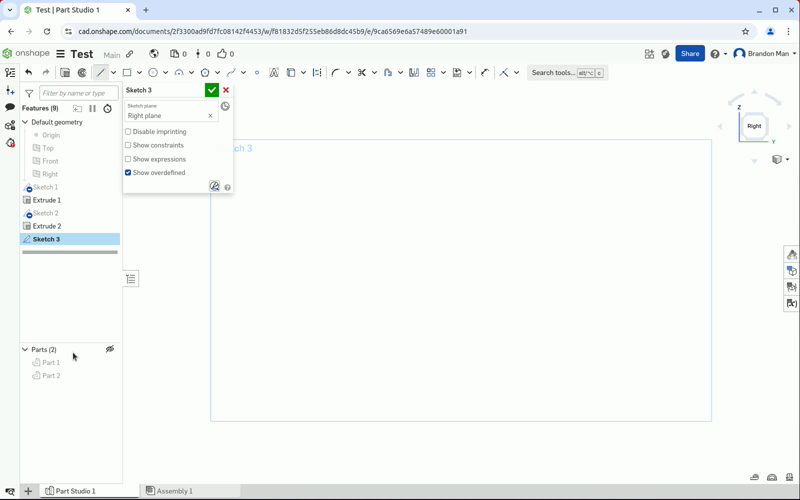
key_down(shift)
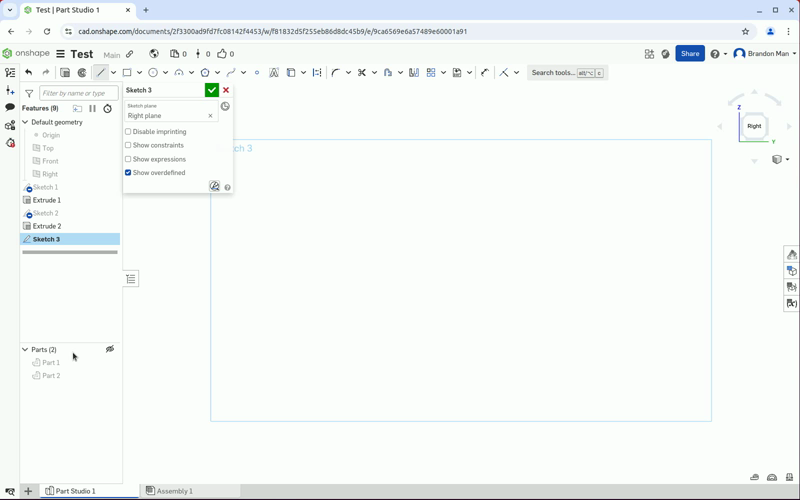
mouse_move(423, 282)
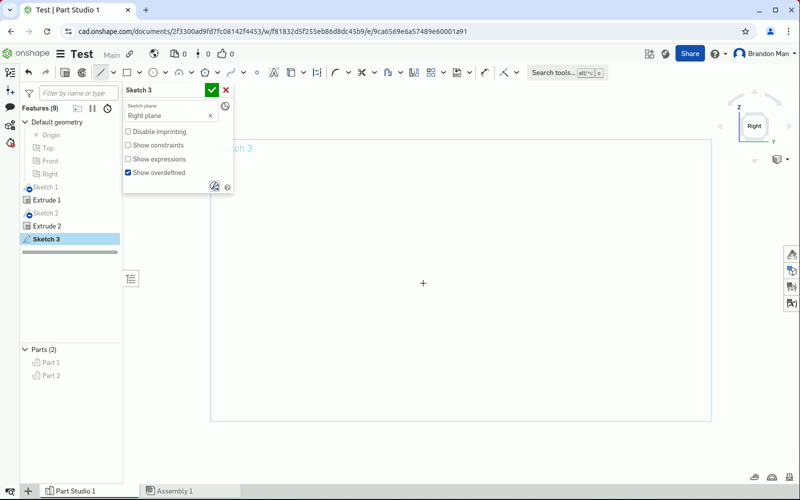
click(423, 282)
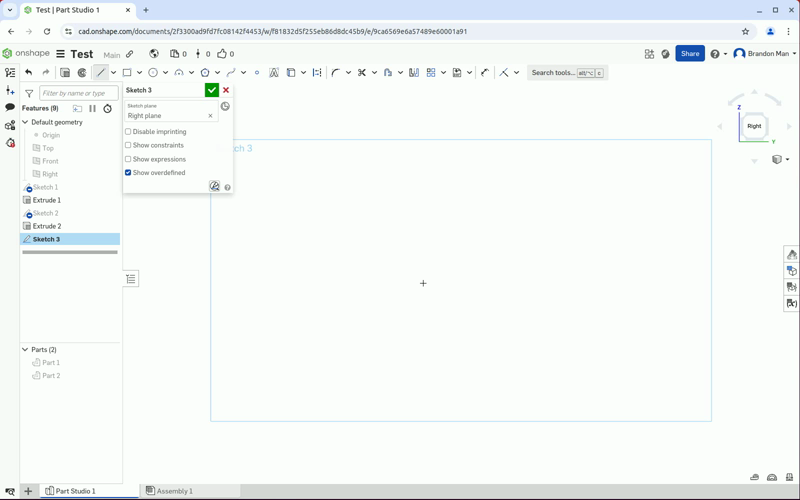
key_up(shift)
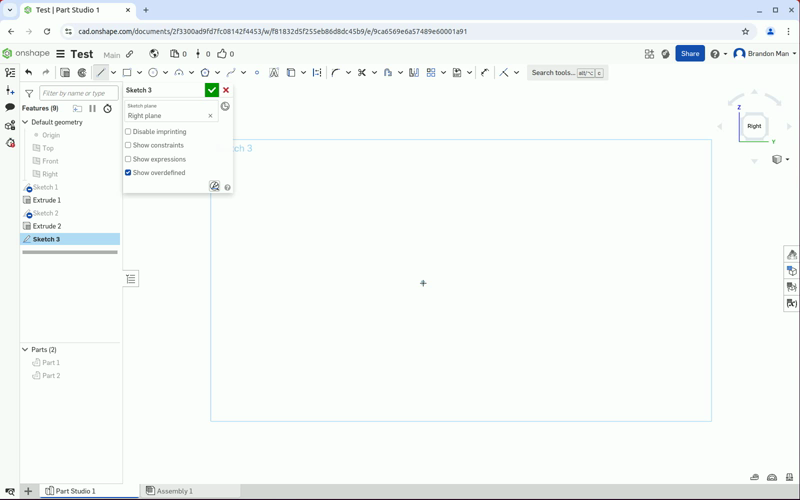
key_down(shift)
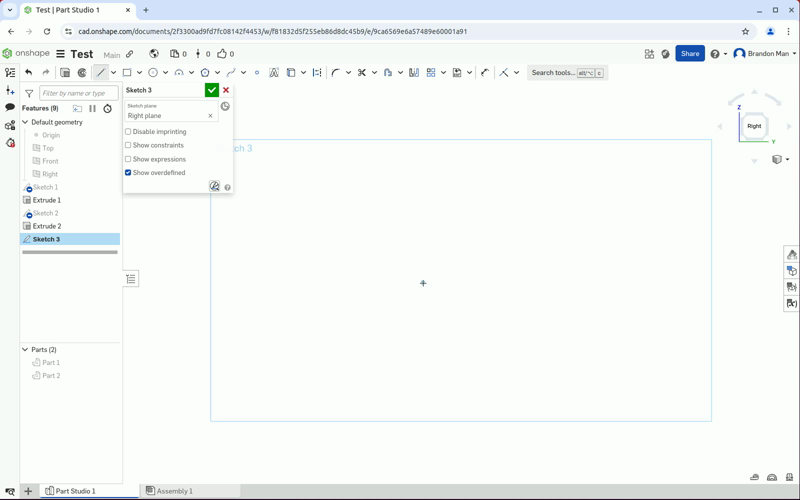
mouse_move(453, 282)
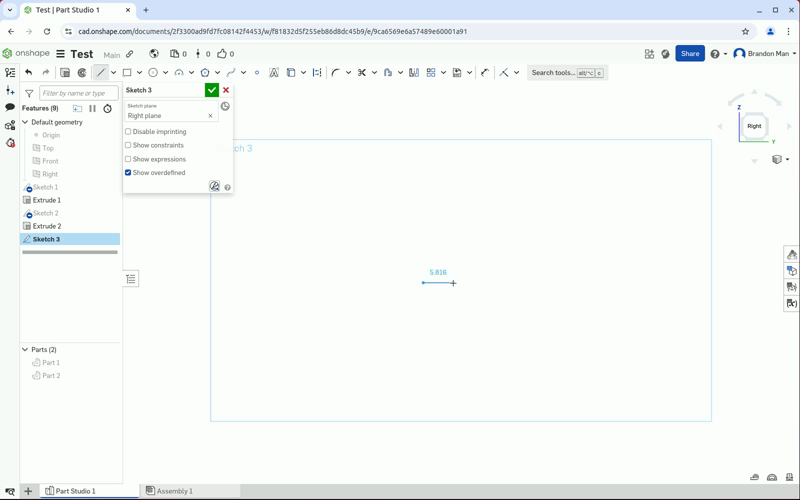
mouse_move(461, 282)
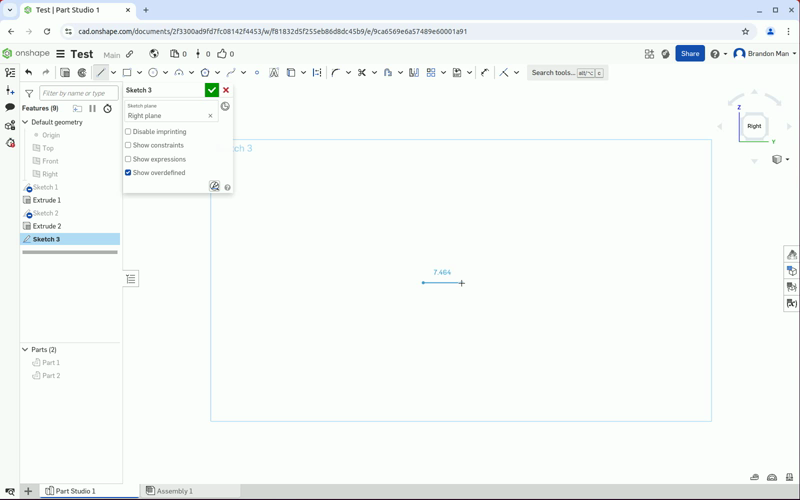
click(461, 282)
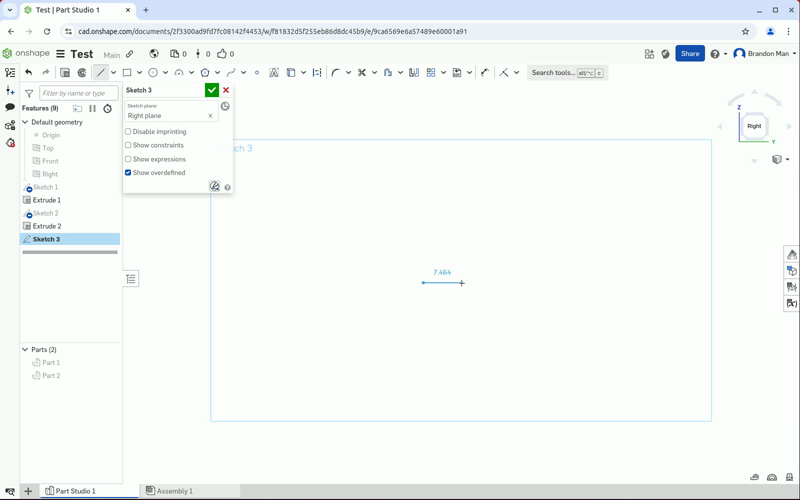
key_up(shift)
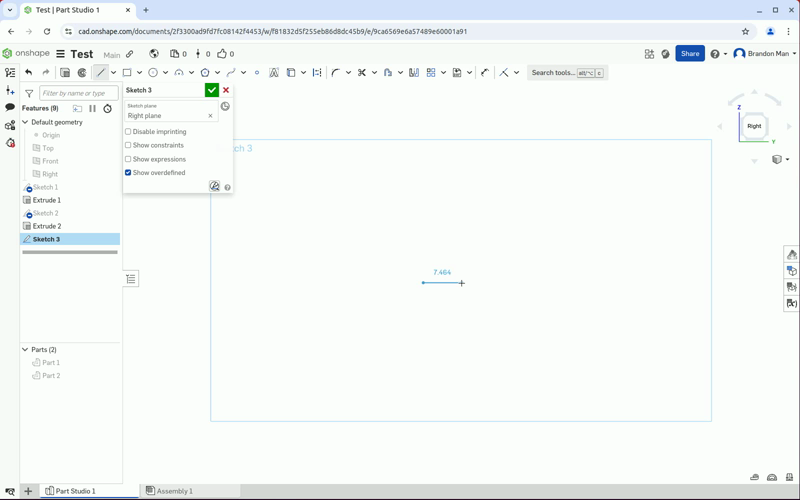
key_down(shift)
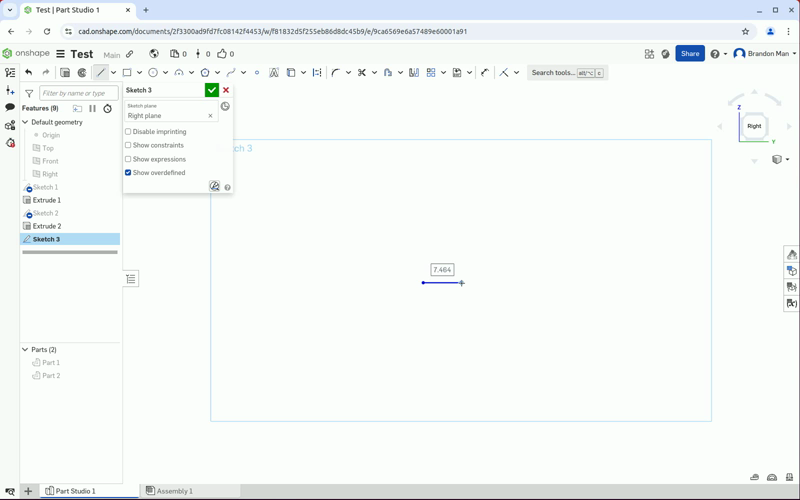
mouse_move(491, 282)
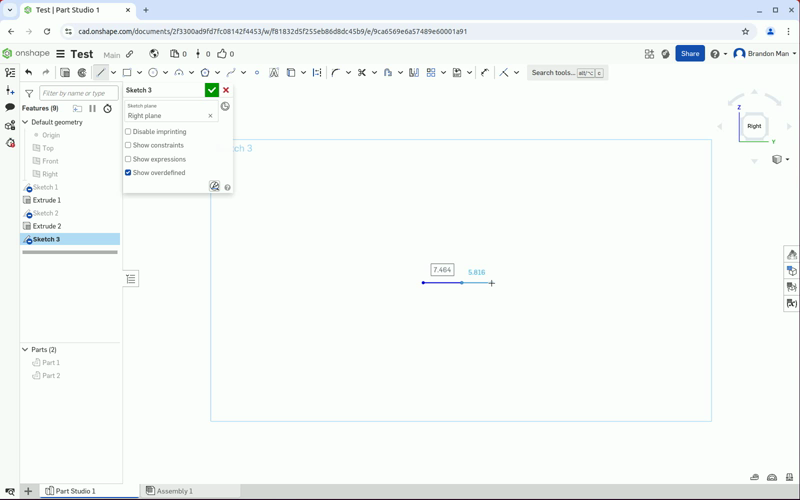
mouse_move(461, 281)
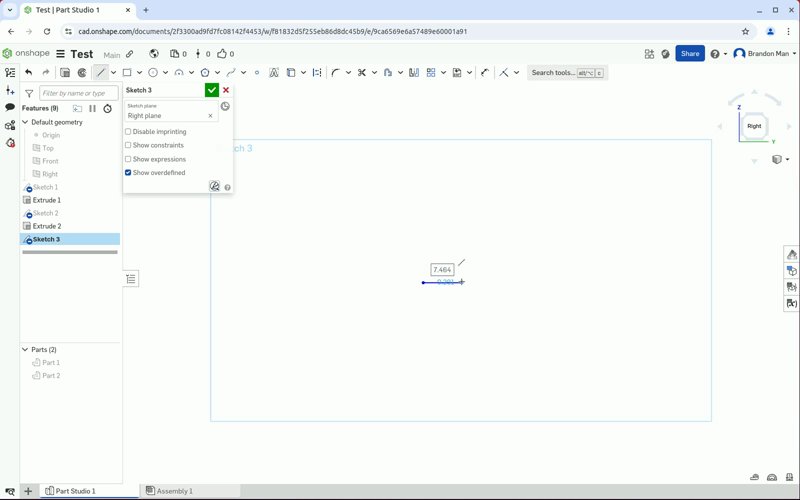
scroll(6)
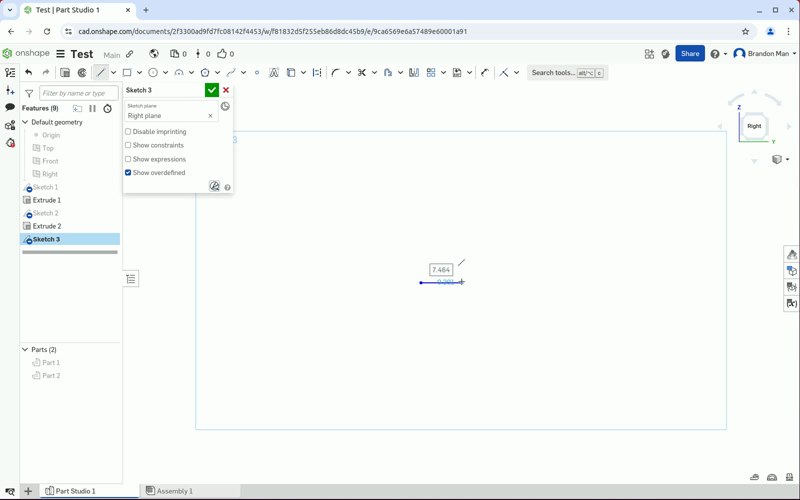
scroll(6)
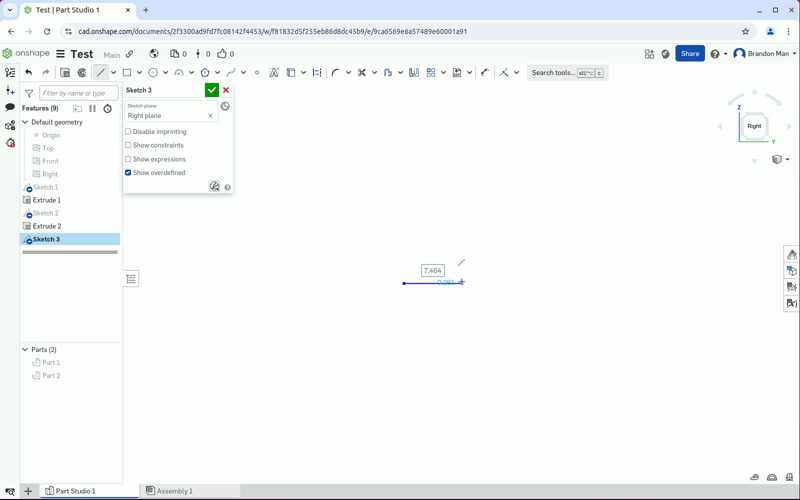
scroll(6)
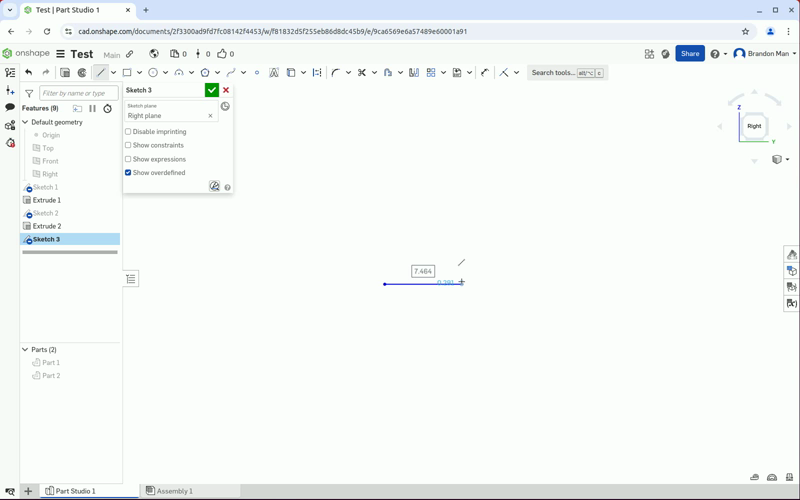
scroll(6)
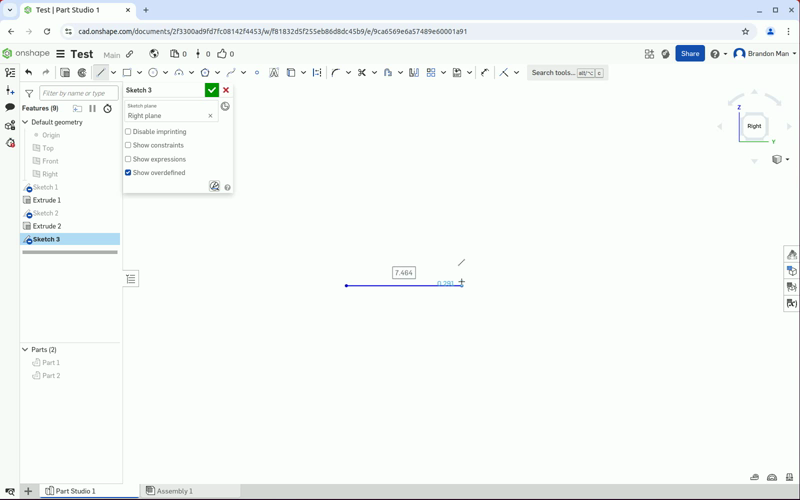
scroll(6)
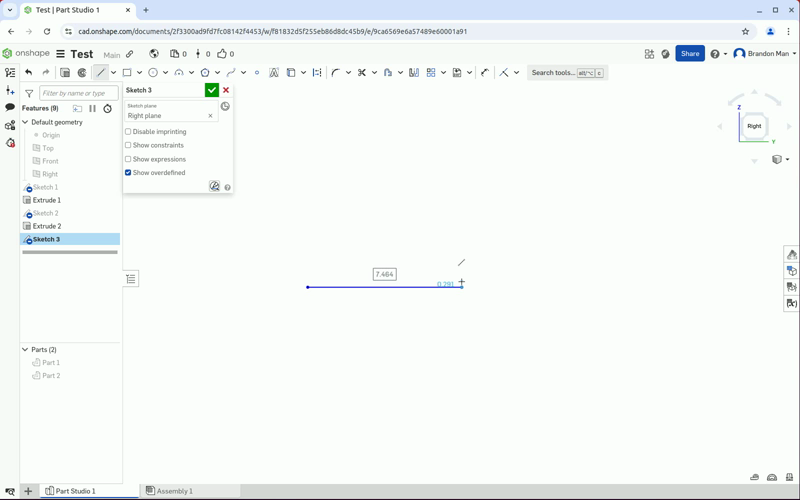
scroll(6)
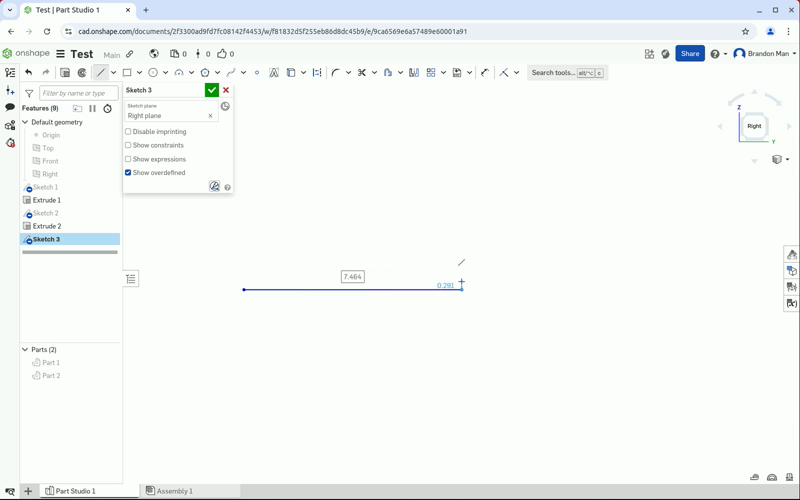
scroll(6)
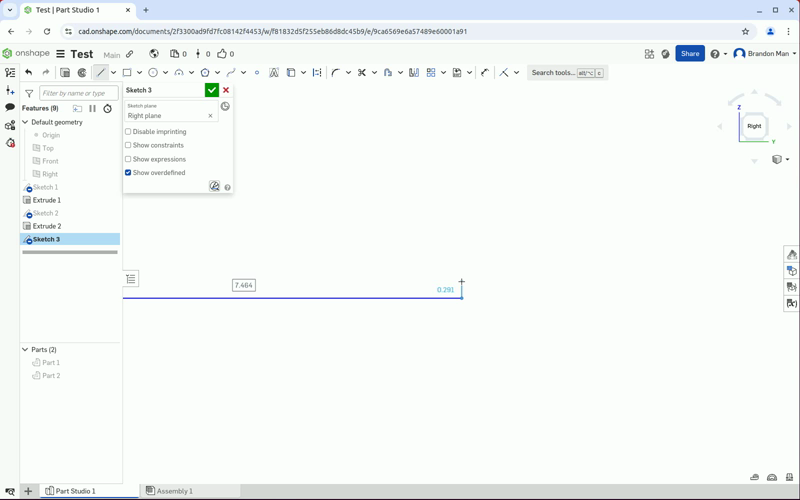
click(461, 281)
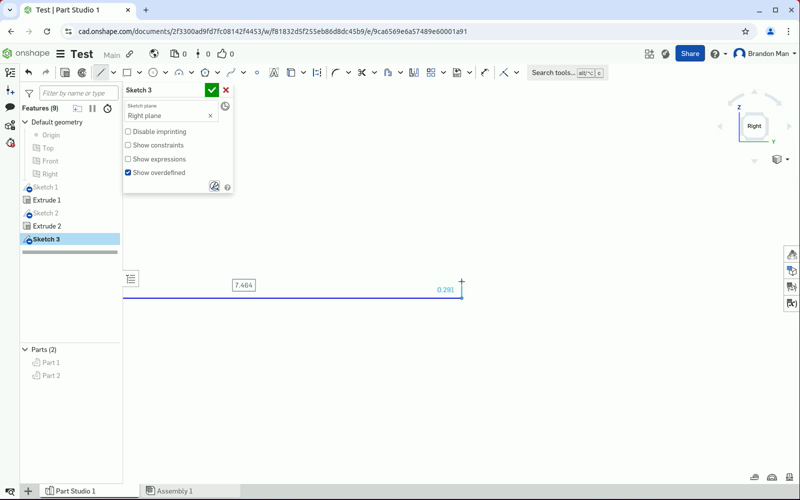
scroll(-6)
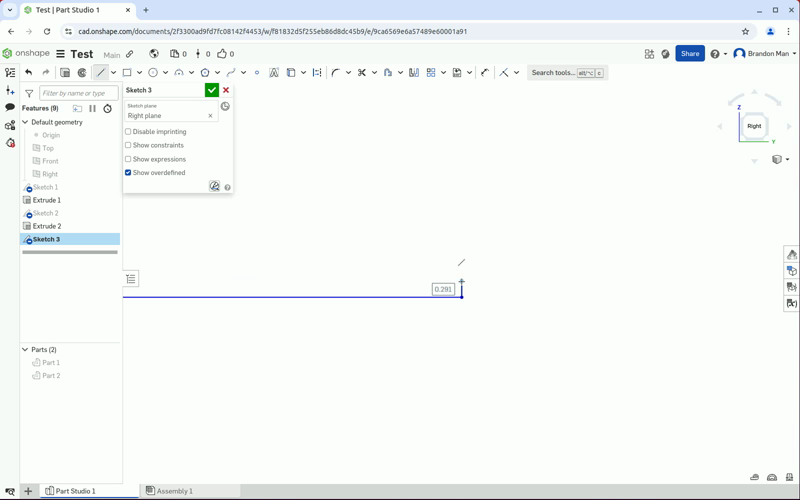
scroll(-6)
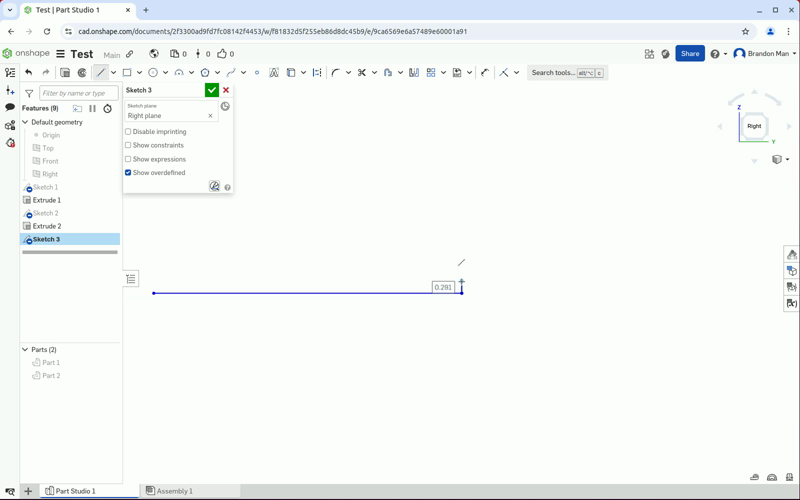
scroll(-6)
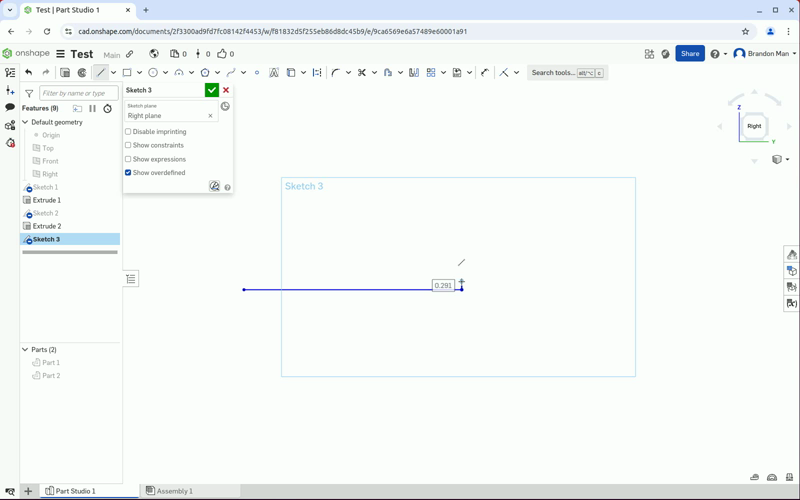
scroll(-6)
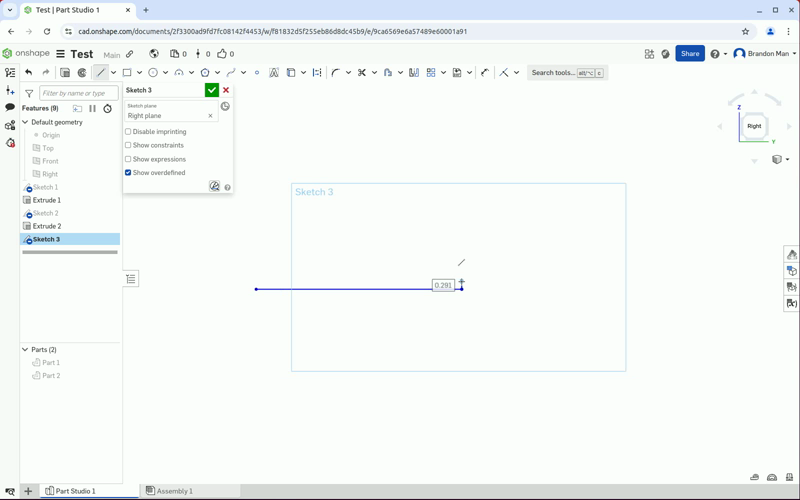
scroll(-6)
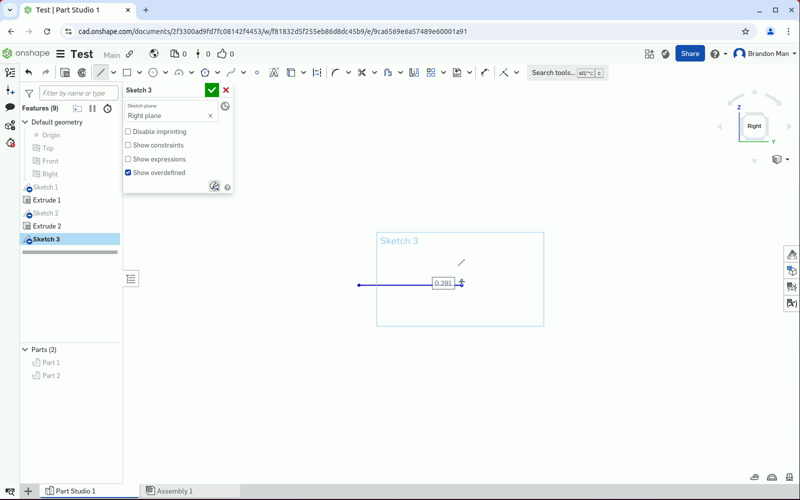
scroll(-6)
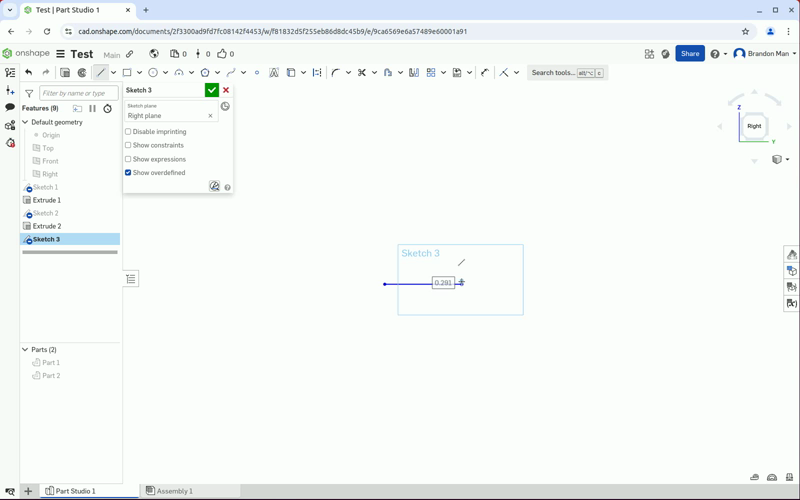
scroll(-6)
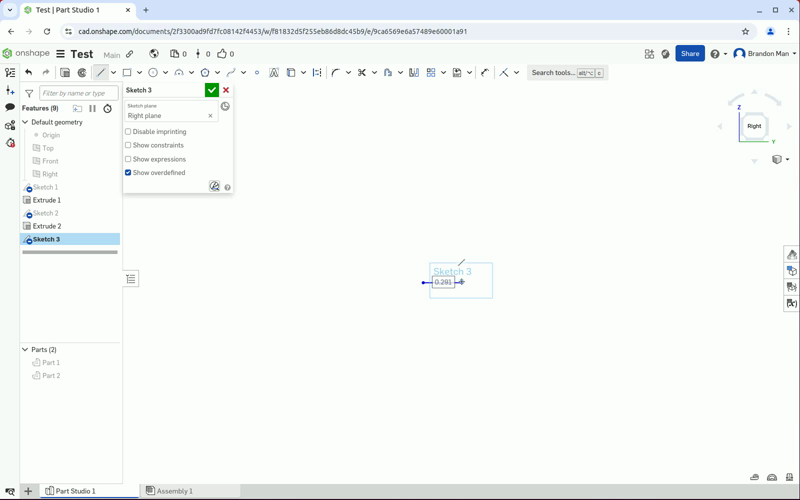
key_up(shift)
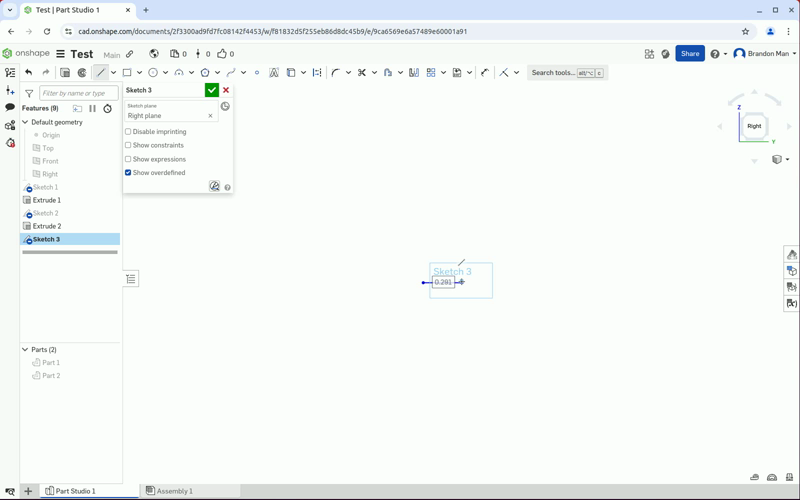
key_down(shift)
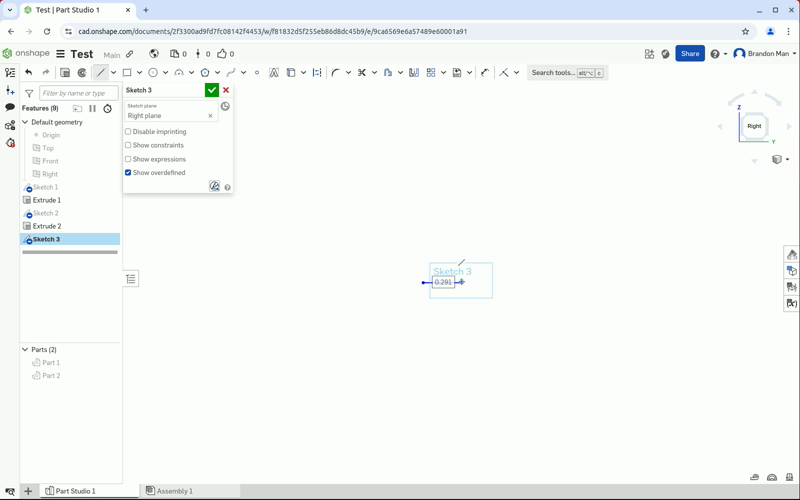
mouse_move(491, 281)
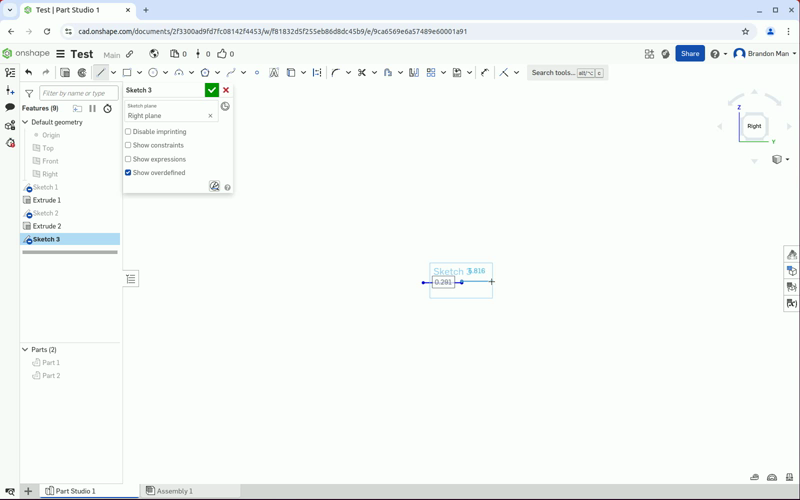
mouse_move(423, 281)
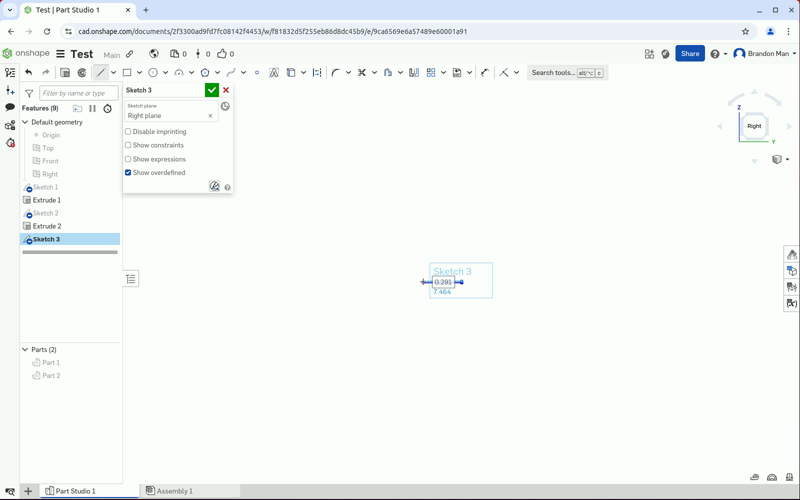
scroll(6)
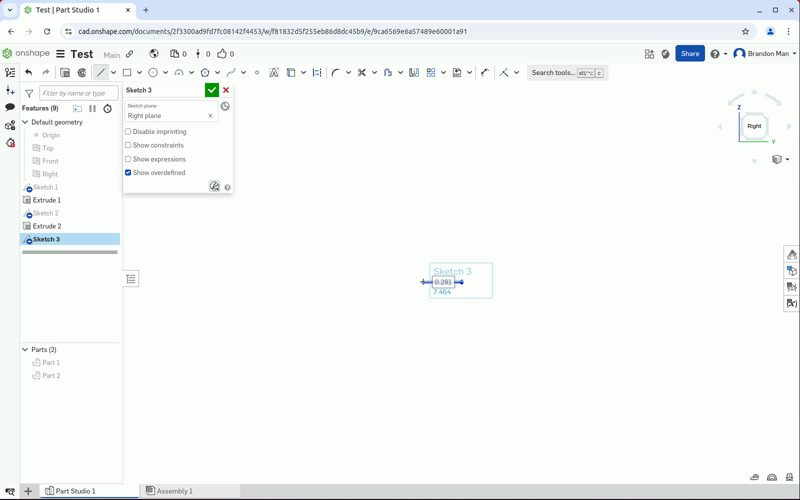
scroll(6)
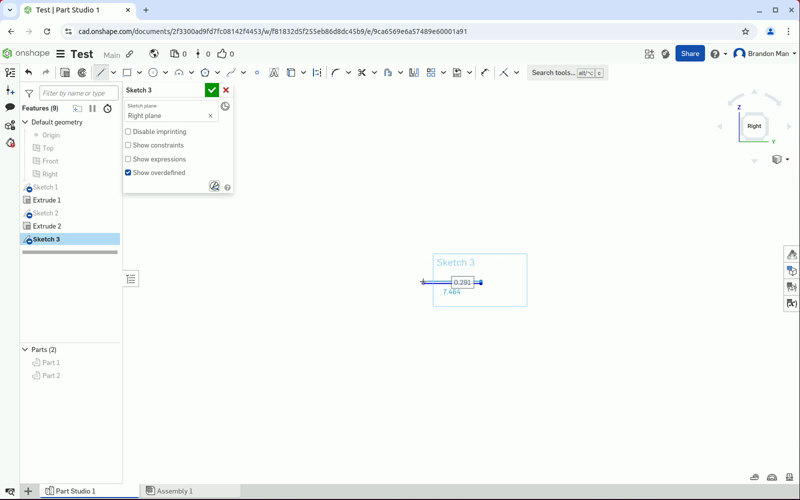
scroll(6)
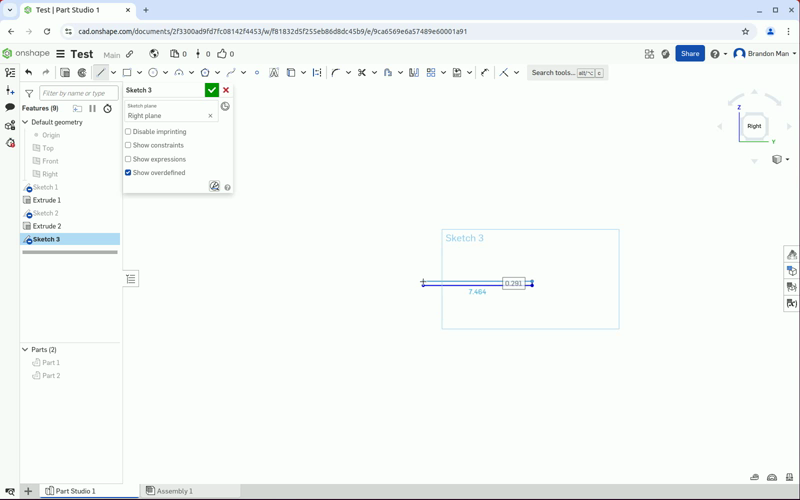
scroll(6)
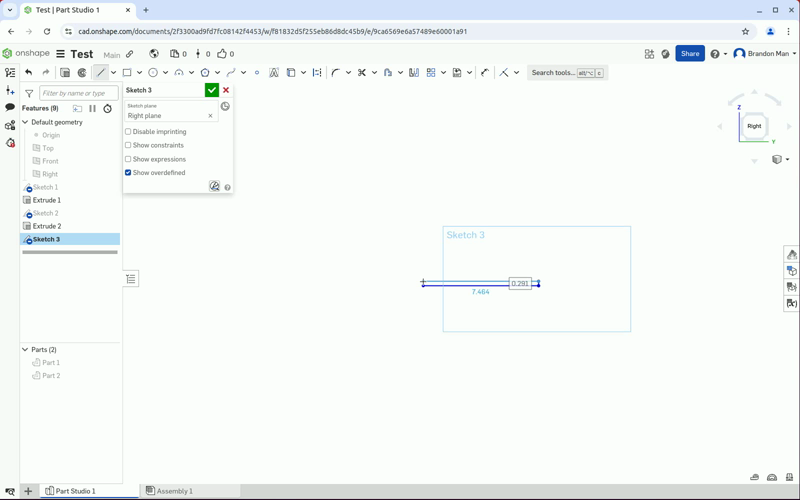
scroll(6)
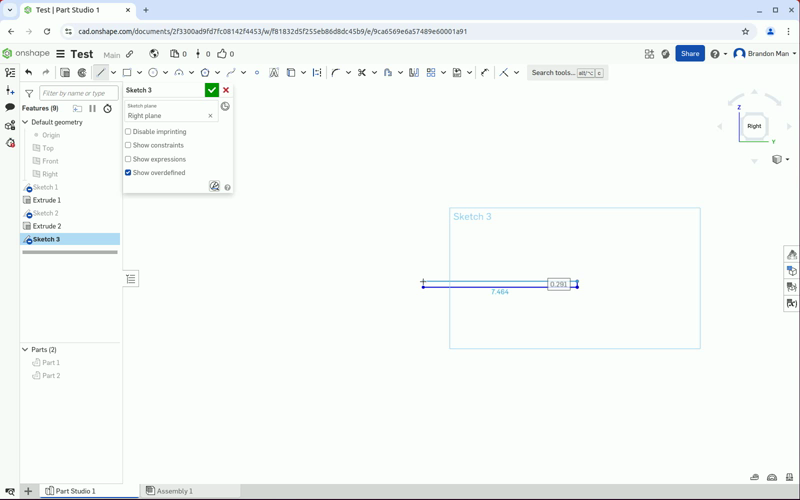
scroll(6)
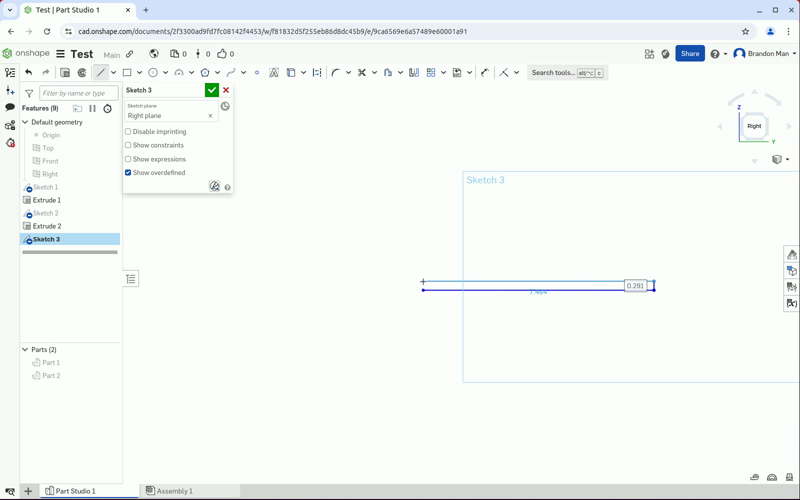
scroll(6)
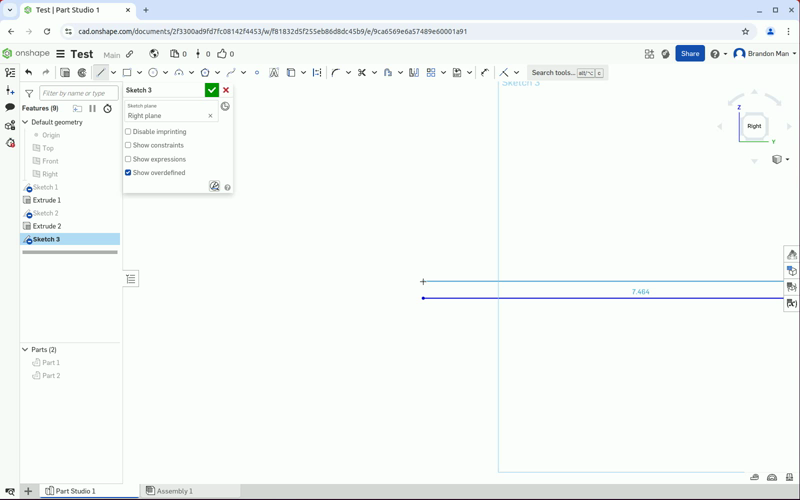
click(423, 281)
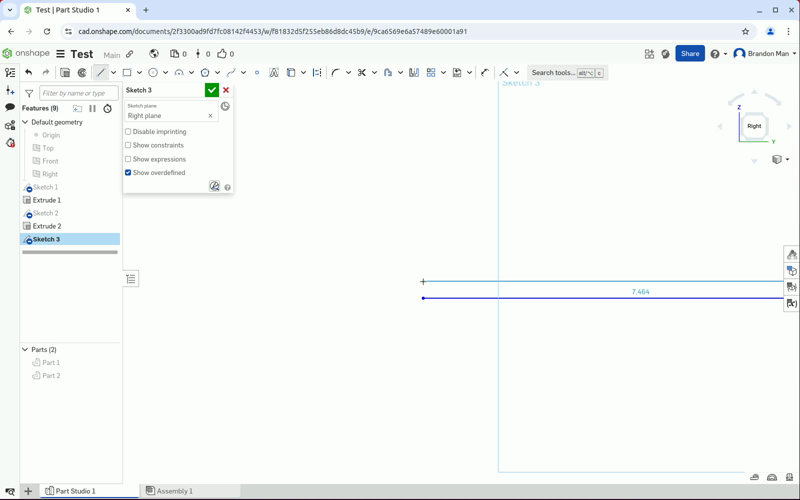
scroll(-6)
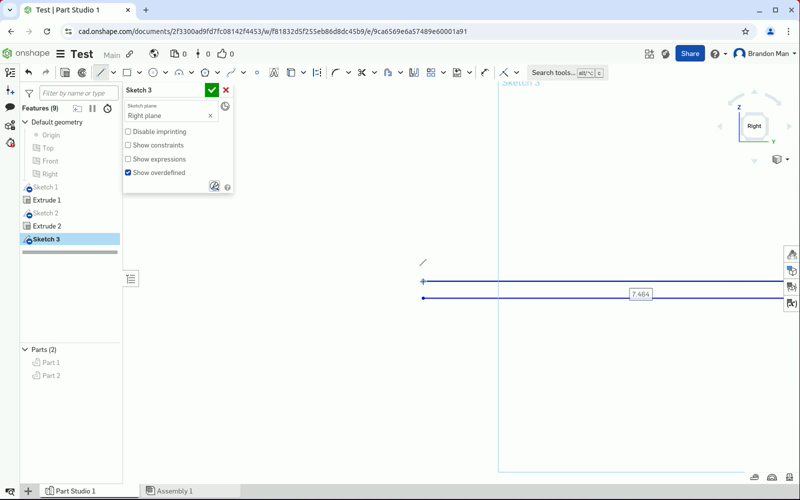
scroll(-6)
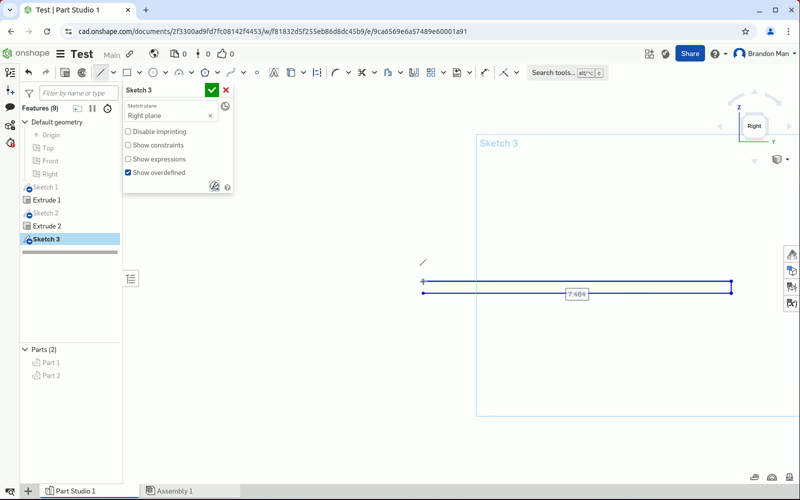
scroll(-6)
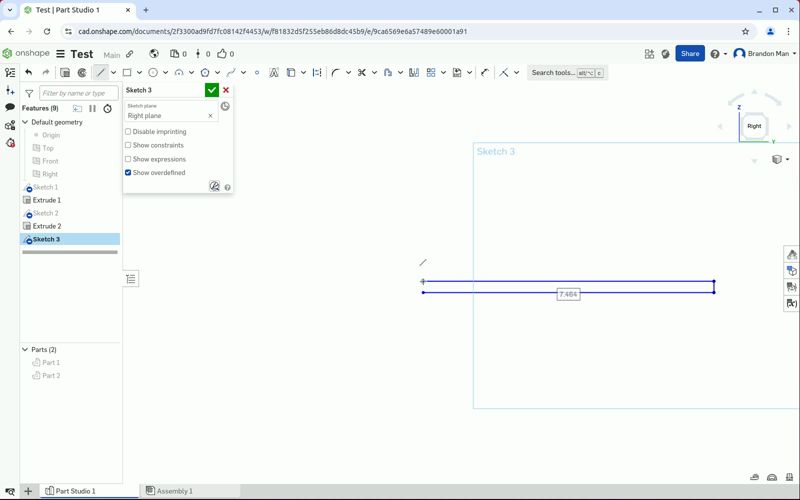
scroll(-6)
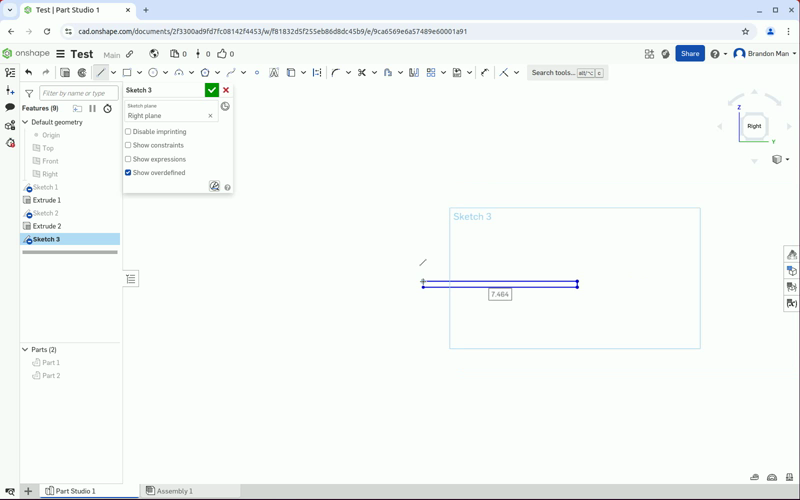
scroll(-6)
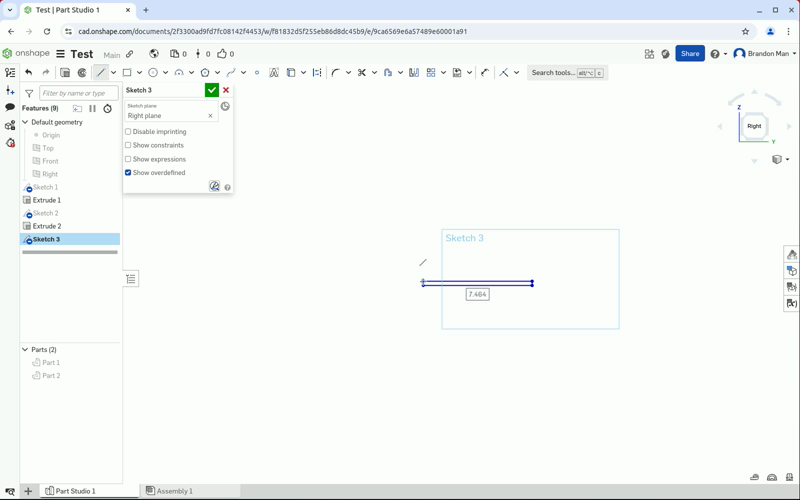
scroll(-6)
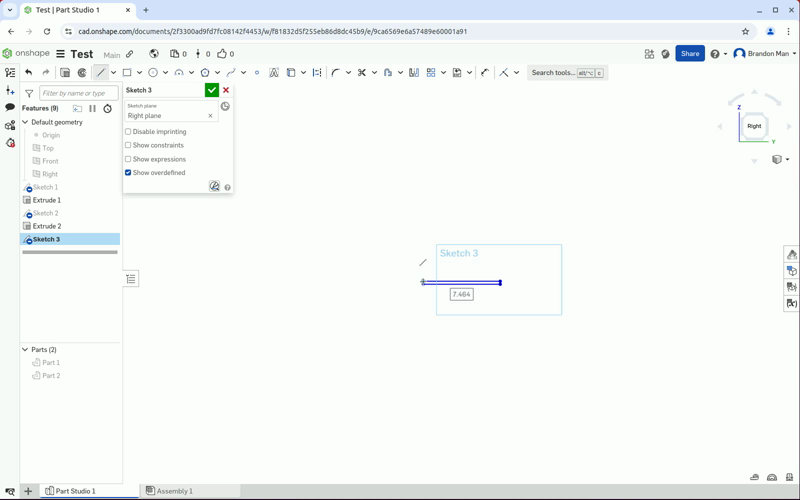
scroll(-6)
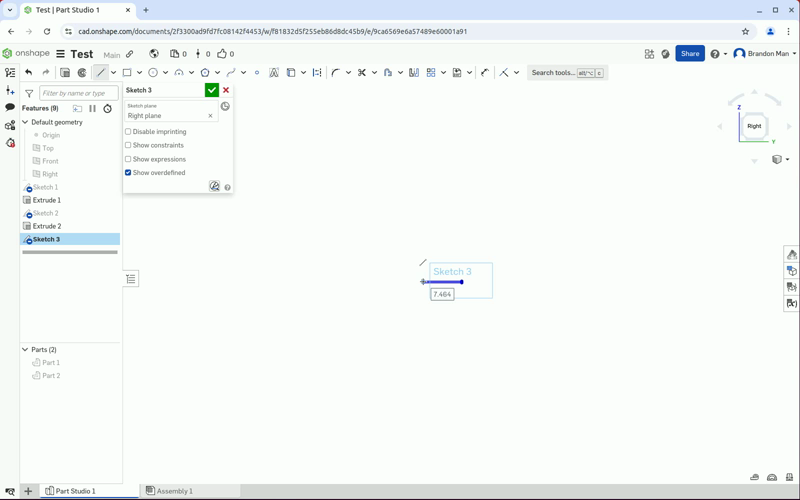
key_up(shift)
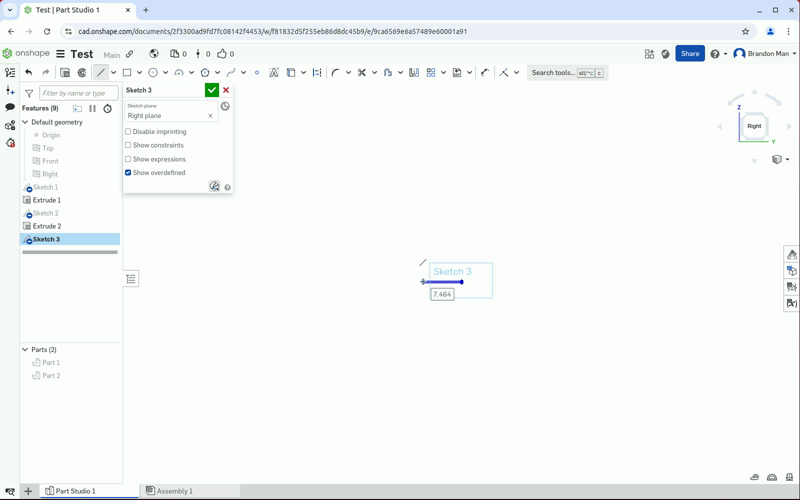
mouse_move(453, 281)
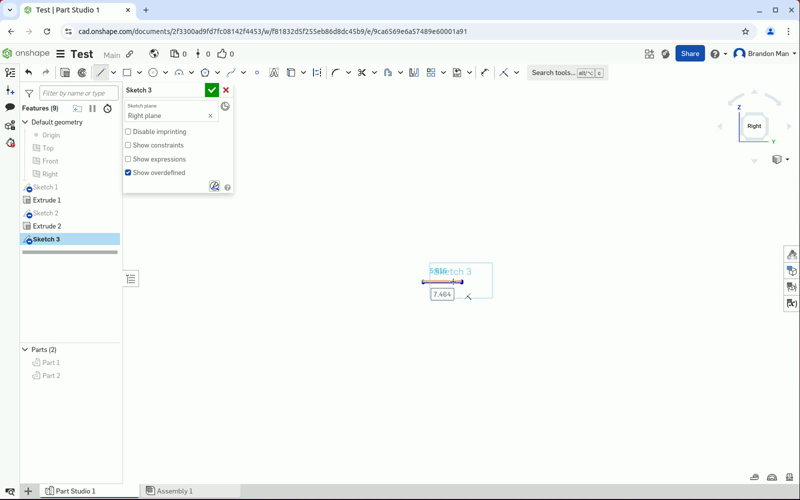
key_down(shift)
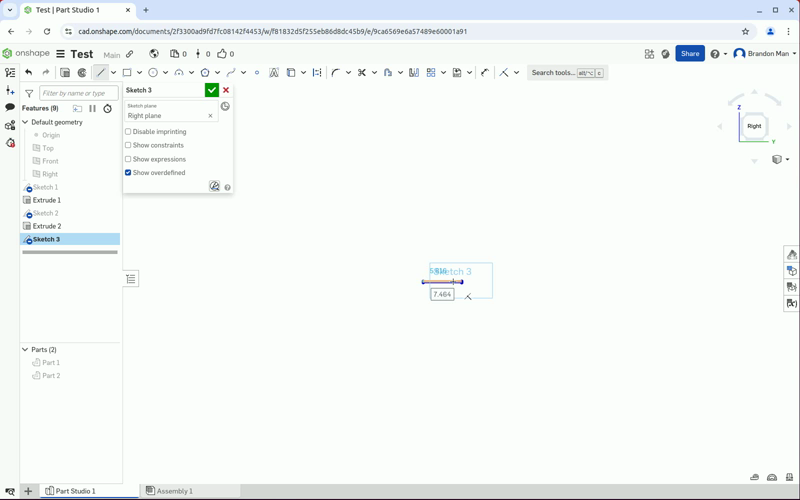
mouse_move(423, 282)
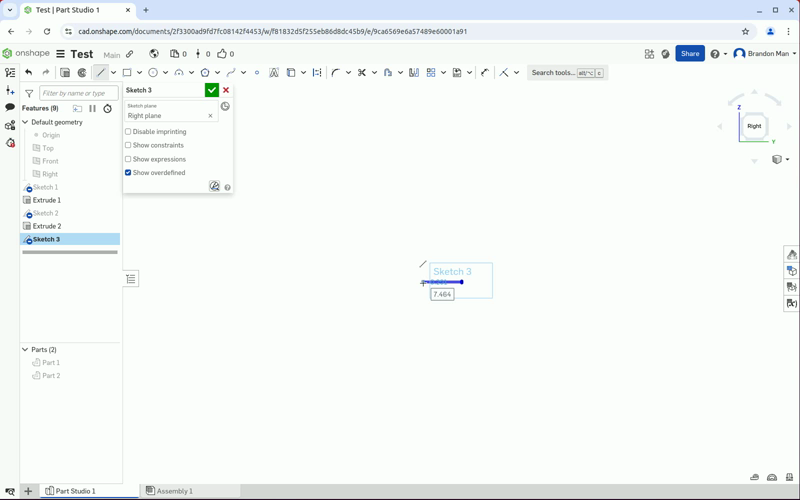
scroll(6)
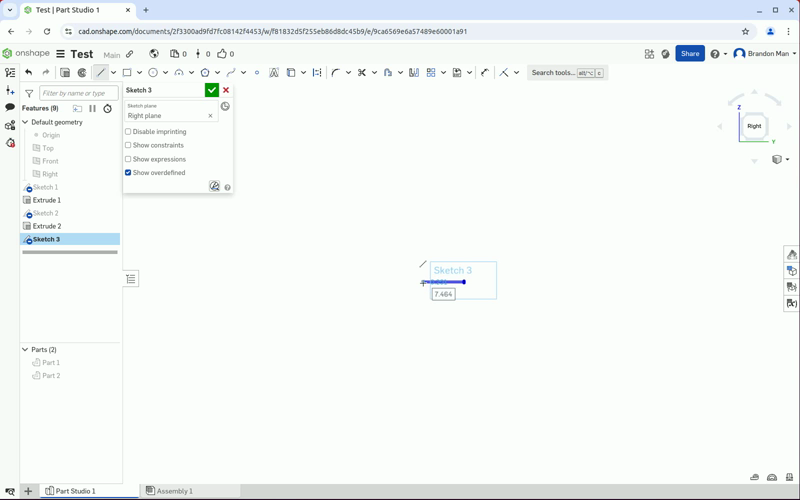
scroll(6)
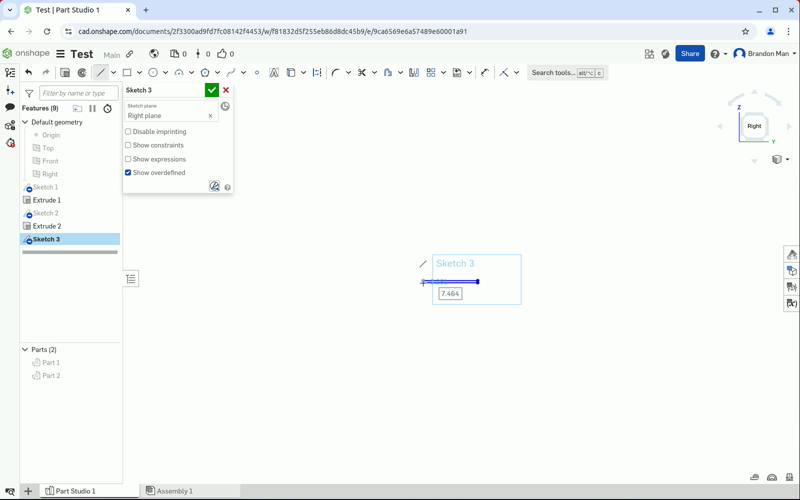
scroll(6)
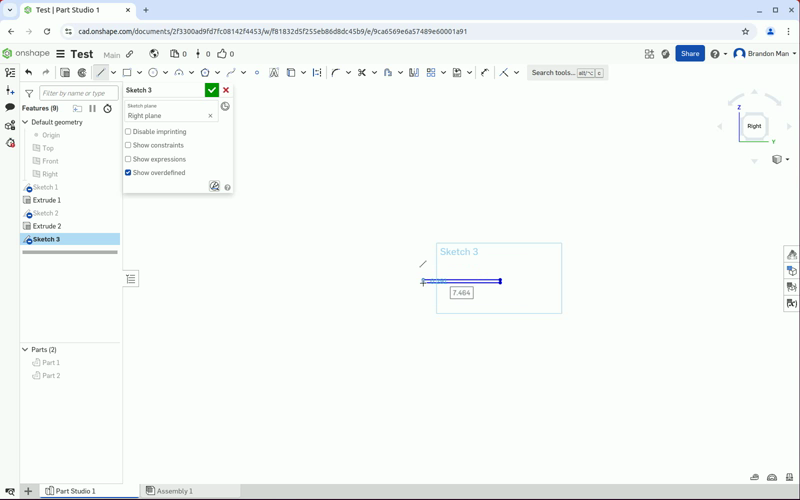
scroll(6)
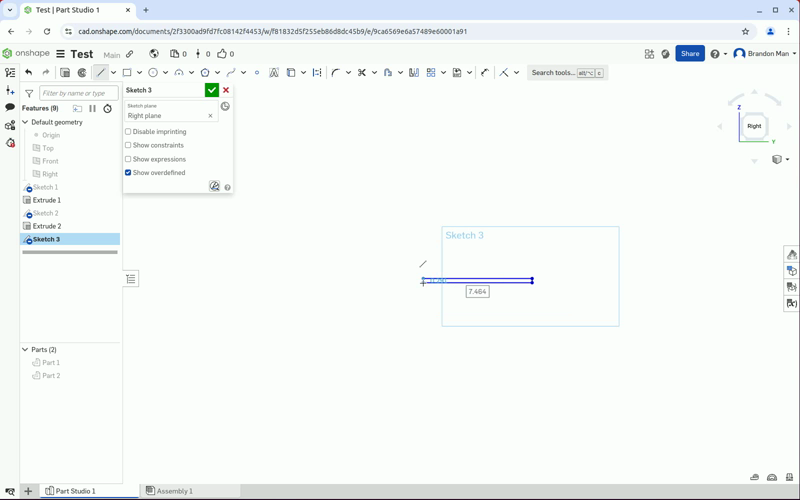
scroll(6)
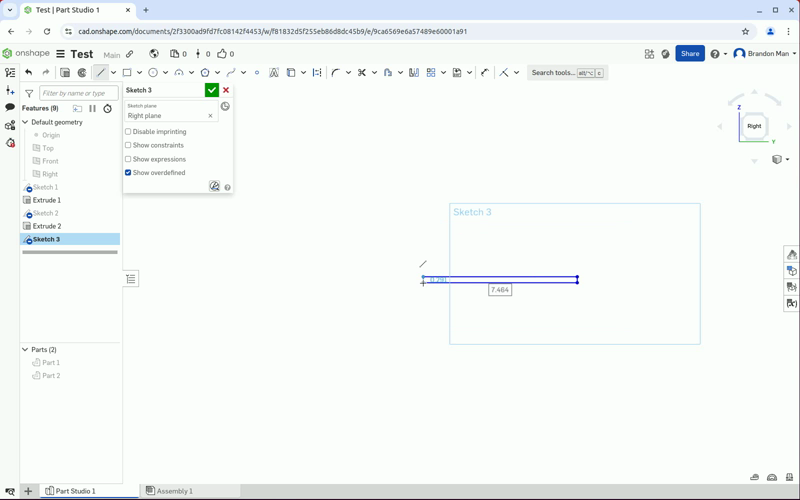
scroll(6)
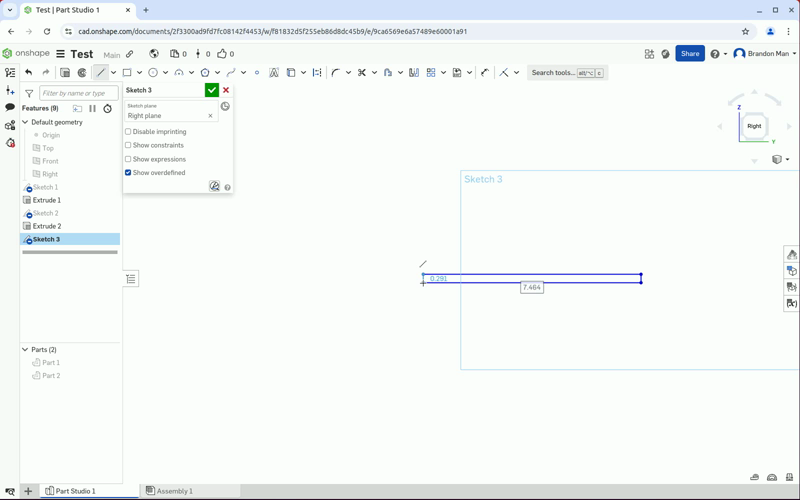
scroll(6)
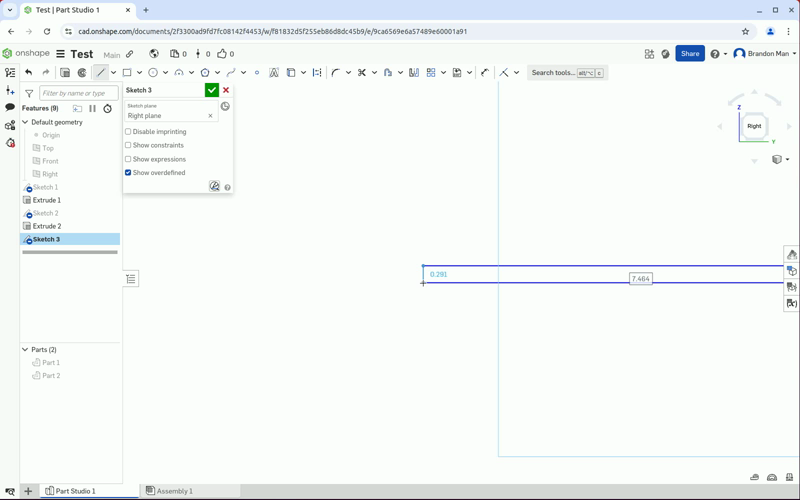
key_up(shift)
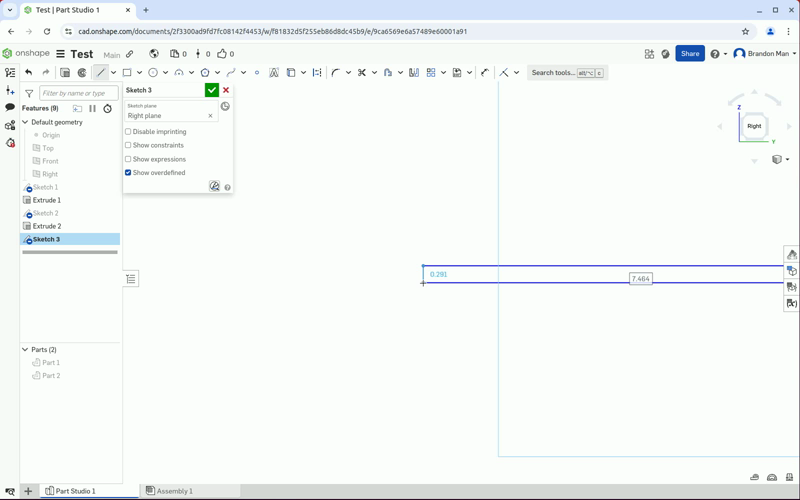
click(423, 282)
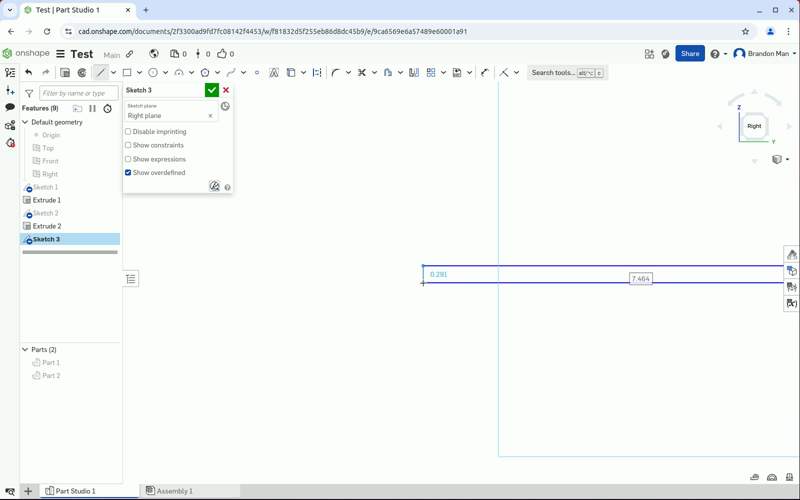
scroll(-6)
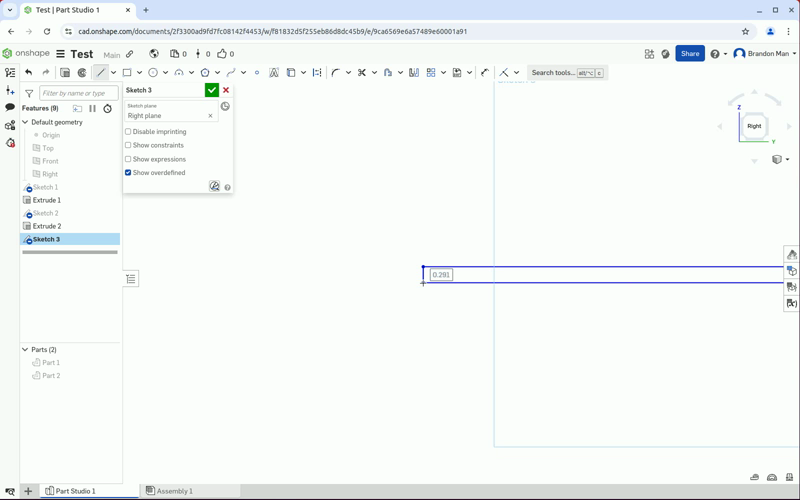
scroll(-6)
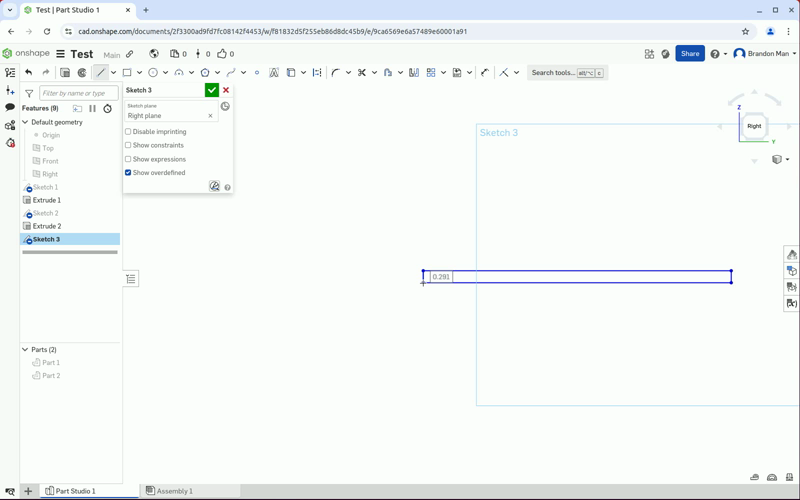
scroll(-6)
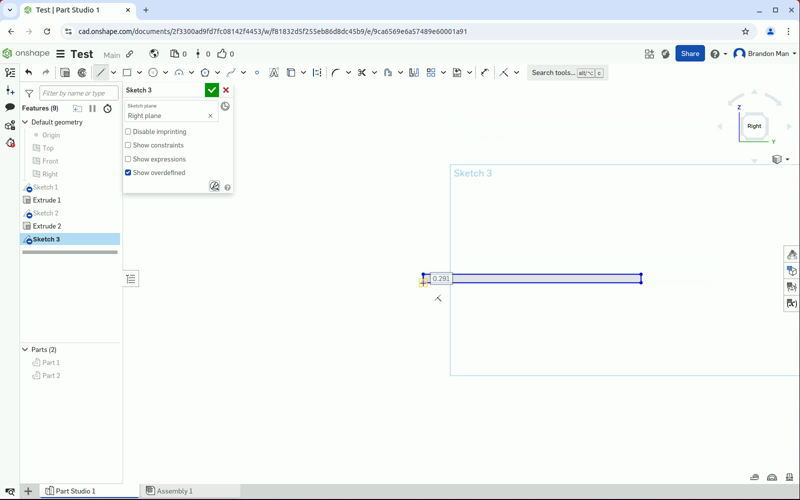
scroll(-6)
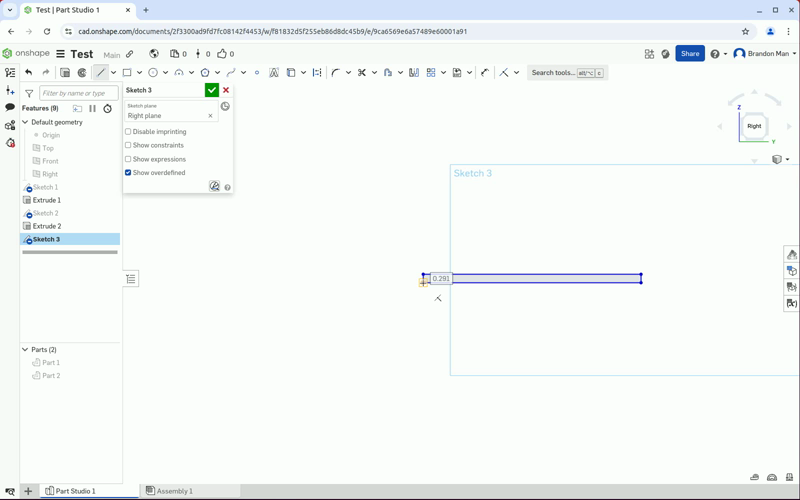
scroll(-6)
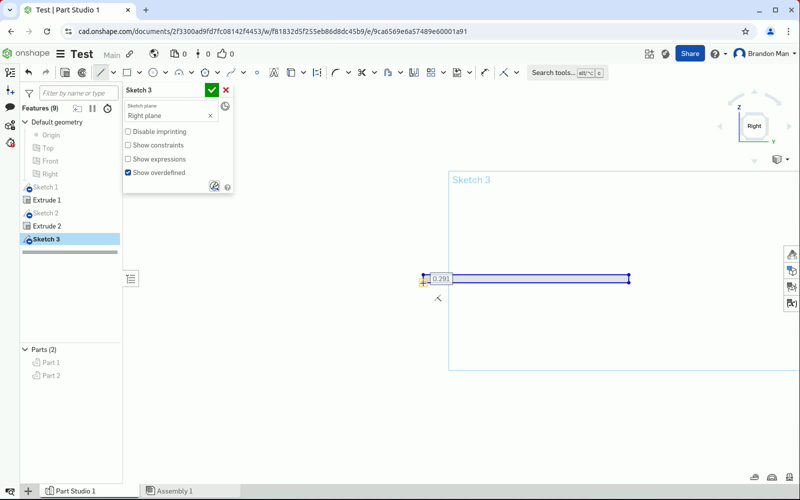
scroll(-6)
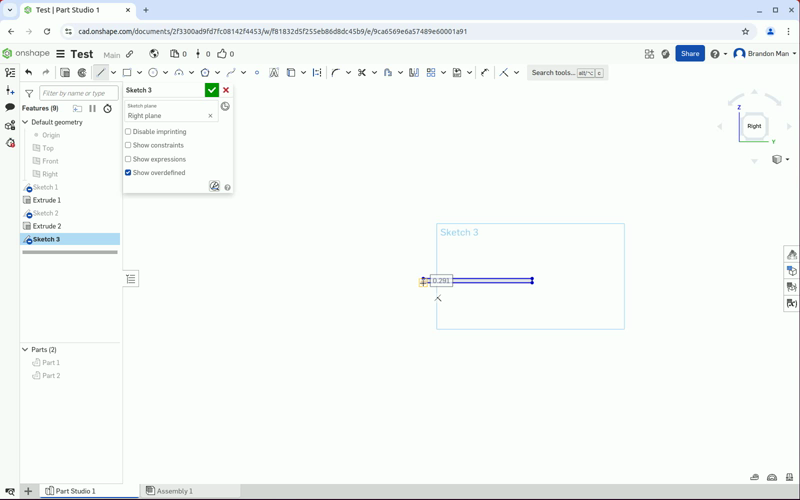
scroll(-6)
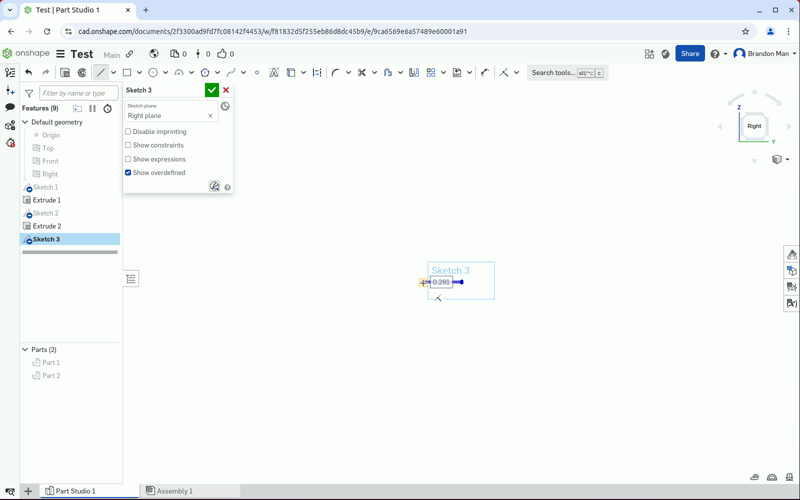
key(esc)
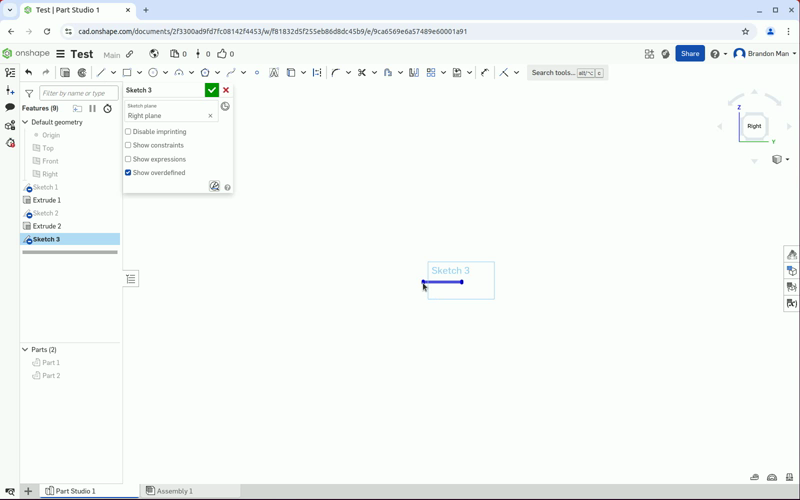
mouse_move(450, 281)
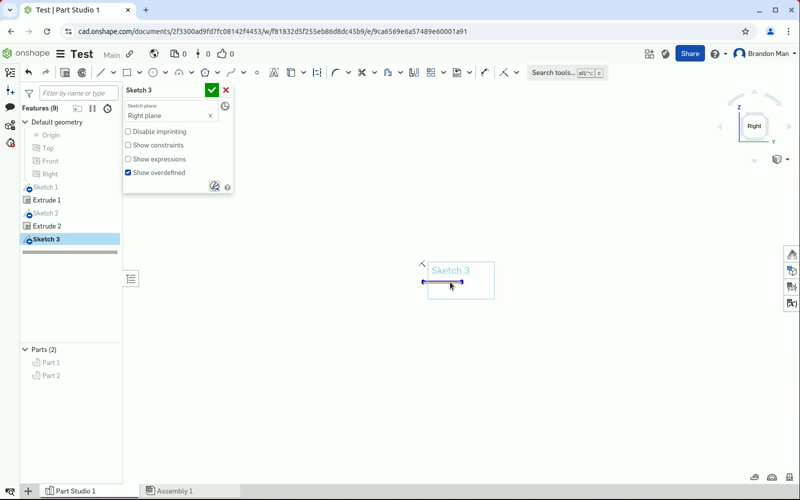
scroll(6)
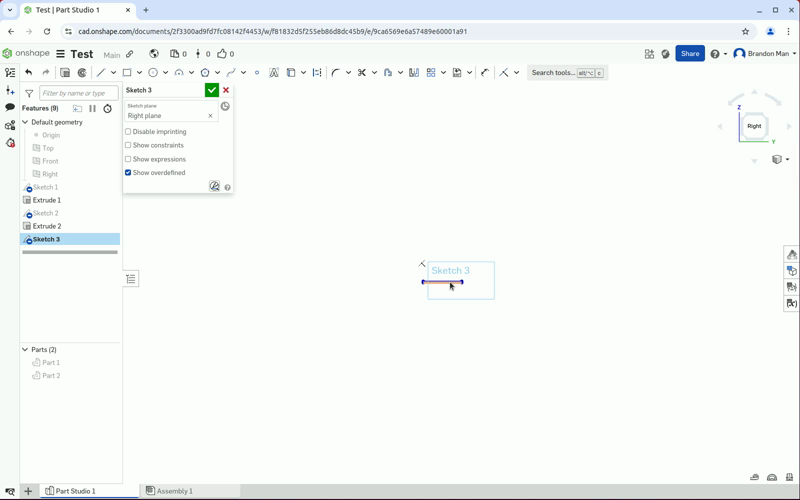
scroll(6)
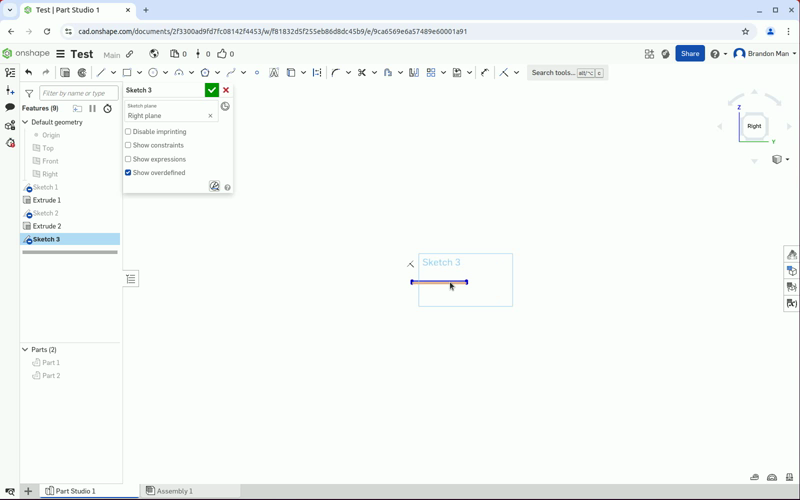
scroll(6)
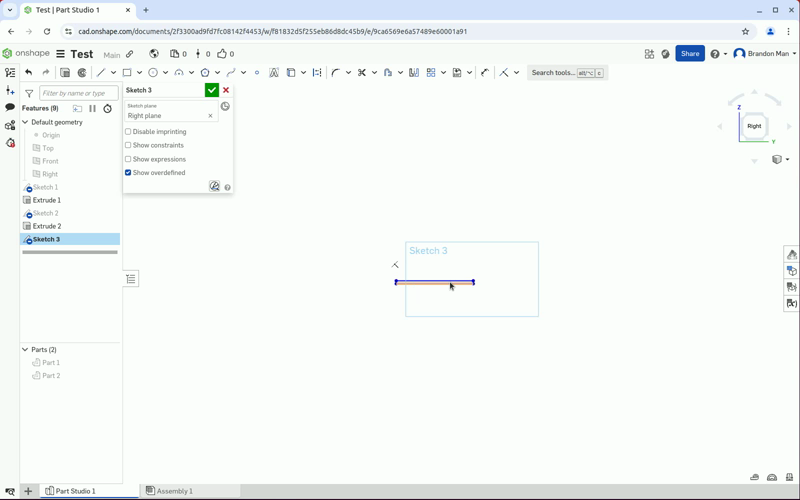
scroll(6)
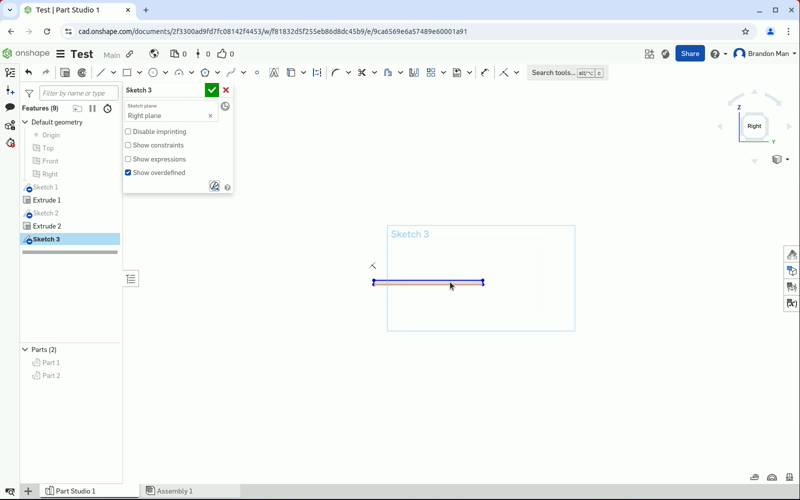
scroll(6)
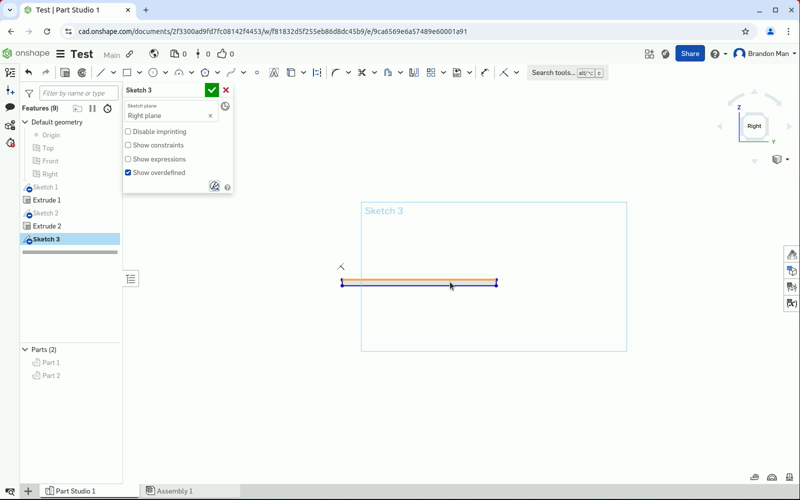
scroll(6)
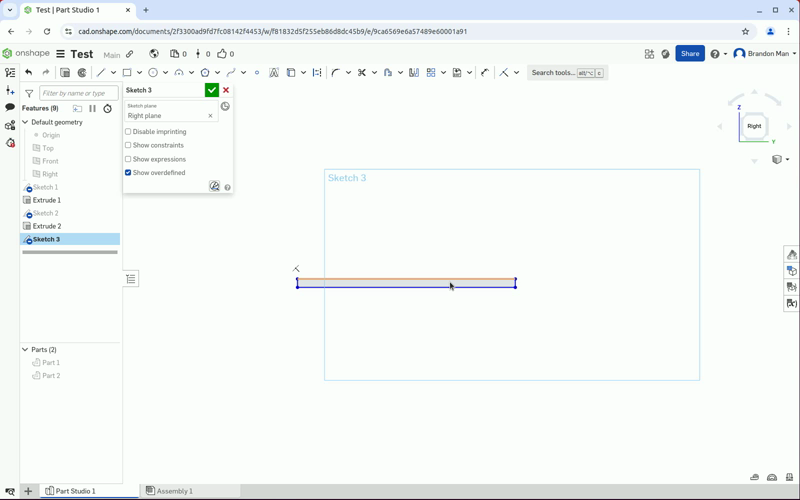
scroll(6)
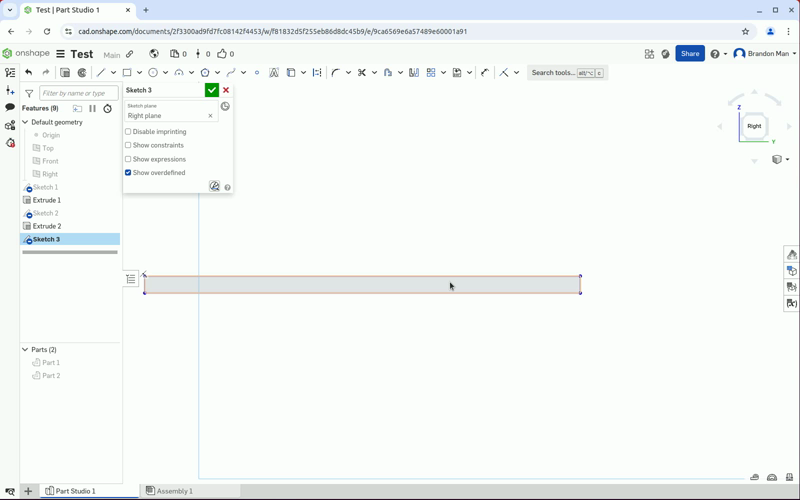
click(450, 281)
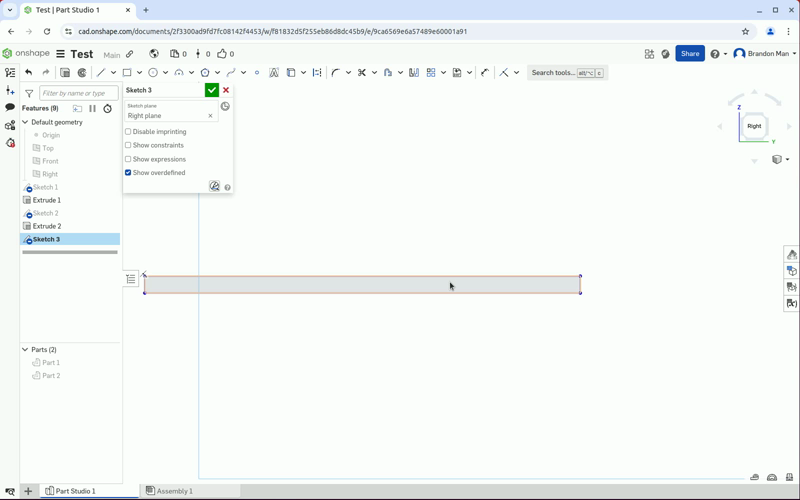
scroll(-6)
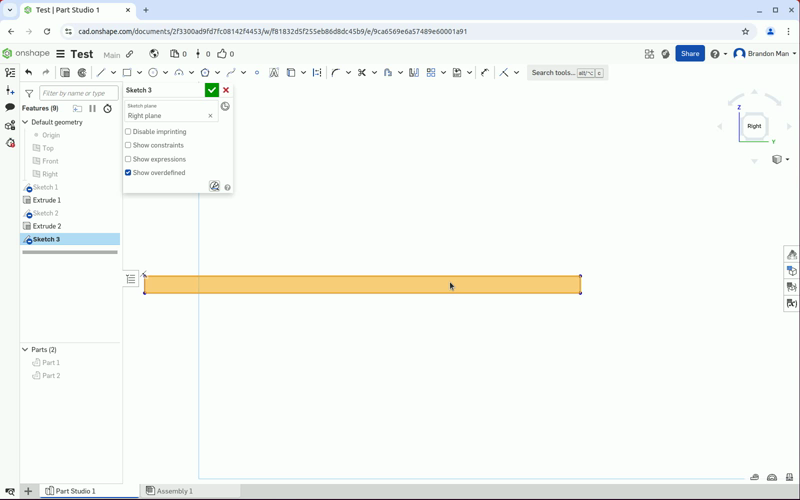
scroll(-6)
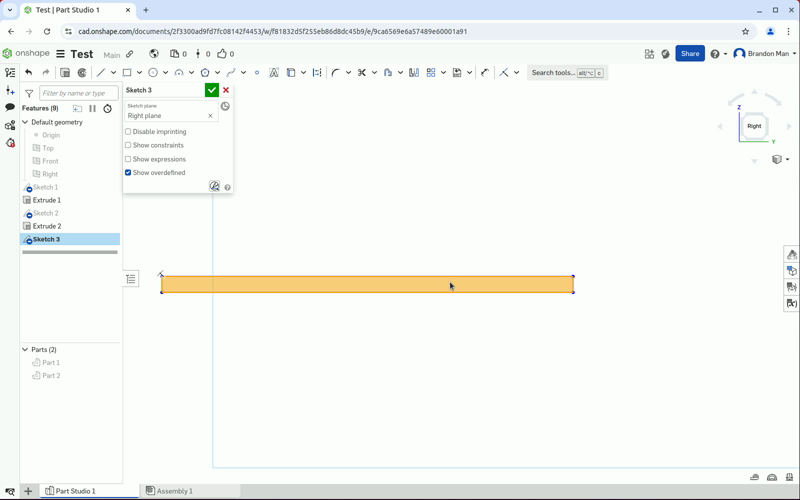
scroll(-6)
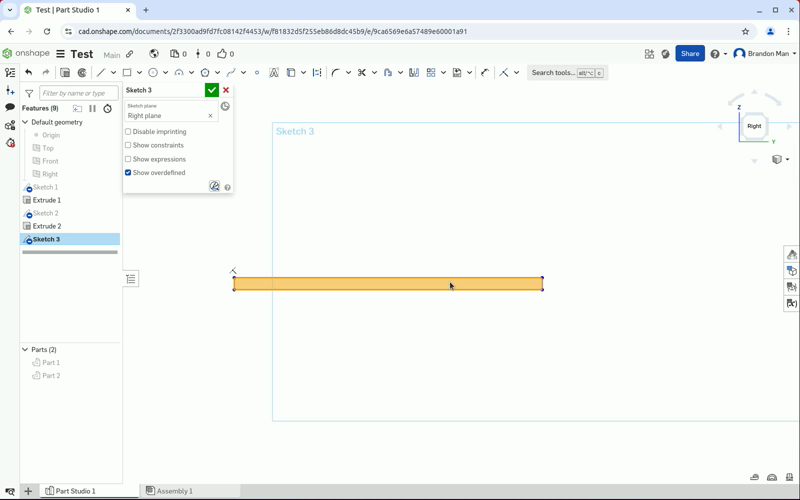
scroll(-6)
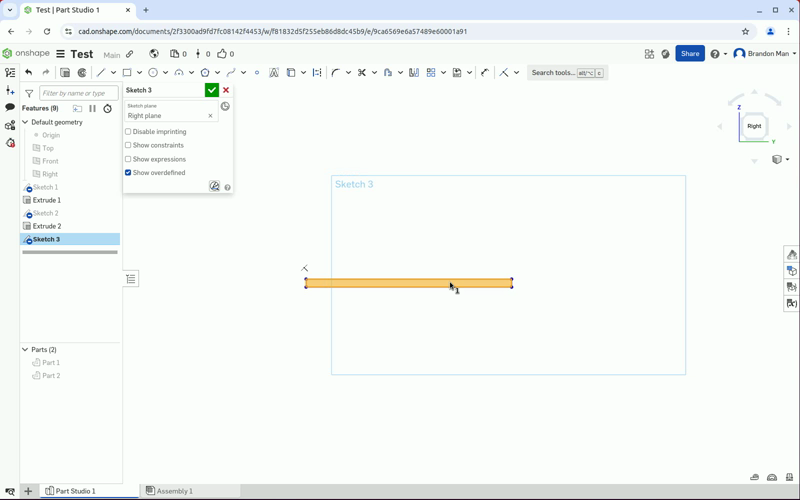
scroll(-6)
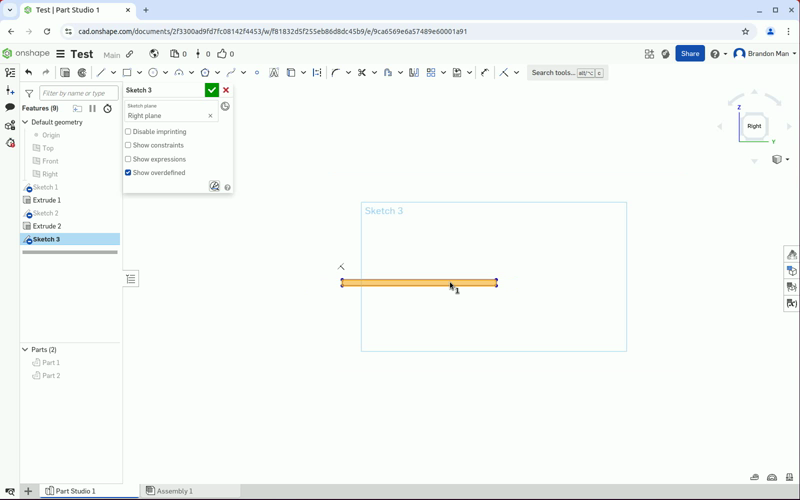
scroll(-6)
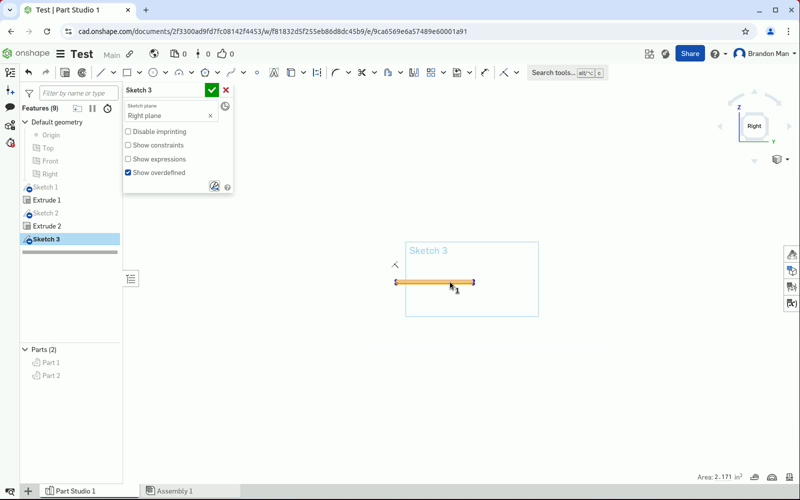
scroll(-6)
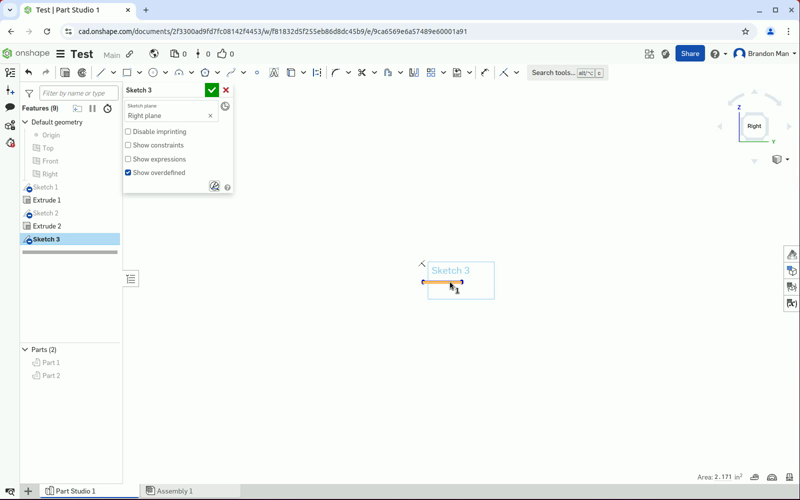
mouse_move(73, 352)
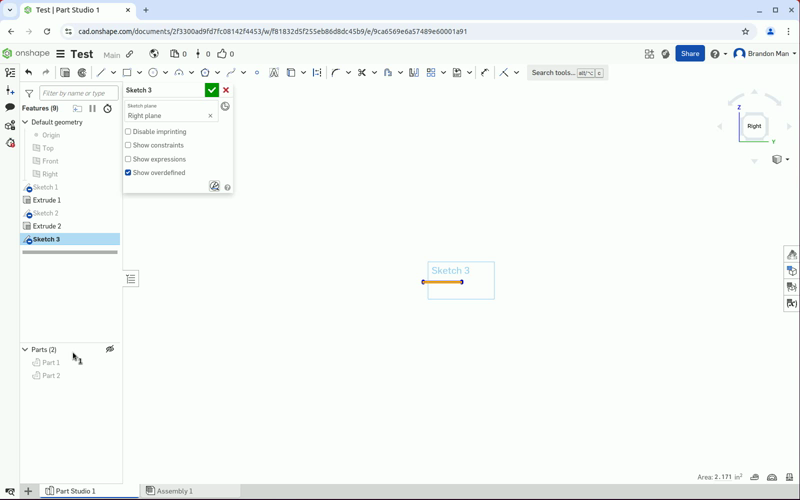
key(shift+y)
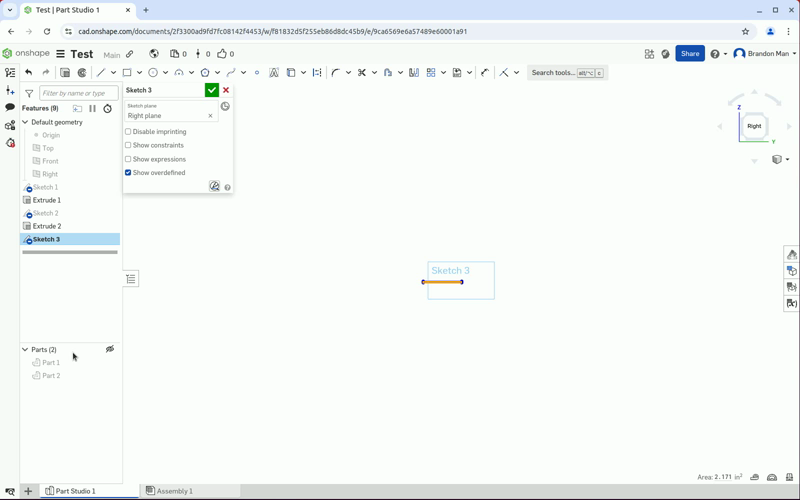
key(shift+e)
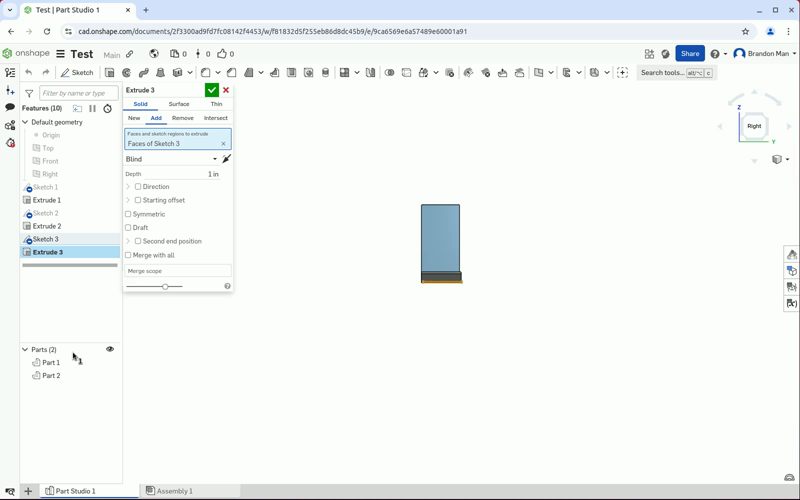
mouse_move(143, 106)
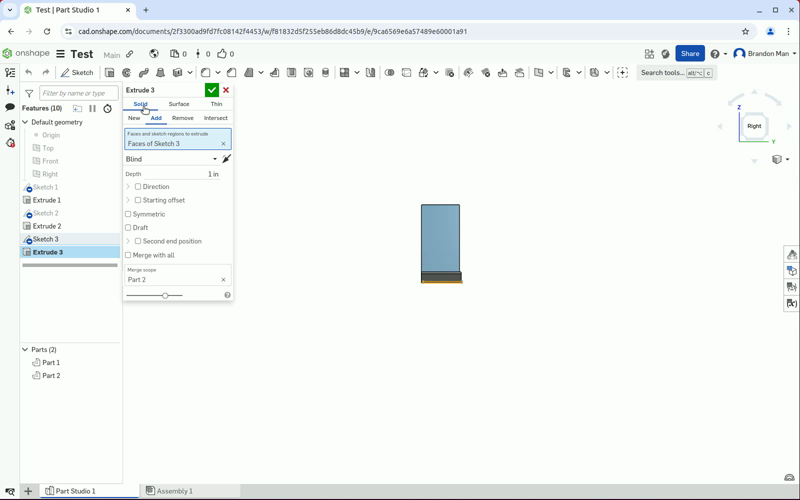
click(143, 106)
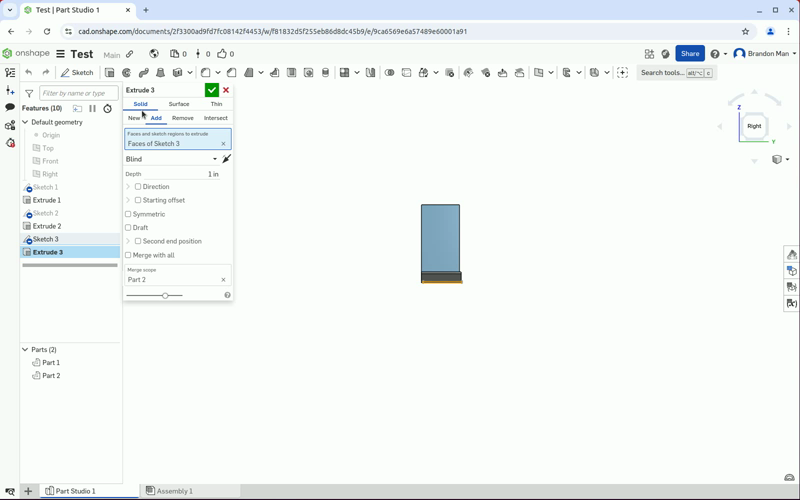
mouse_move(137, 120)
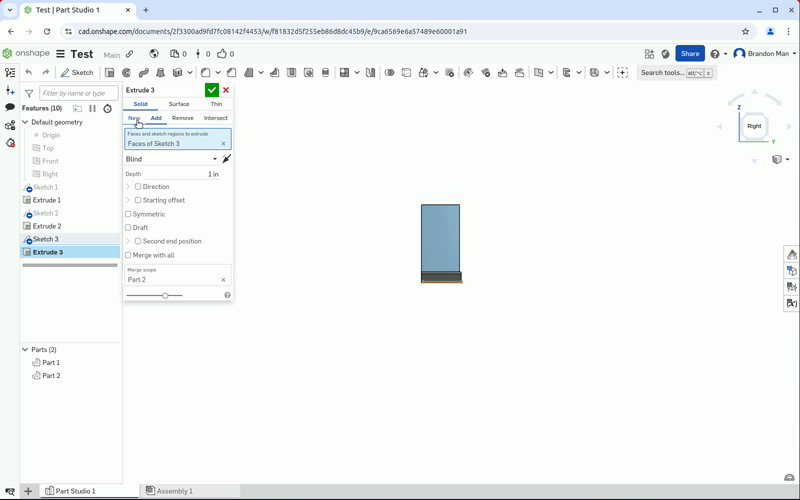
click(137, 120)
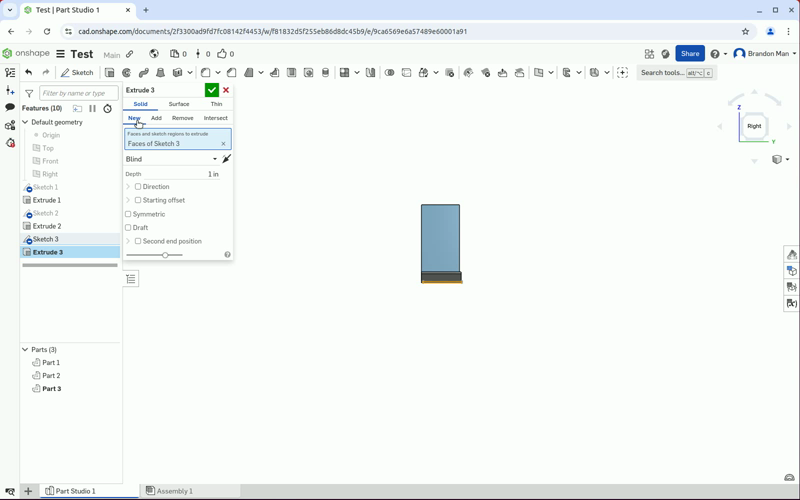
key(tab, 4)
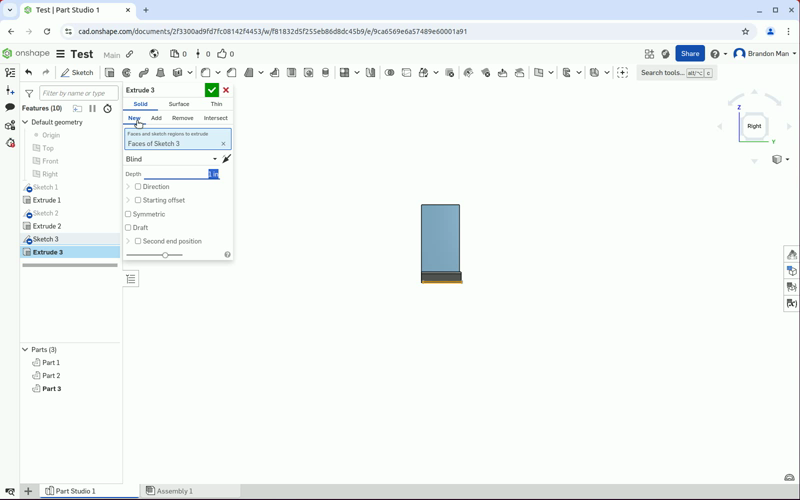
text(23.108)
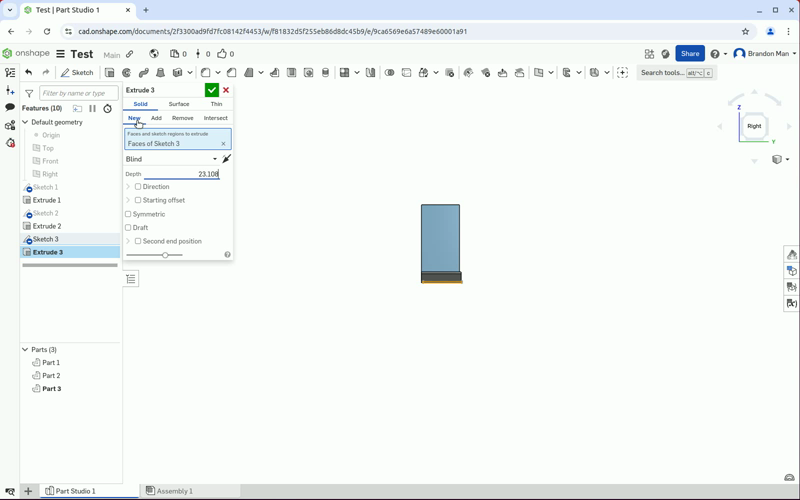
key(enter)
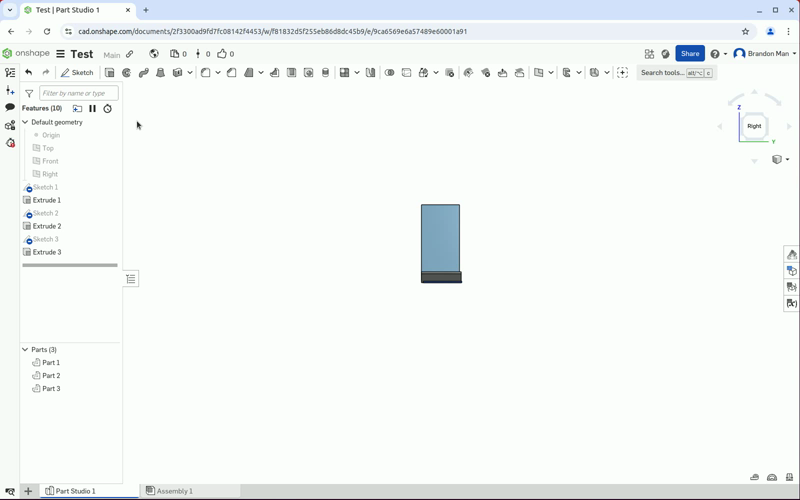
key(shift+h)
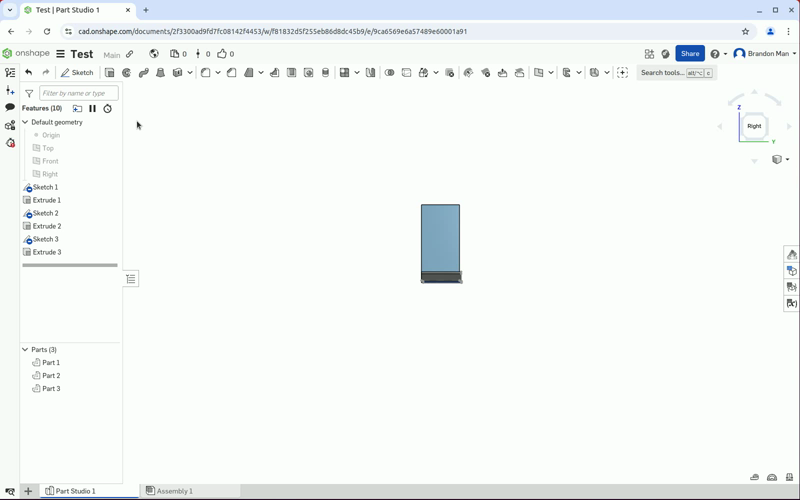
key(shift+h)
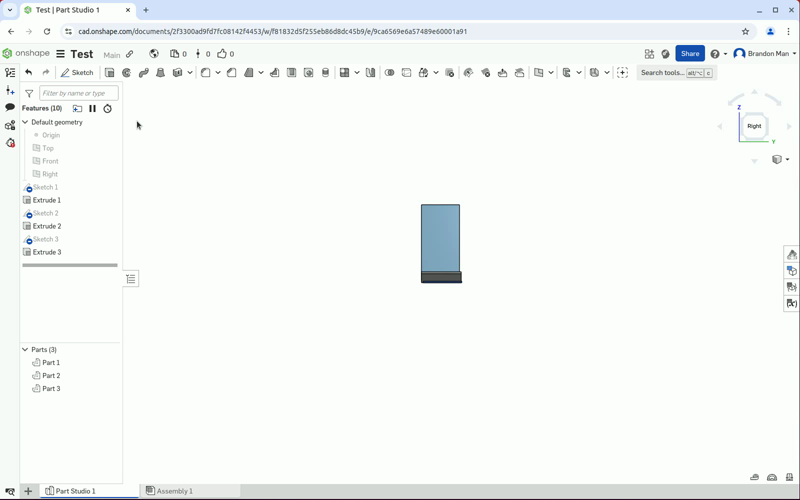
mouse_move(73, 189)
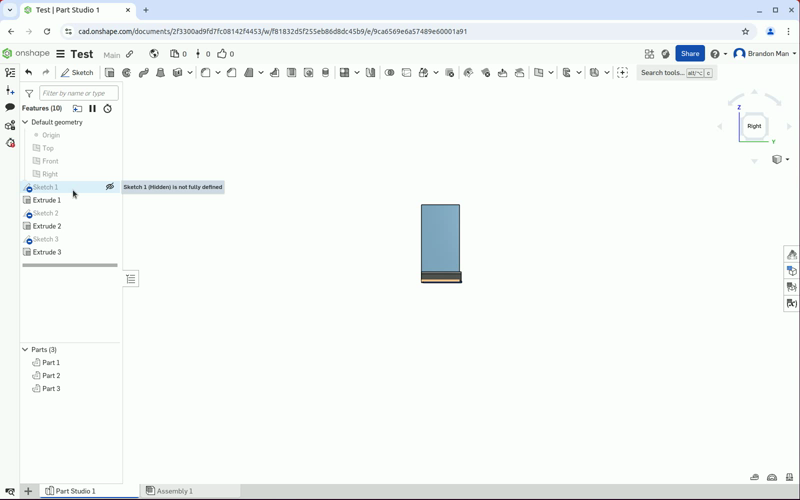
click(73, 189)
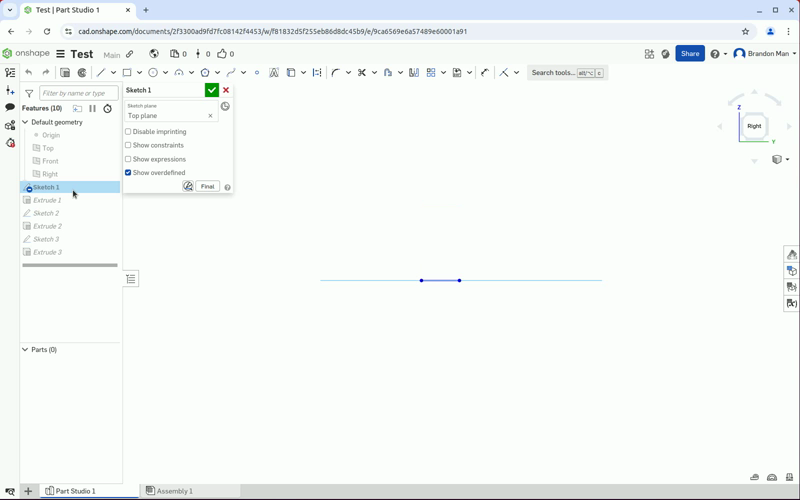
mouse_move(229, 92)
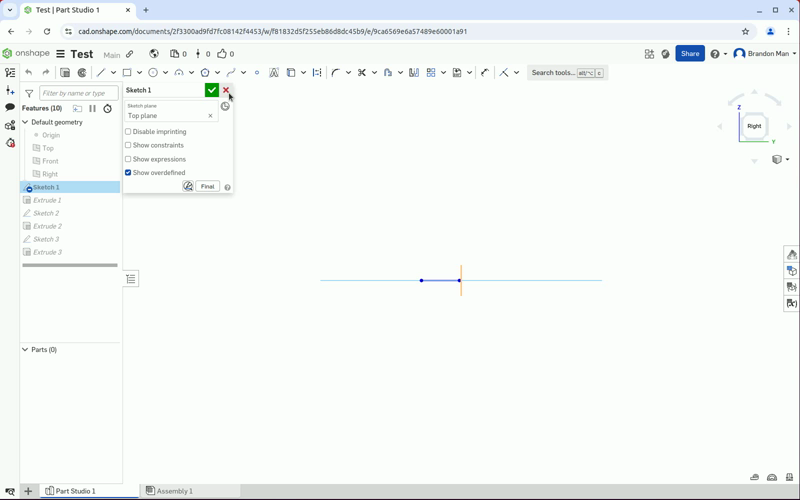
click(229, 92)
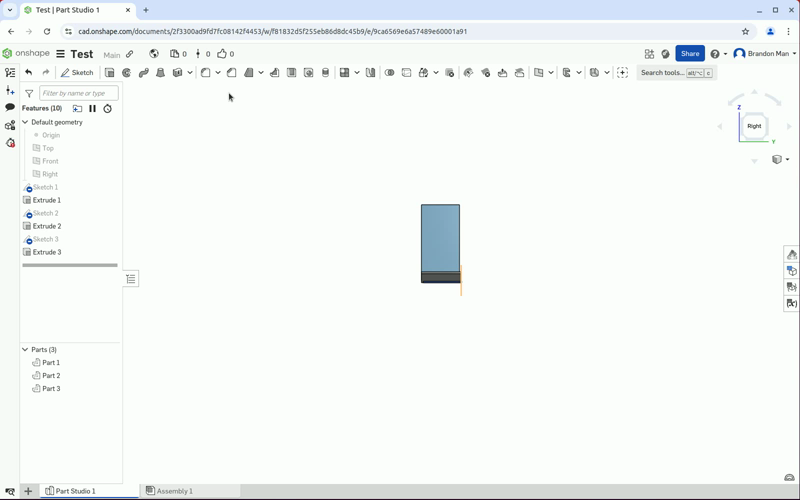
mouse_move(73, 352)
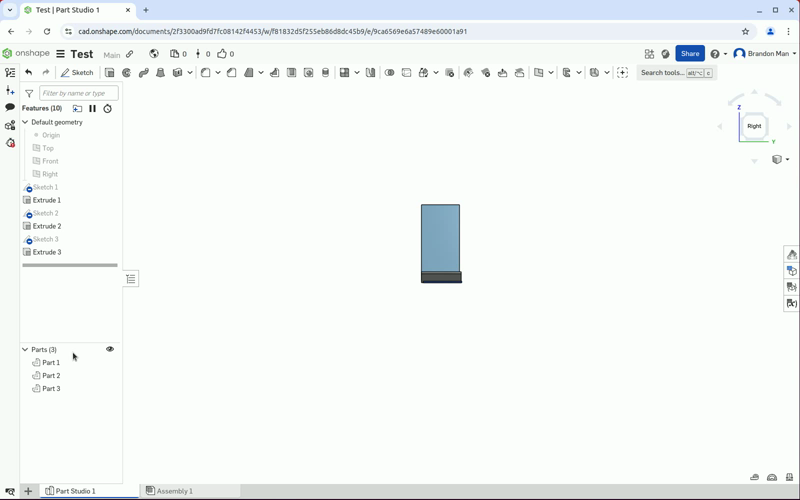
key(y)
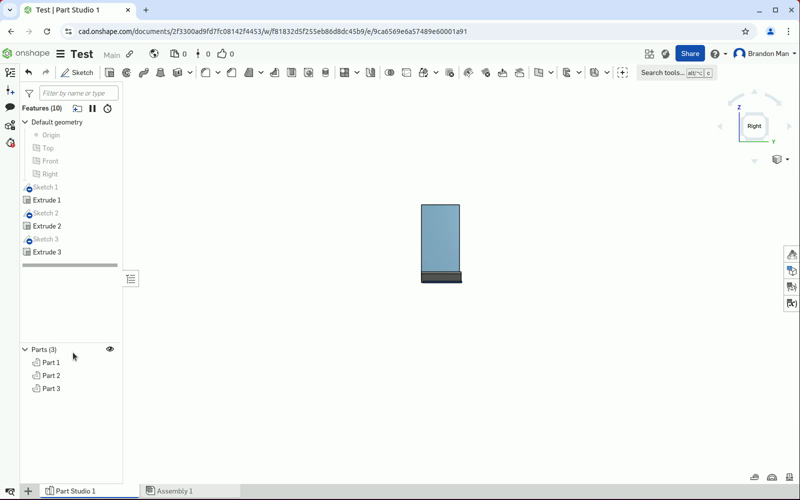
key(shift+p)
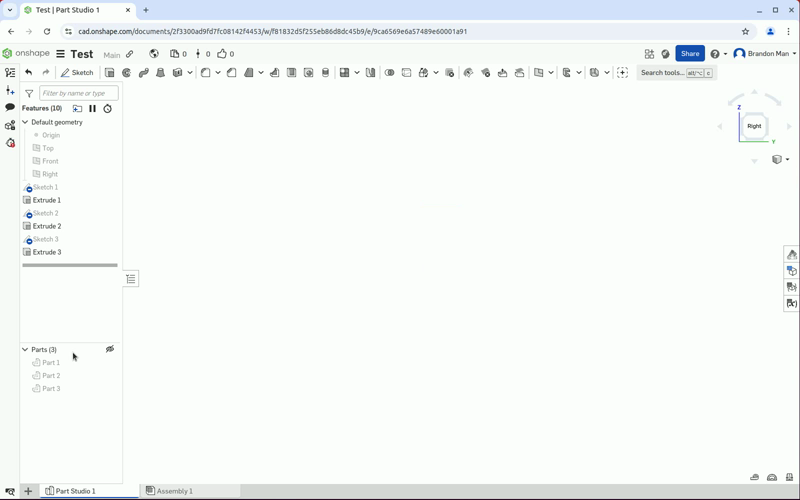
key(space)
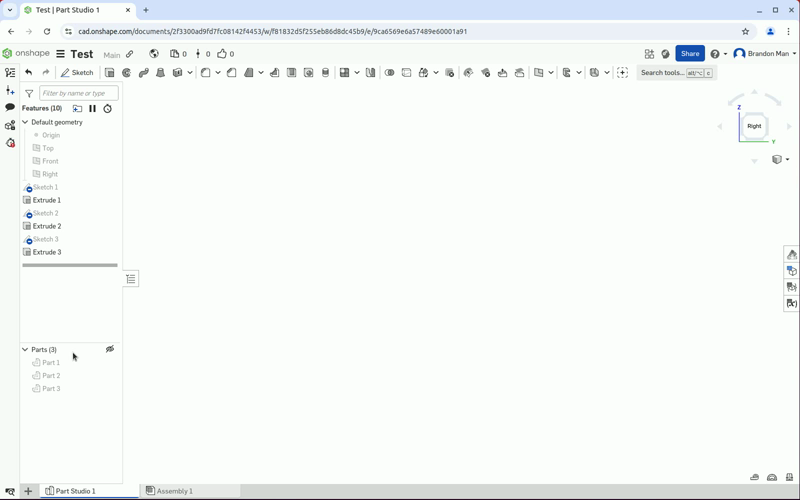
key_down(shift)
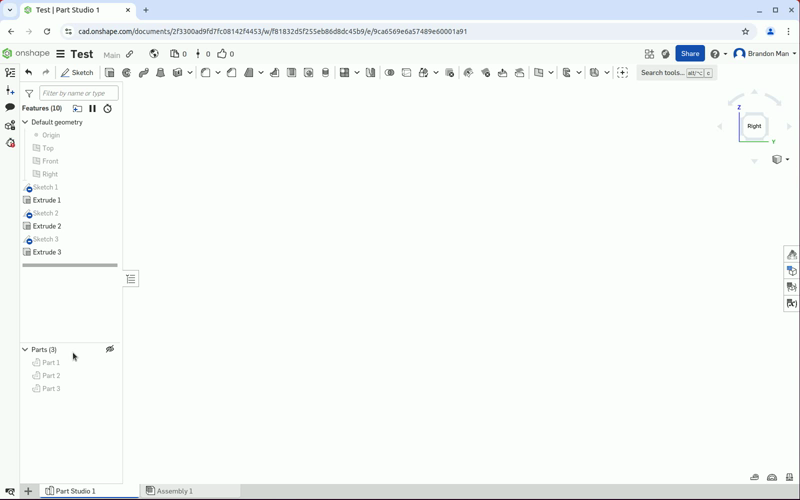
key(right)
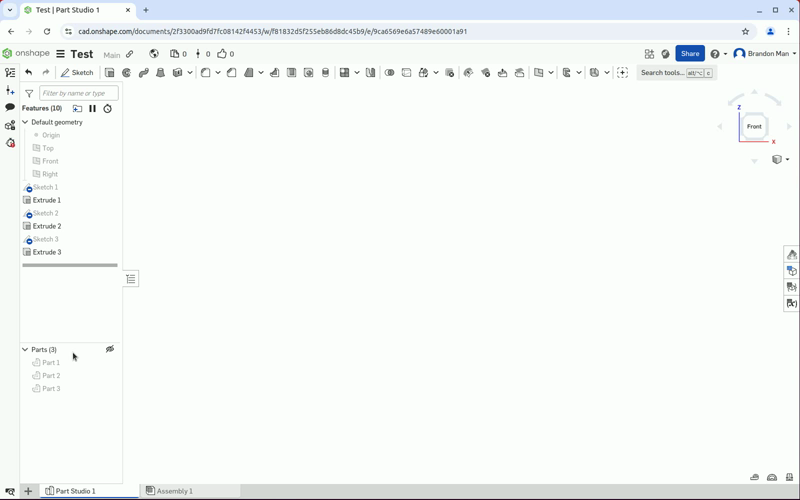
key_up(shift)
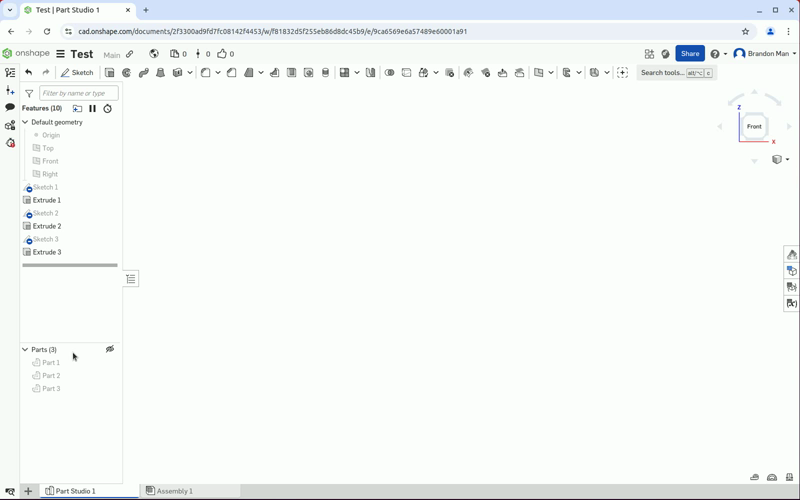
mouse_move(73, 352)
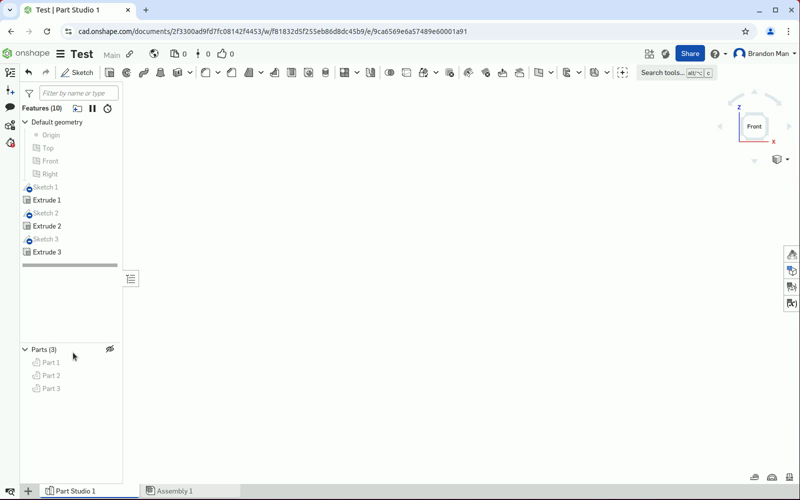
key(shift+y)
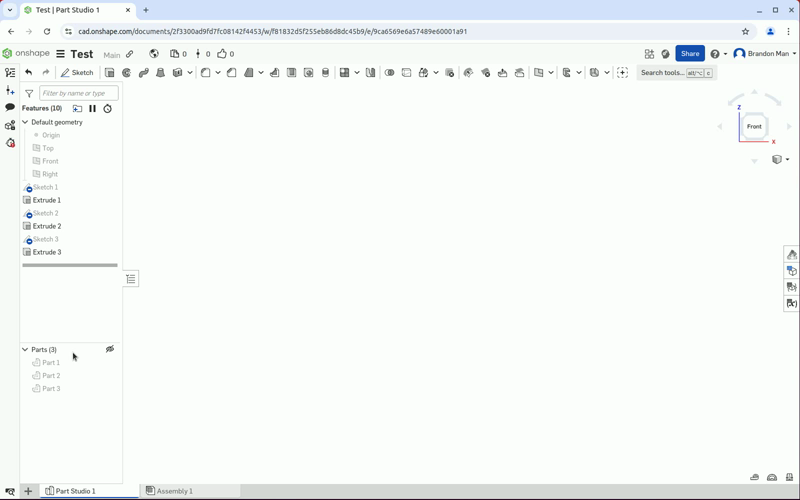
key(shift+s)
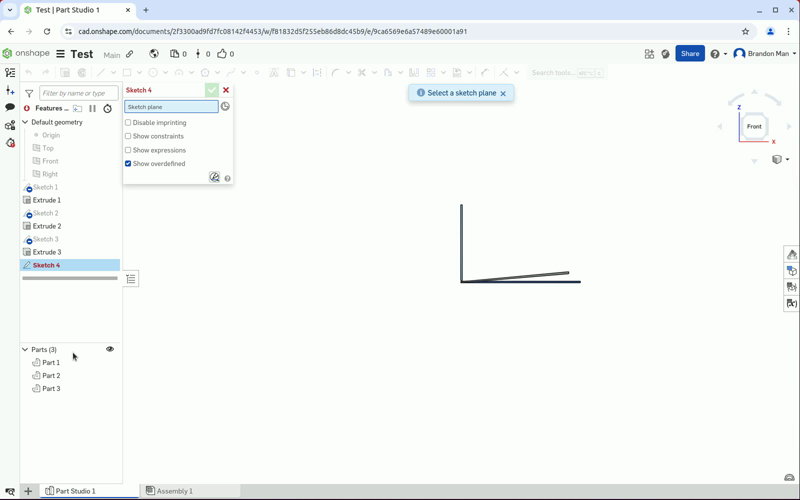
mouse_move(73, 163)
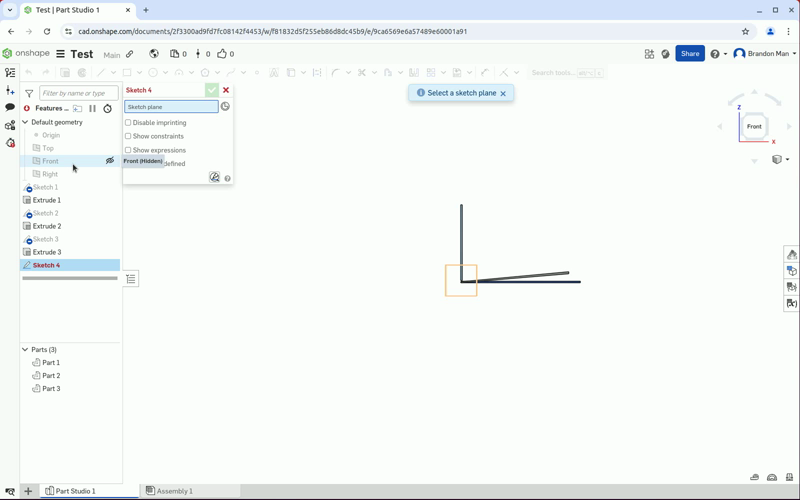
click(73, 163)
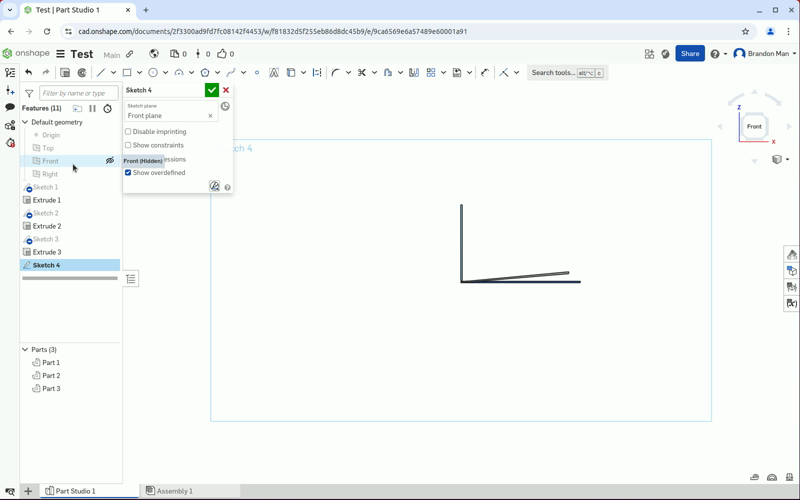
mouse_move(73, 352)
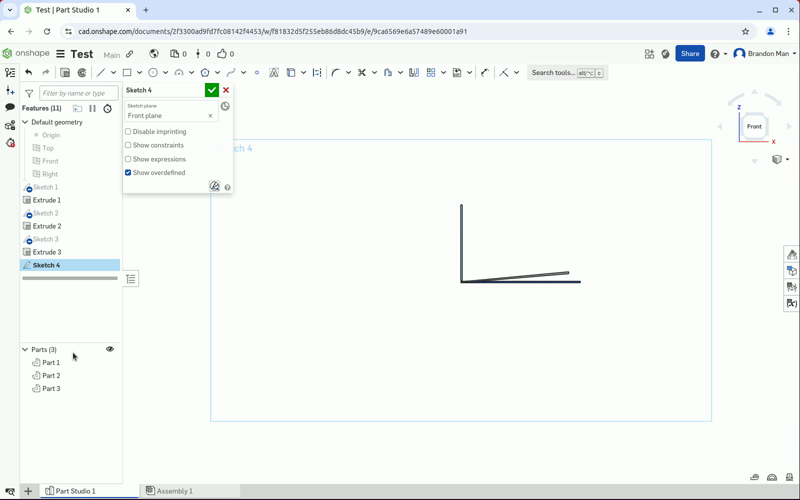
key(y)
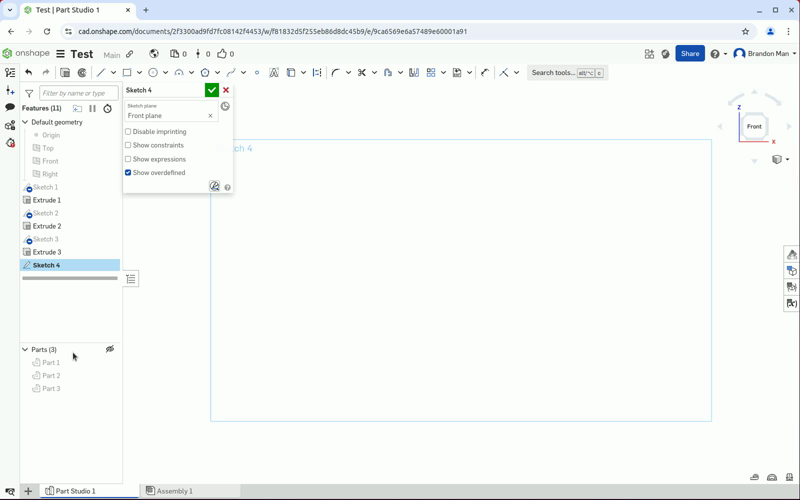
key(l)
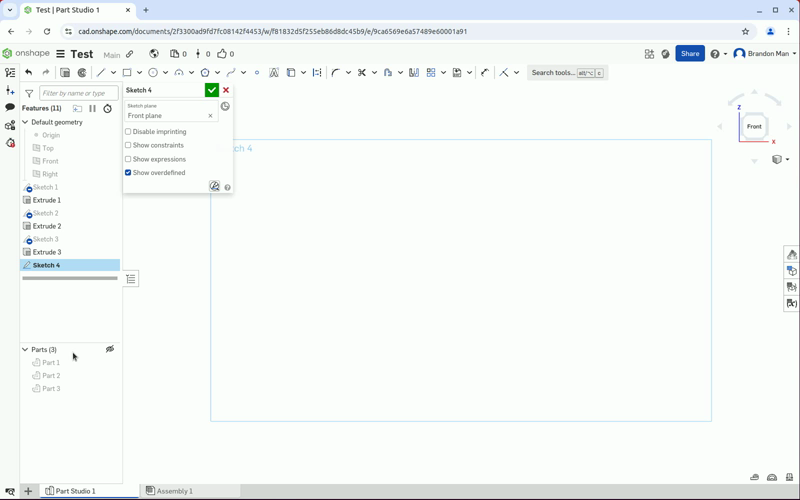
key_down(shift)
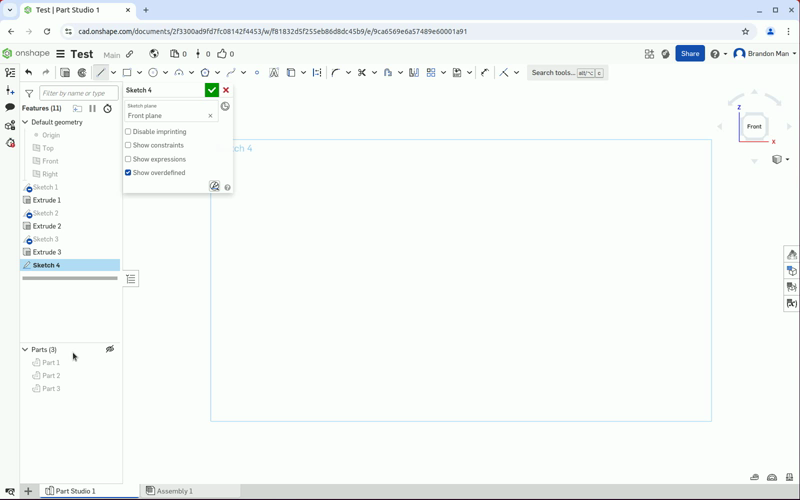
mouse_move(404, 288)
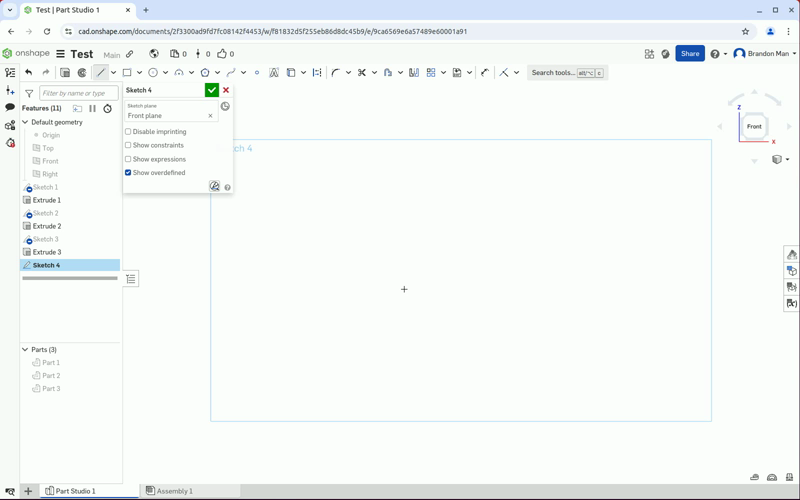
click(404, 288)
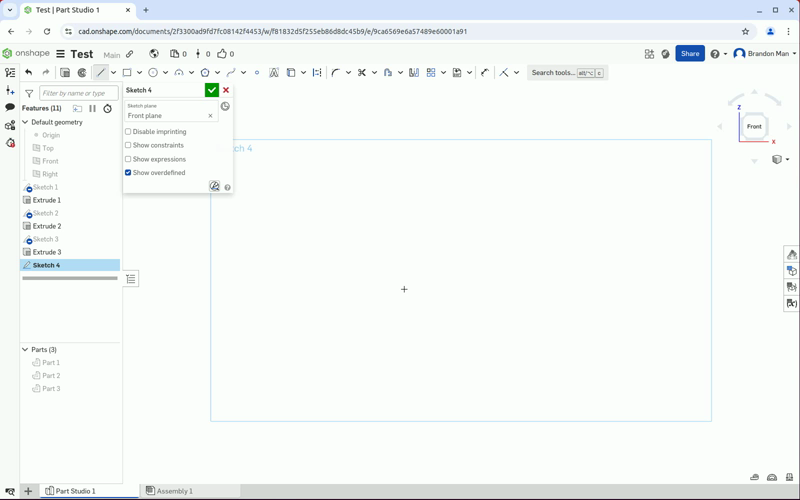
key_up(shift)
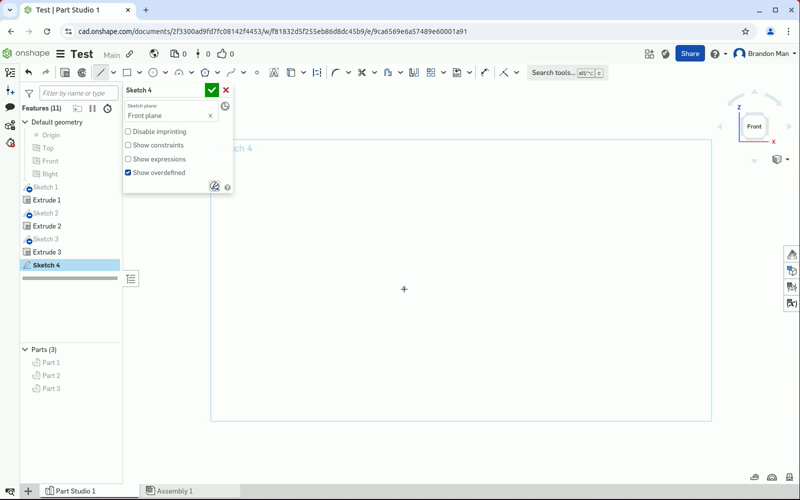
key_down(shift)
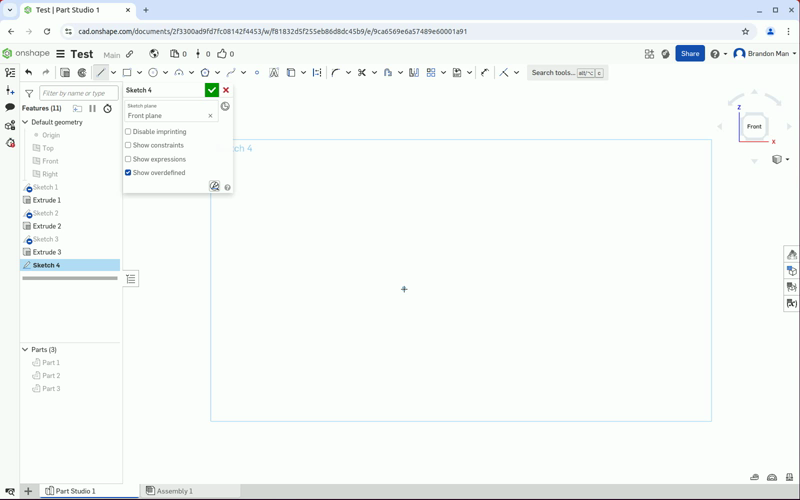
mouse_move(480, 282)
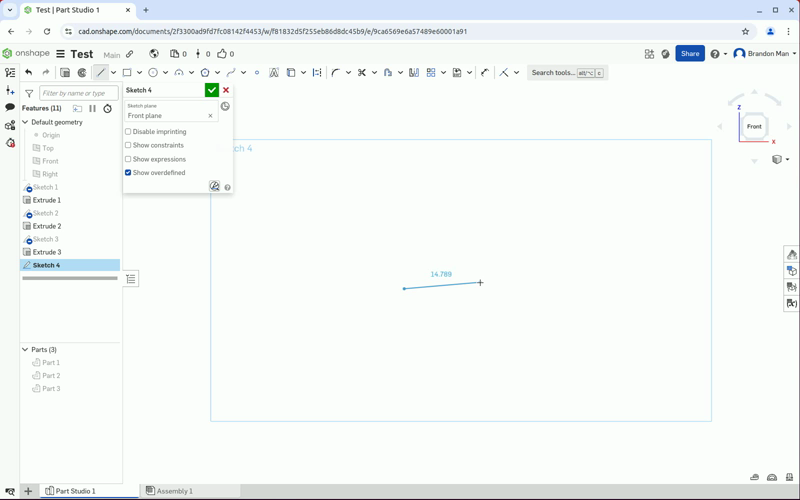
click(480, 282)
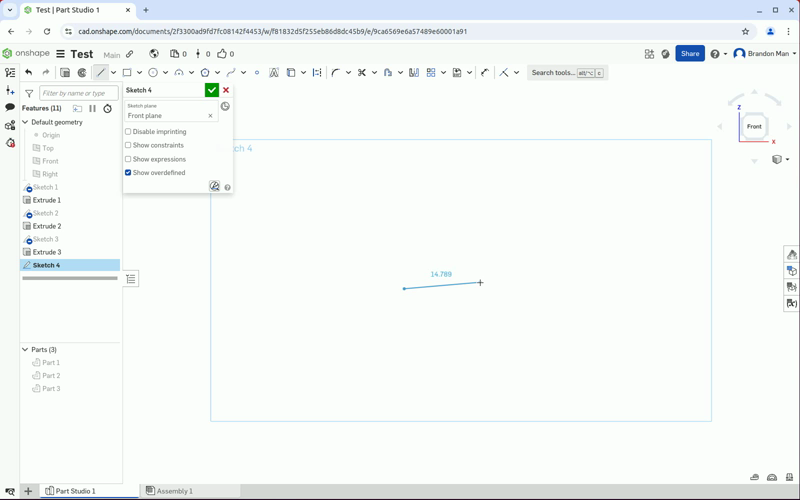
key_up(shift)
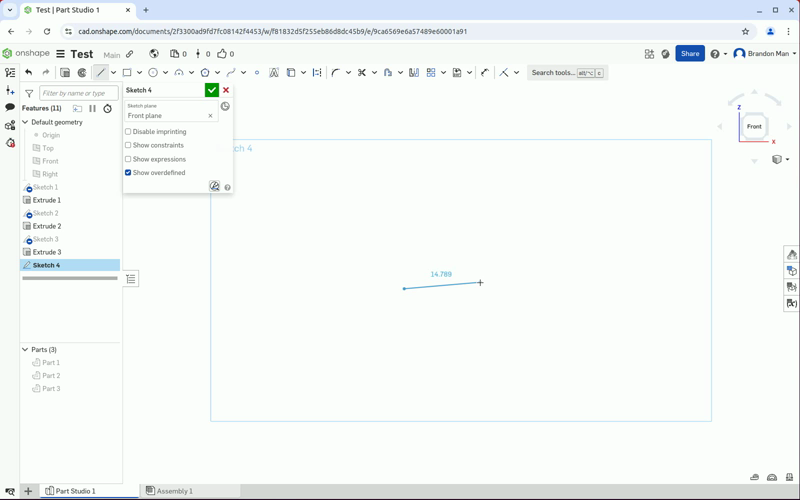
key_down(shift)
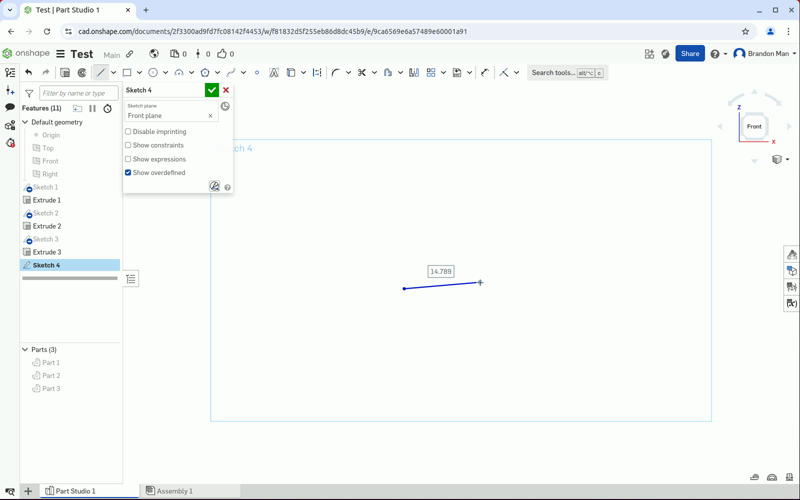
mouse_move(510, 282)
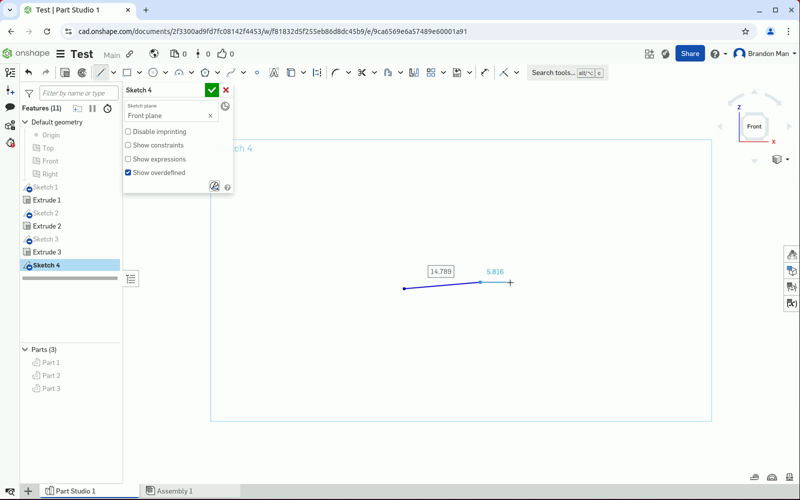
mouse_move(480, 280)
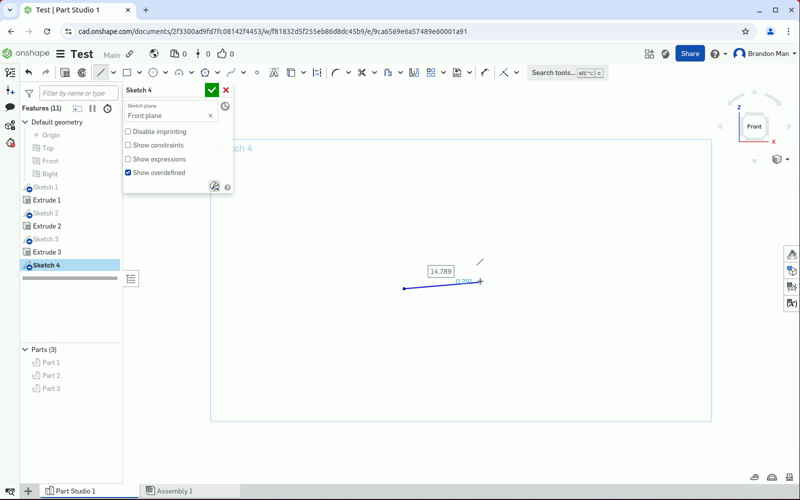
scroll(6)
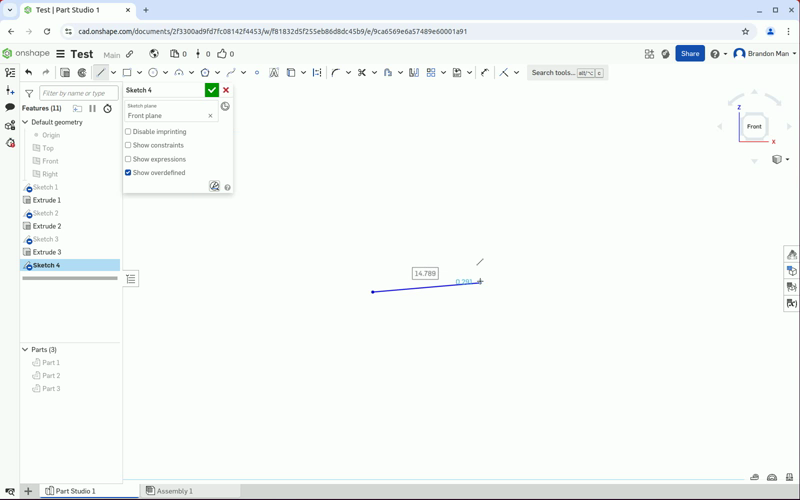
scroll(6)
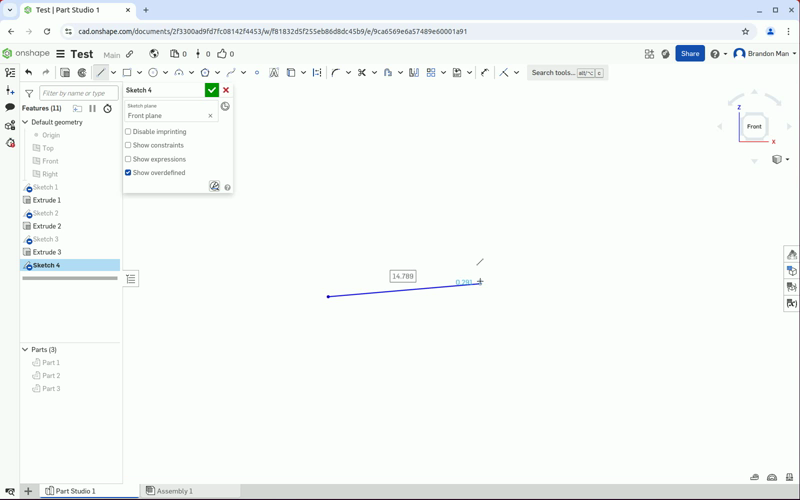
scroll(6)
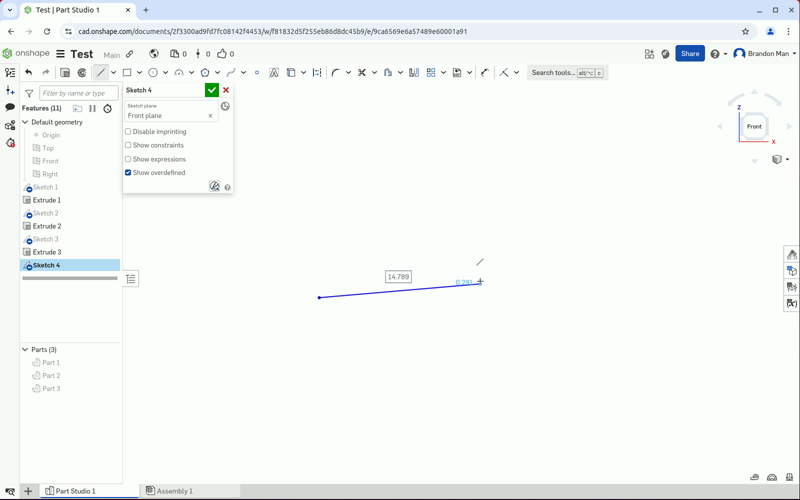
scroll(6)
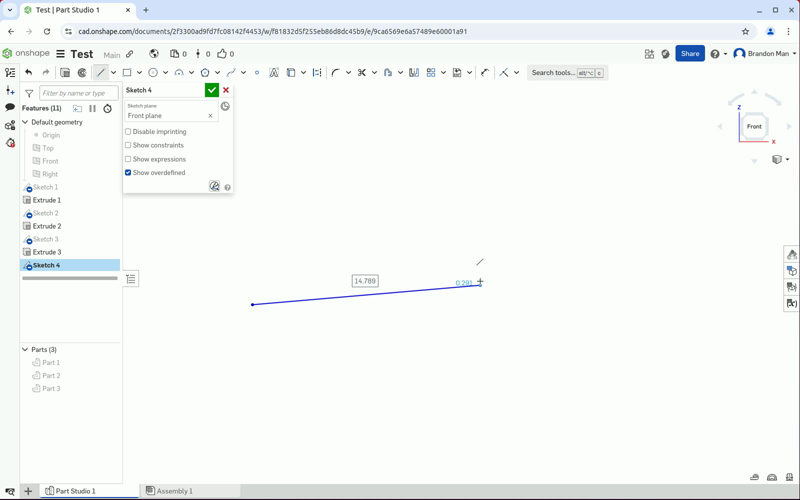
scroll(6)
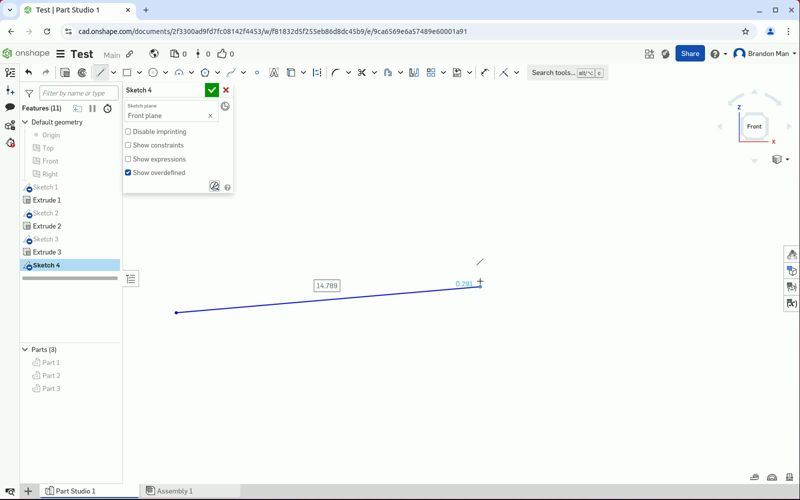
scroll(6)
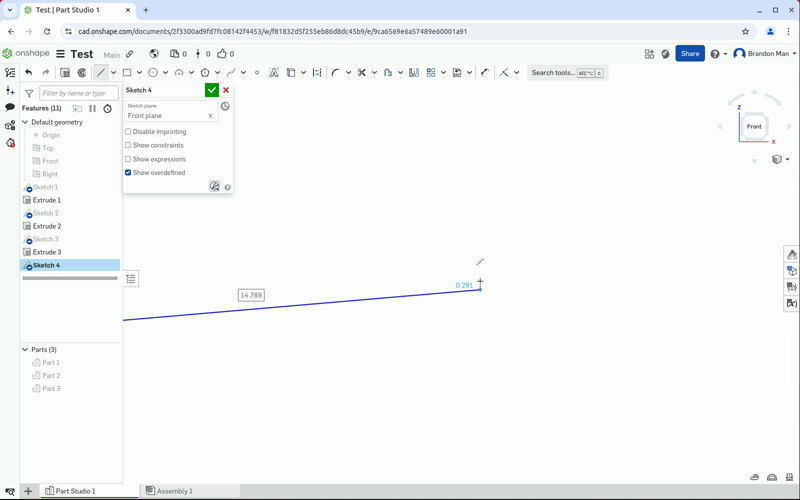
scroll(6)
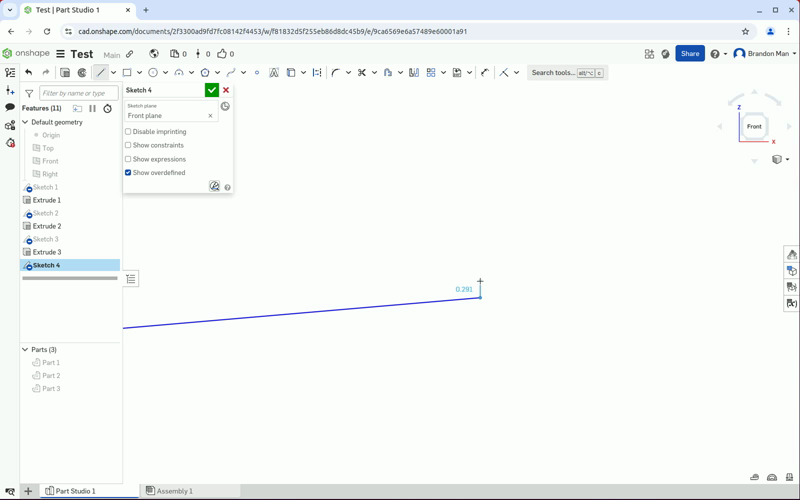
click(480, 280)
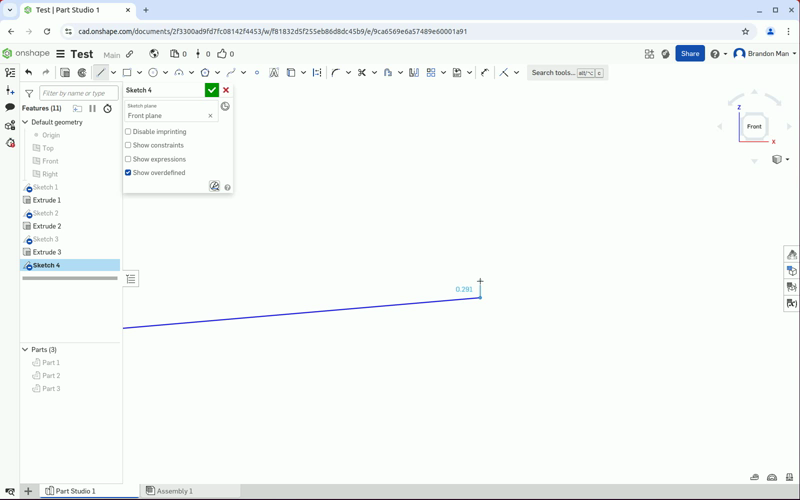
scroll(-6)
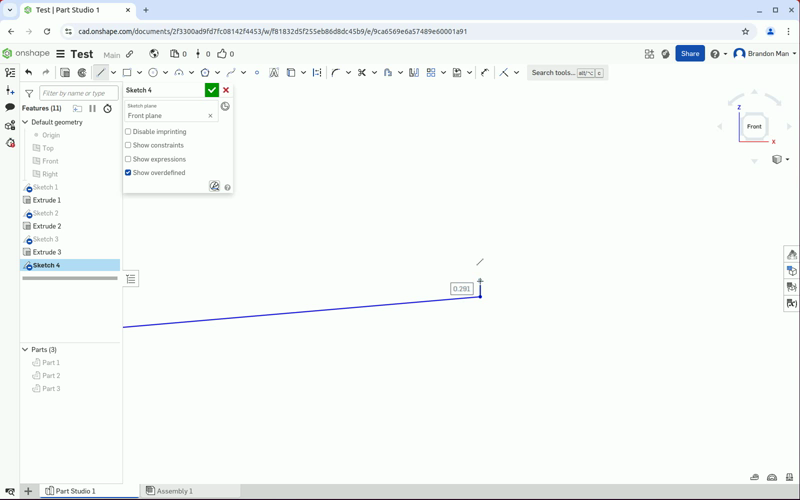
scroll(-6)
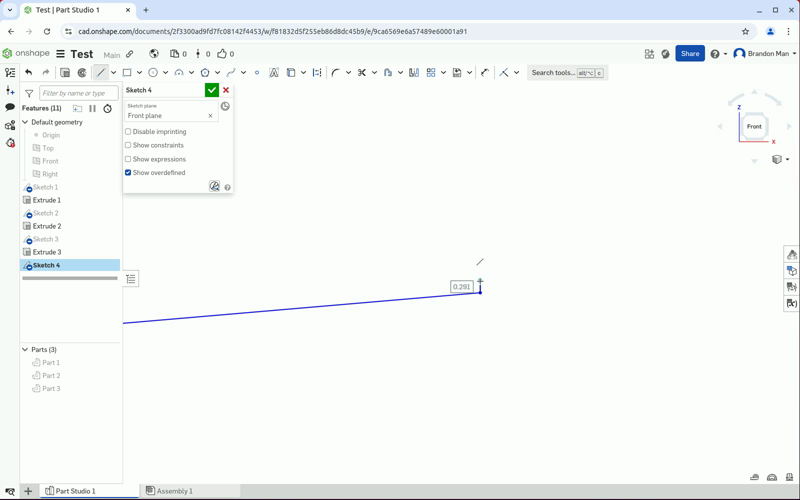
scroll(-6)
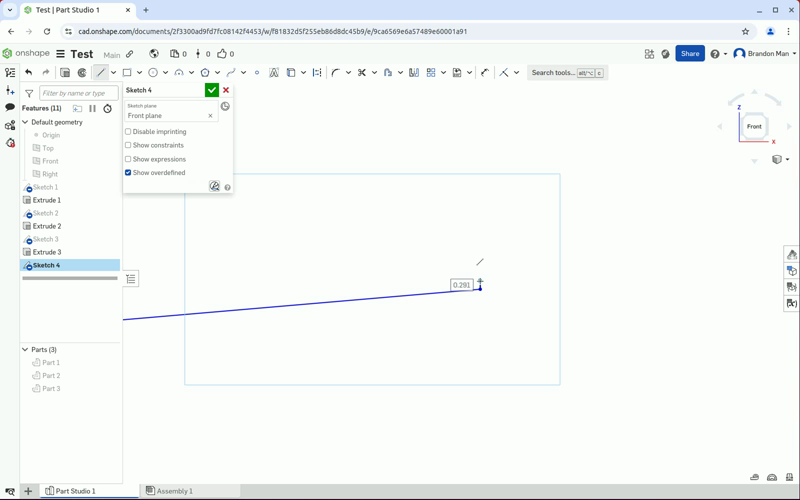
scroll(-6)
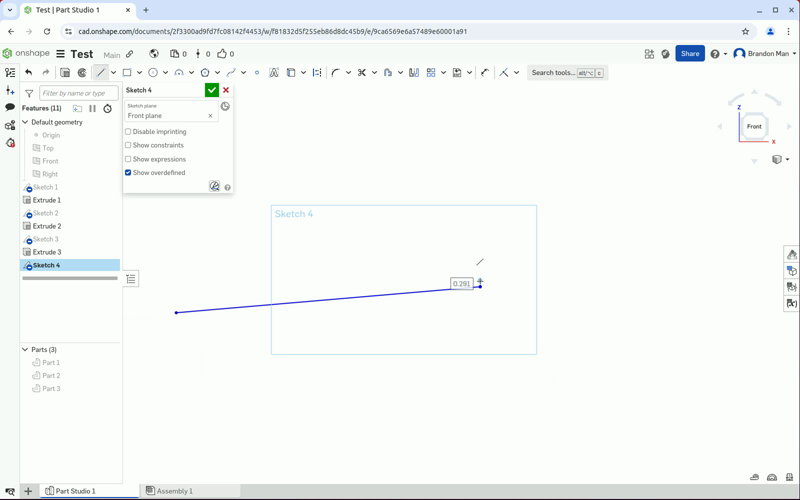
scroll(-6)
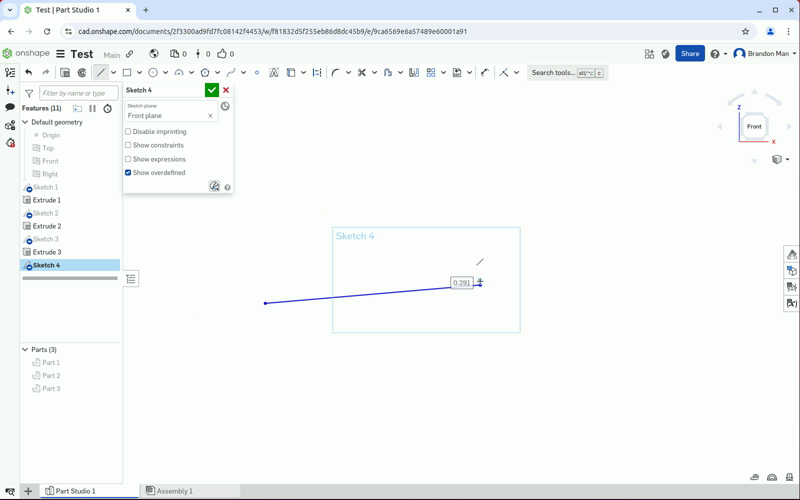
scroll(-6)
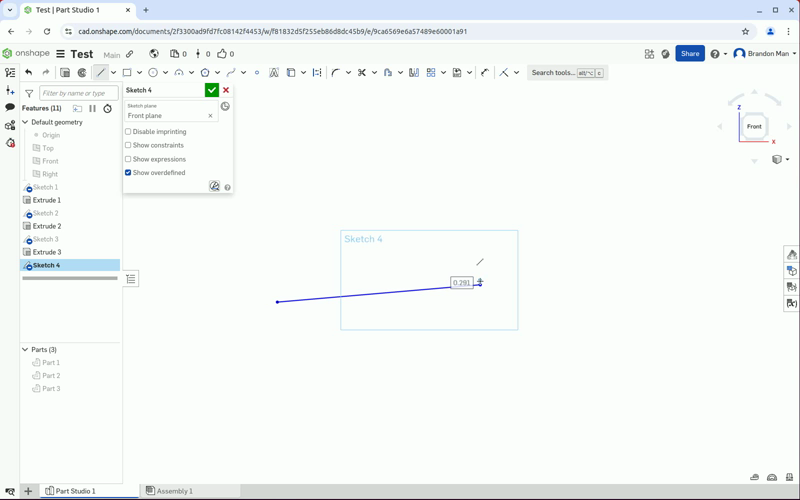
scroll(-6)
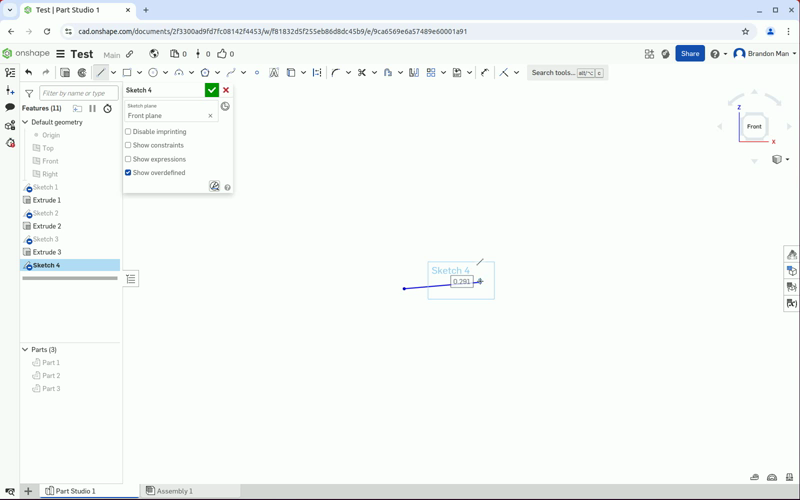
key_up(shift)
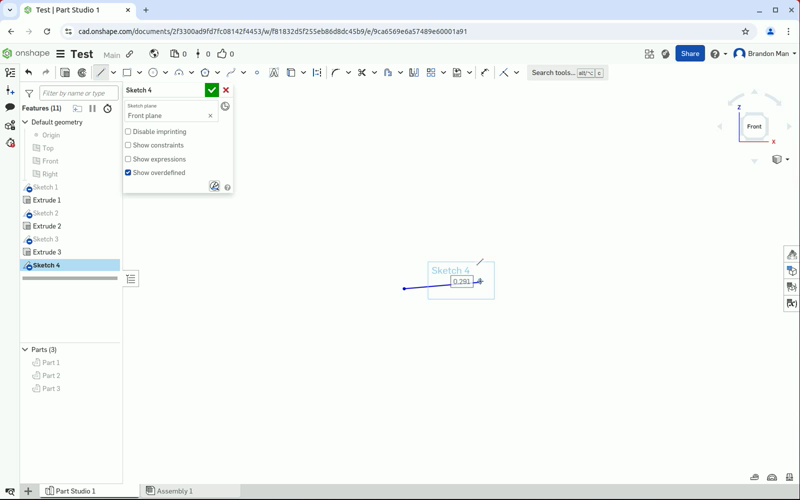
key_down(shift)
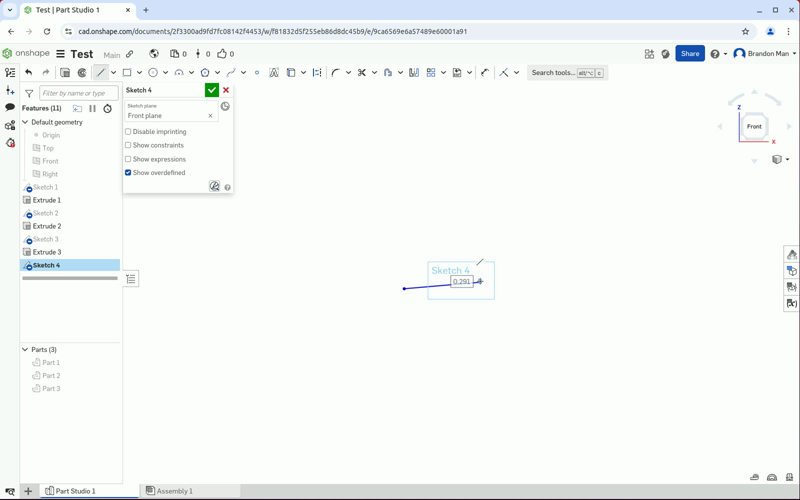
mouse_move(404, 287)
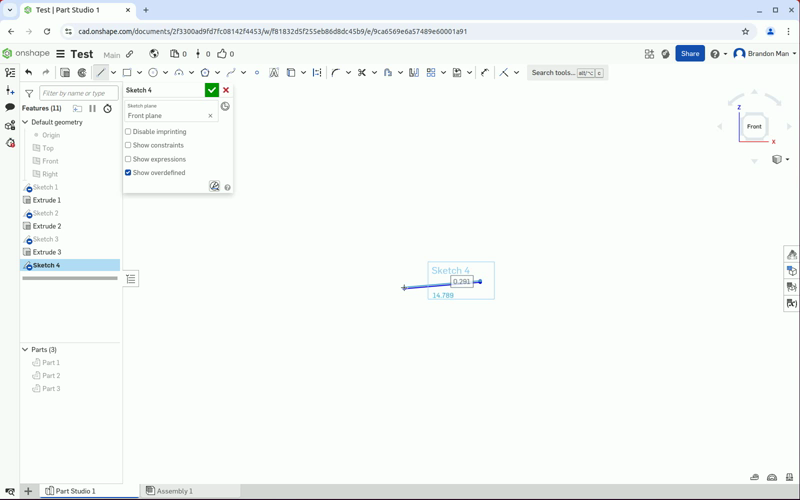
scroll(6)
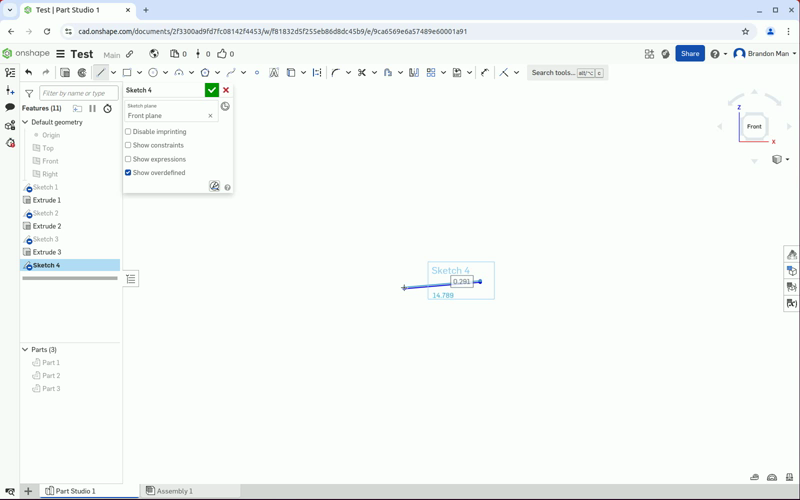
scroll(6)
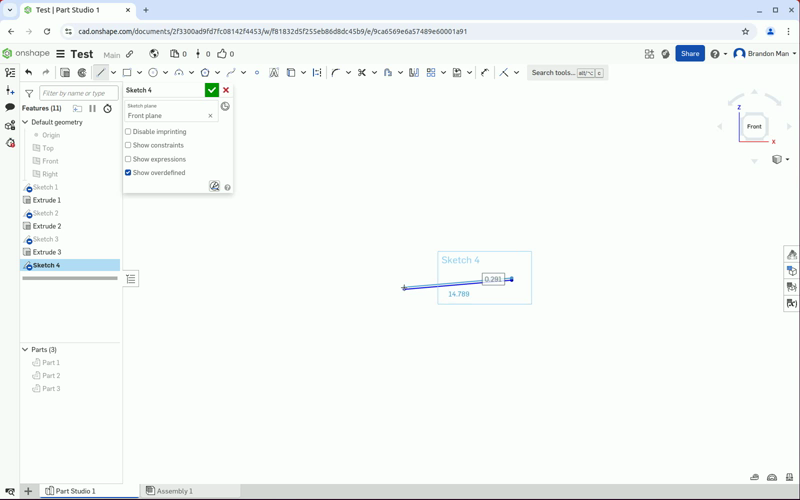
scroll(6)
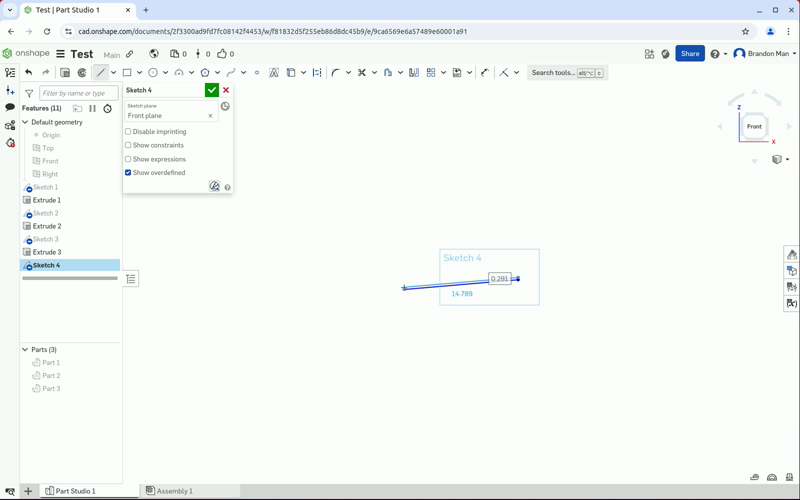
scroll(6)
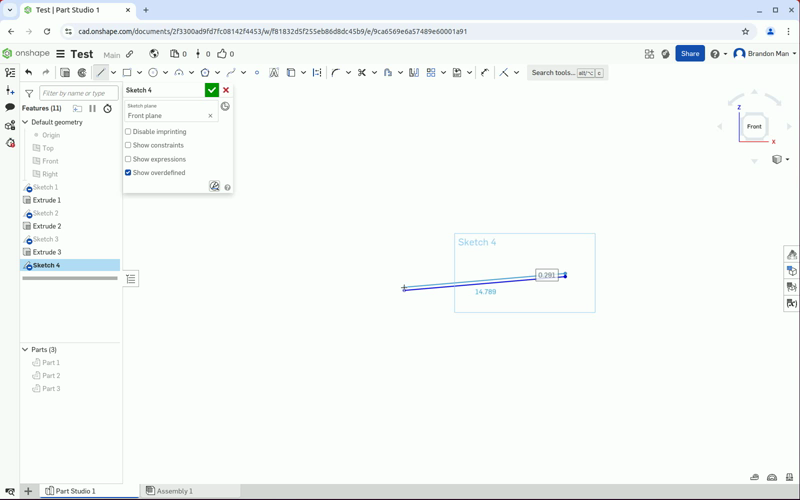
scroll(6)
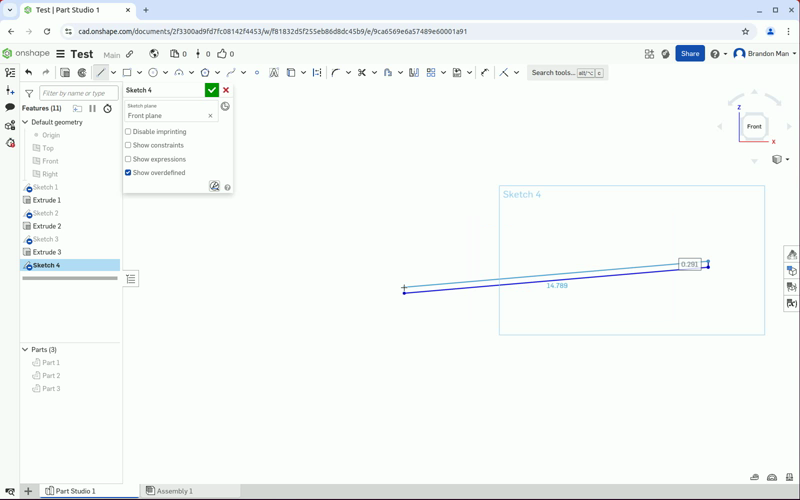
scroll(6)
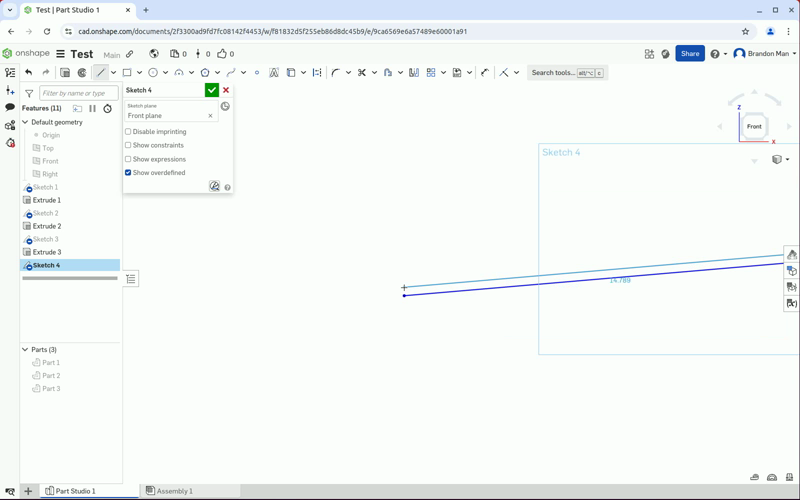
scroll(6)
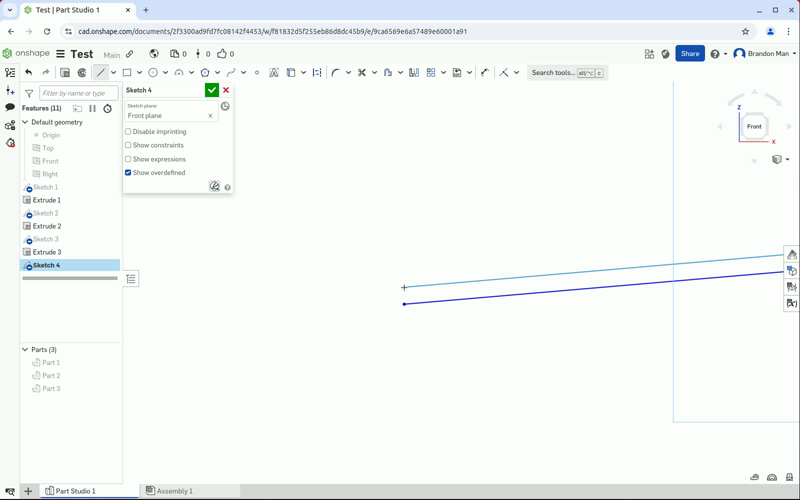
click(404, 287)
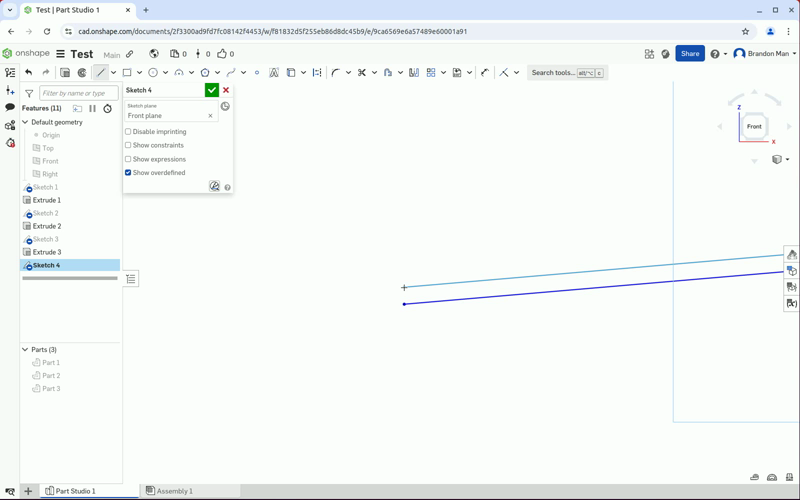
scroll(-6)
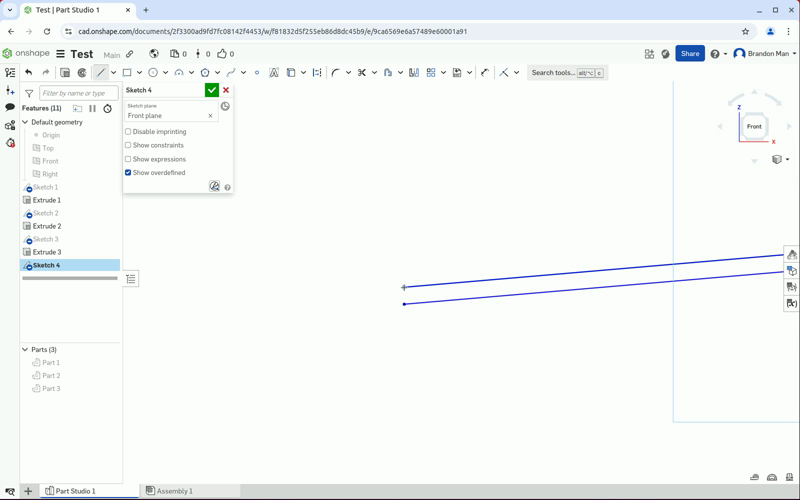
scroll(-6)
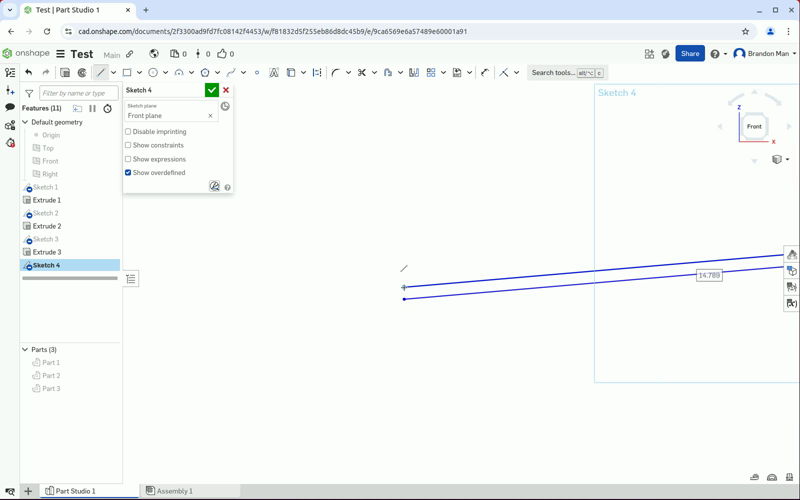
scroll(-6)
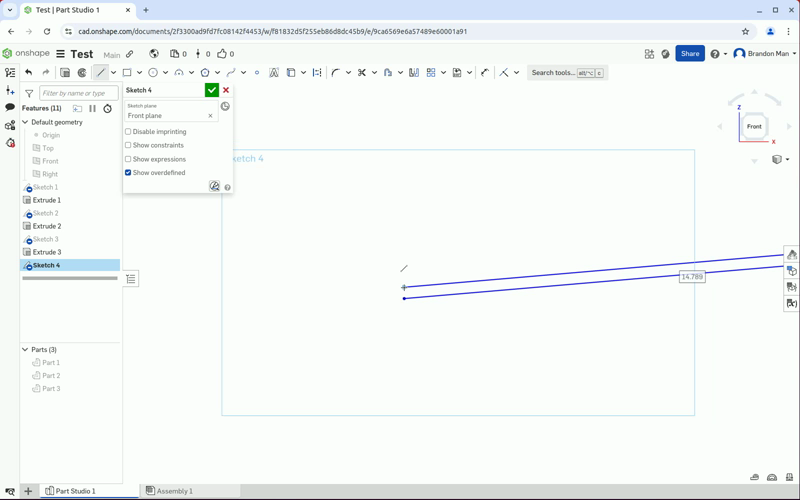
scroll(-6)
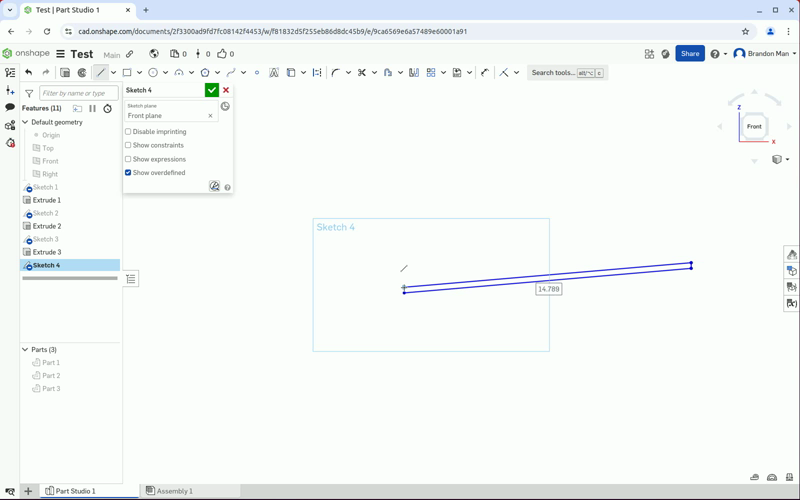
scroll(-6)
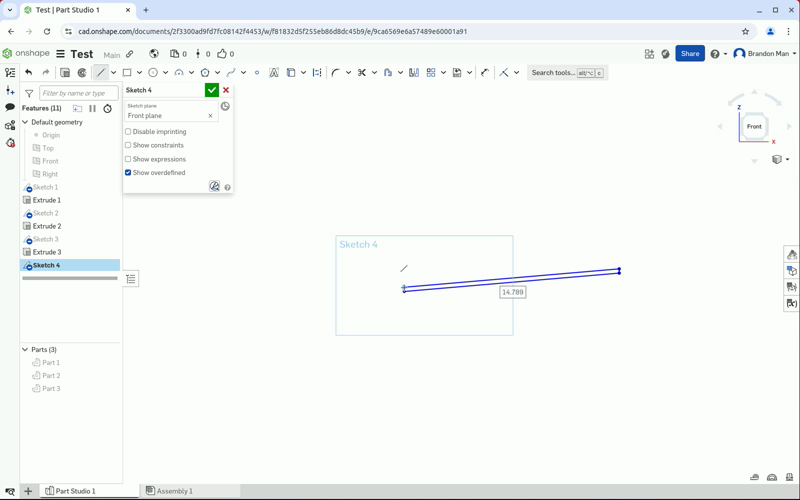
scroll(-6)
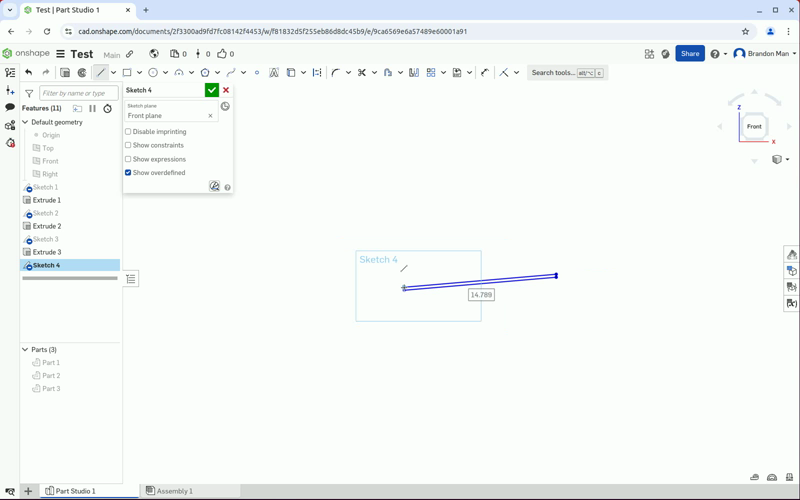
scroll(-6)
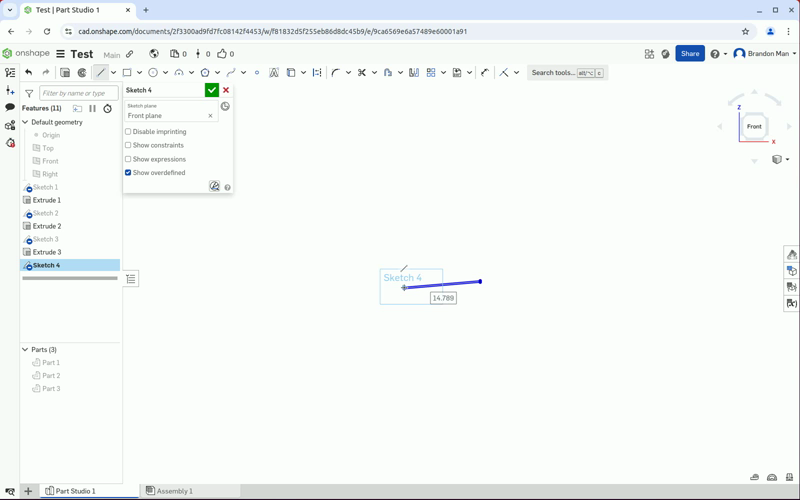
key_up(shift)
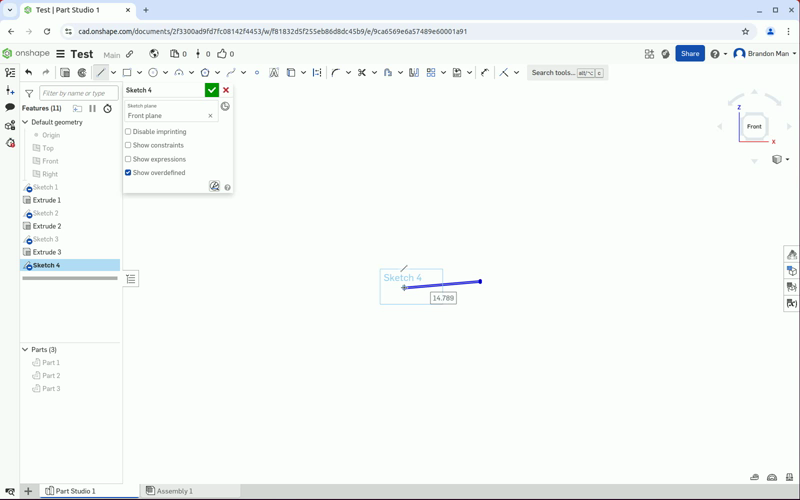
mouse_move(434, 287)
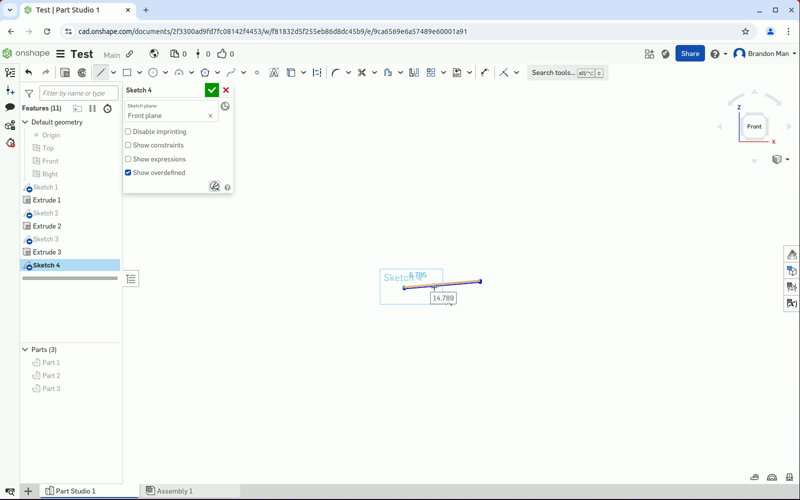
key_down(shift)
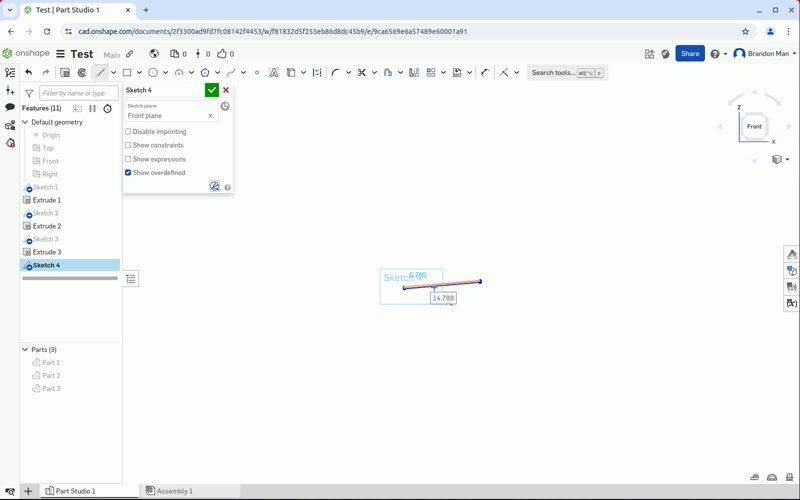
mouse_move(404, 288)
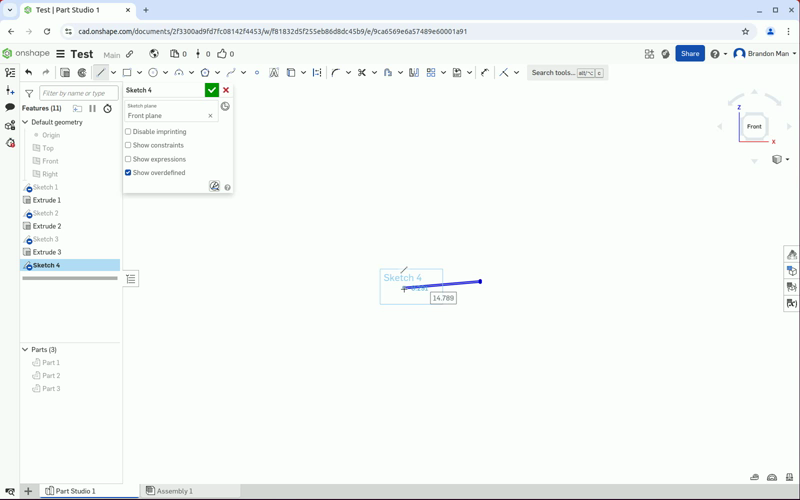
scroll(6)
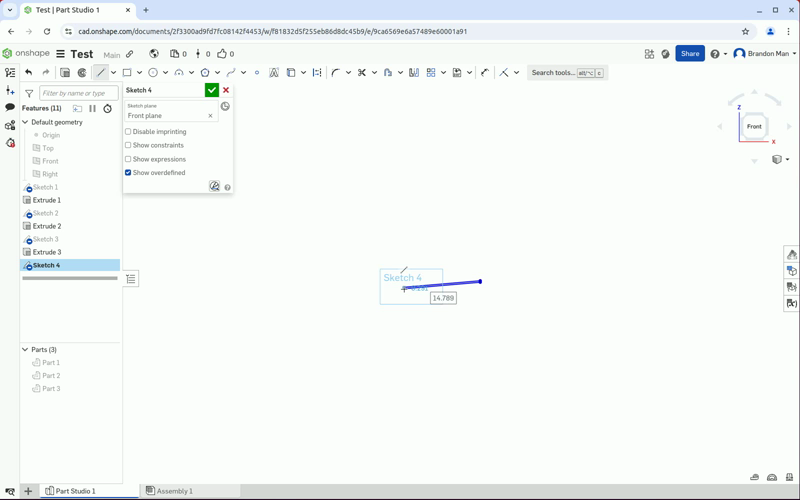
scroll(6)
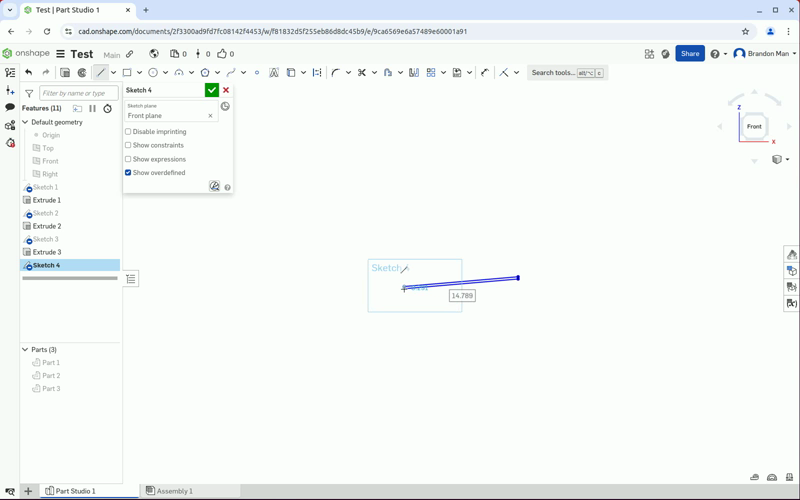
scroll(6)
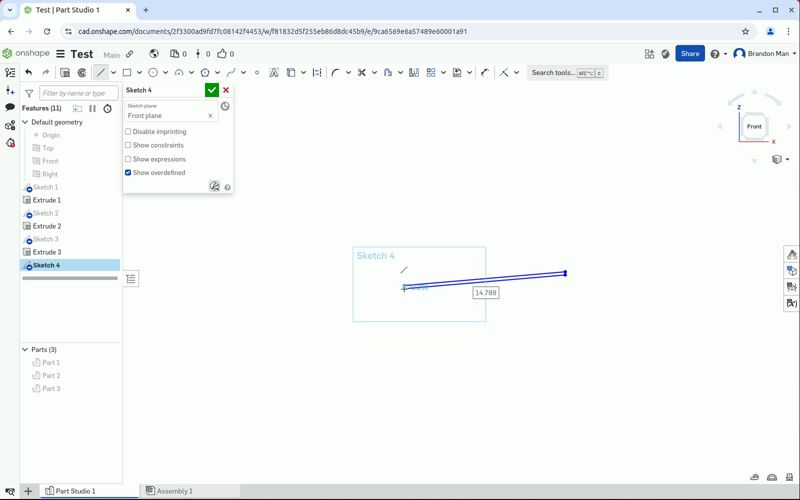
scroll(6)
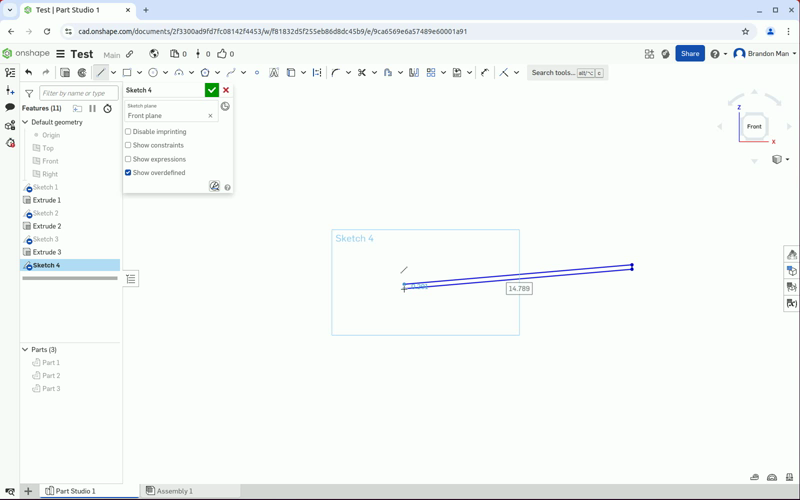
scroll(6)
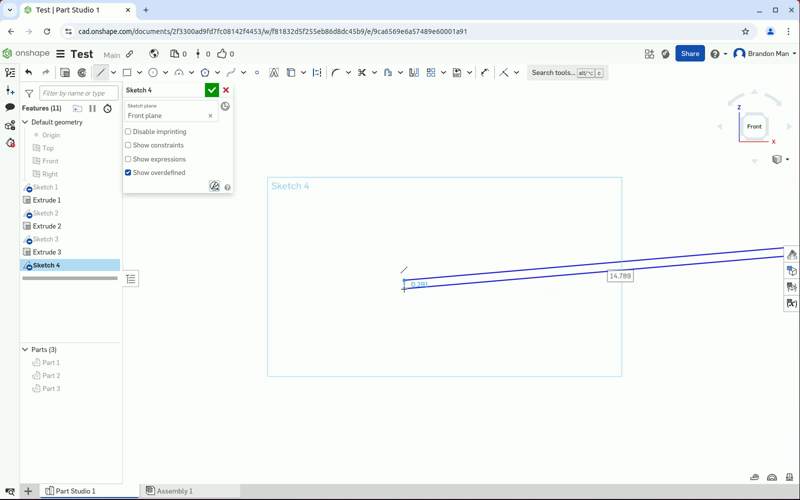
scroll(6)
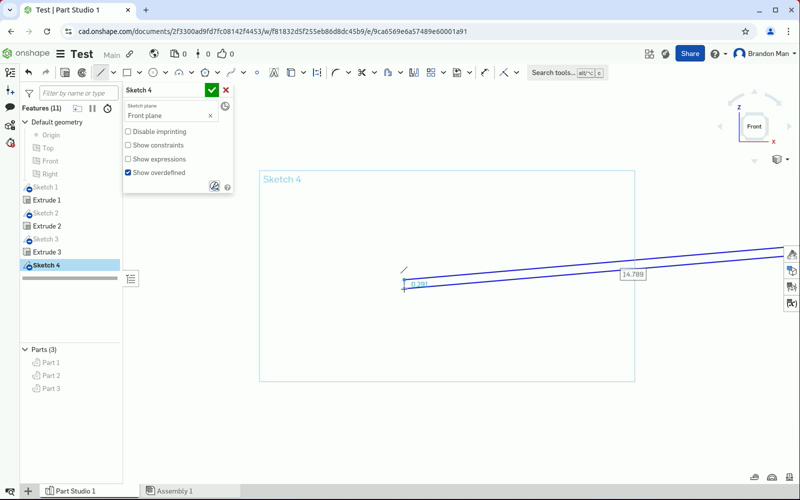
scroll(6)
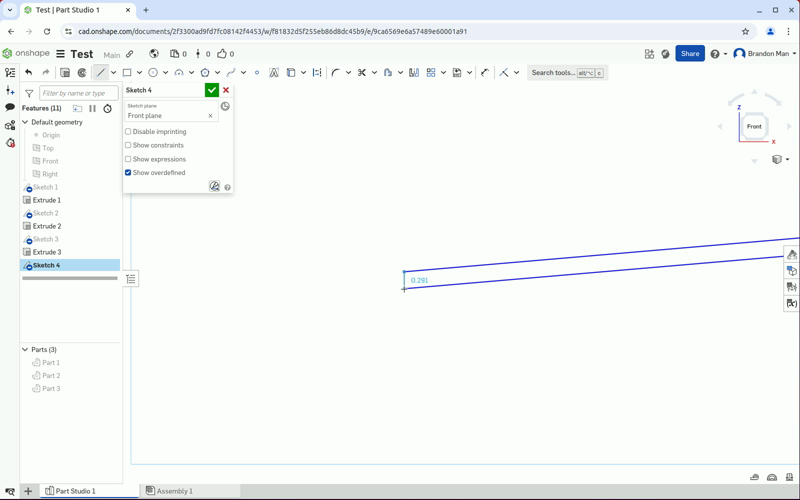
key_up(shift)
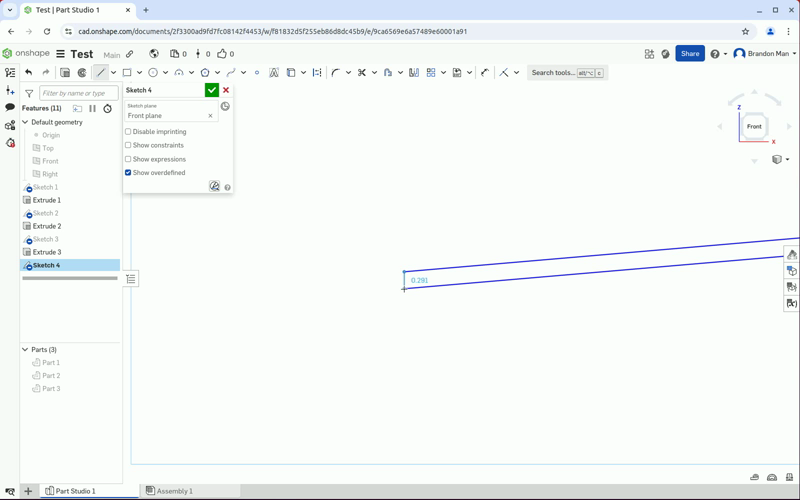
click(404, 288)
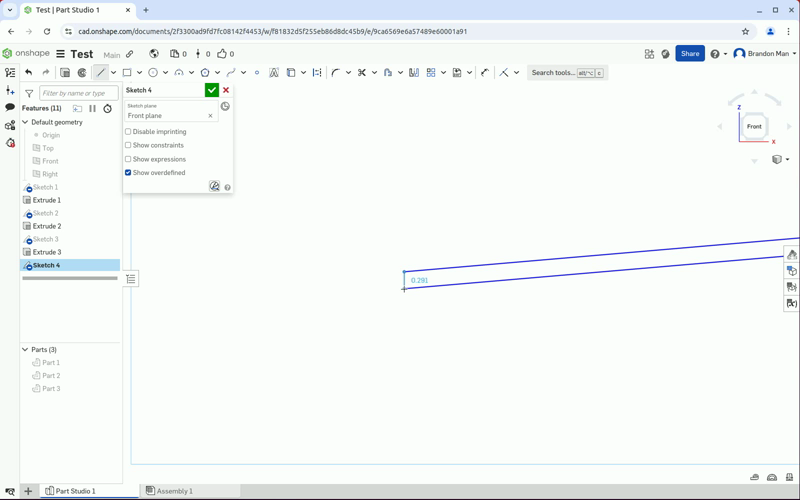
scroll(-6)
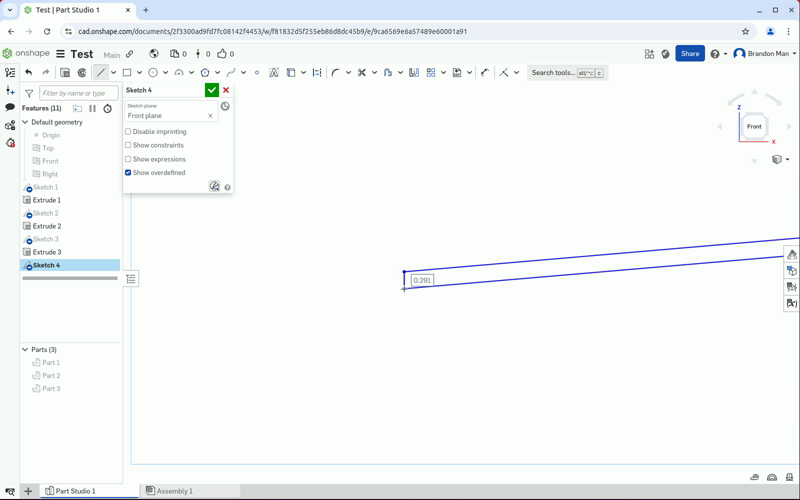
scroll(-6)
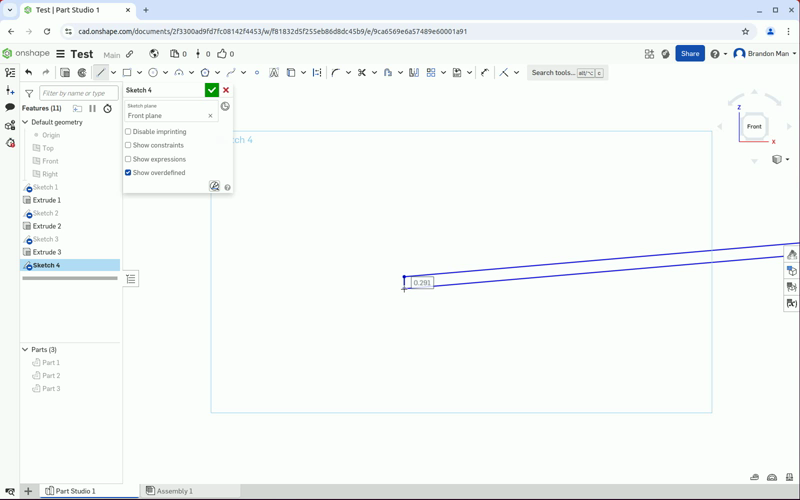
scroll(-6)
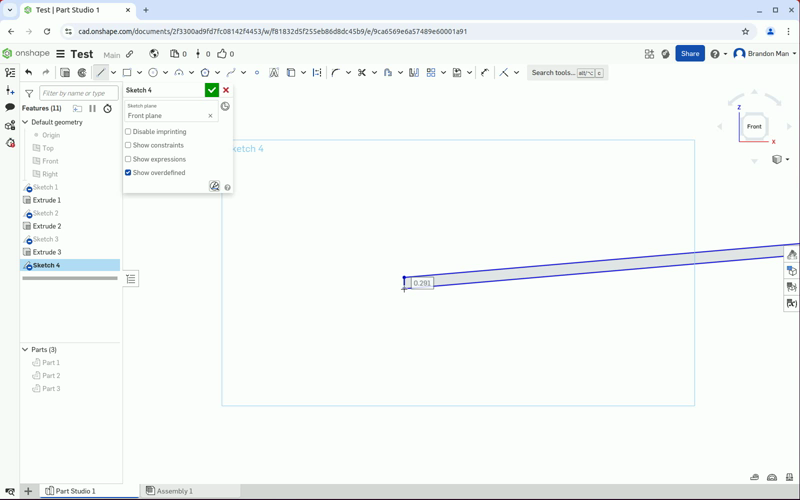
scroll(-6)
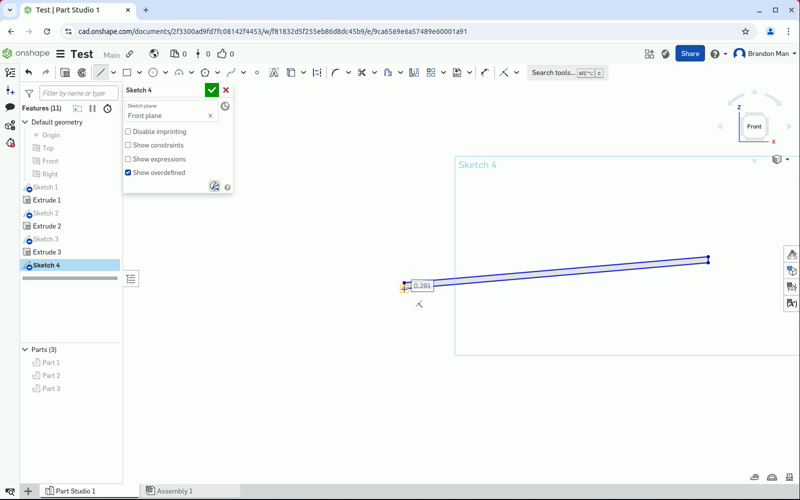
scroll(-6)
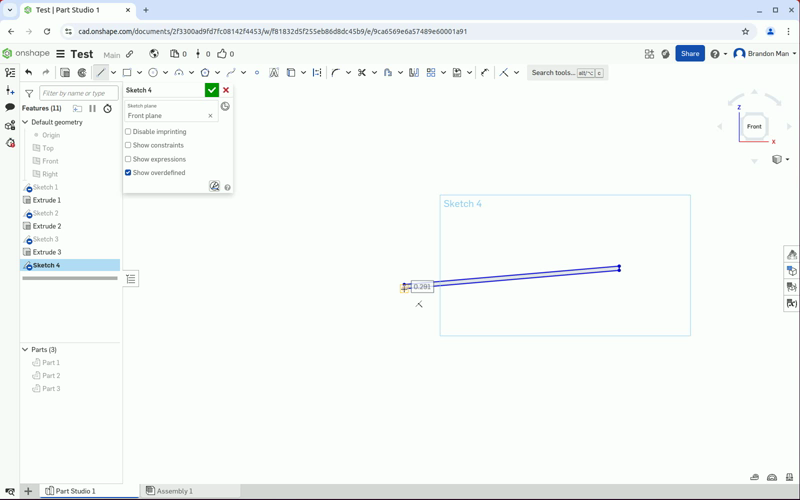
scroll(-6)
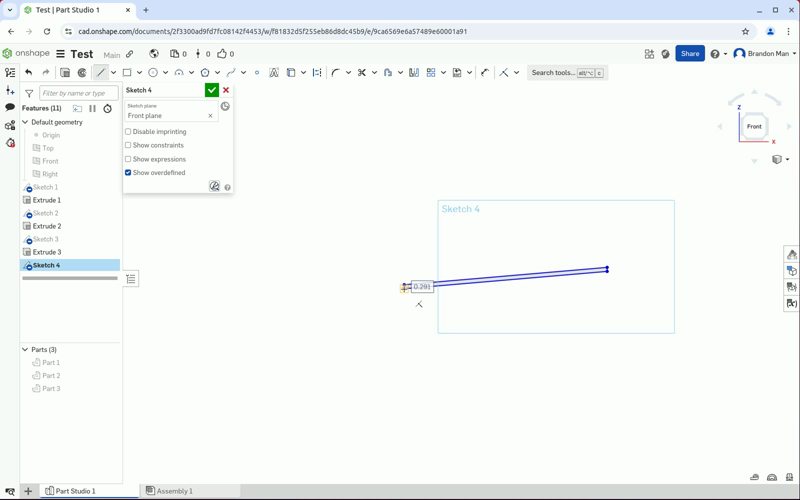
scroll(-6)
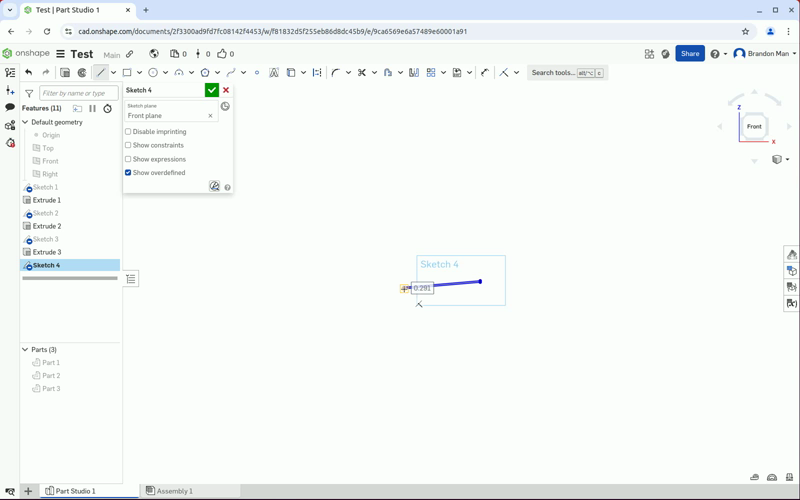
key(esc)
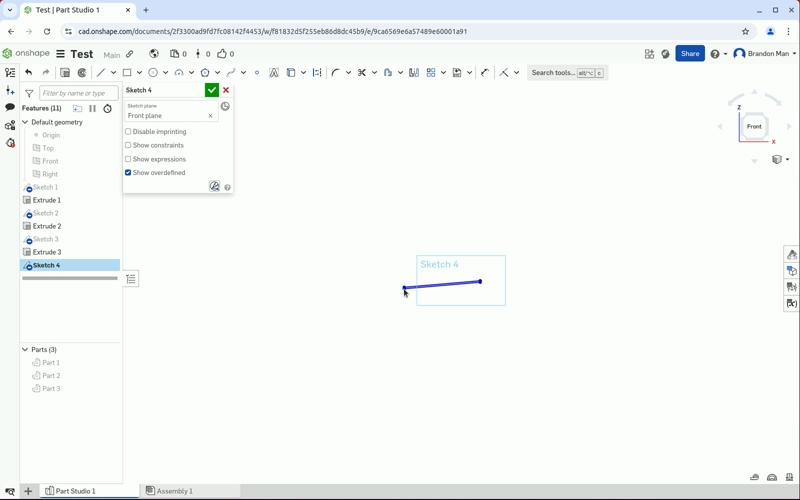
mouse_move(405, 287)
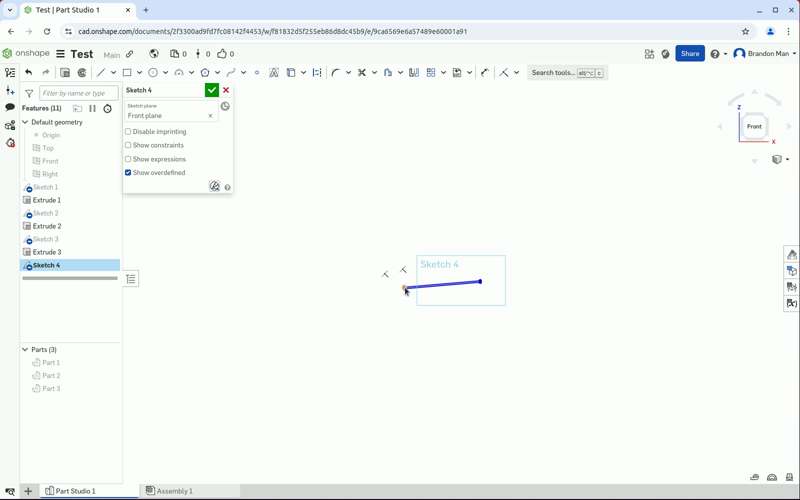
scroll(6)
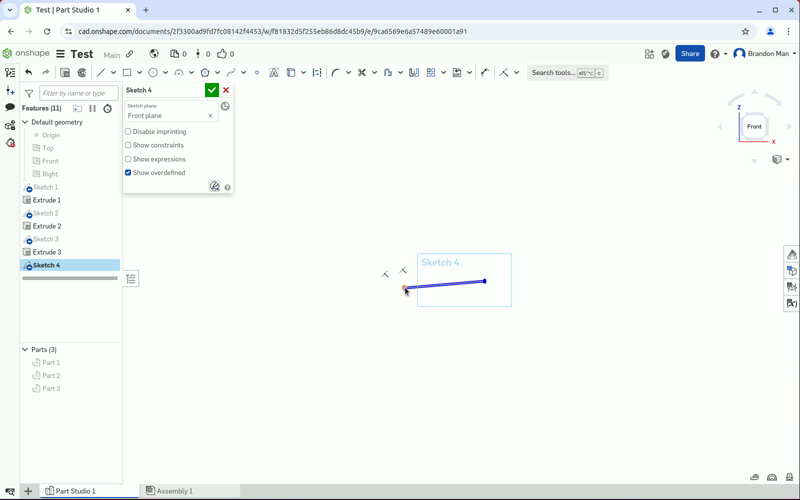
scroll(6)
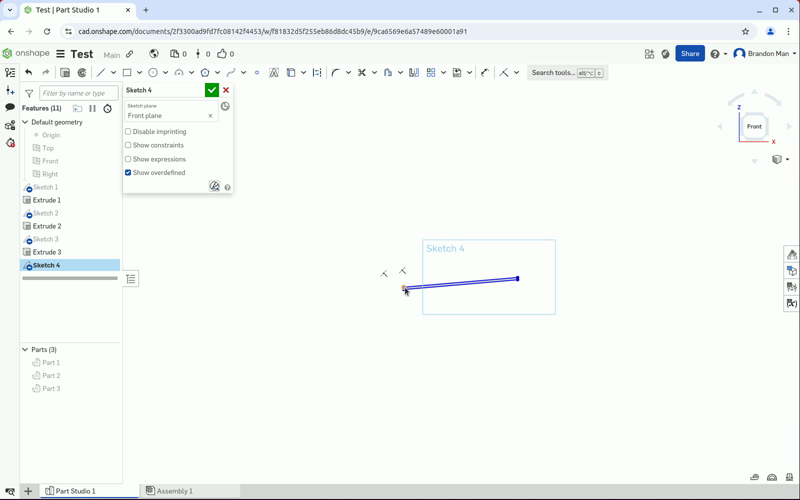
scroll(6)
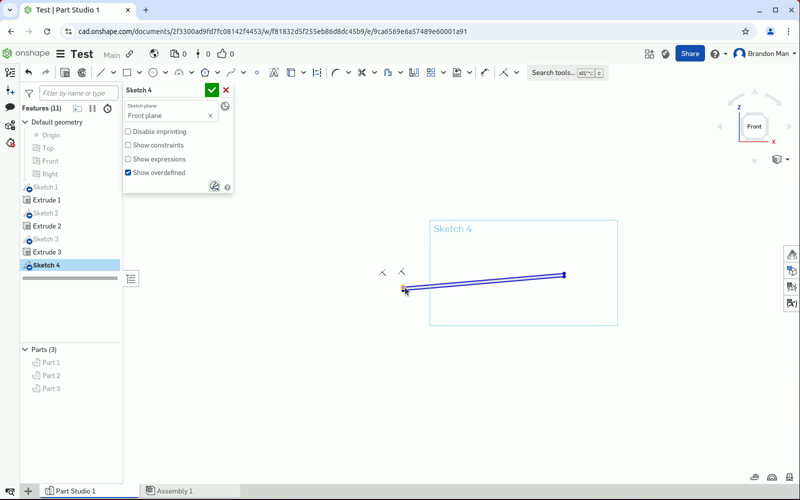
scroll(6)
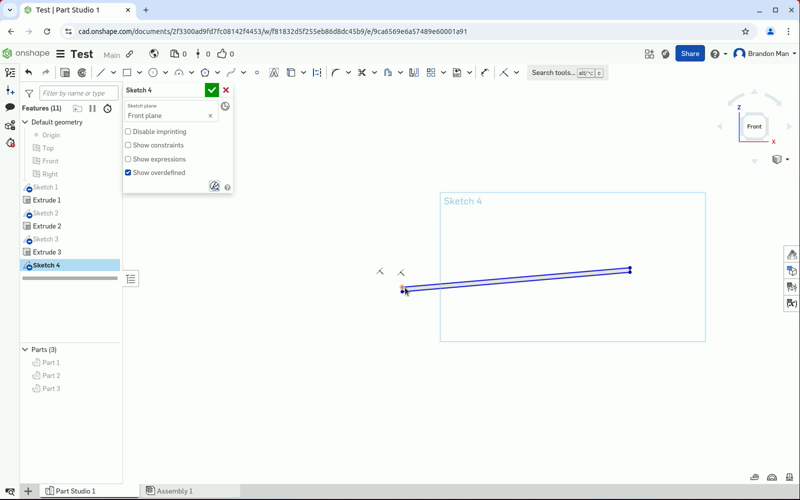
scroll(6)
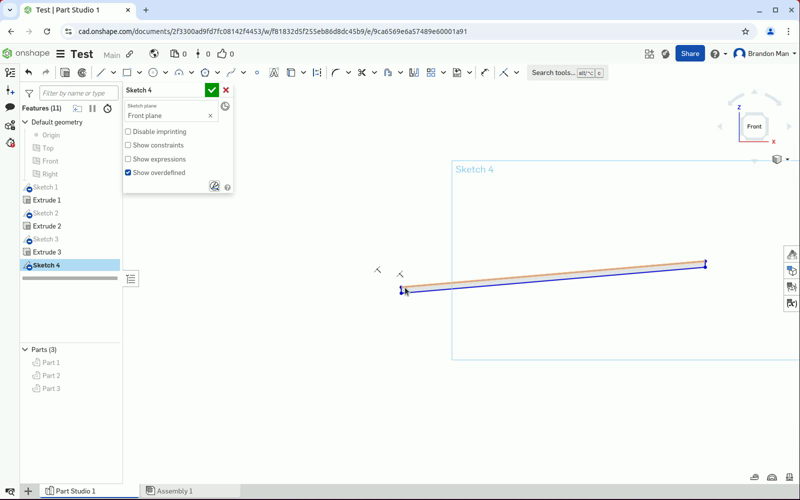
scroll(6)
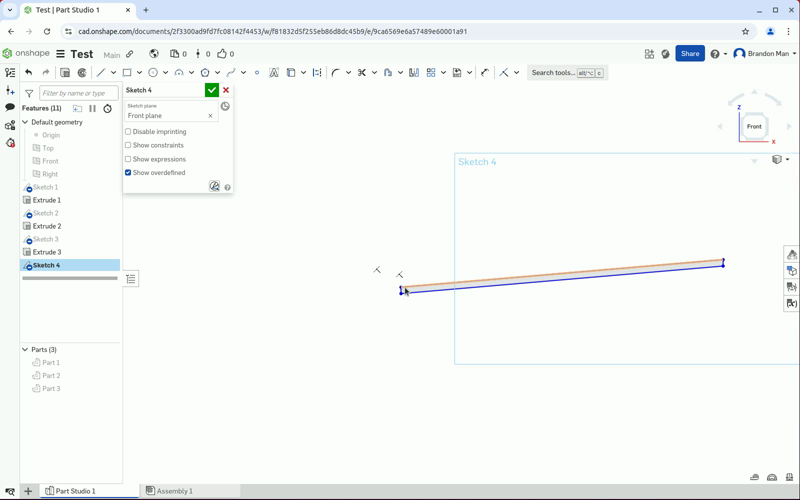
scroll(6)
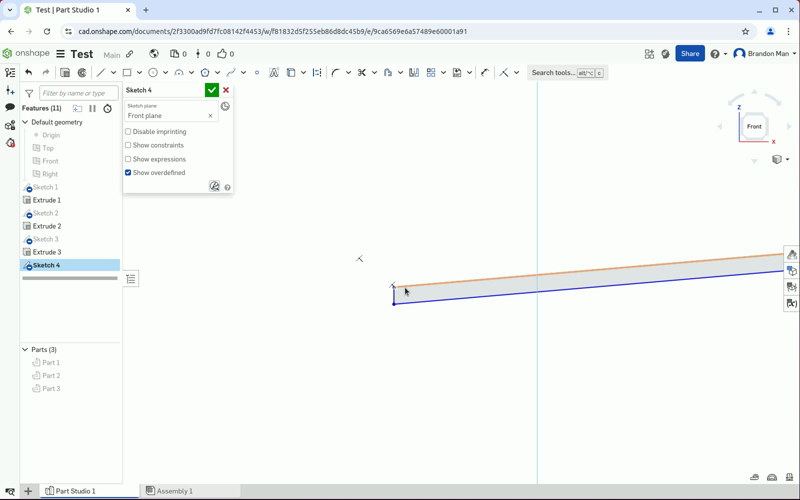
click(405, 287)
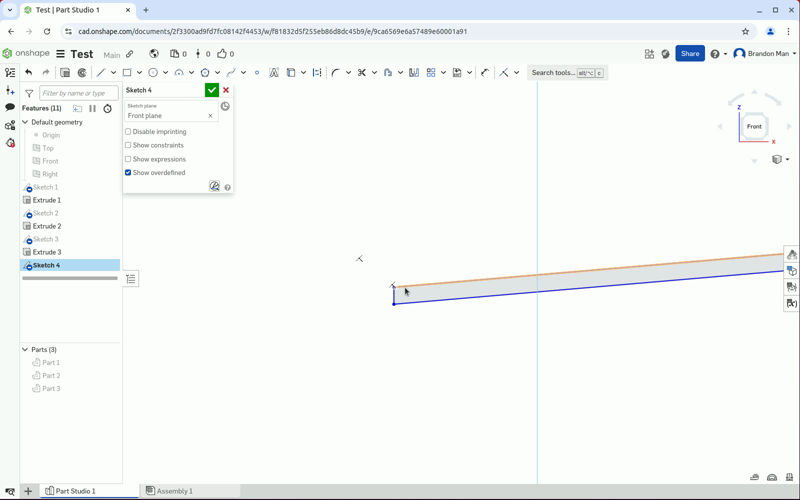
scroll(-6)
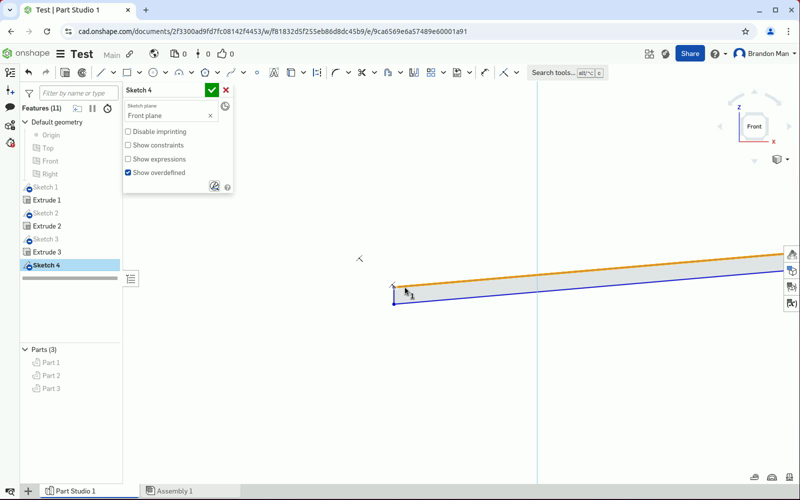
scroll(-6)
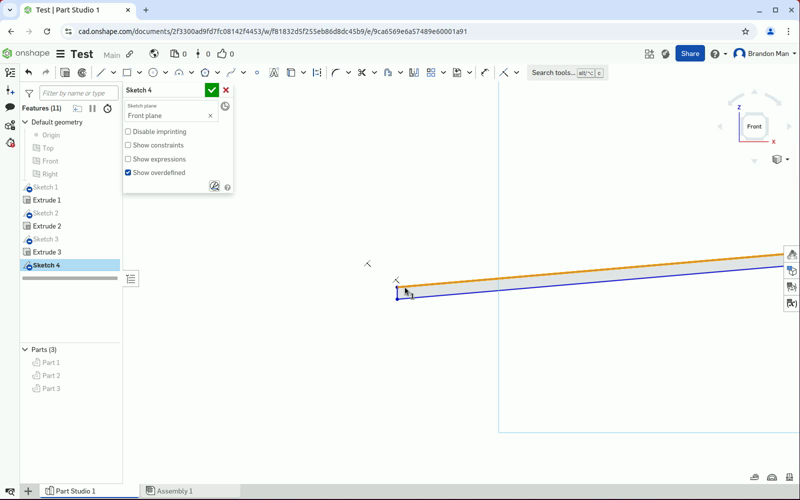
scroll(-6)
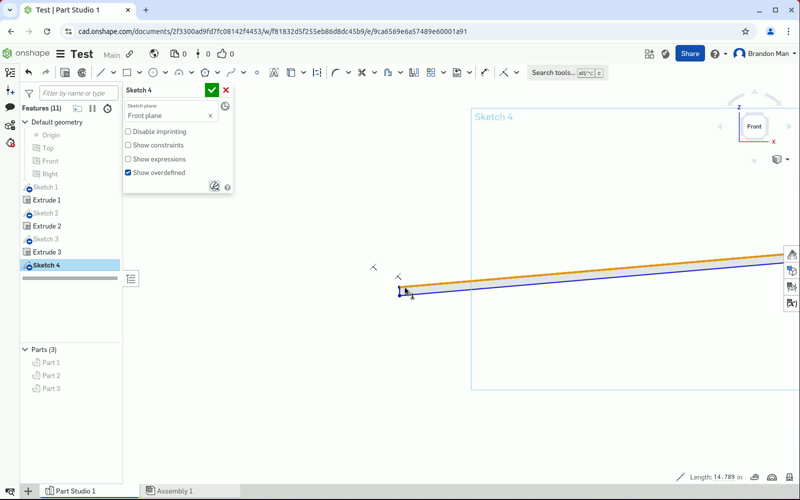
scroll(-6)
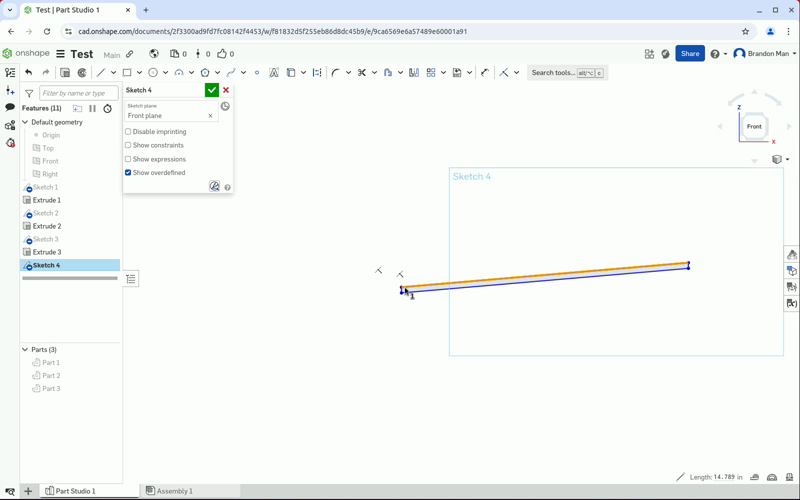
scroll(-6)
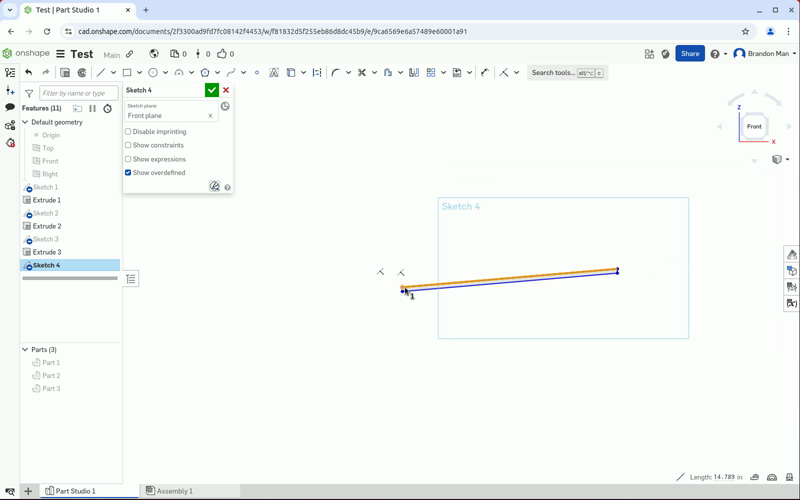
scroll(-6)
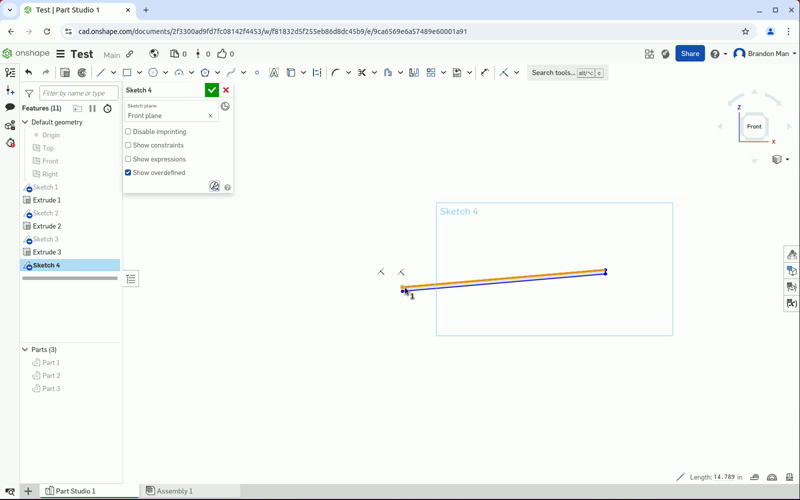
scroll(-6)
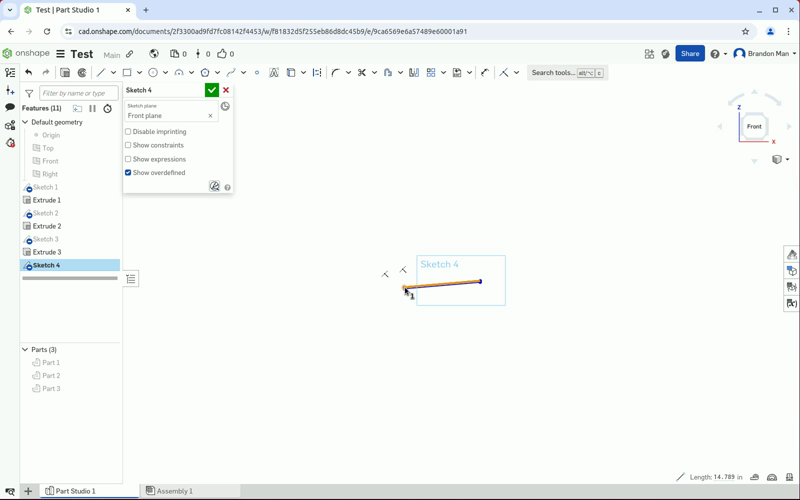
mouse_move(73, 352)
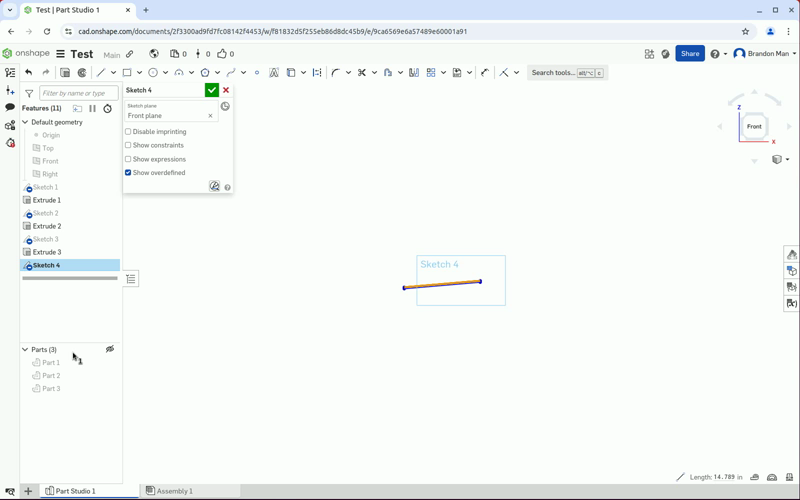
key(shift+y)
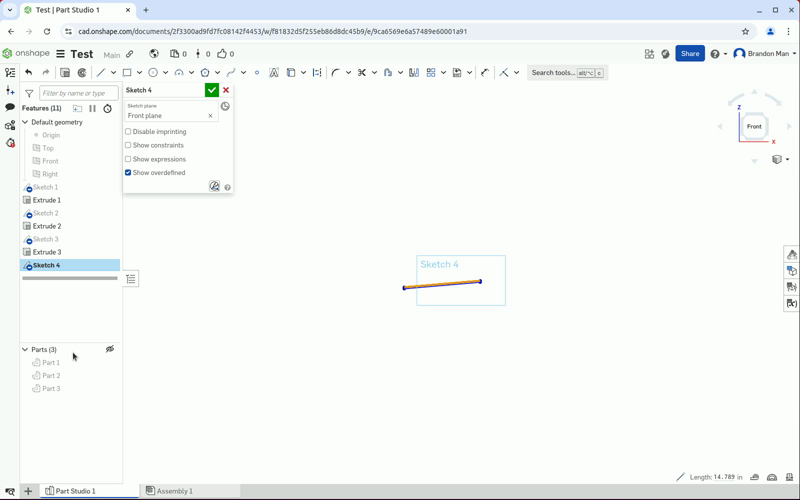
key(shift+e)
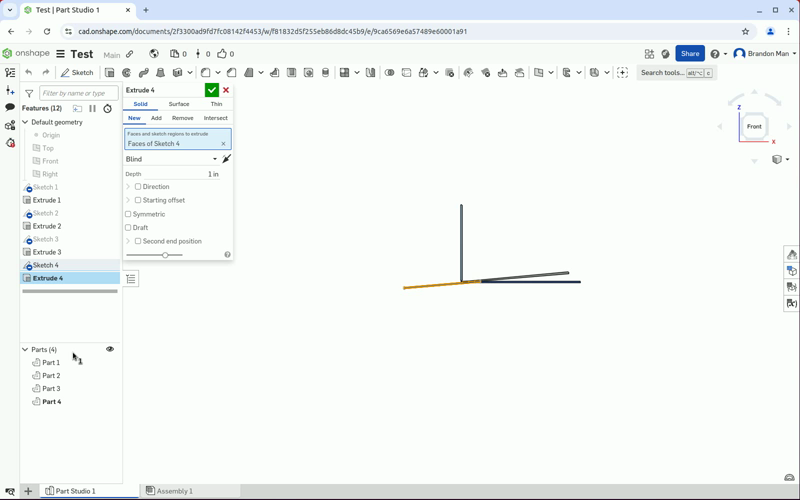
mouse_move(143, 106)
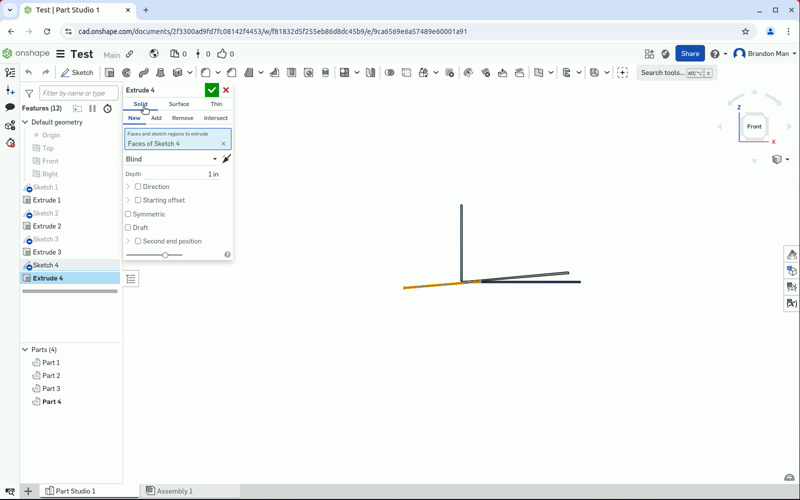
click(143, 106)
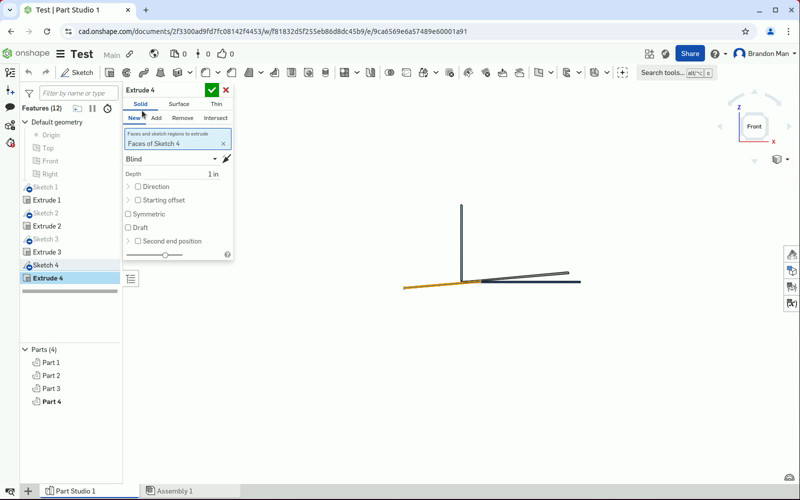
mouse_move(137, 120)
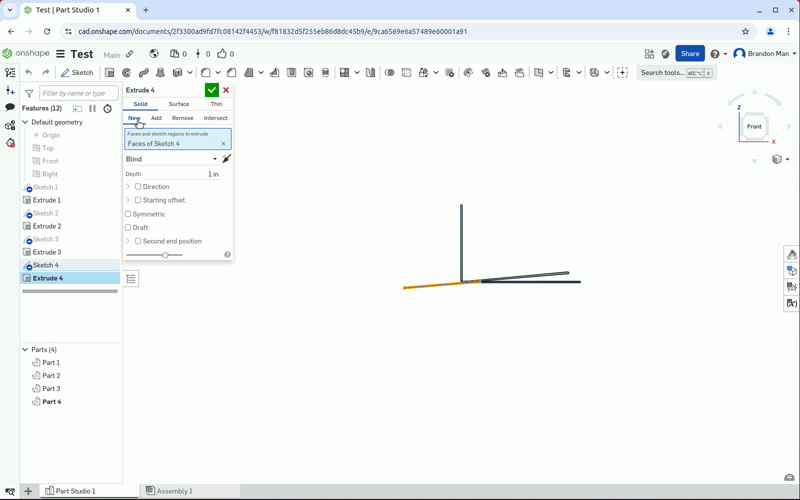
click(137, 120)
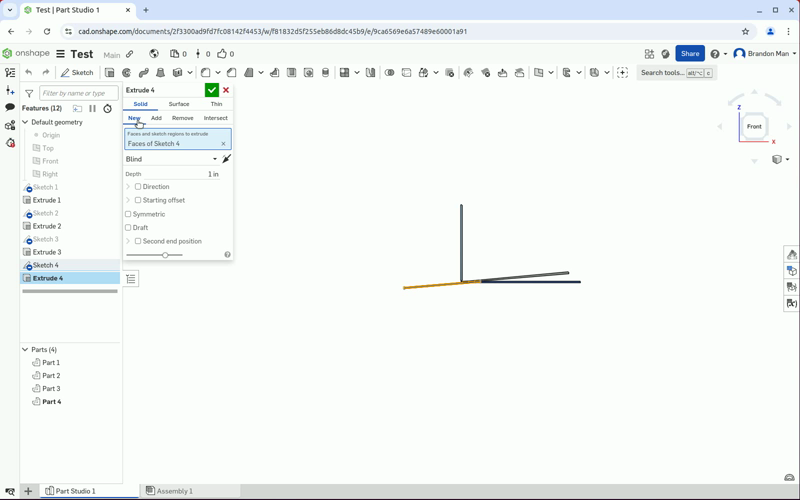
key(tab, 4)
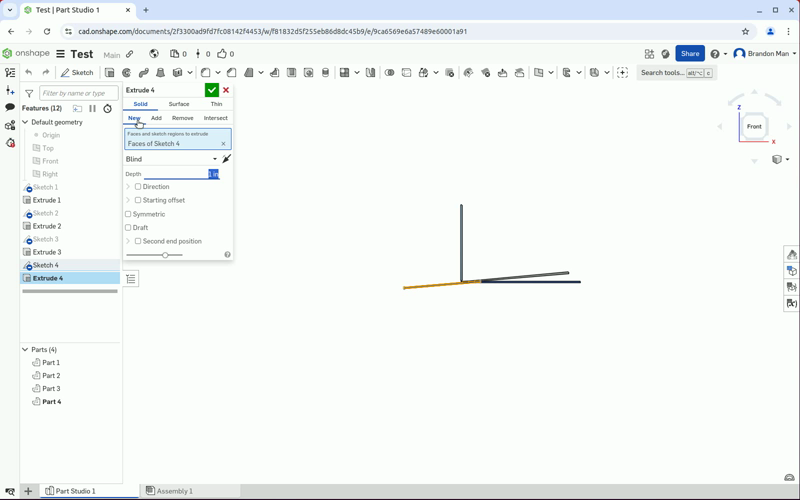
text(7.703)
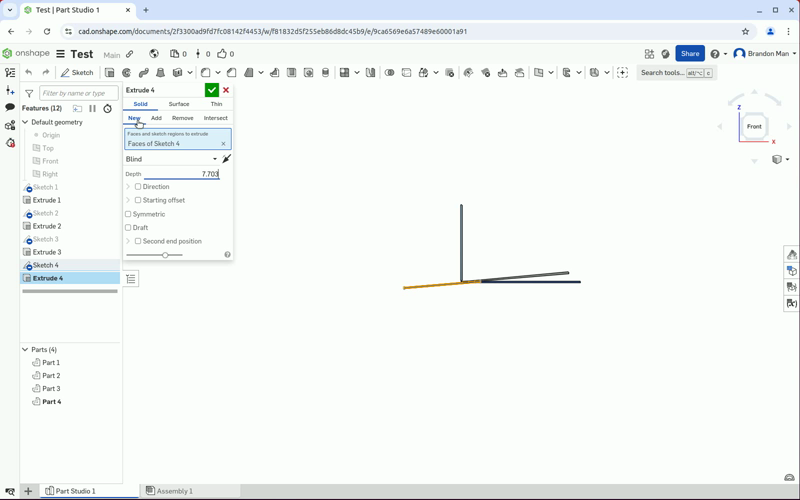
key(enter)
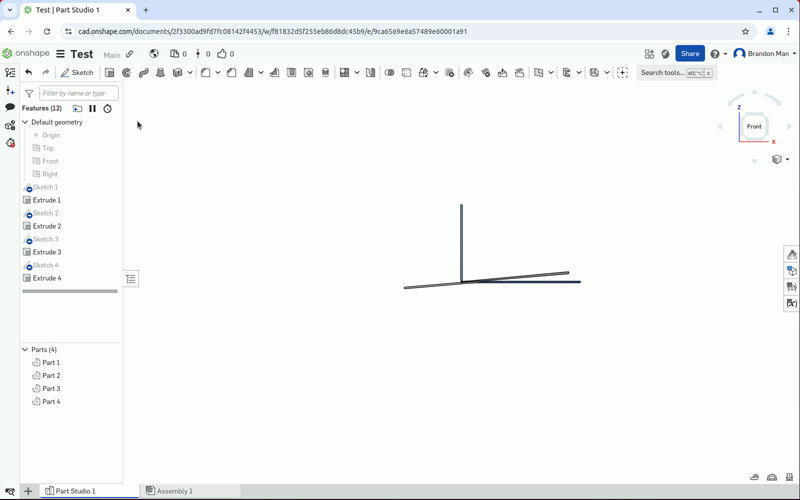
key(shift+h)
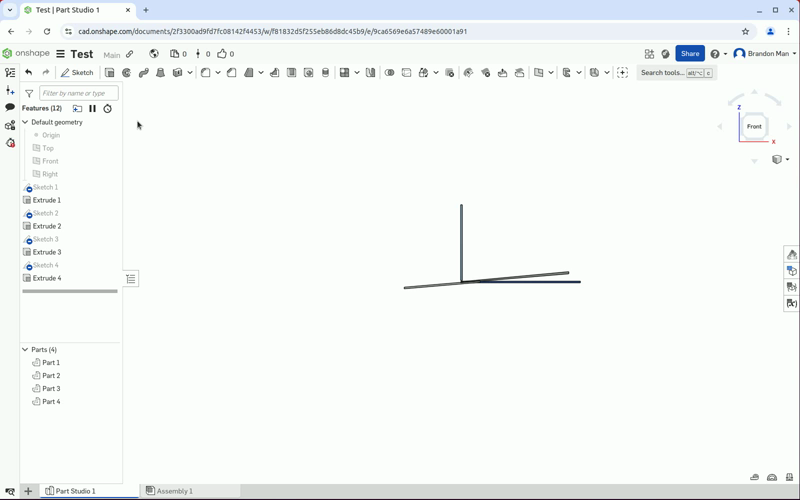
key(shift+h)
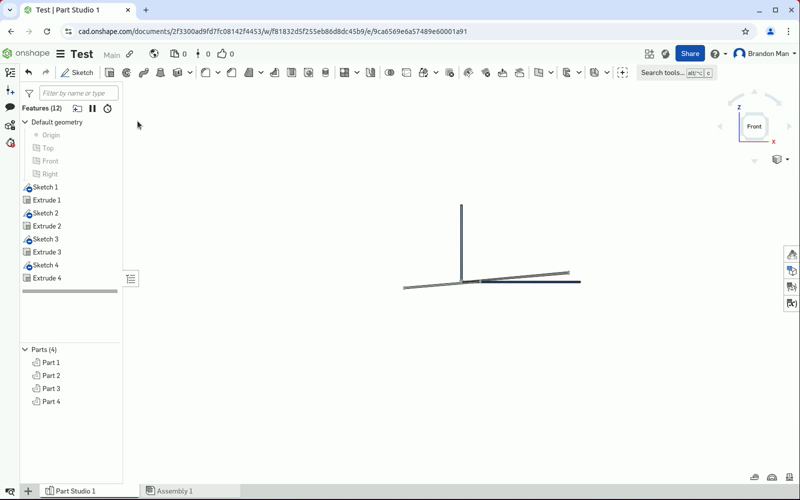
key(shift+7)
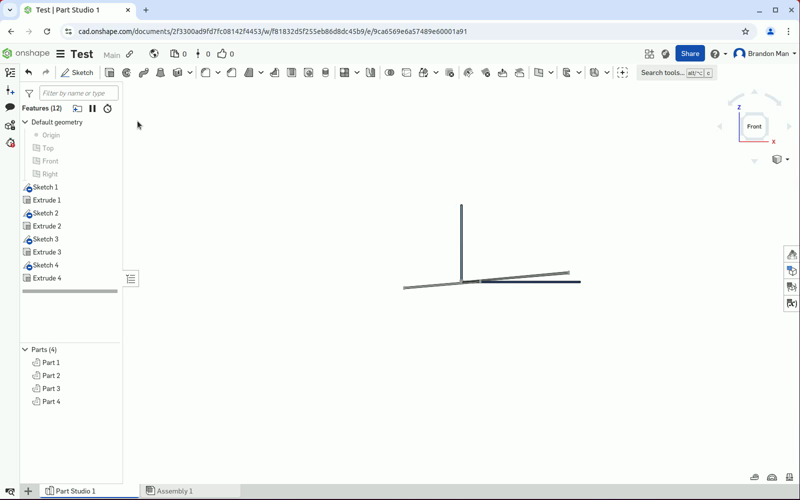
key(left, 2)
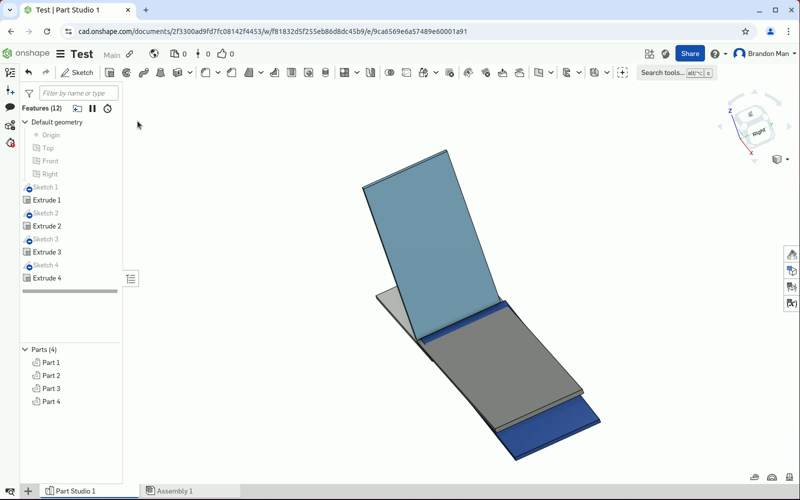
key(down, 2)
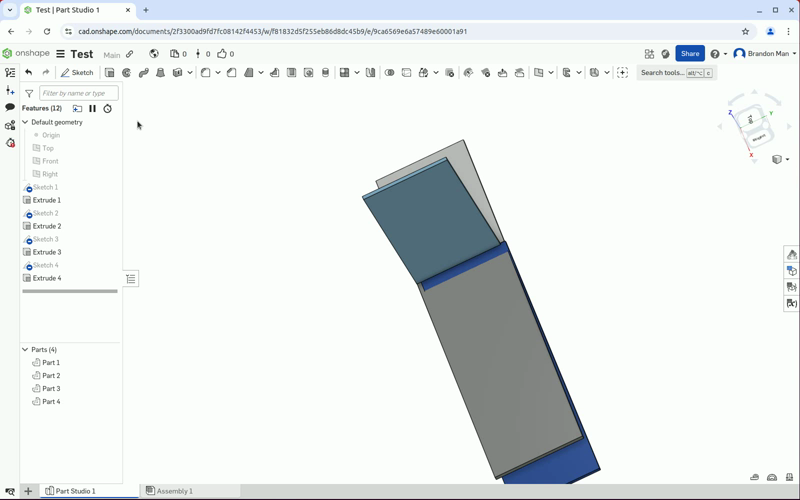
key(up, 2)
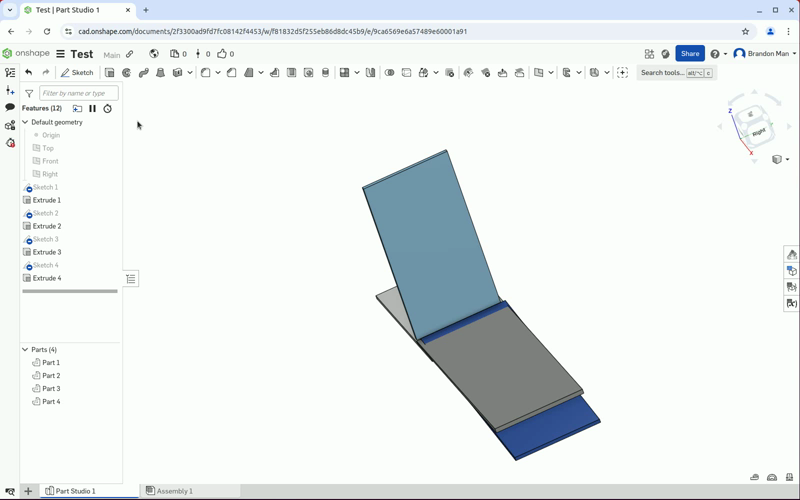
key(right, 2)
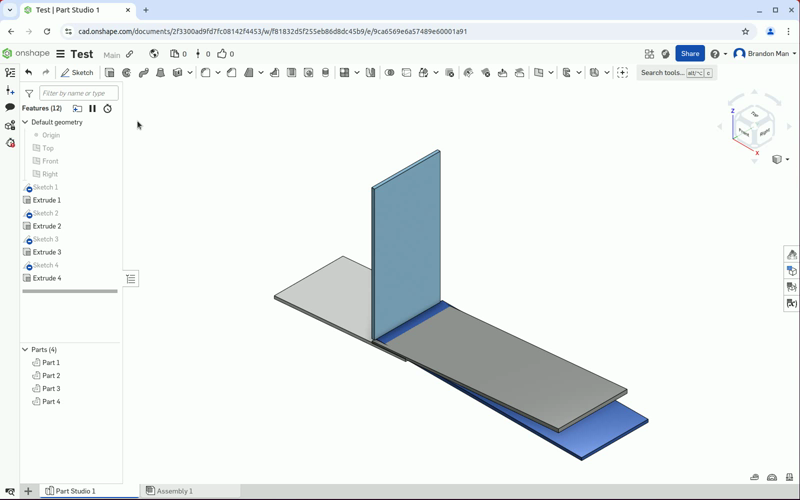
mouse_move(73, 189)
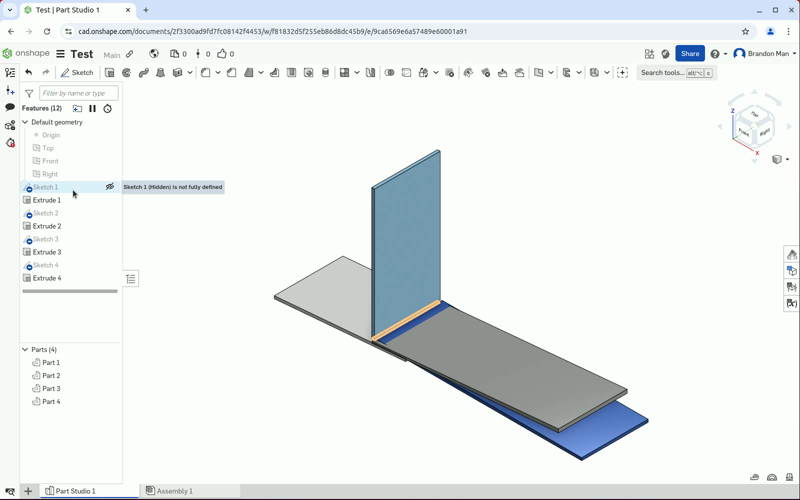
click(73, 189)